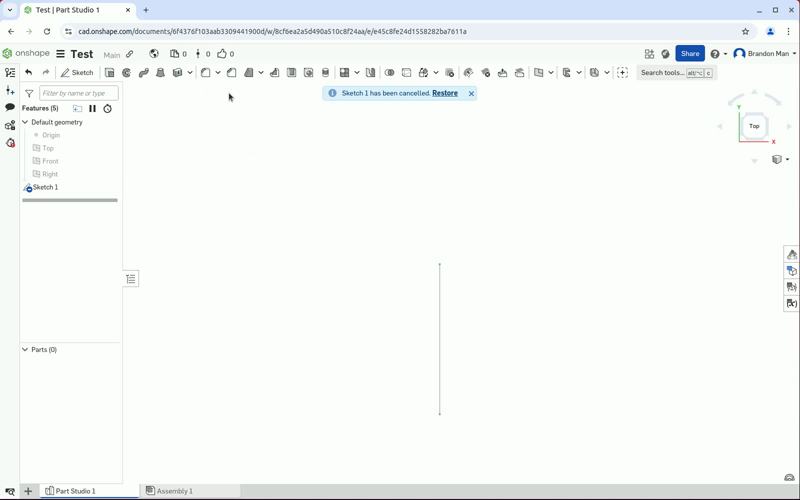
key(shift+h)
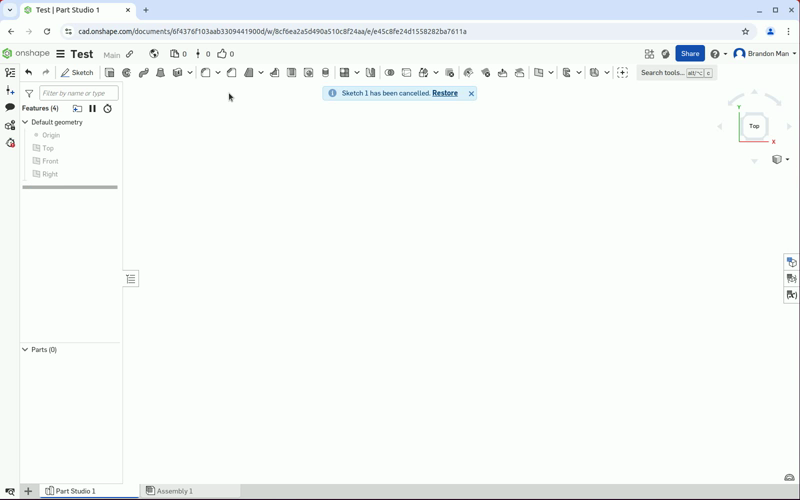
mouse_move(73, 352)
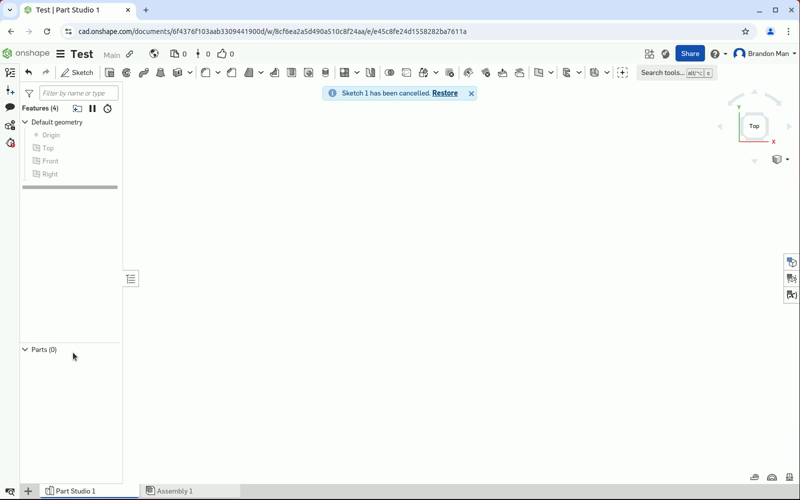
key(y)
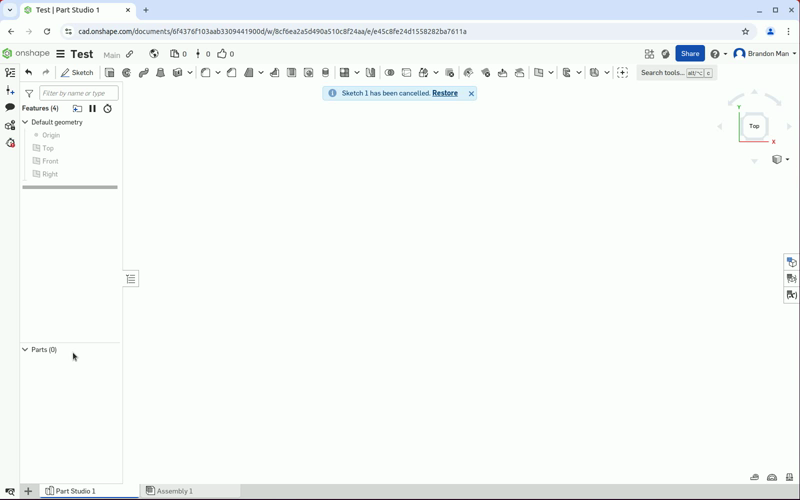
key(shift+p)
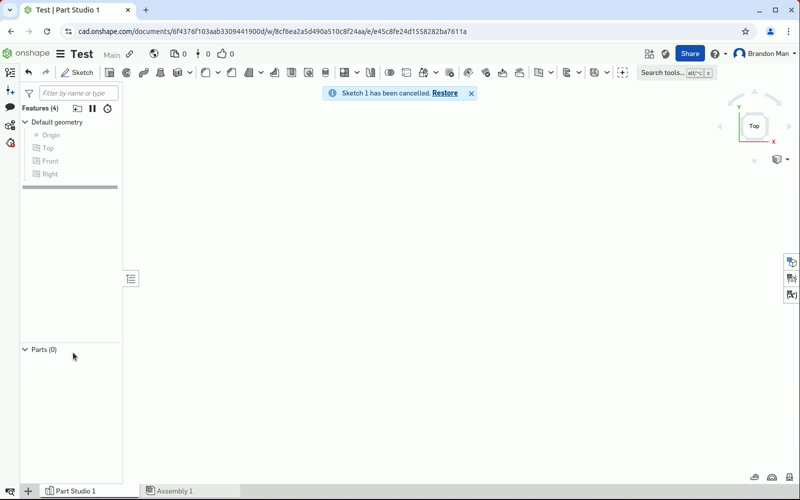
key(space)
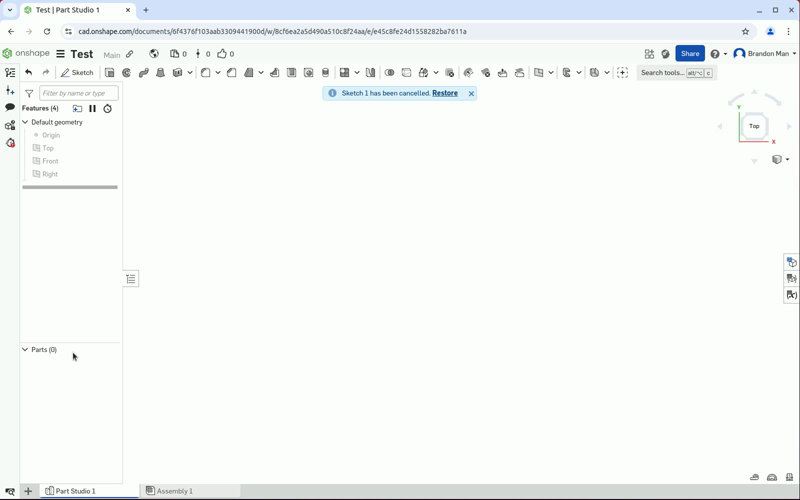
key_down(shift)
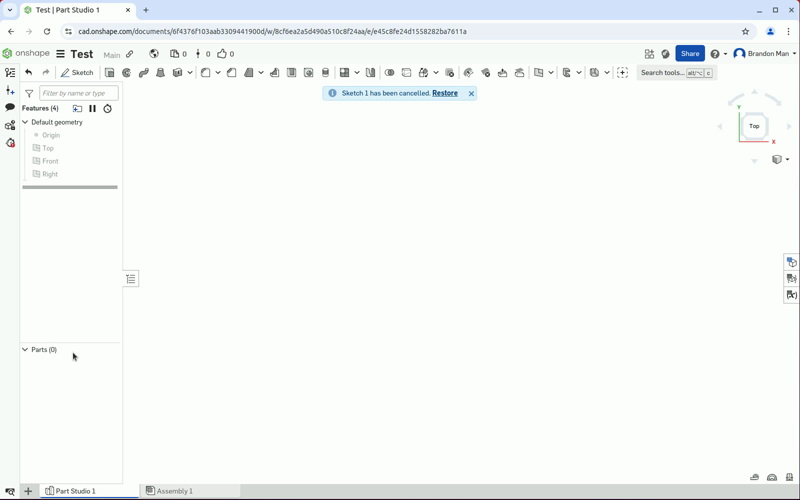
key(up)
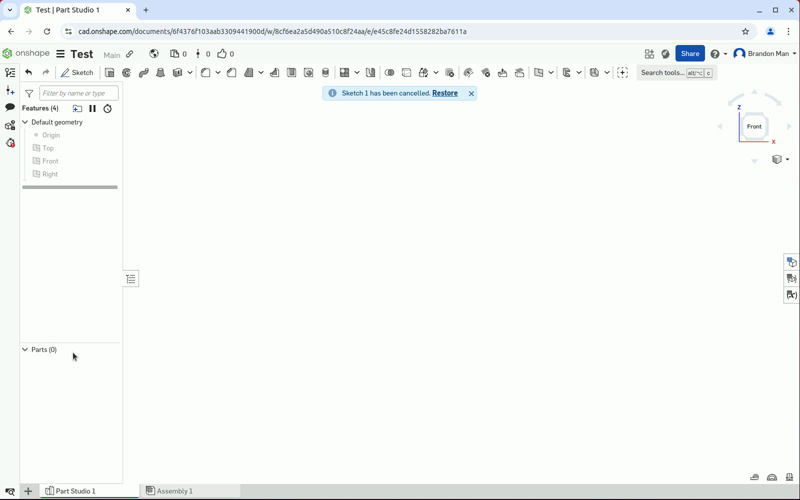
key_up(shift)
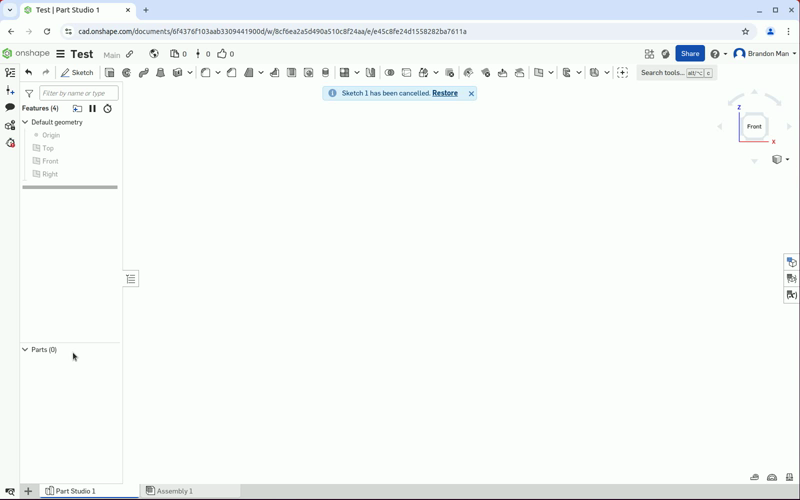
key(space)
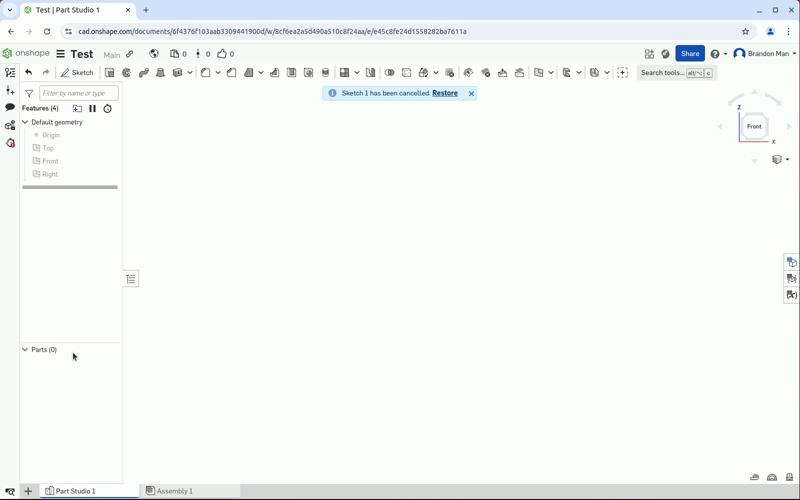
key_down(shift)
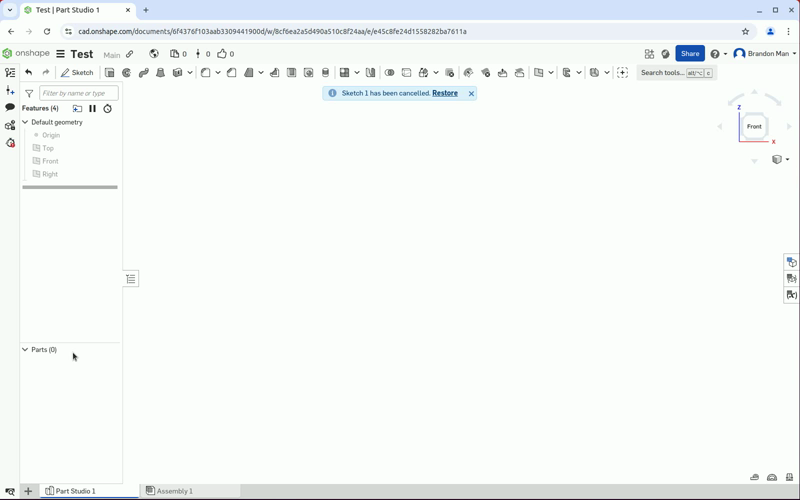
key(left)
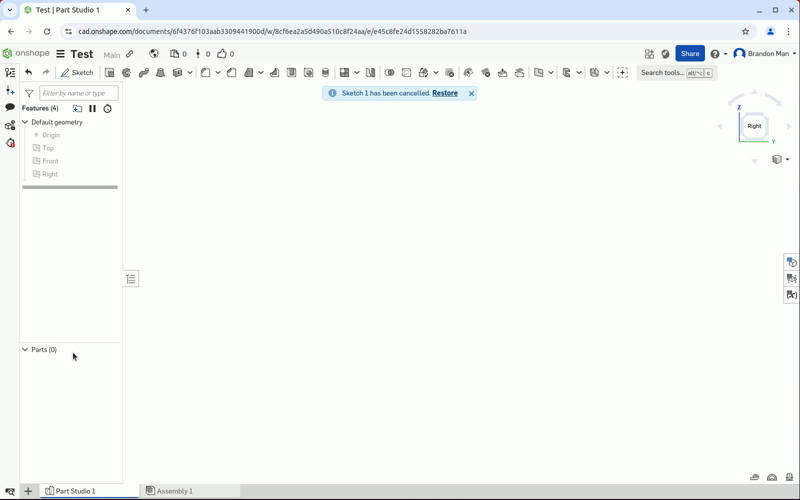
key_up(shift)
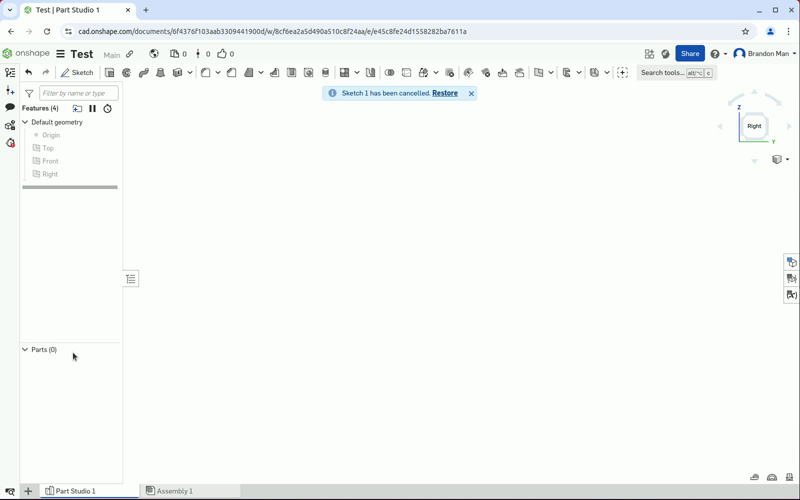
mouse_move(73, 352)
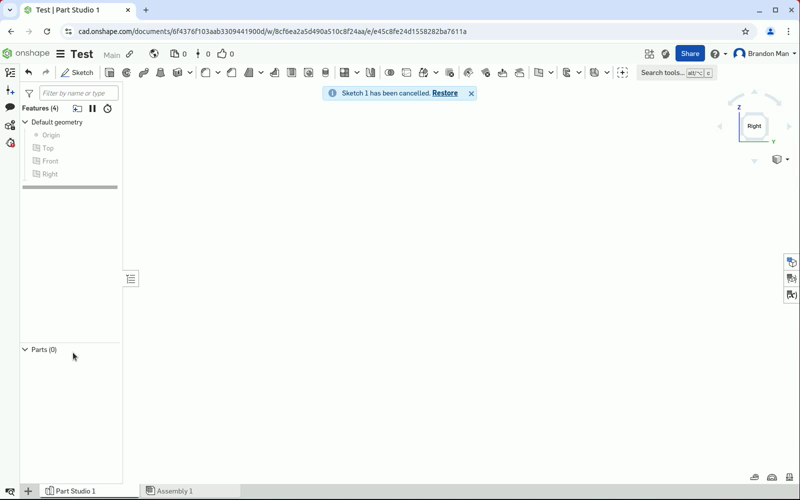
key(shift+y)
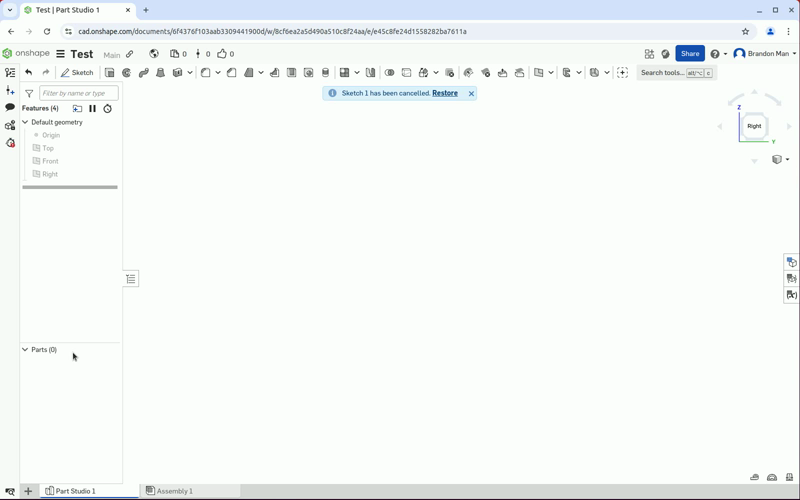
key(shift+s)
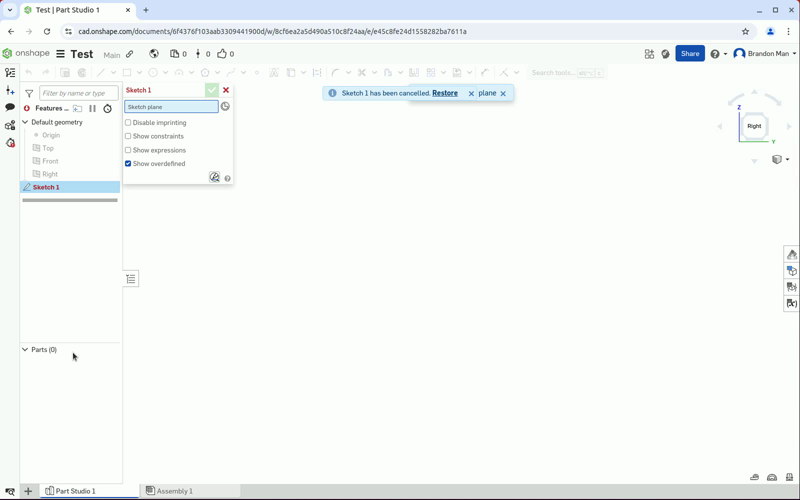
mouse_move(73, 176)
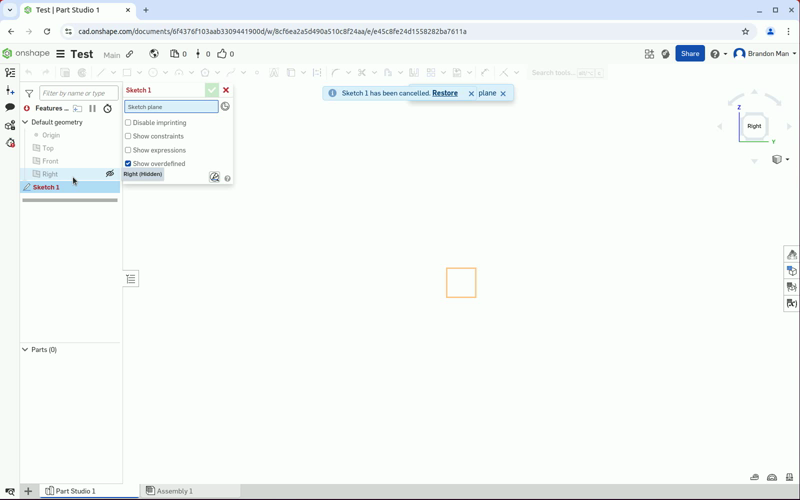
click(73, 176)
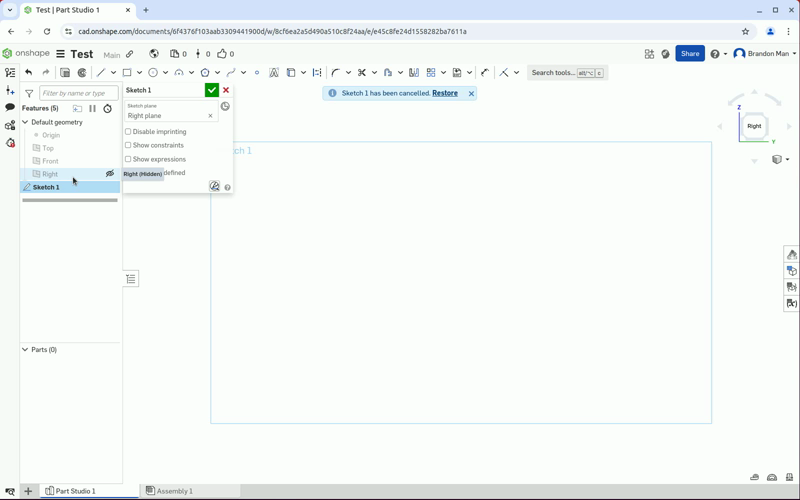
mouse_move(73, 352)
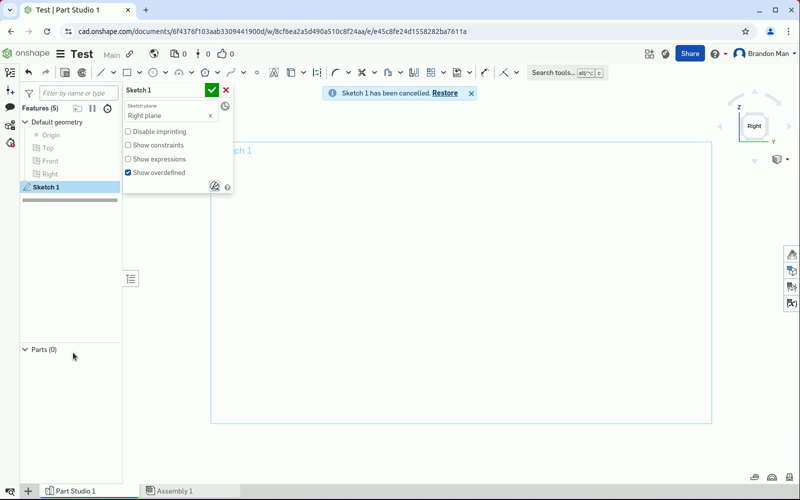
key(y)
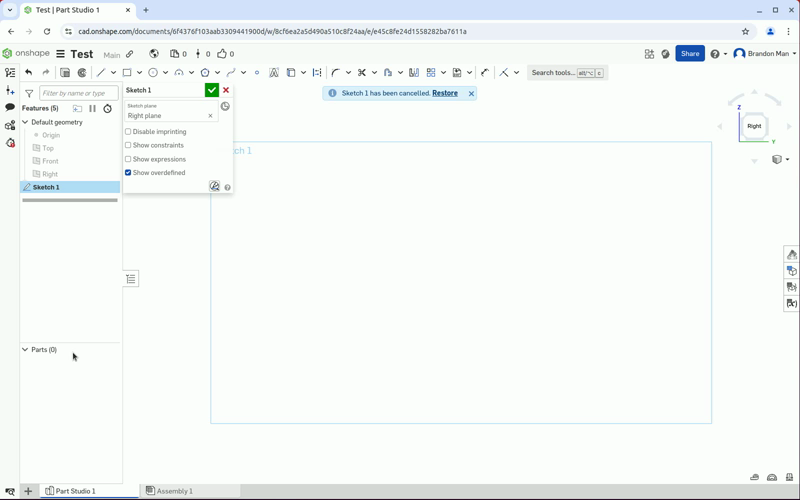
key(l)
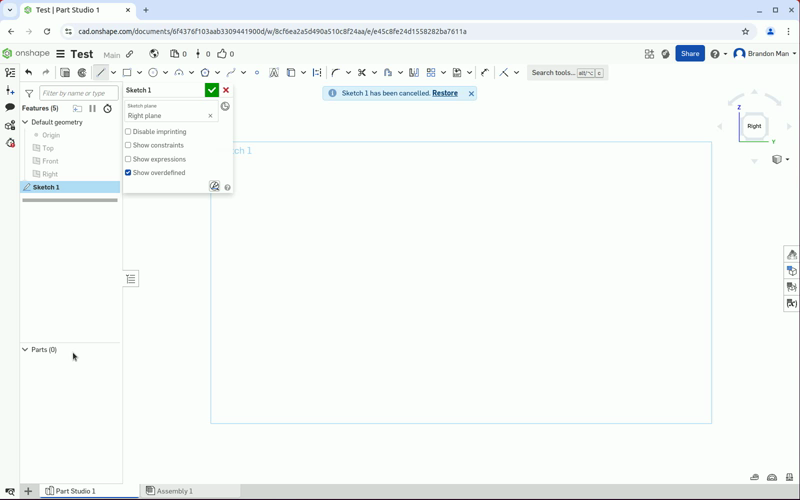
key_down(shift)
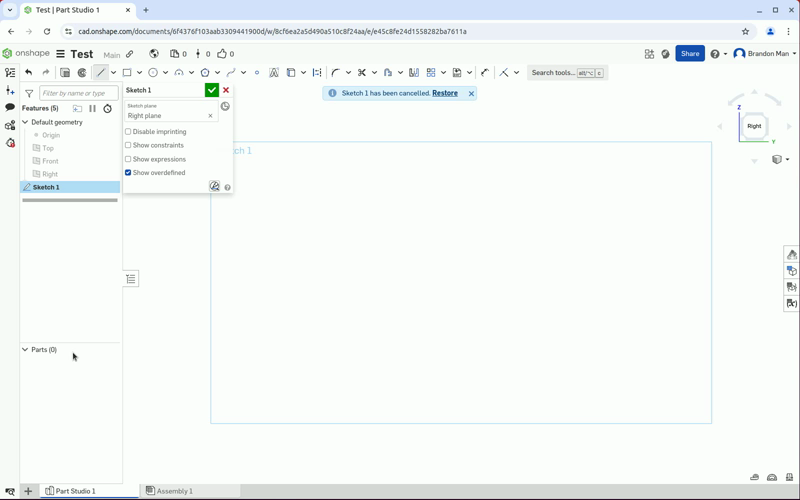
mouse_move(348, 226)
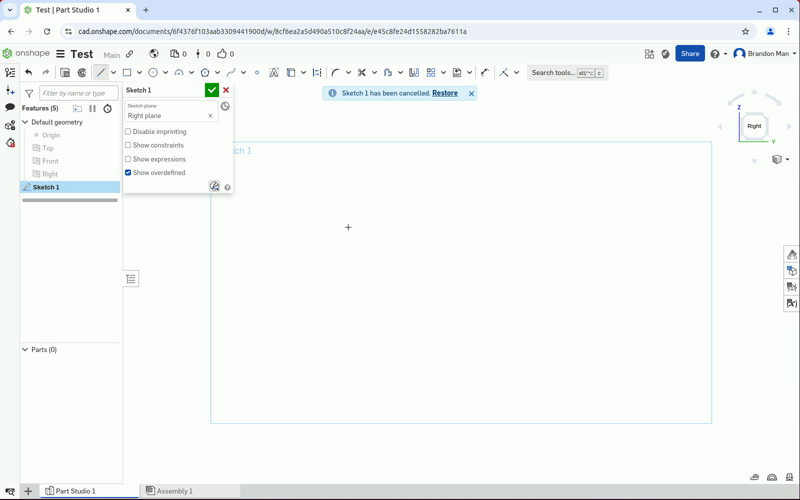
click(348, 226)
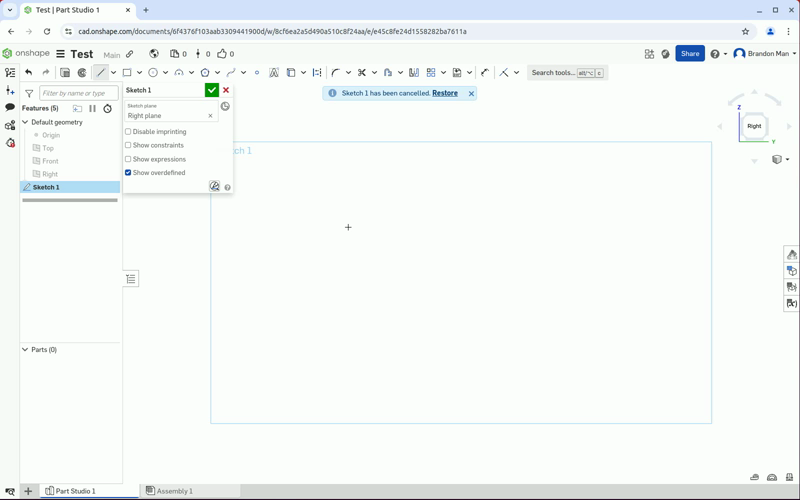
key_up(shift)
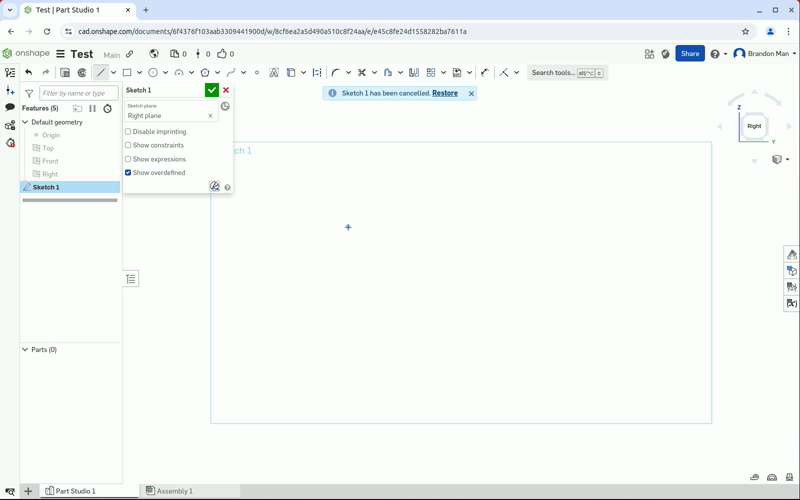
key_down(shift)
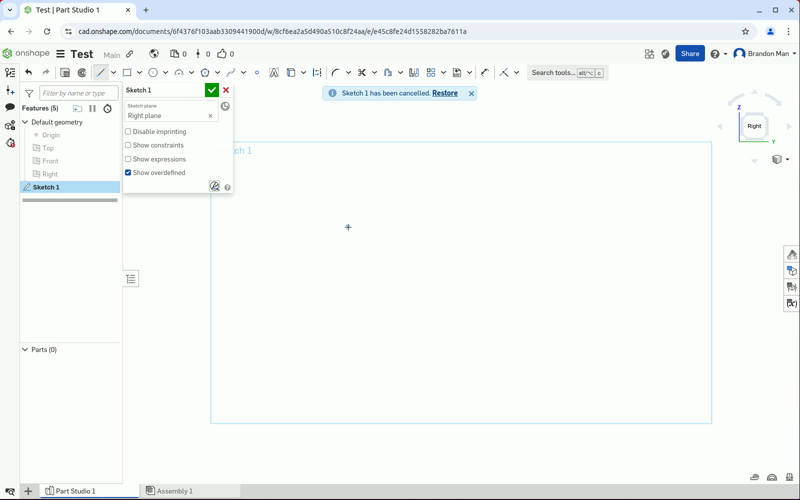
mouse_move(354, 307)
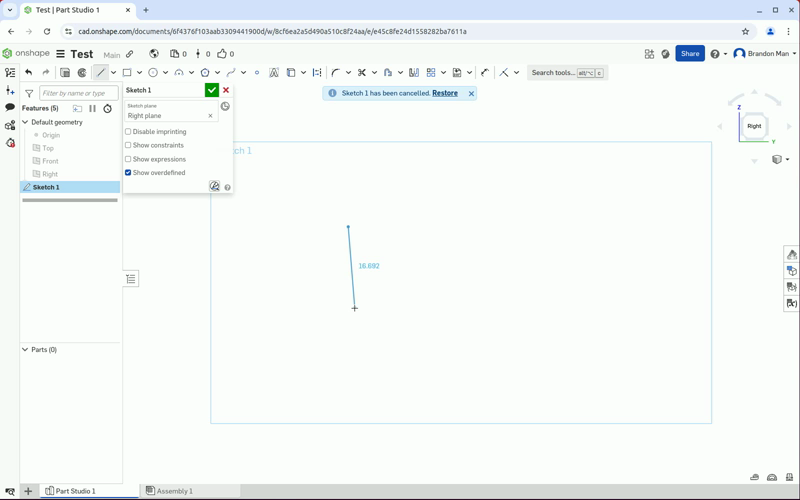
click(354, 307)
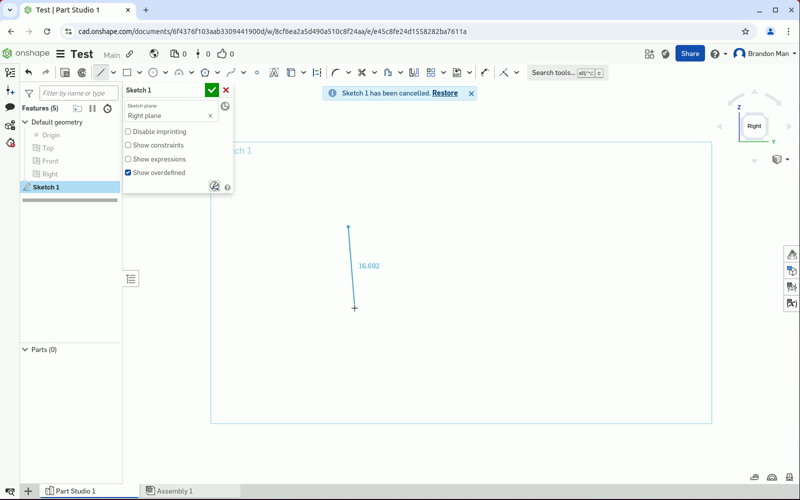
key_up(shift)
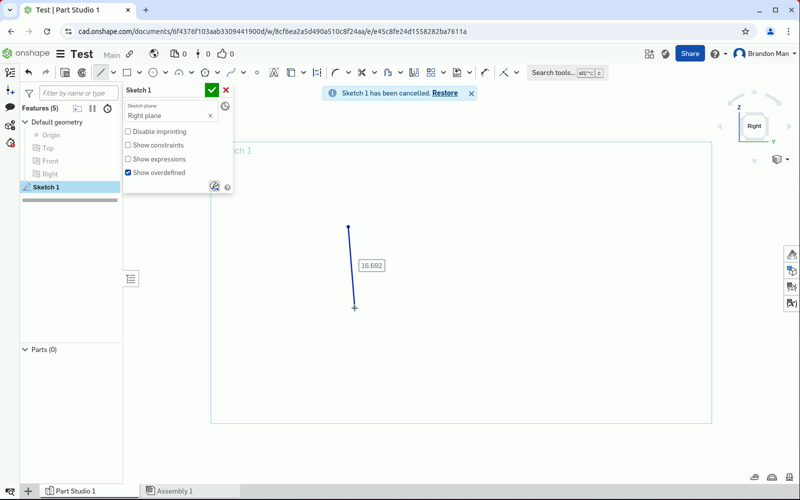
key_down(shift)
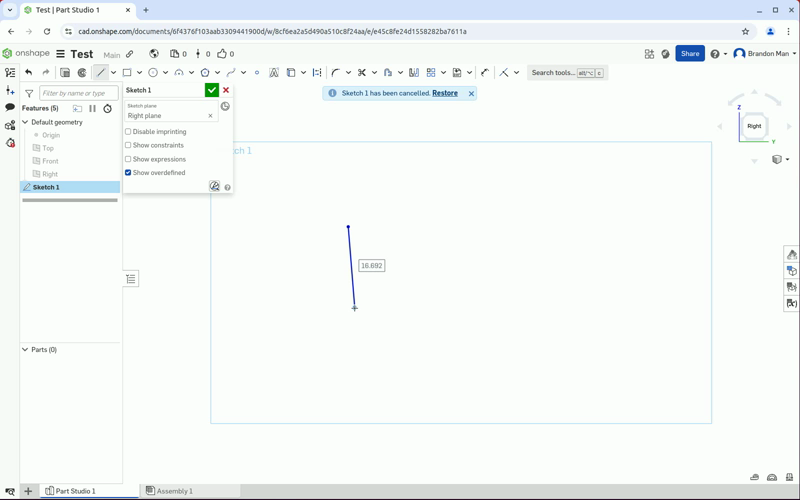
mouse_move(384, 307)
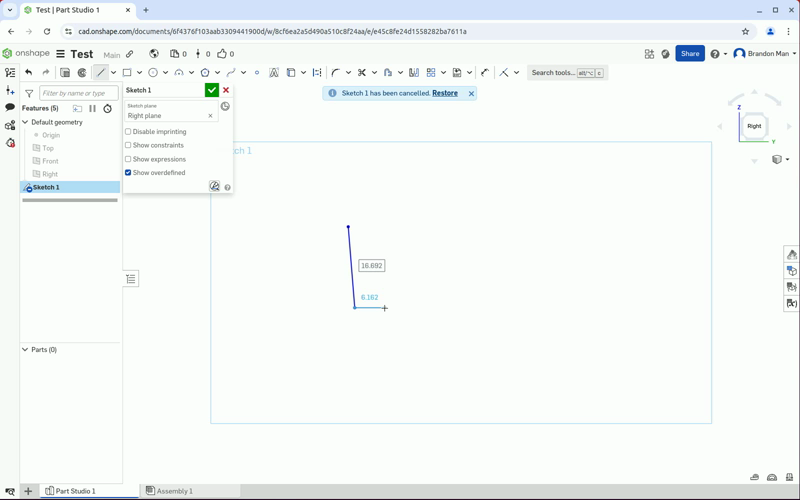
mouse_move(354, 328)
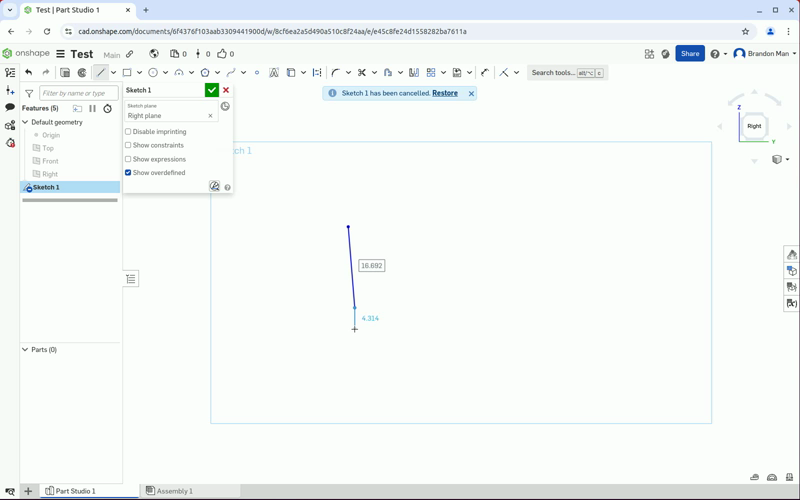
click(354, 328)
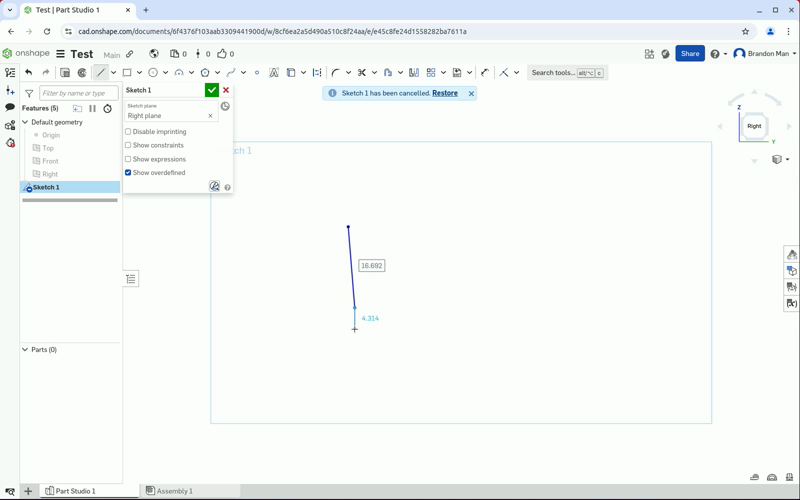
key_up(shift)
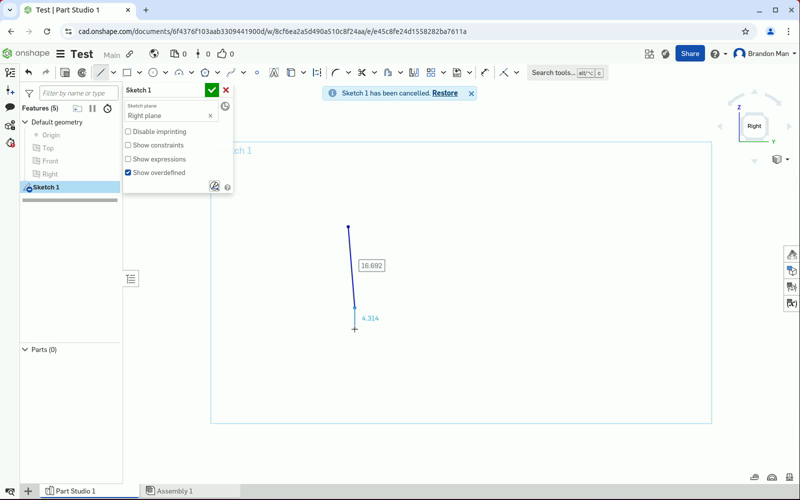
key(esc)
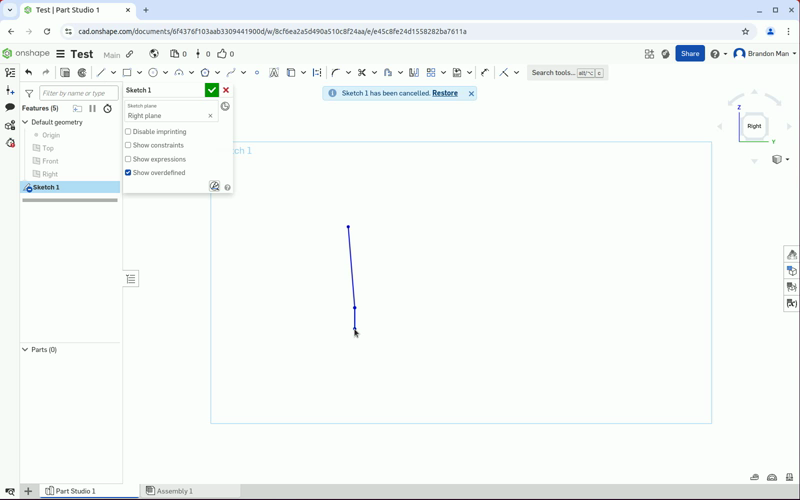
key(a)
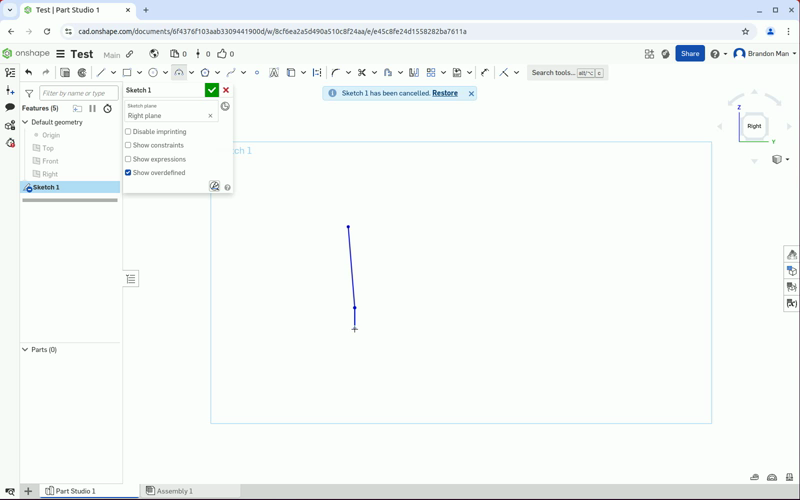
mouse_move(354, 328)
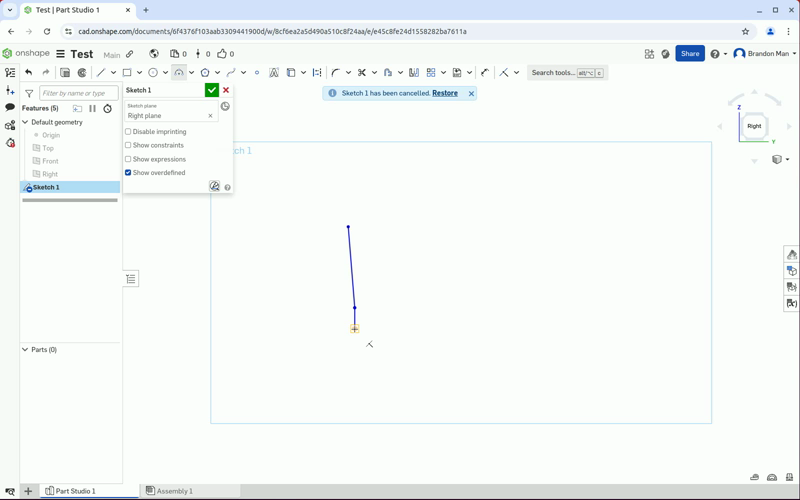
click(354, 328)
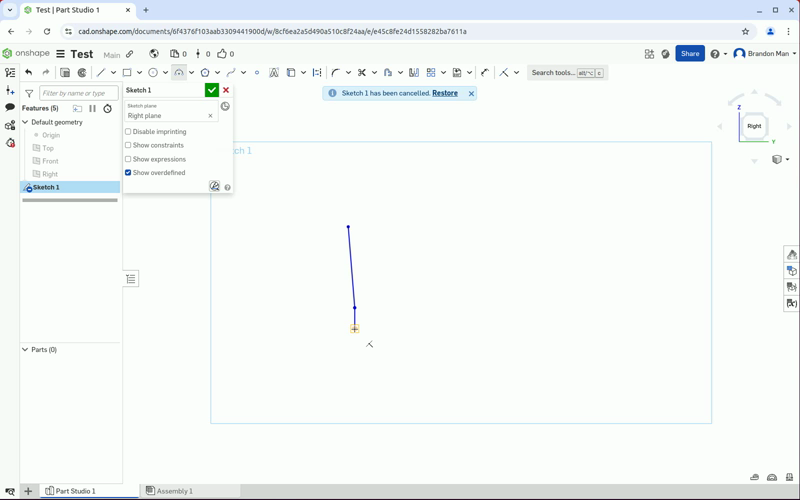
key_down(shift)
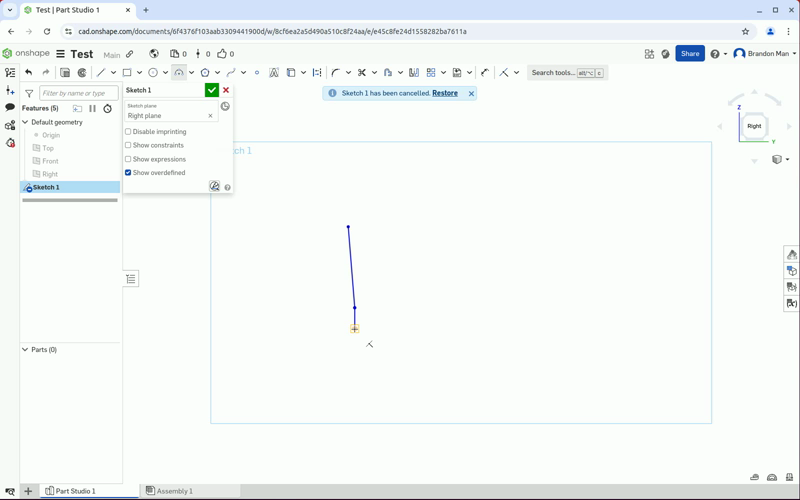
mouse_move(359, 328)
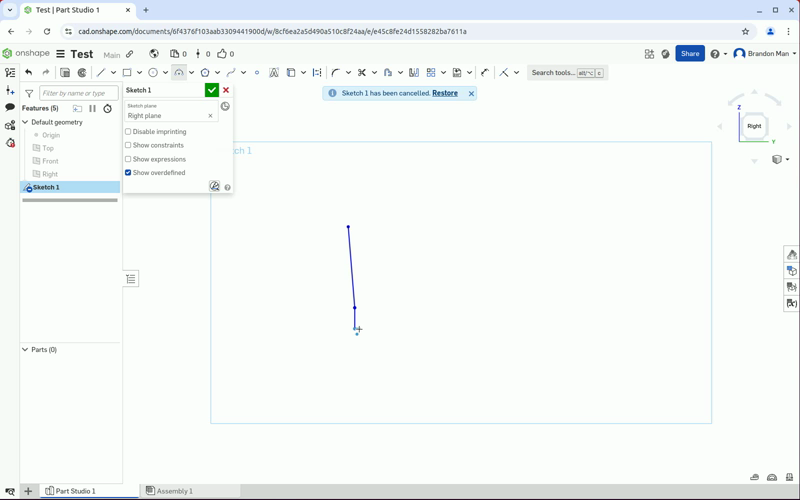
scroll(6)
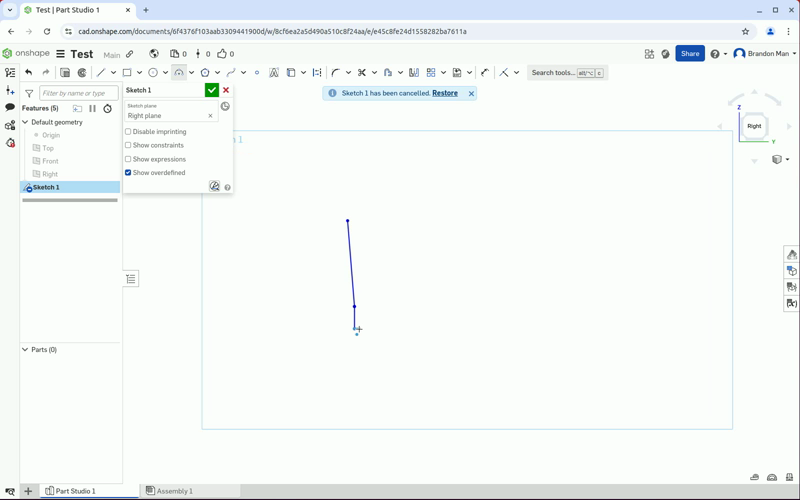
scroll(6)
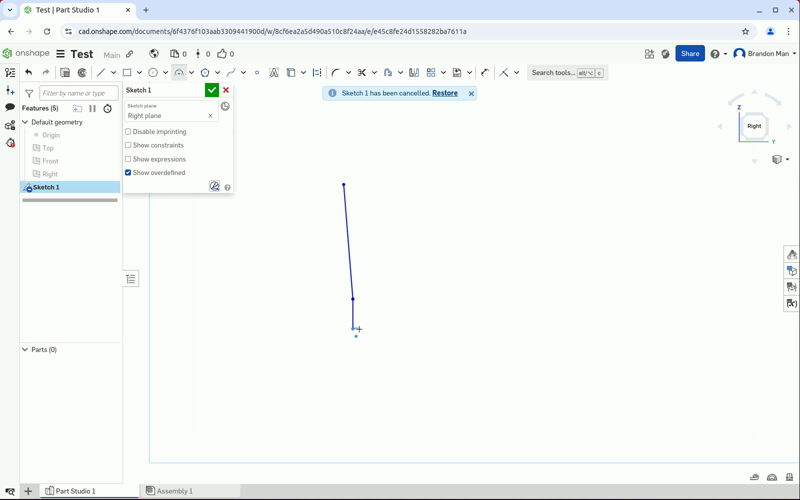
scroll(6)
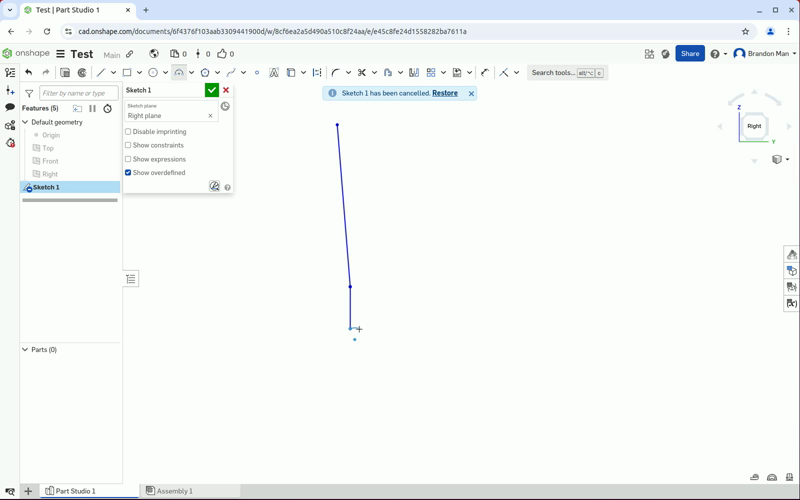
scroll(6)
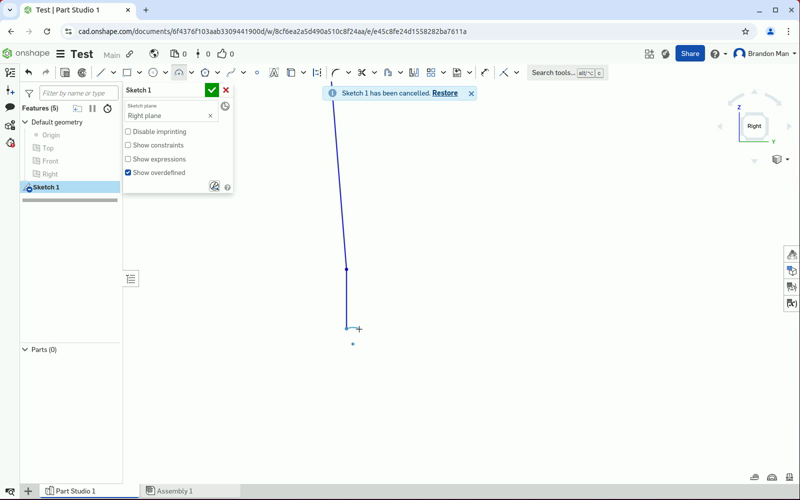
scroll(6)
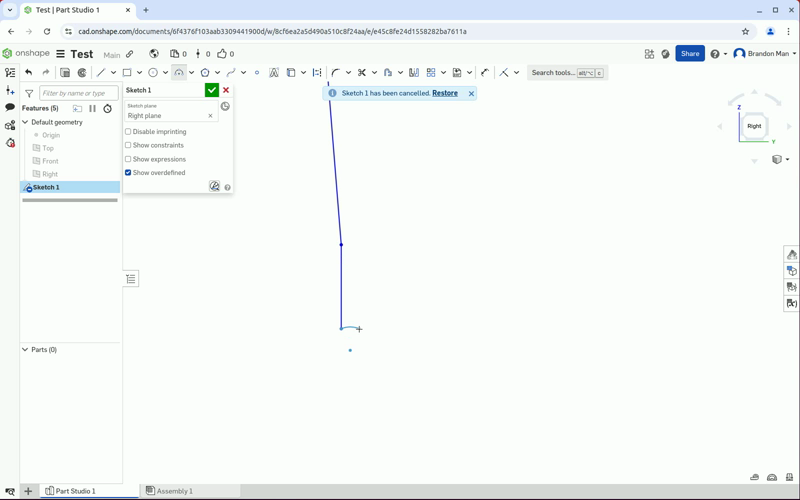
scroll(6)
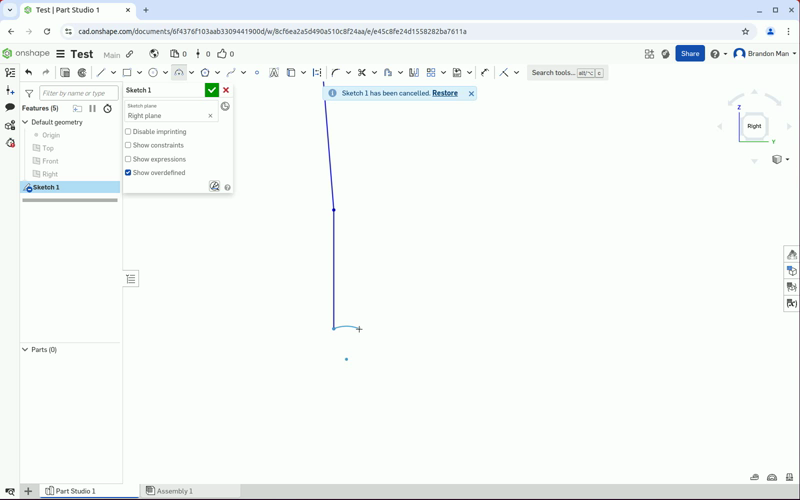
scroll(6)
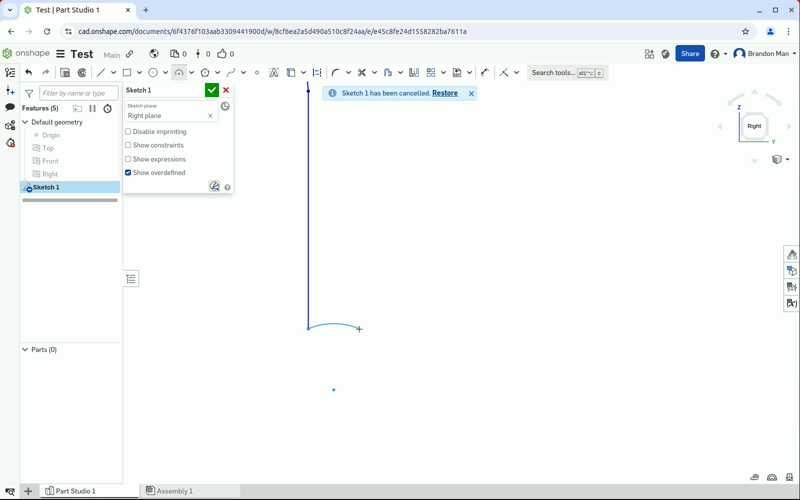
click(359, 328)
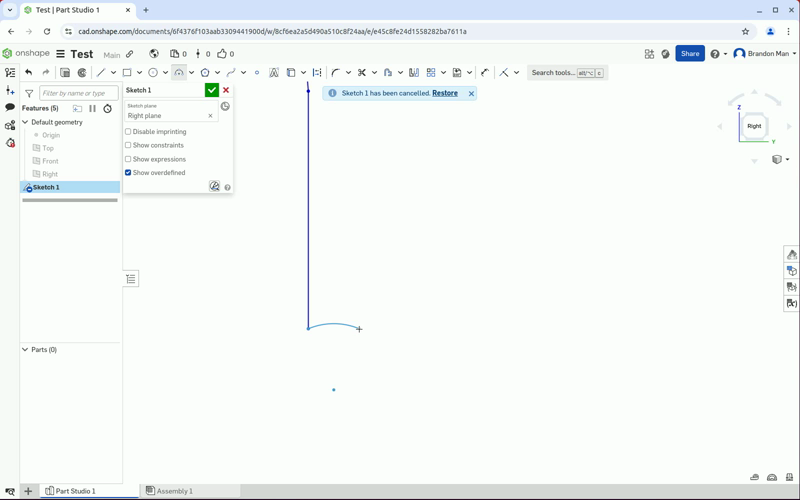
scroll(-6)
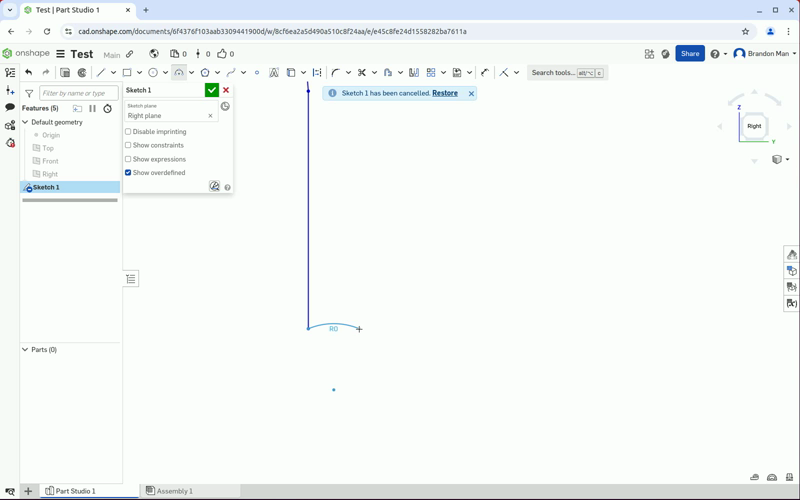
scroll(-6)
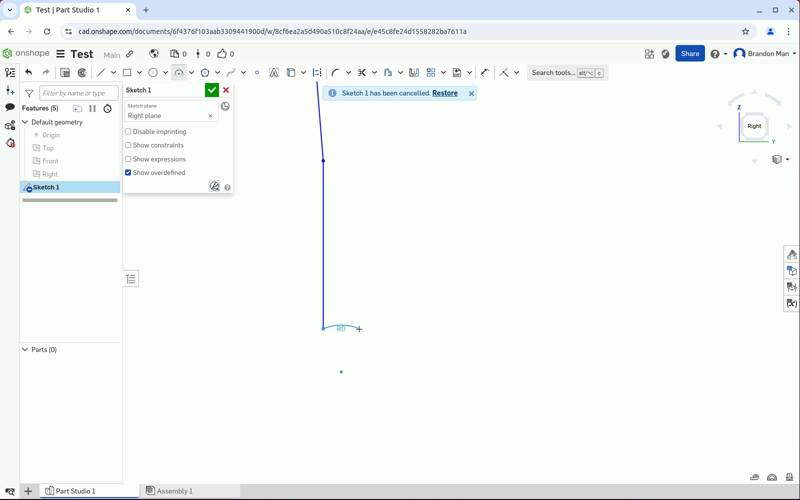
scroll(-6)
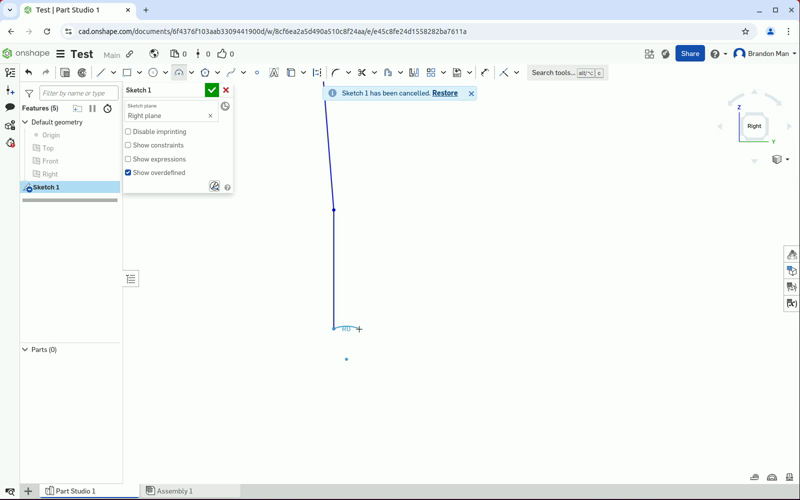
scroll(-6)
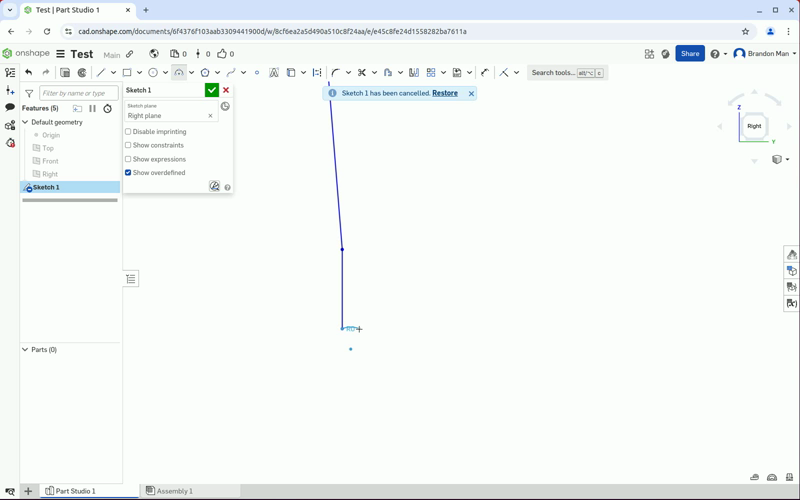
scroll(-6)
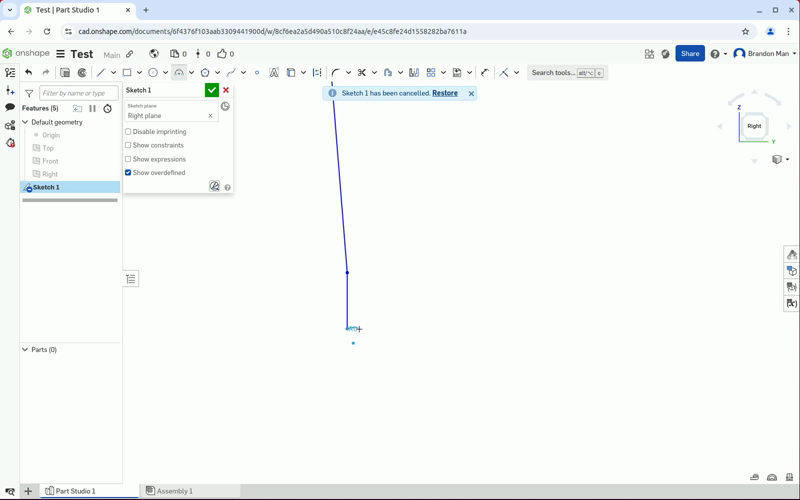
scroll(-6)
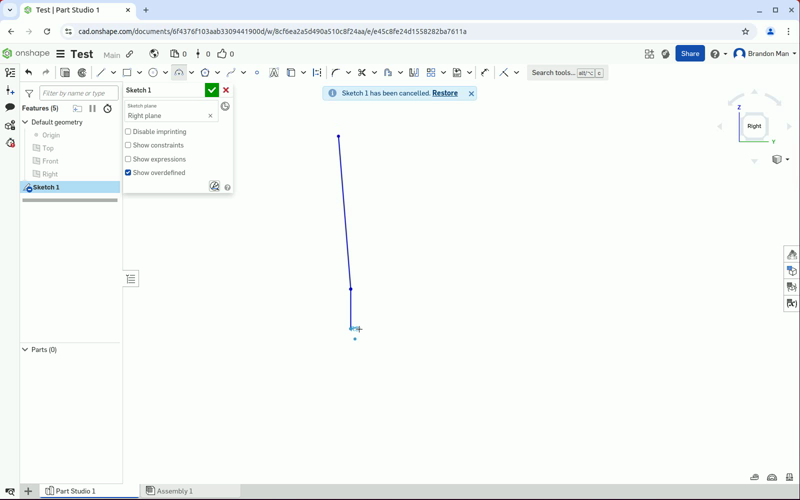
scroll(-6)
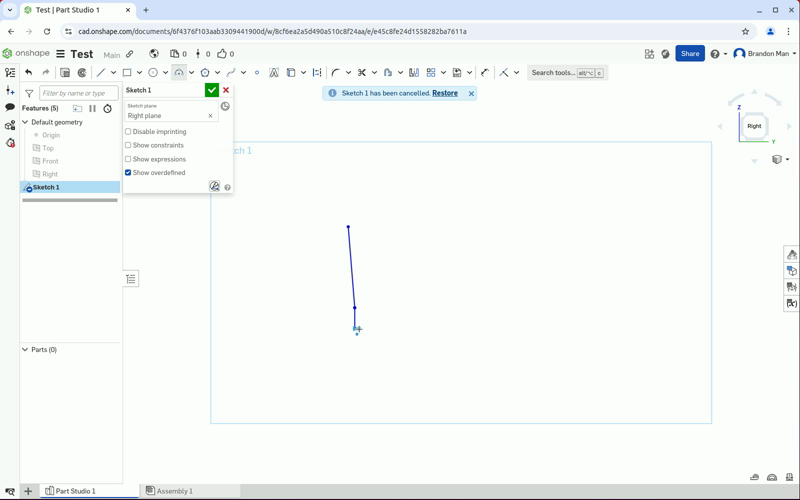
mouse_move(356, 330)
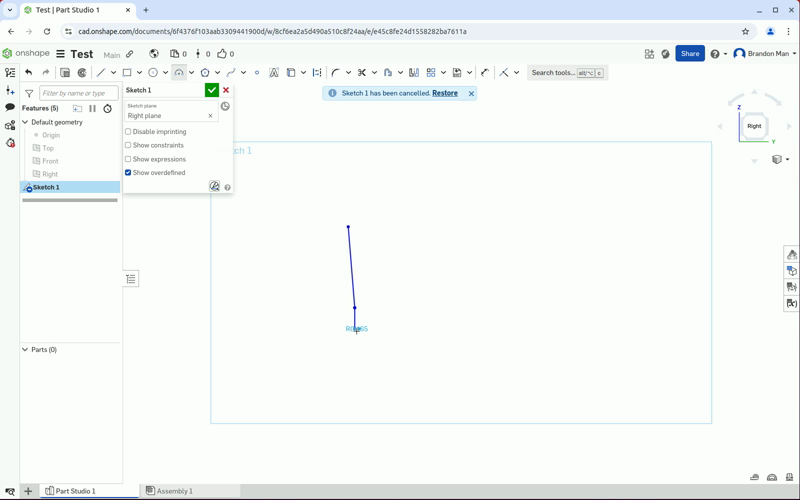
scroll(6)
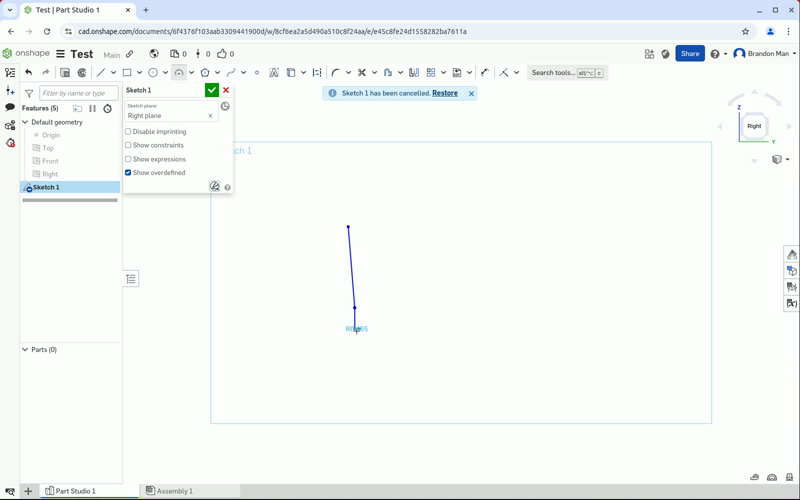
scroll(6)
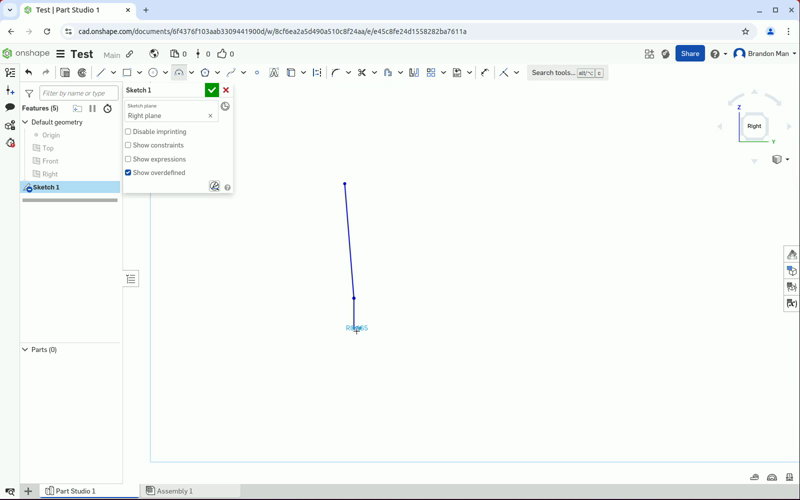
scroll(6)
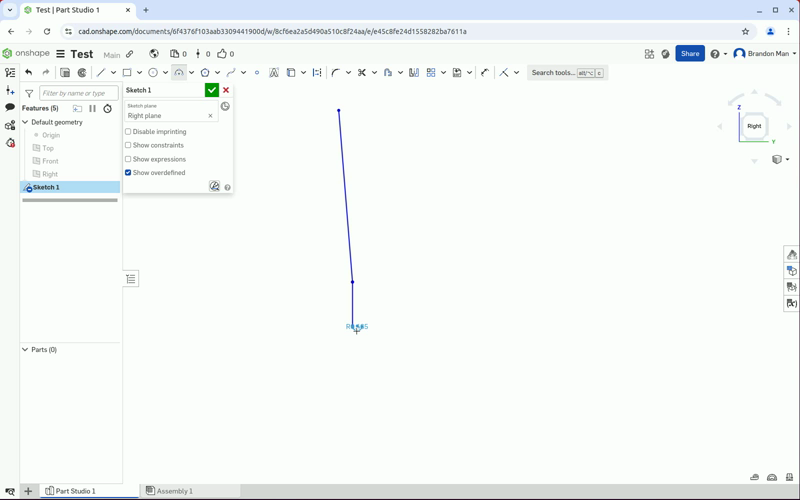
scroll(6)
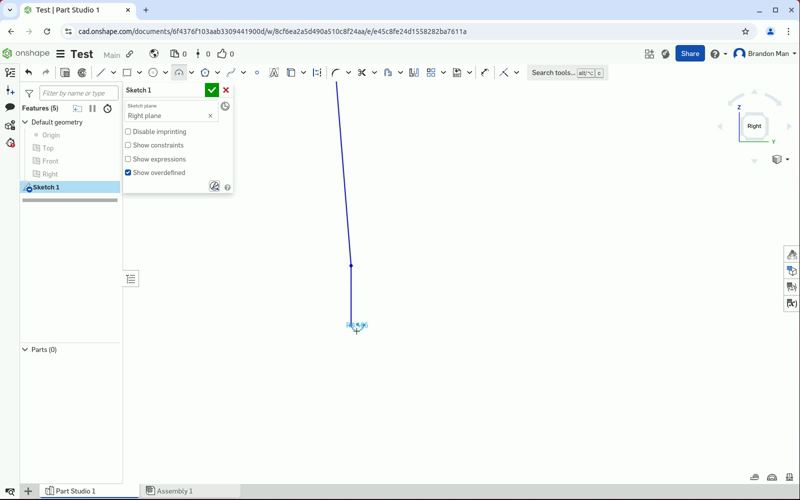
scroll(6)
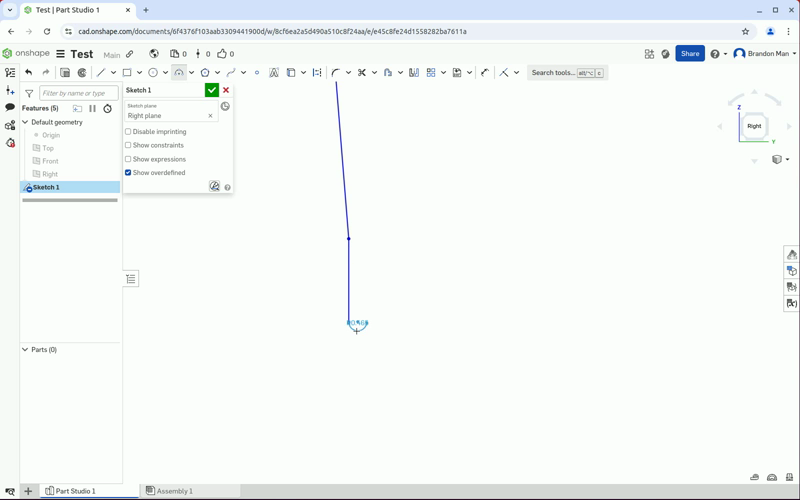
scroll(6)
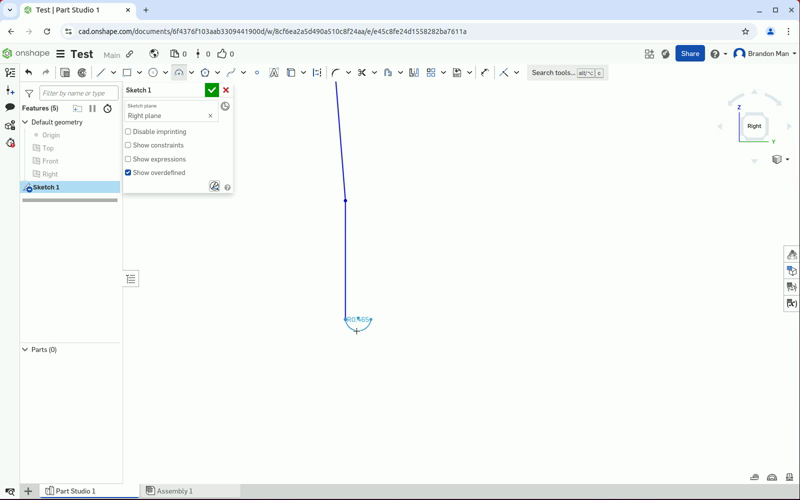
scroll(6)
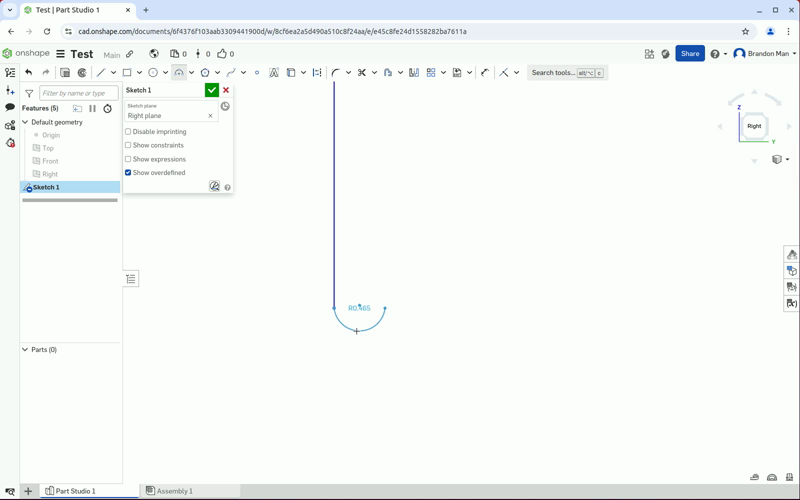
click(356, 330)
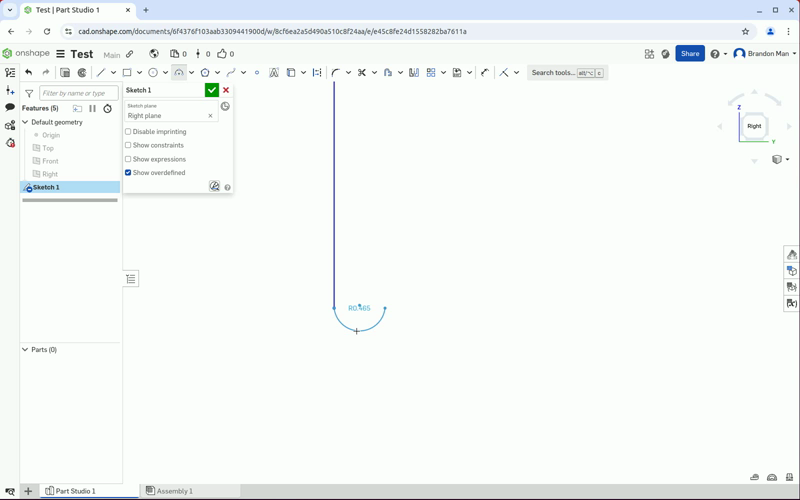
scroll(-6)
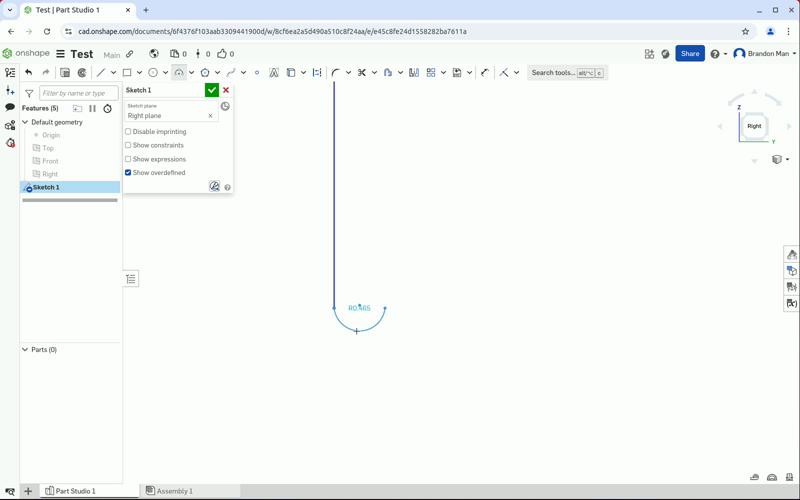
scroll(-6)
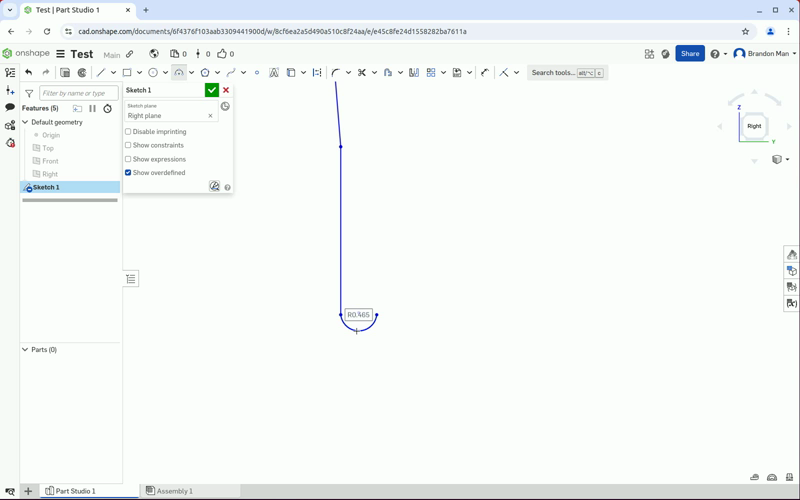
scroll(-6)
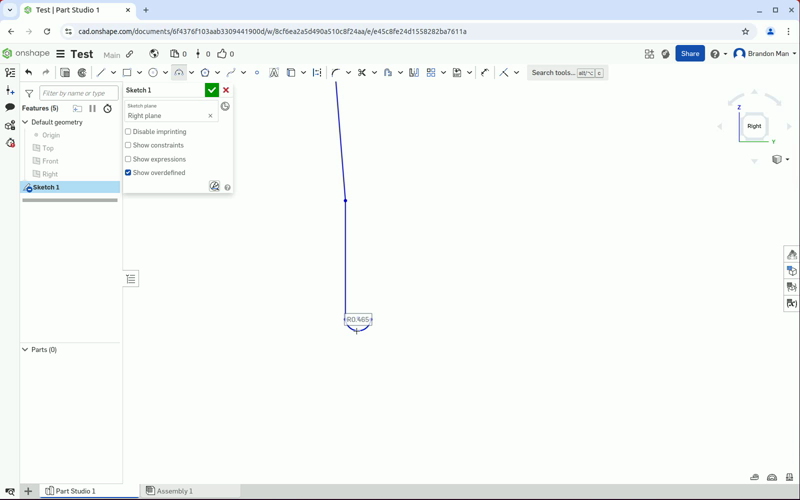
scroll(-6)
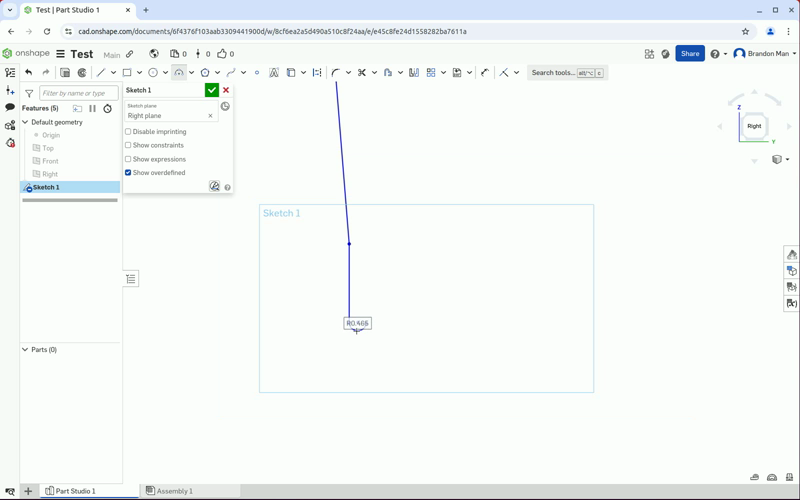
scroll(-6)
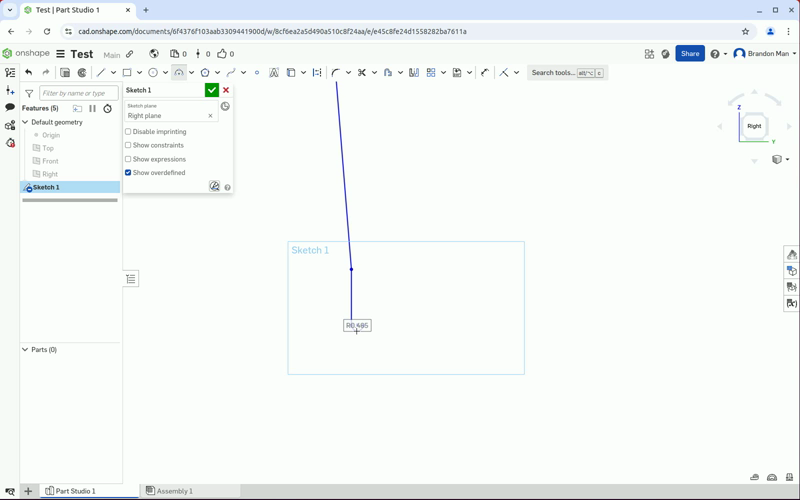
scroll(-6)
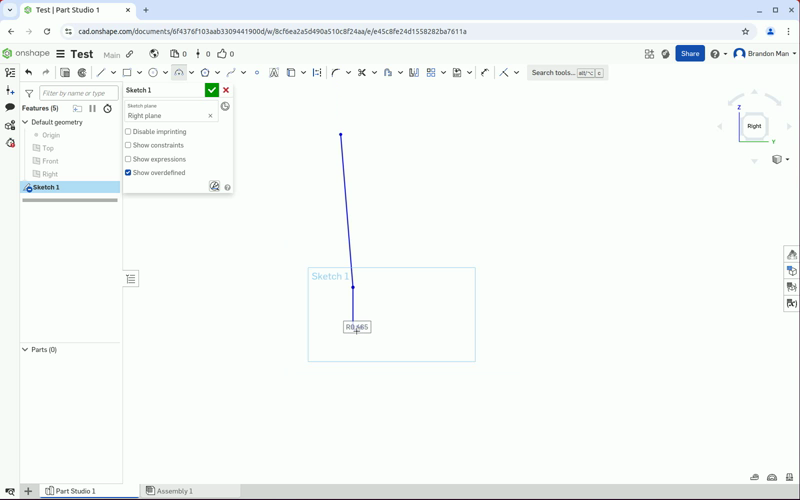
scroll(-6)
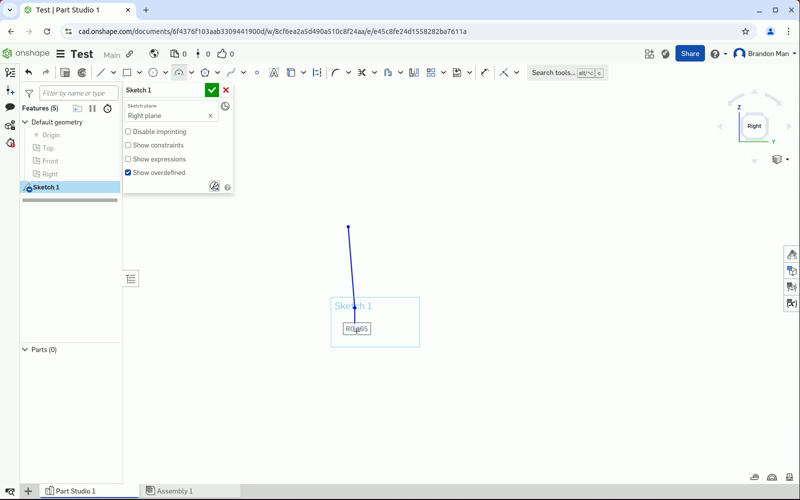
key_up(shift)
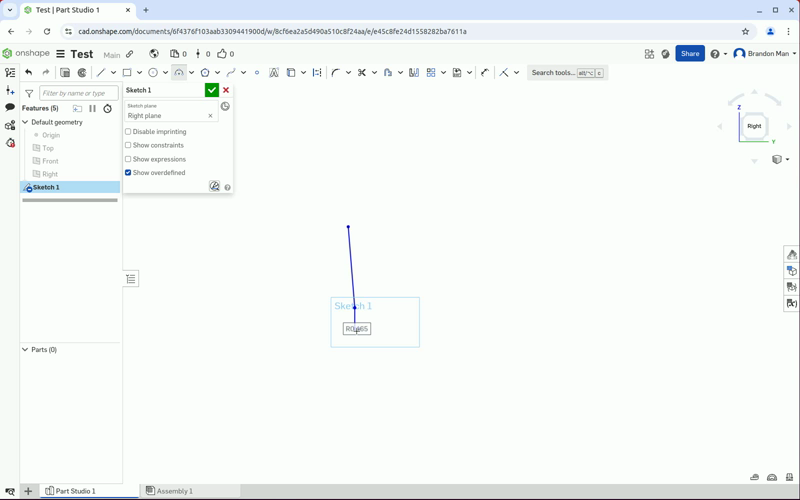
key(esc)
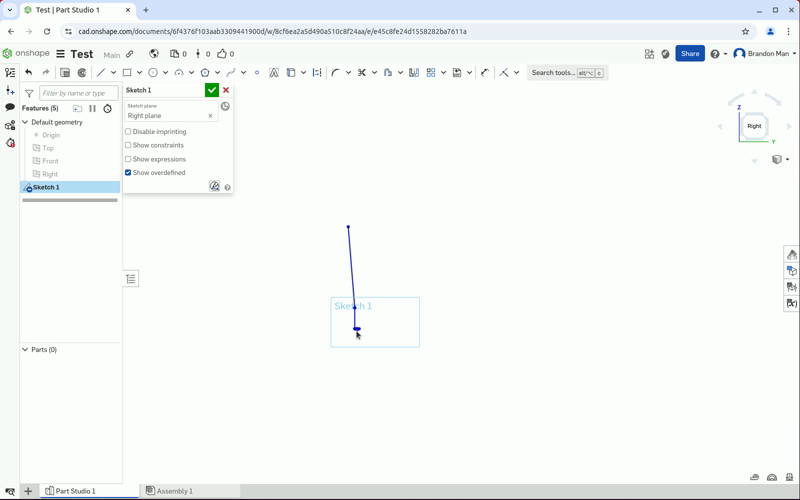
key(l)
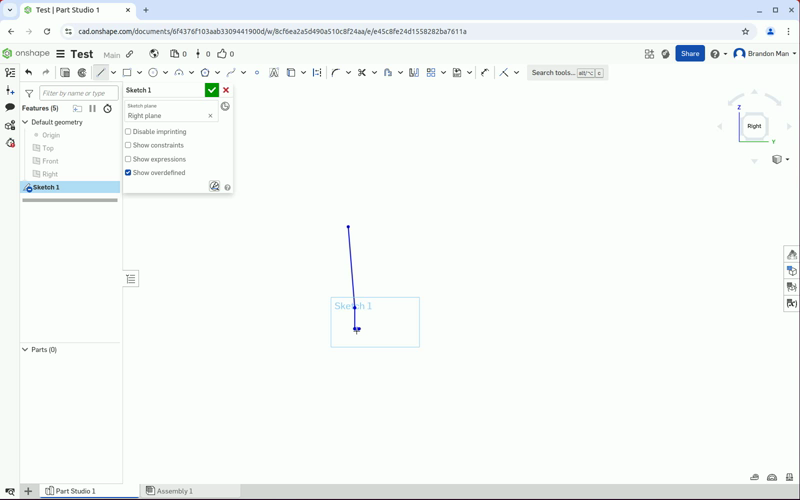
mouse_move(359, 328)
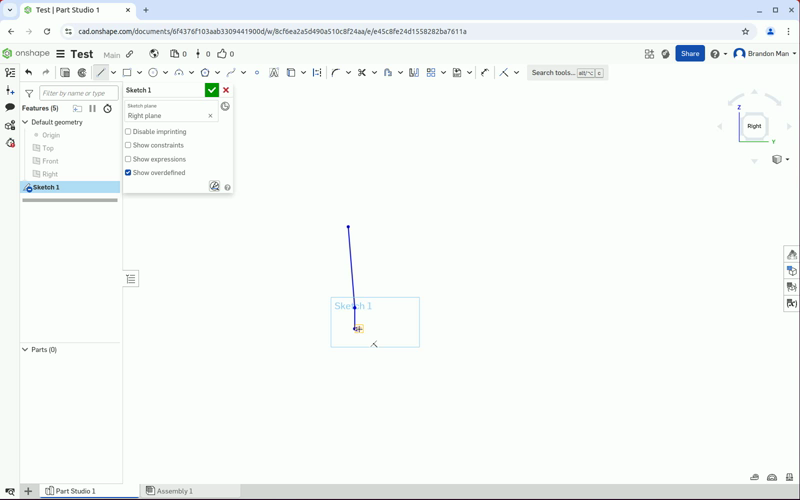
scroll(6)
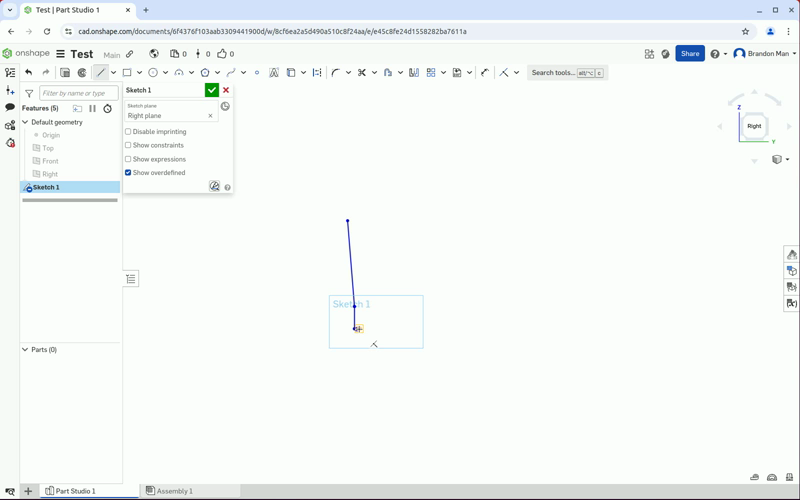
scroll(6)
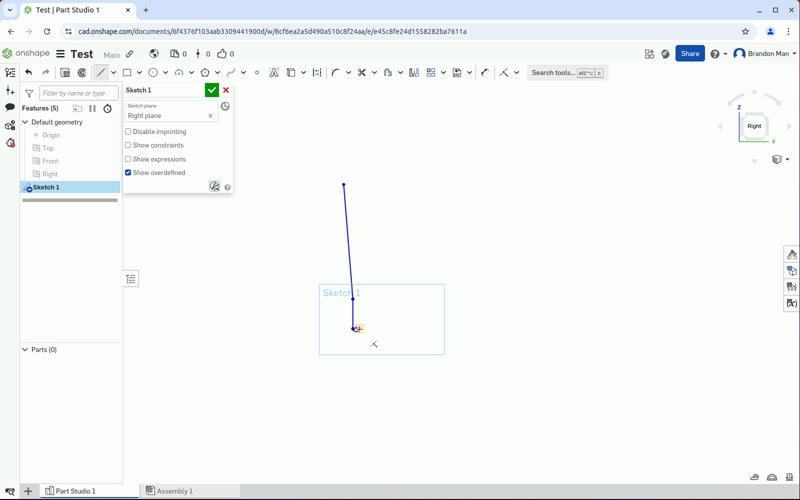
scroll(6)
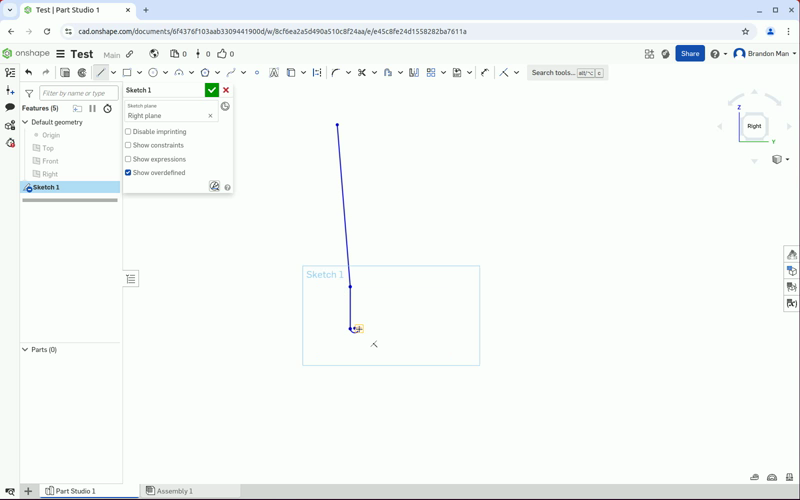
scroll(6)
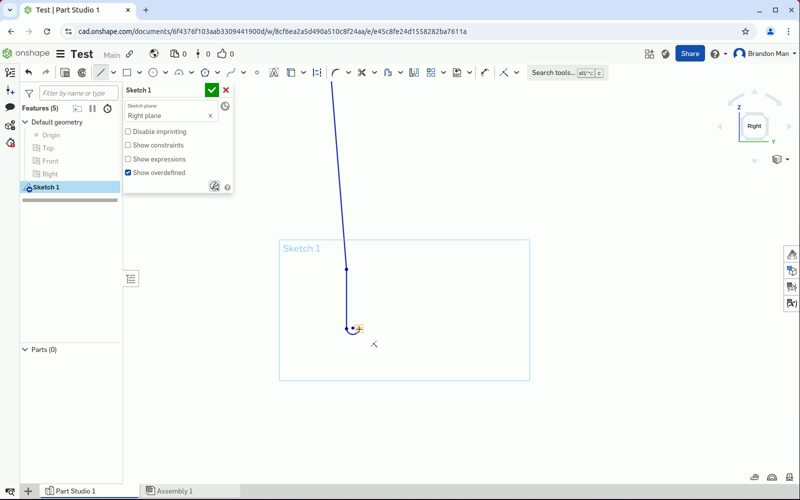
scroll(6)
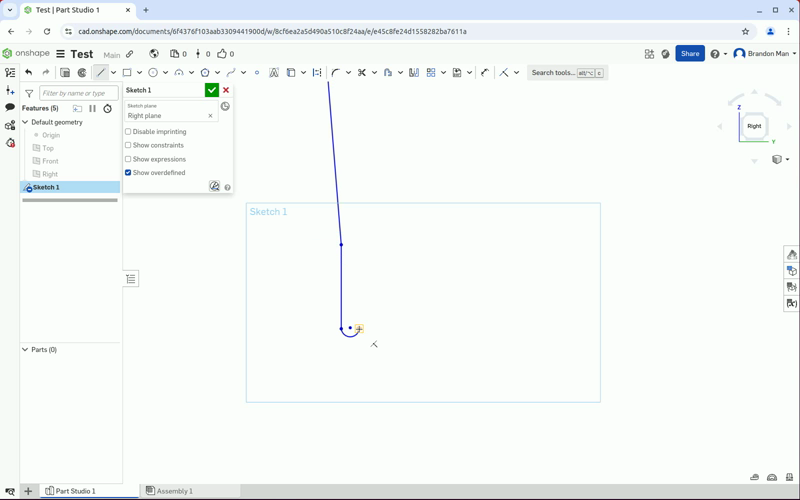
scroll(6)
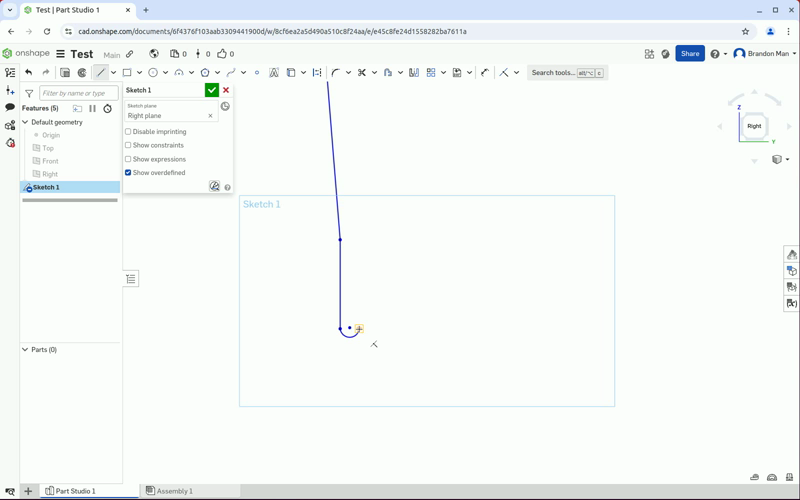
scroll(6)
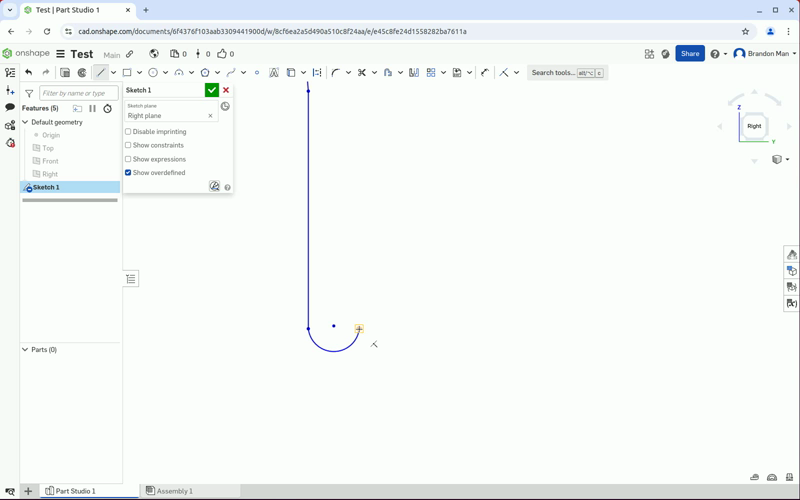
click(359, 328)
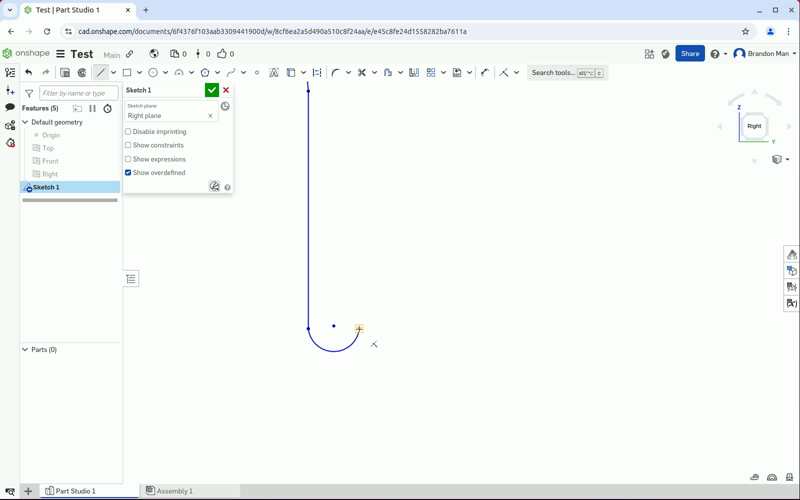
scroll(-6)
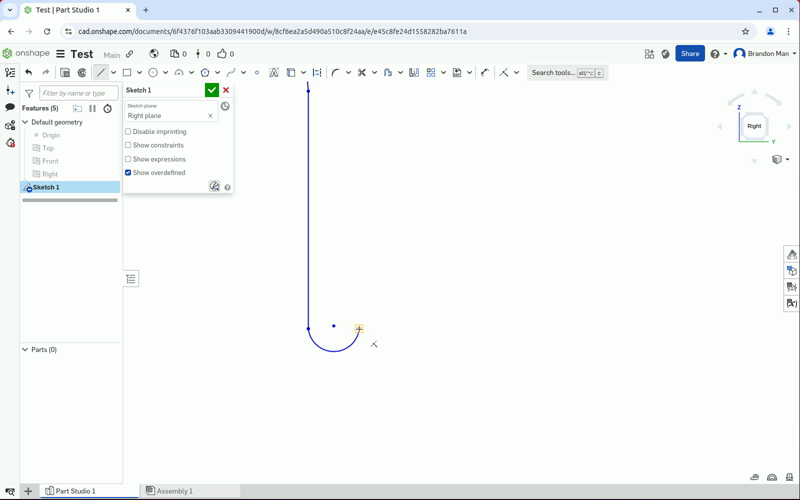
scroll(-6)
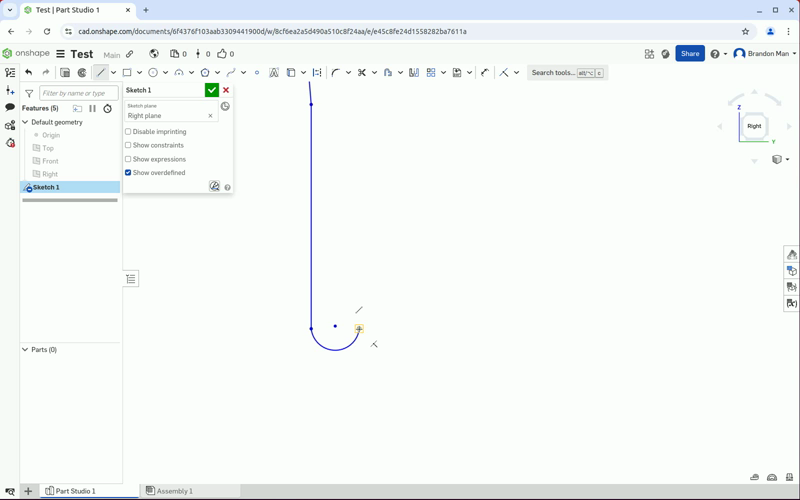
scroll(-6)
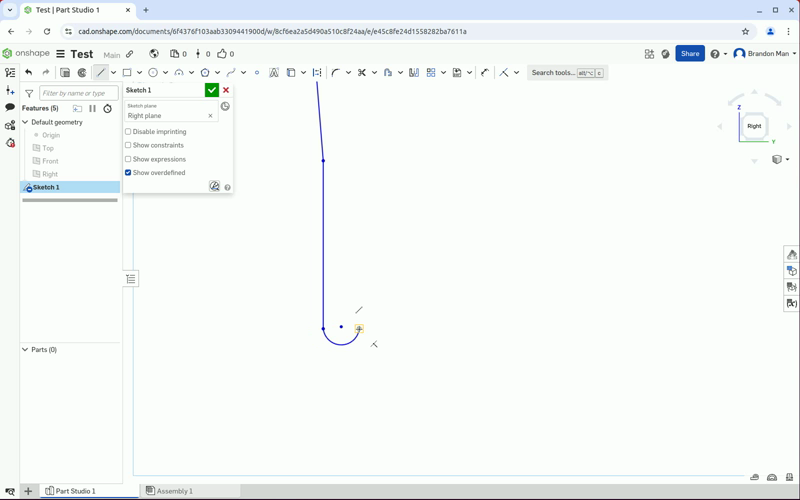
scroll(-6)
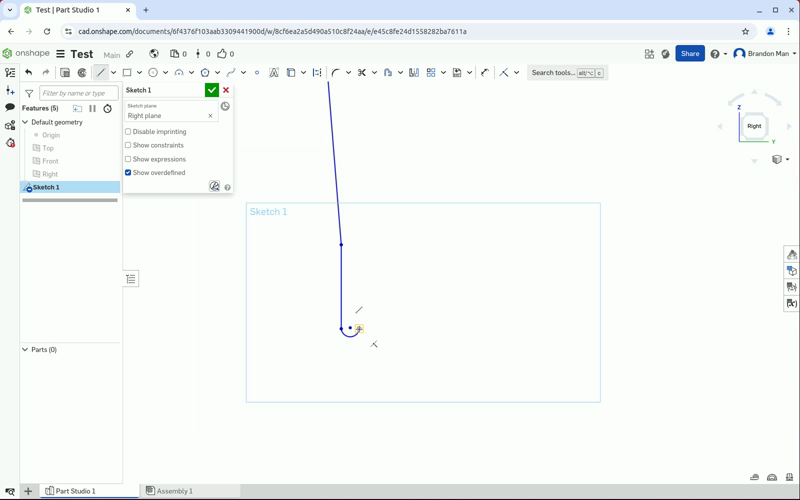
scroll(-6)
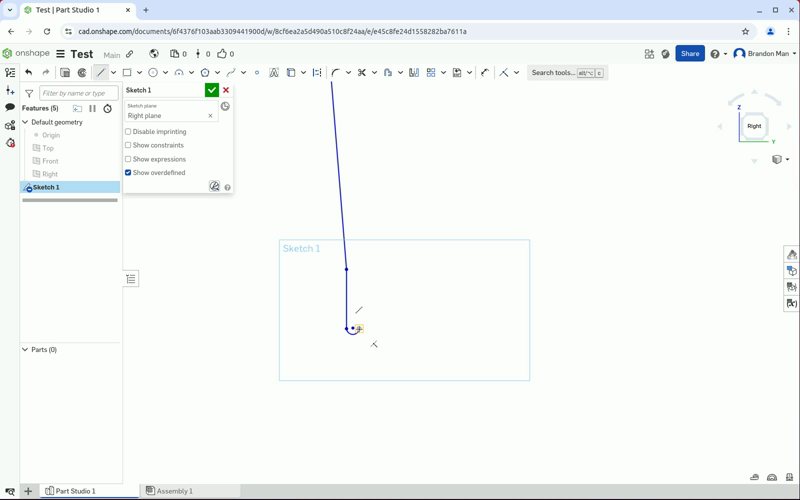
scroll(-6)
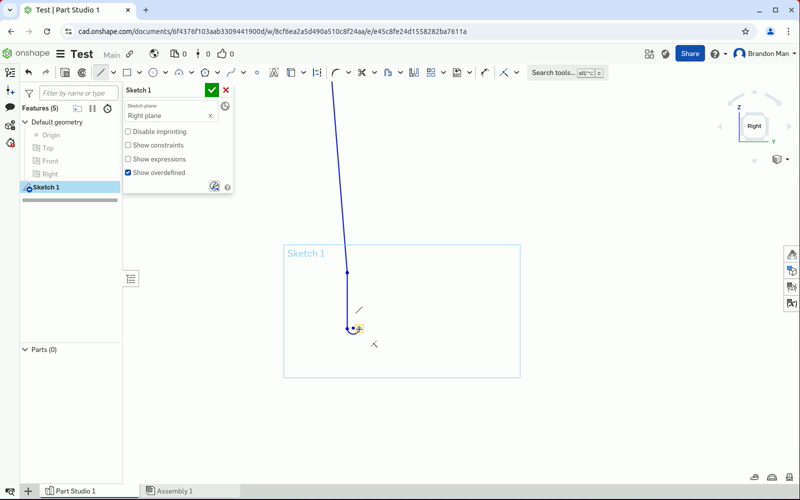
scroll(-6)
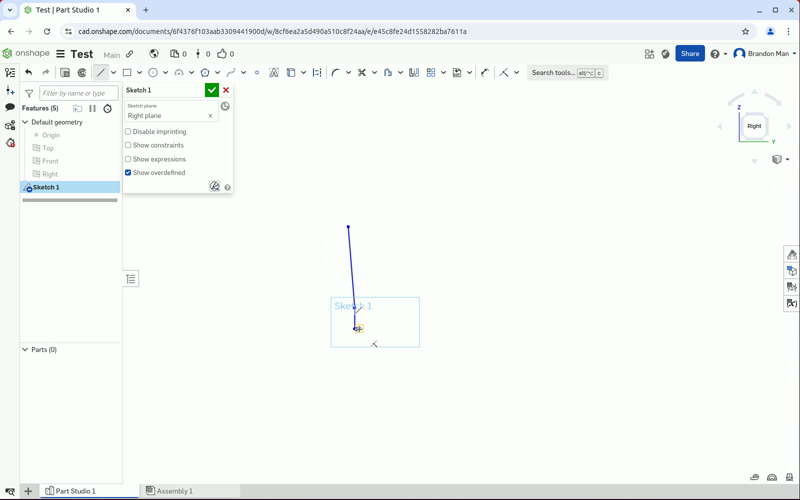
key_down(shift)
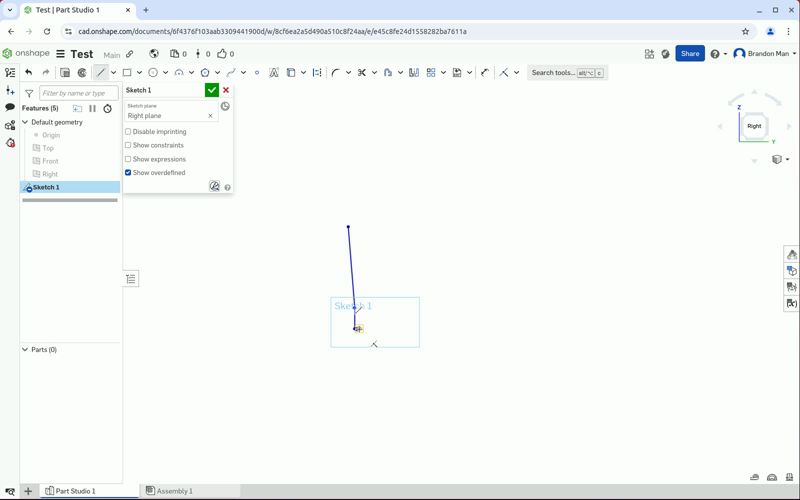
mouse_move(389, 328)
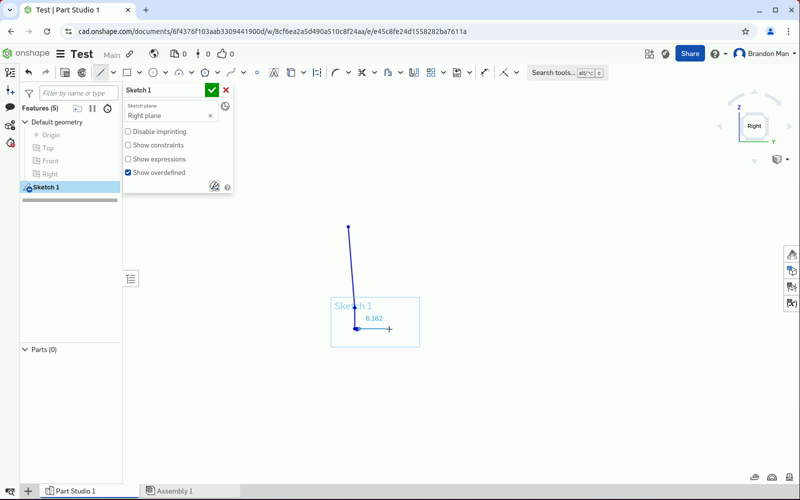
mouse_move(359, 307)
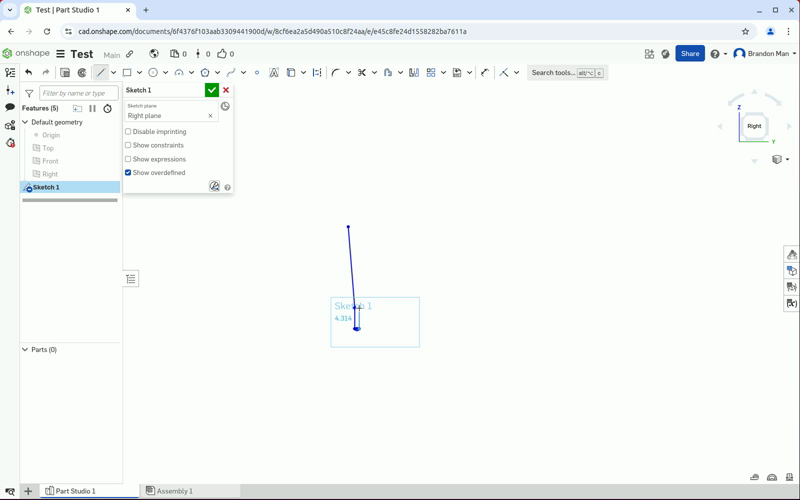
click(359, 307)
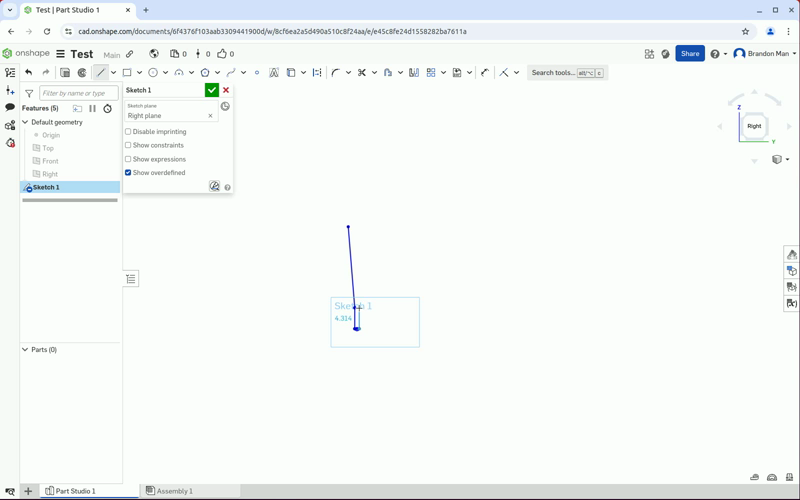
key_up(shift)
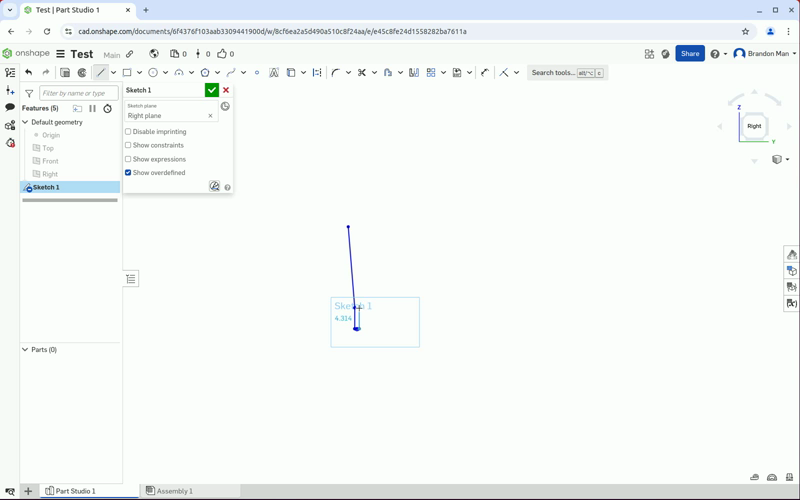
key_down(shift)
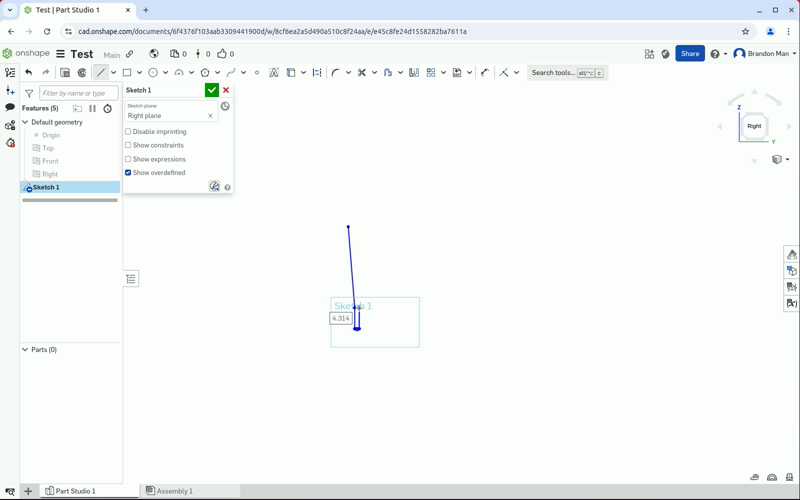
mouse_move(352, 226)
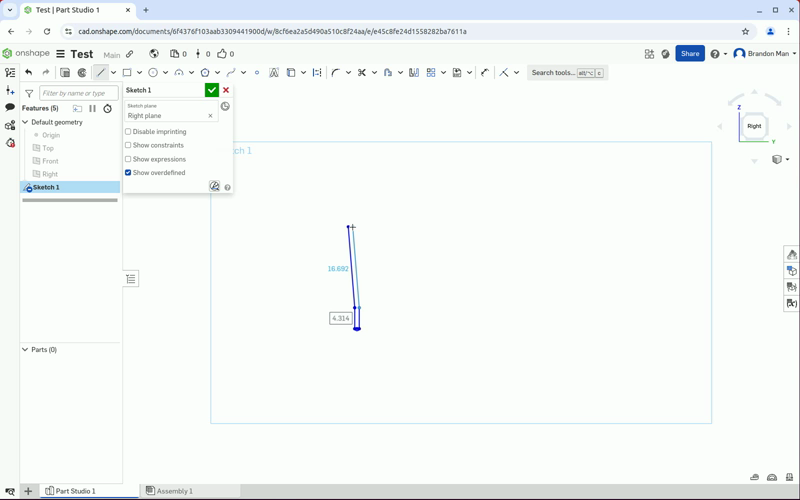
scroll(6)
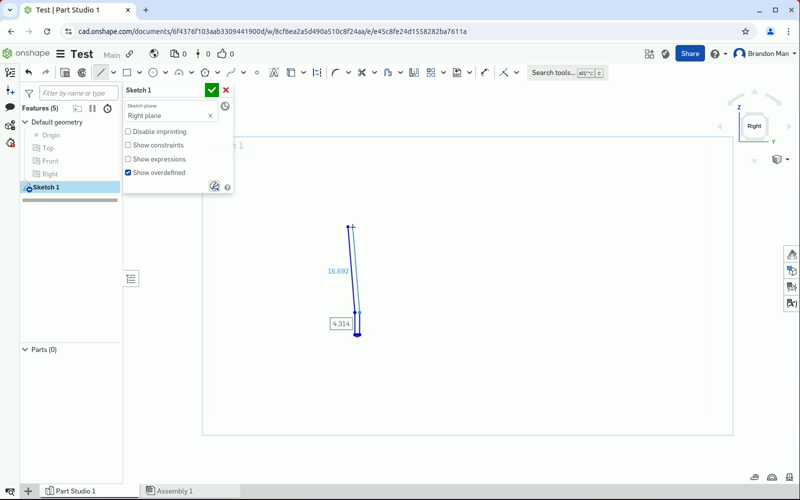
scroll(6)
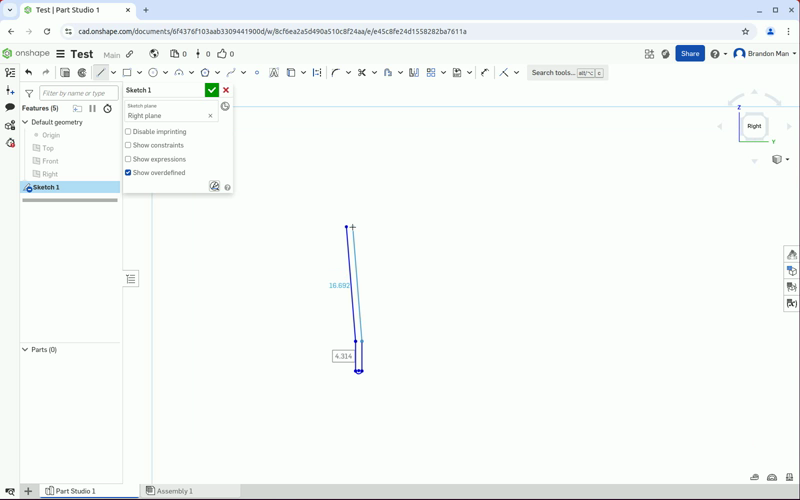
scroll(6)
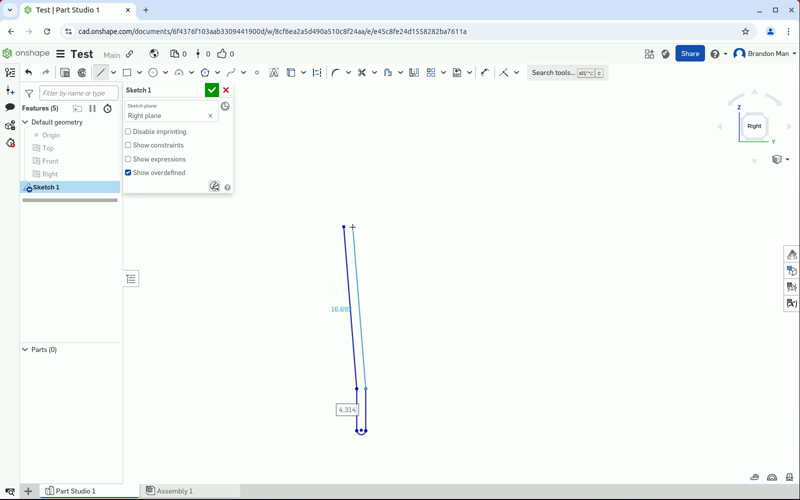
scroll(6)
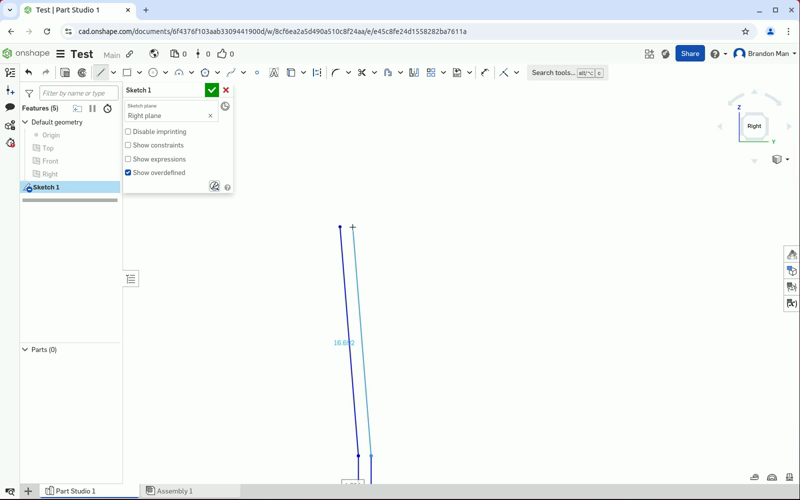
scroll(6)
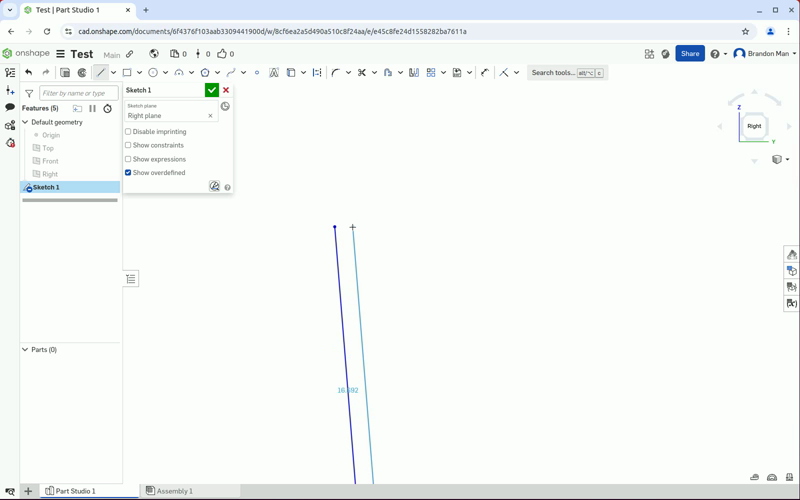
scroll(6)
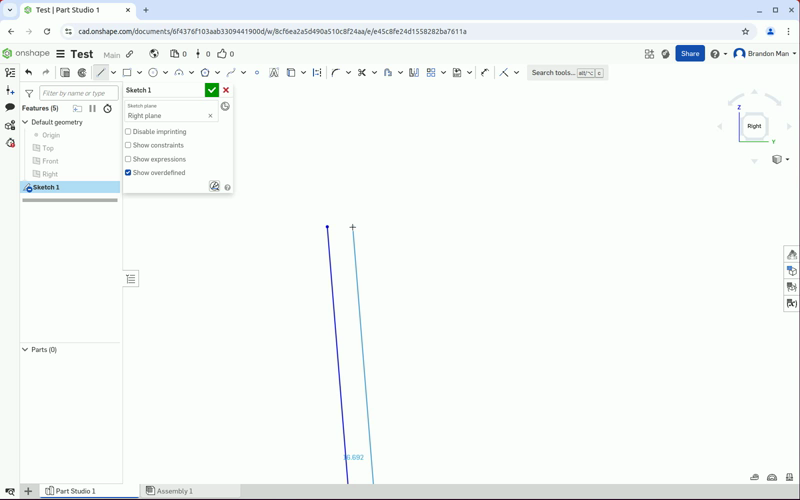
scroll(6)
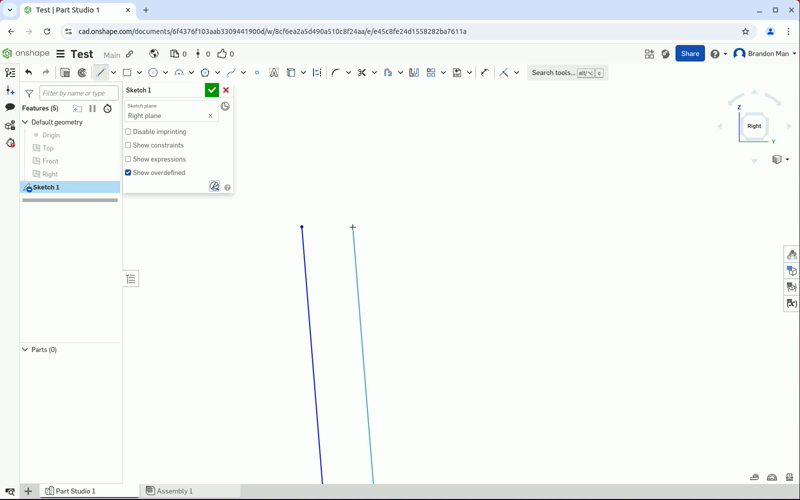
click(352, 226)
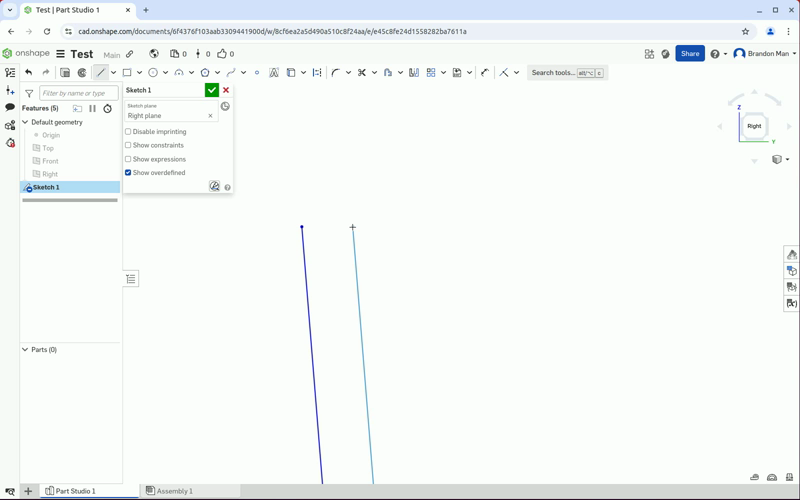
scroll(-6)
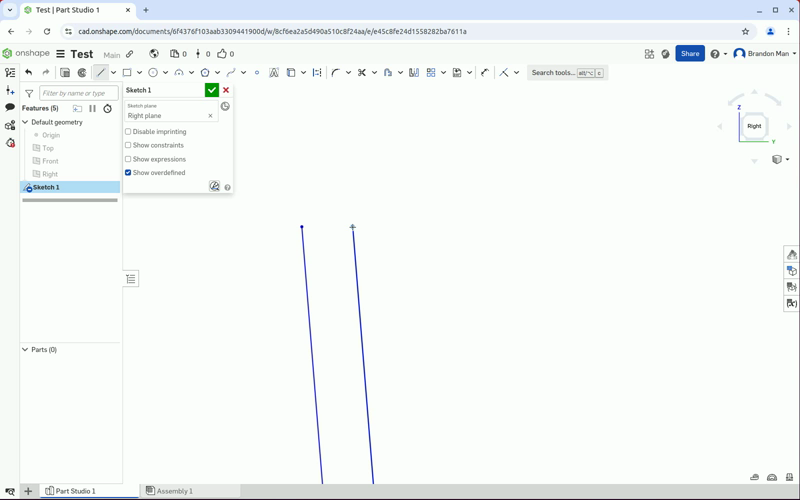
scroll(-6)
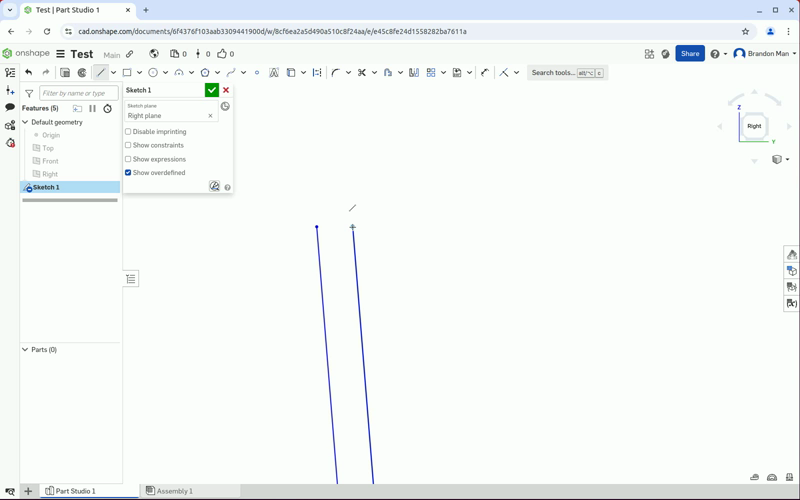
scroll(-6)
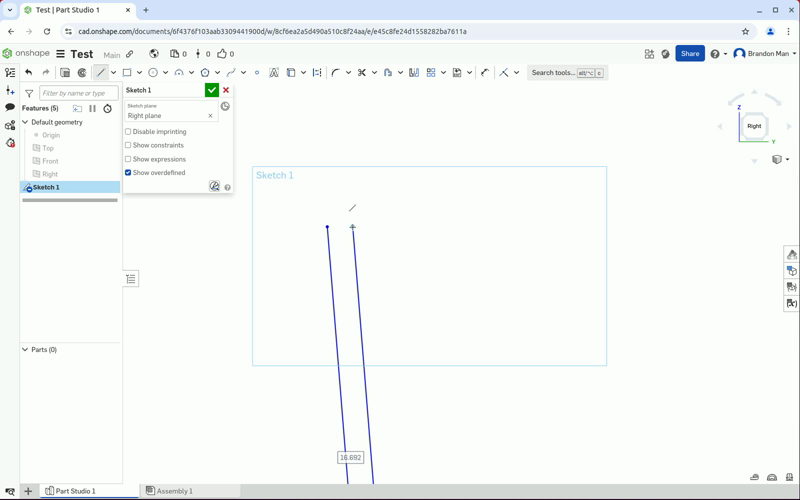
scroll(-6)
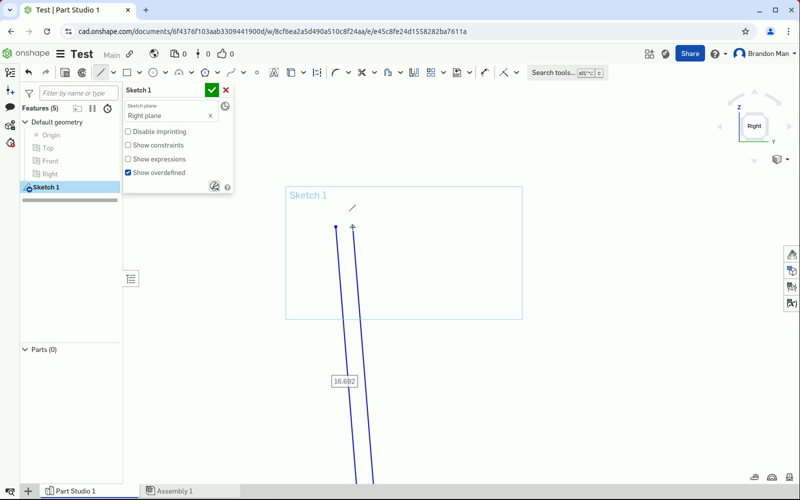
scroll(-6)
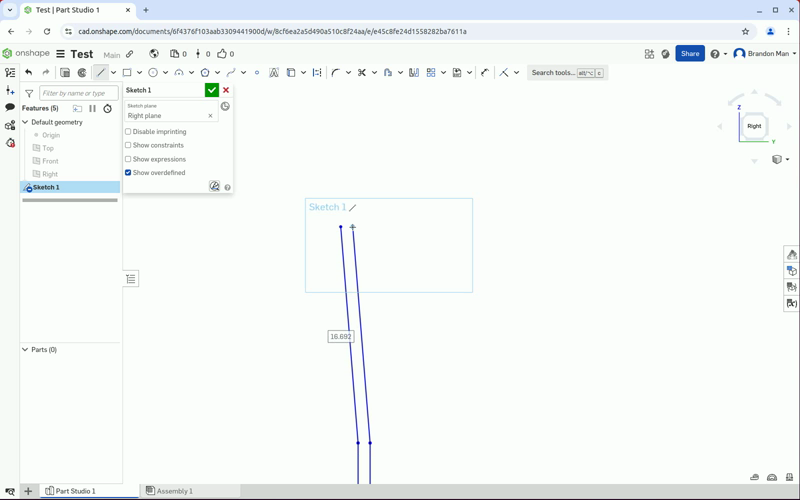
scroll(-6)
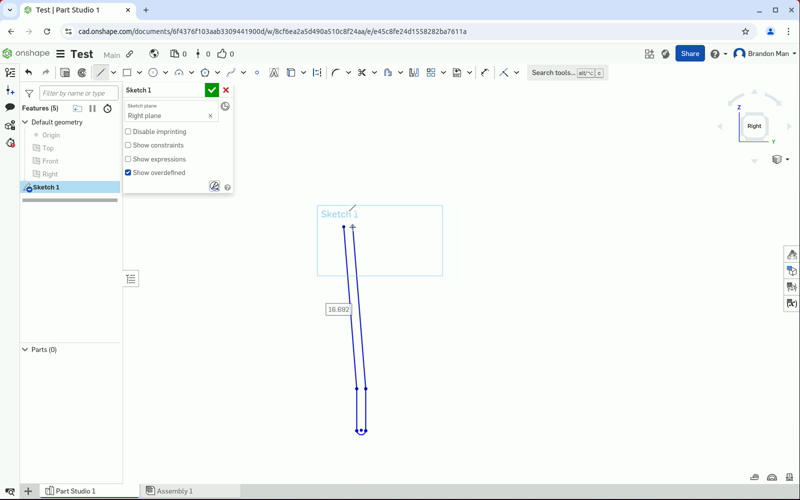
scroll(-6)
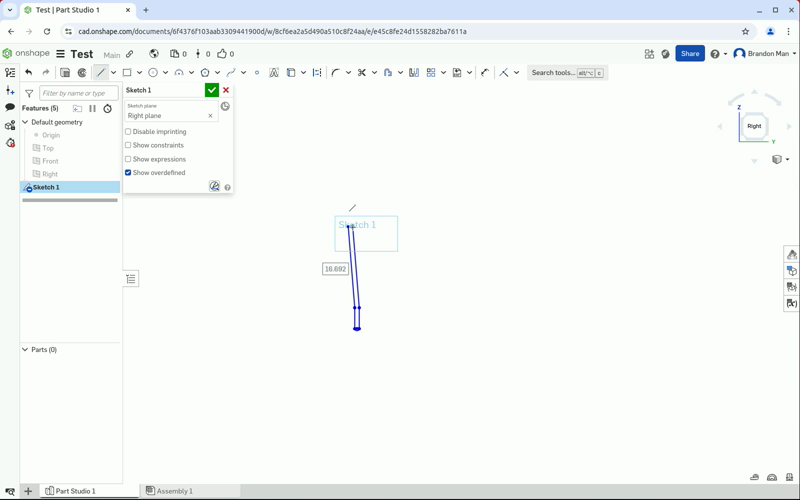
key_up(shift)
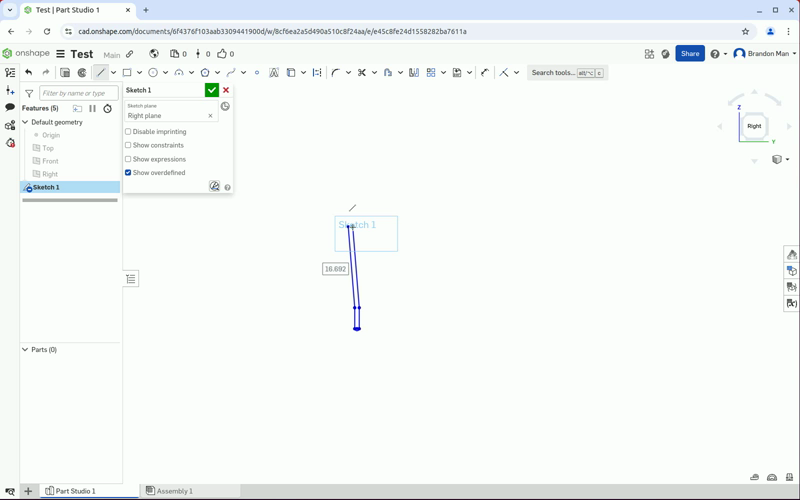
key(esc)
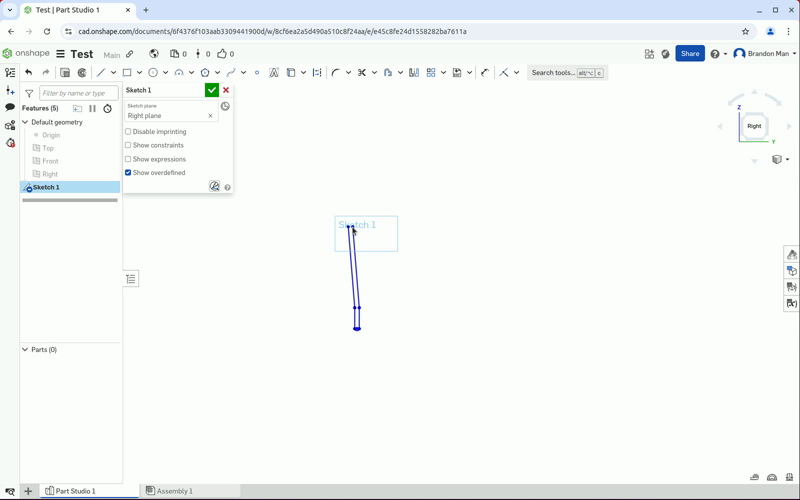
key(a)
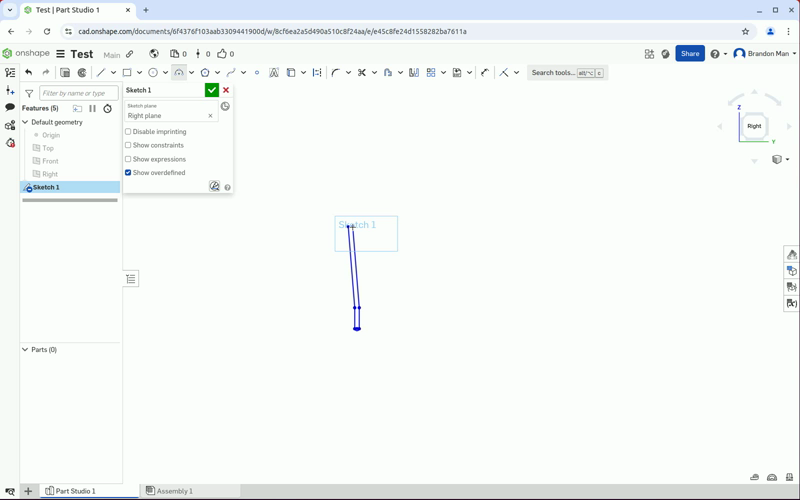
mouse_move(352, 226)
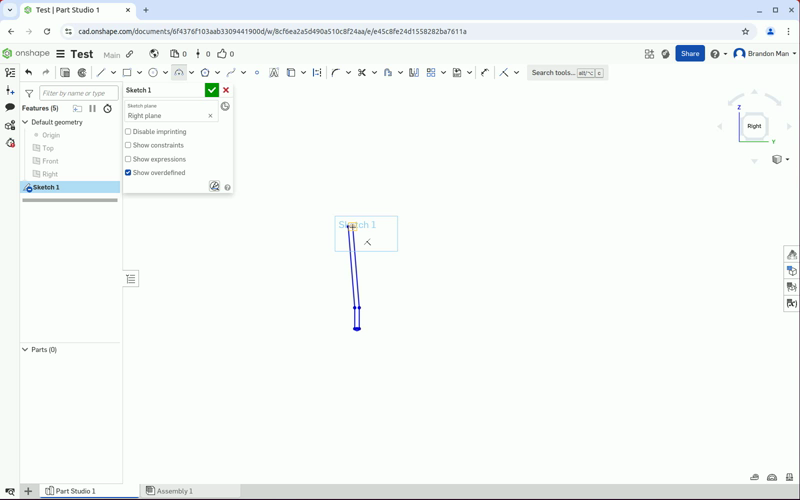
scroll(6)
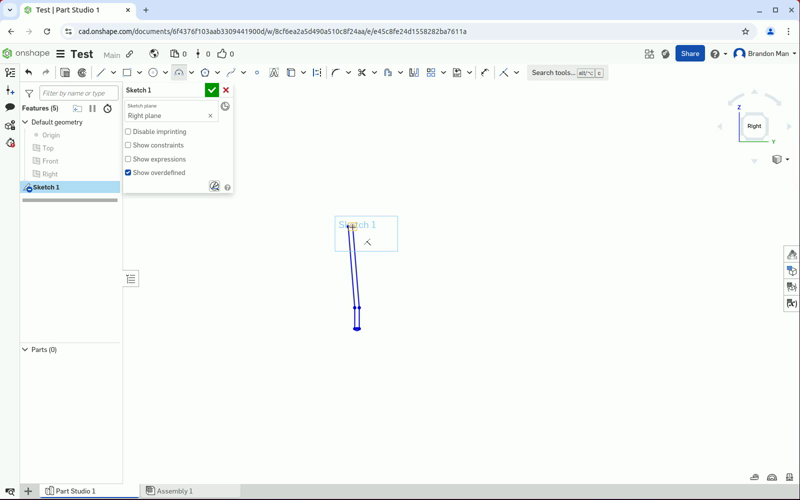
scroll(6)
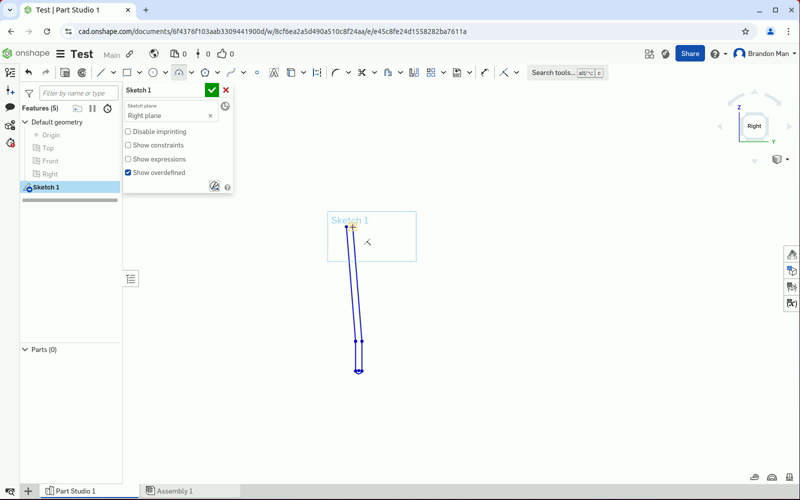
scroll(6)
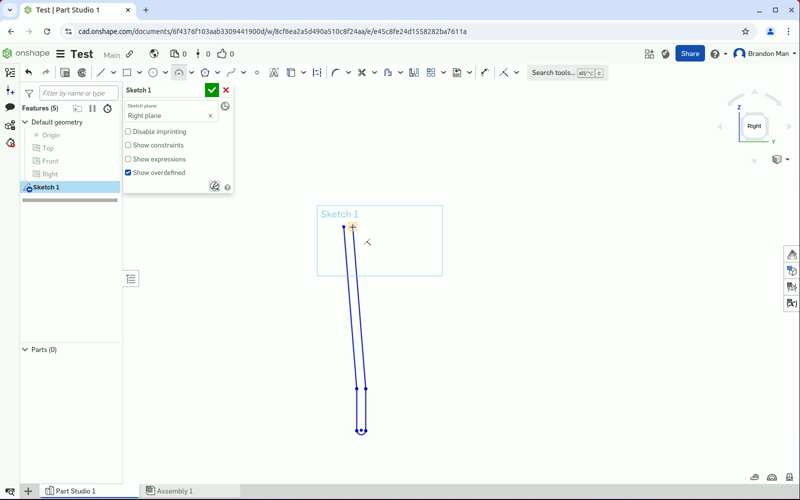
scroll(6)
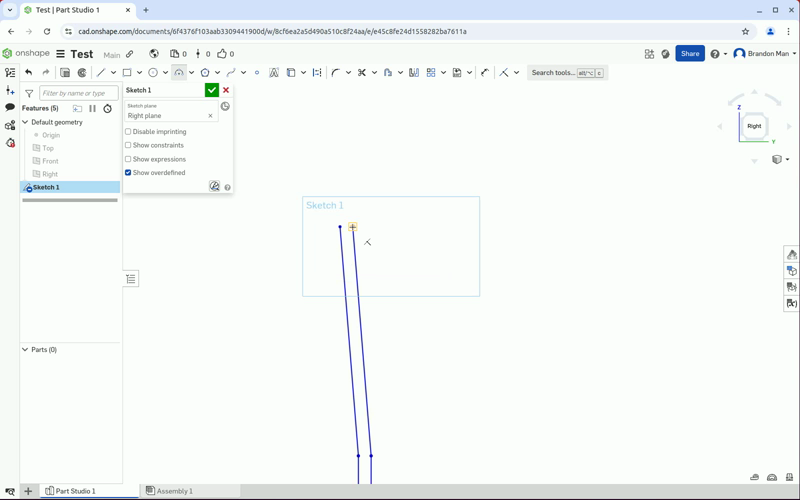
scroll(6)
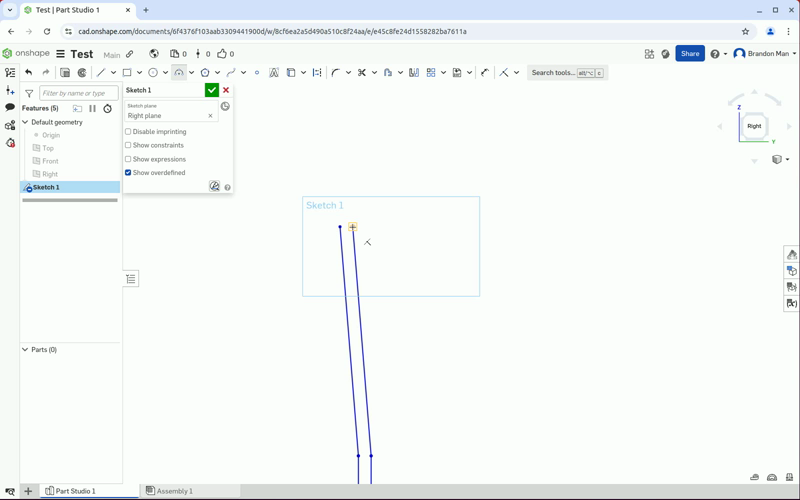
scroll(6)
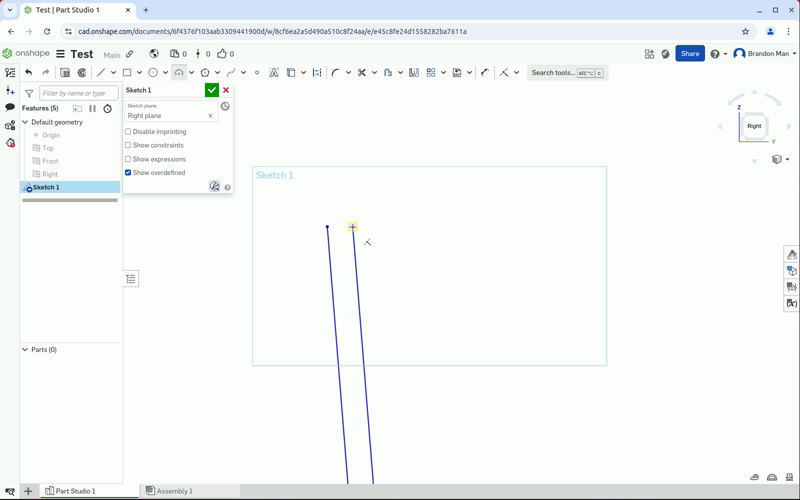
scroll(6)
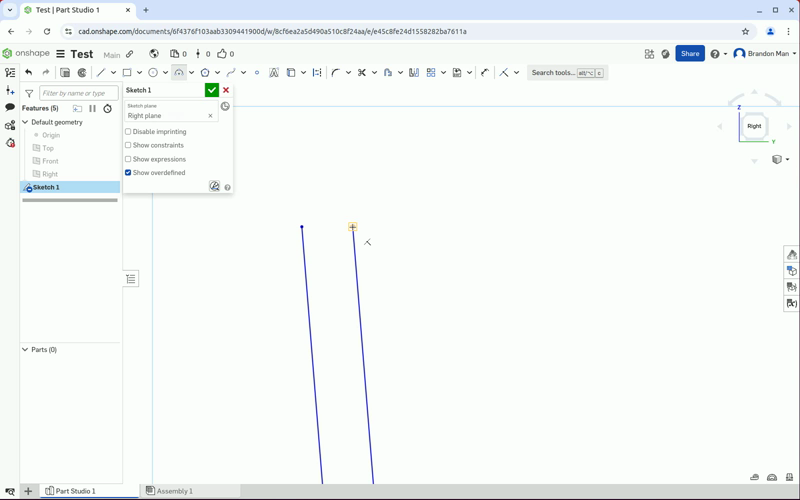
click(352, 226)
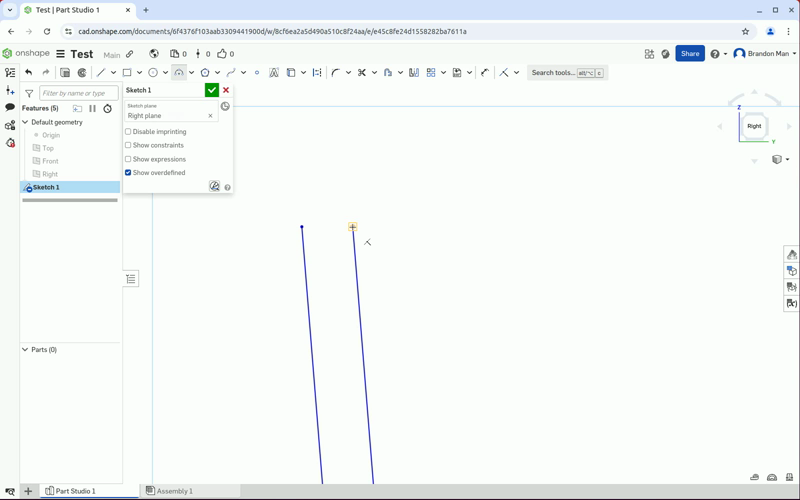
scroll(-6)
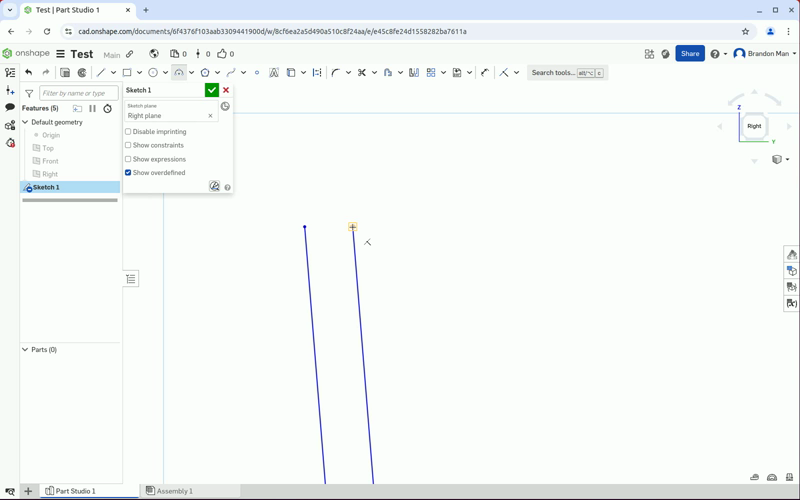
scroll(-6)
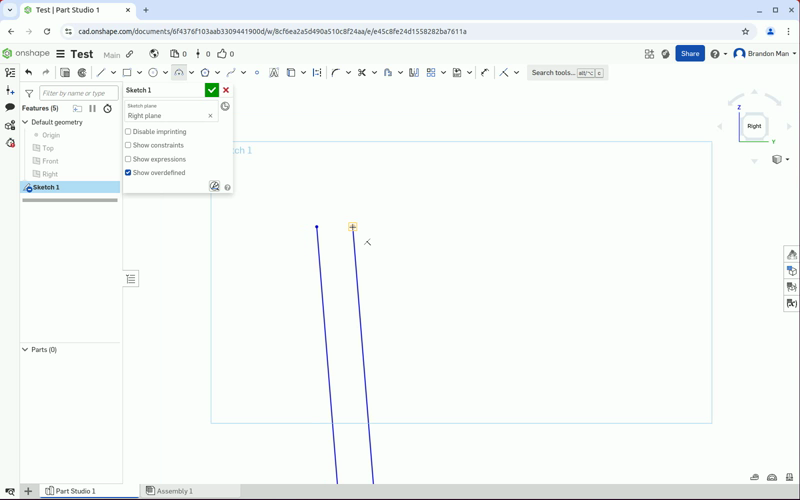
scroll(-6)
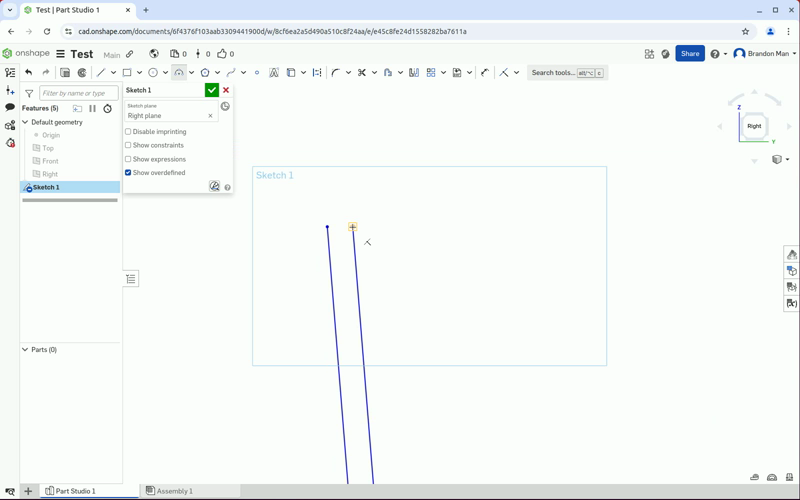
scroll(-6)
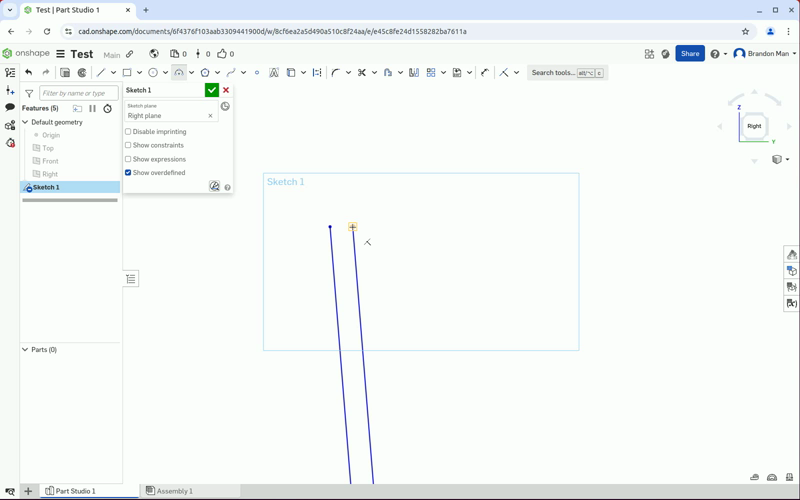
scroll(-6)
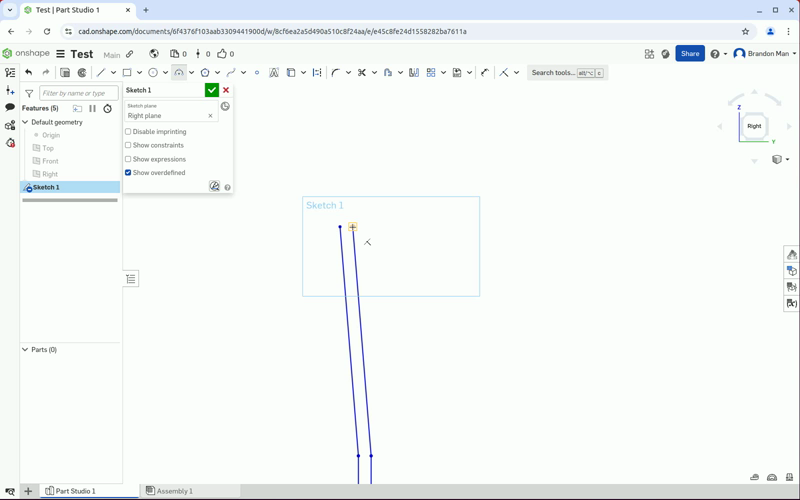
scroll(-6)
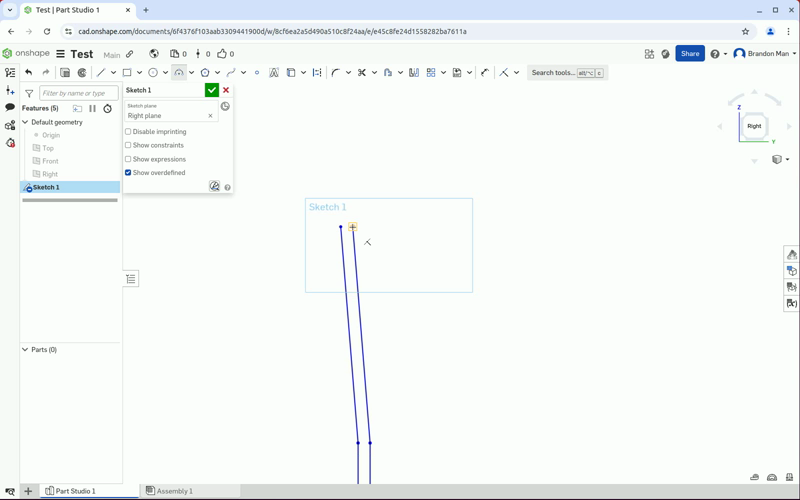
scroll(-6)
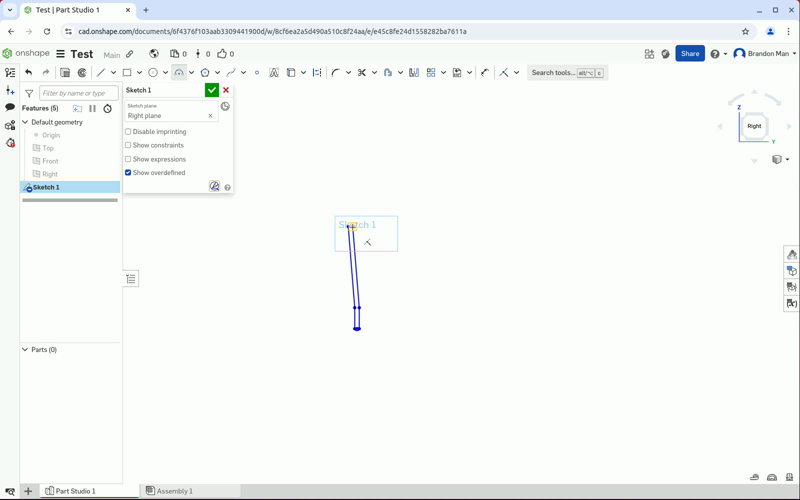
key_down(shift)
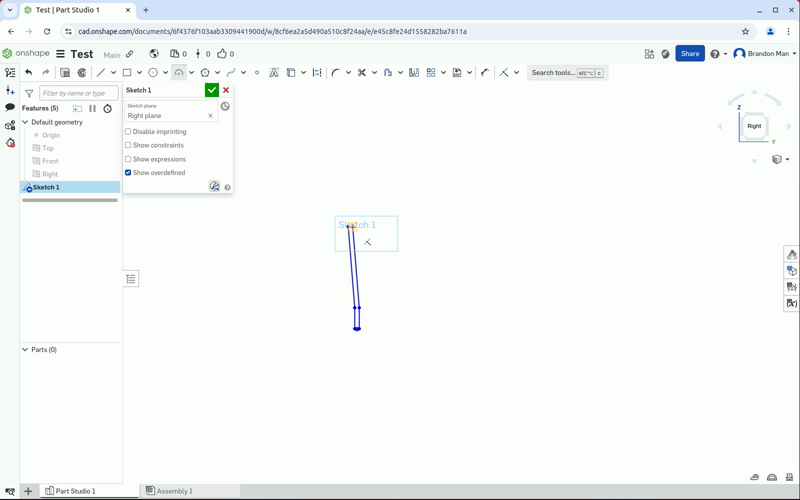
mouse_move(362, 226)
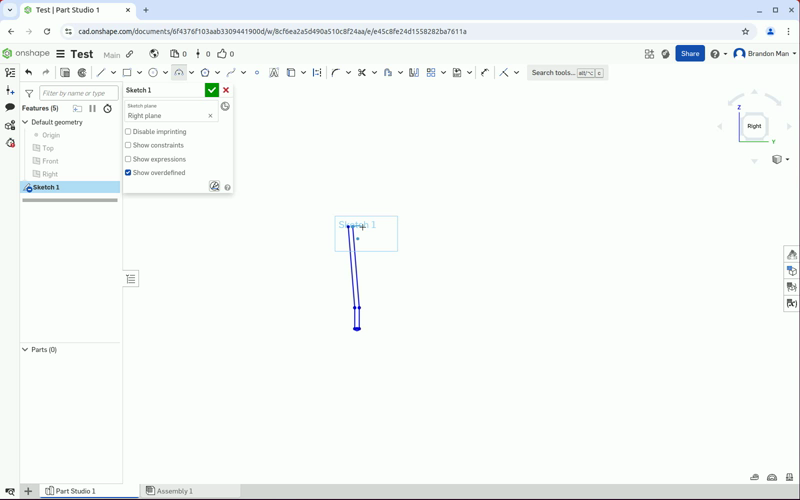
click(362, 226)
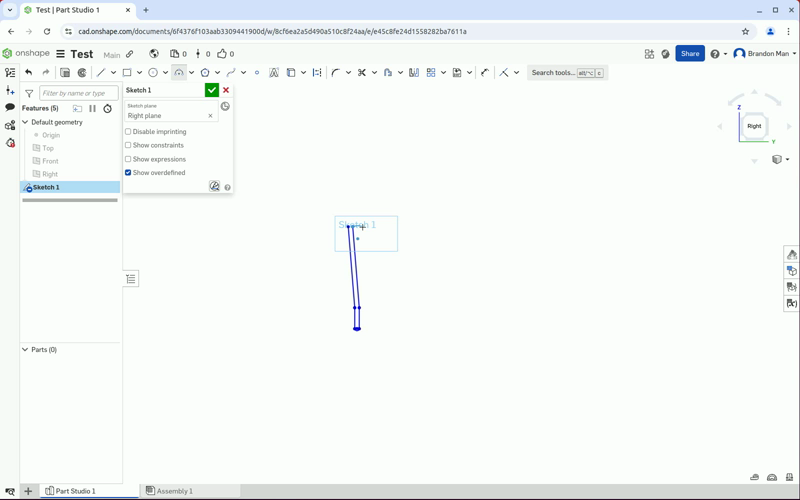
mouse_move(357, 231)
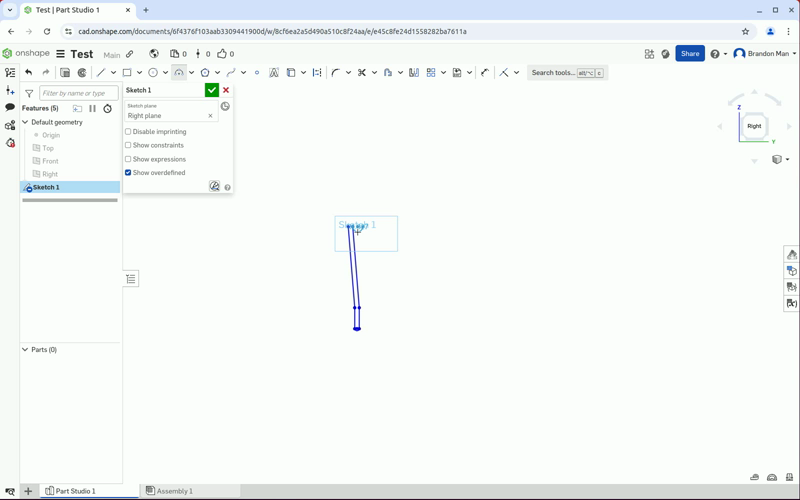
click(357, 231)
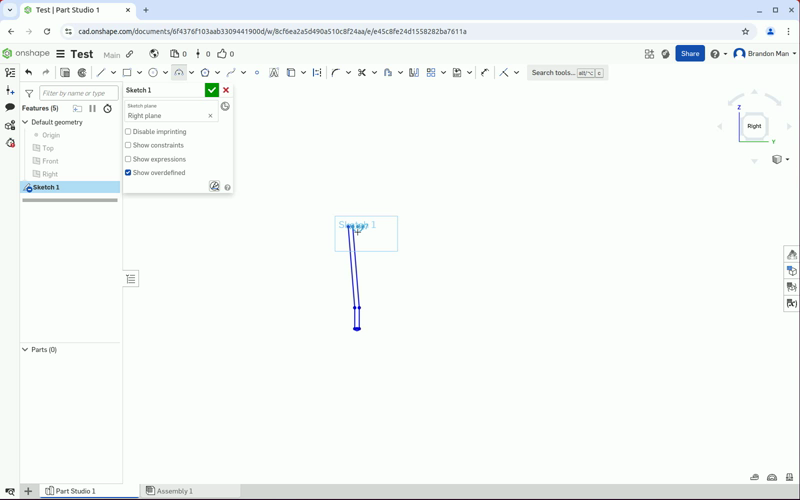
key_up(shift)
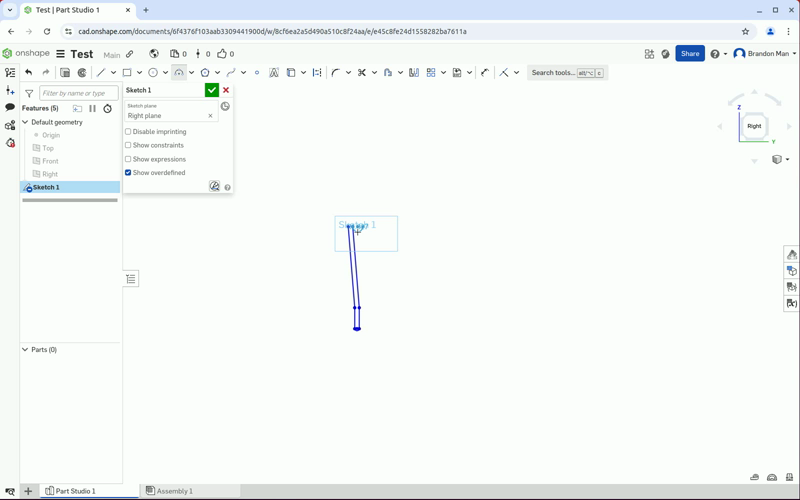
key(esc)
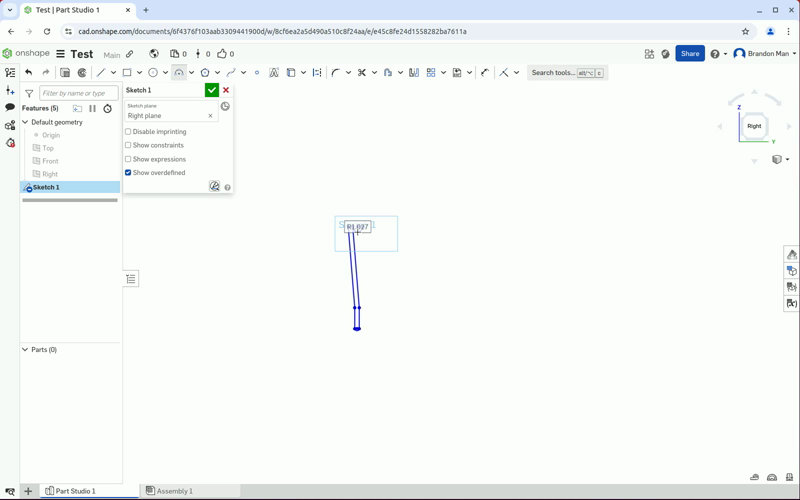
key(l)
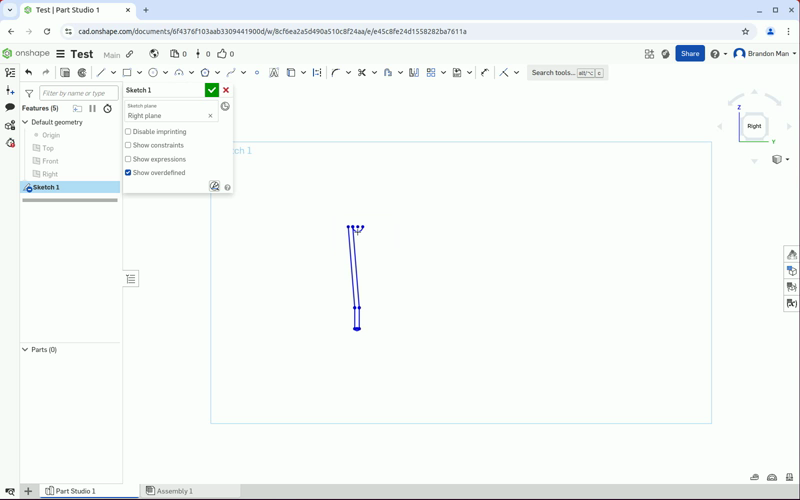
mouse_move(362, 226)
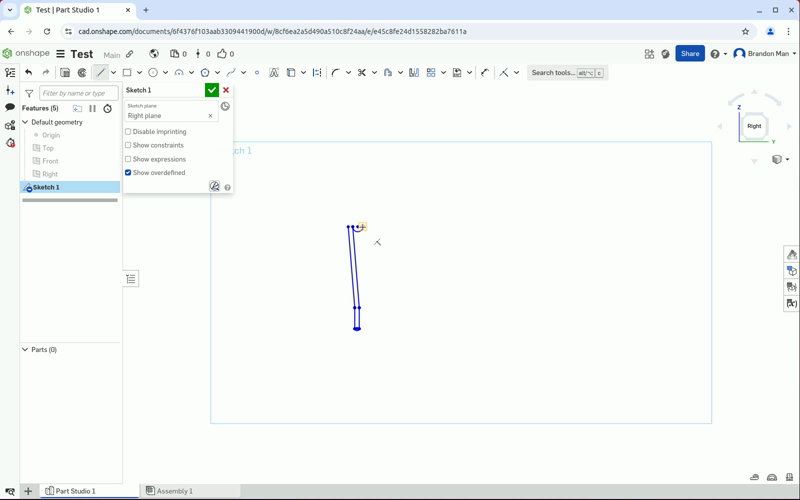
click(362, 226)
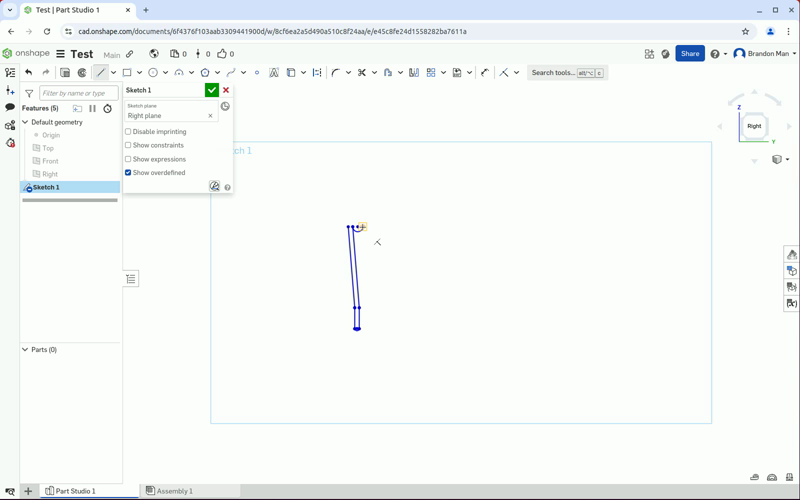
key_down(shift)
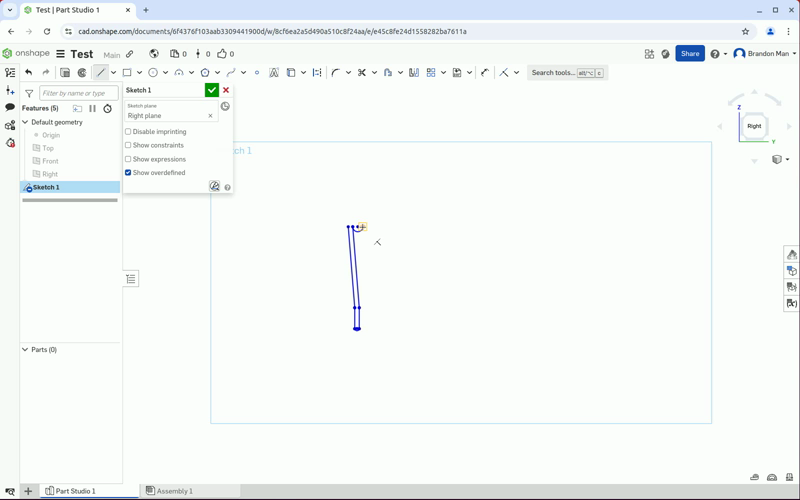
mouse_move(362, 328)
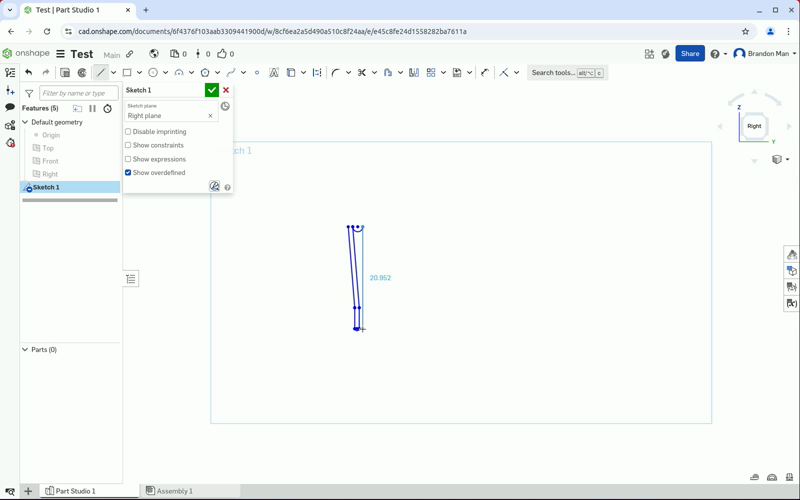
scroll(6)
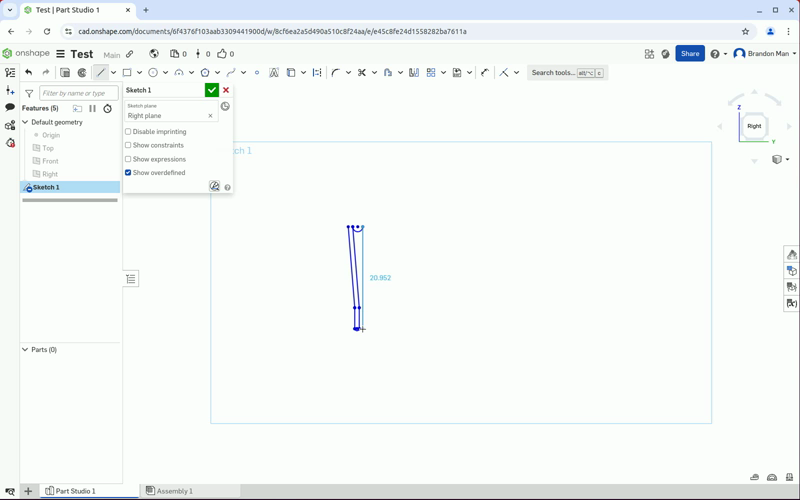
scroll(6)
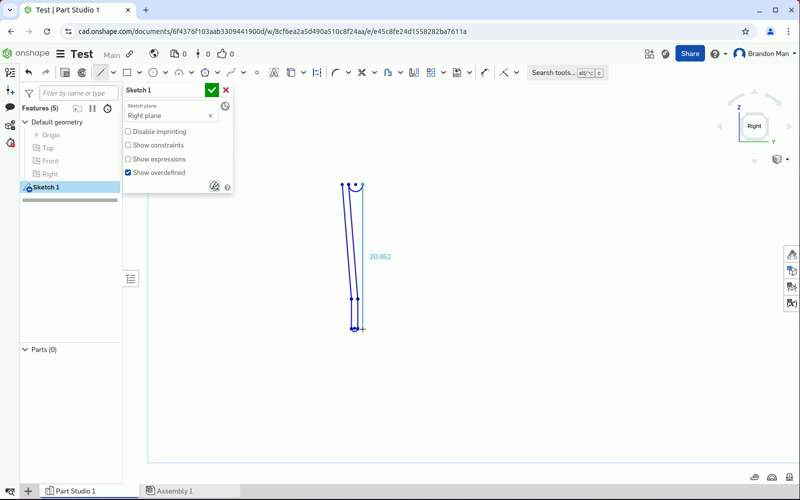
scroll(6)
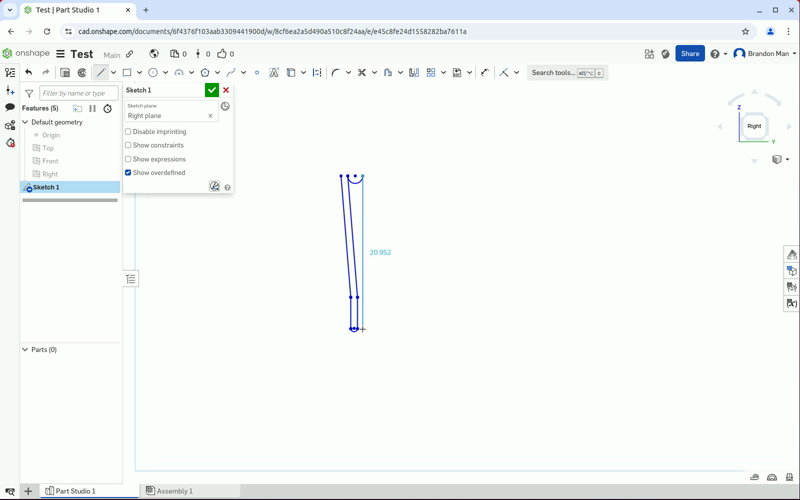
scroll(6)
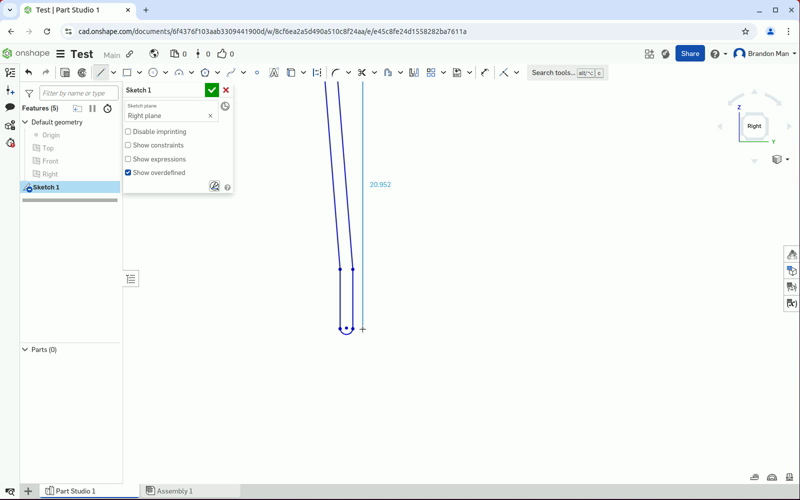
scroll(6)
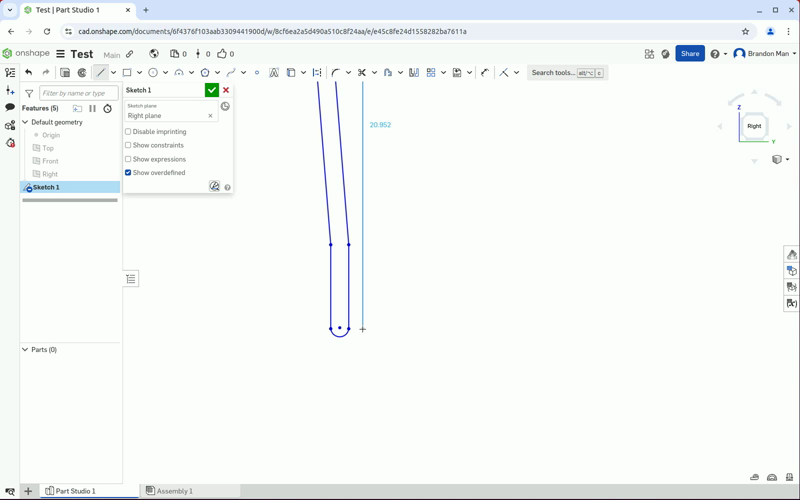
scroll(6)
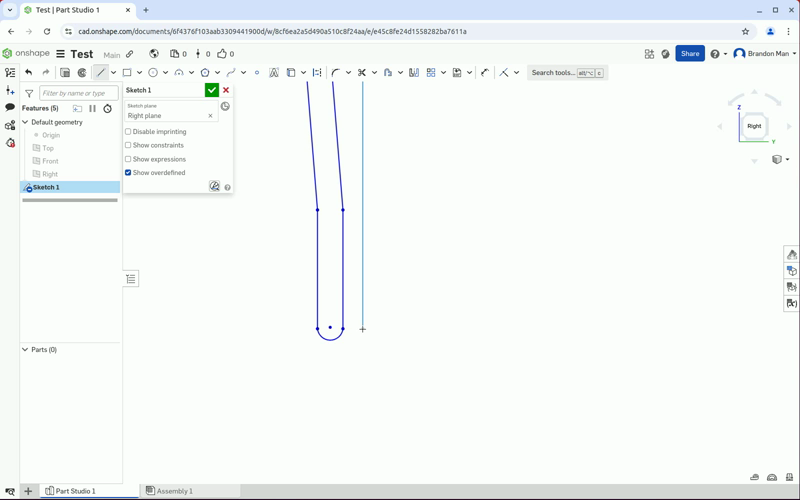
scroll(6)
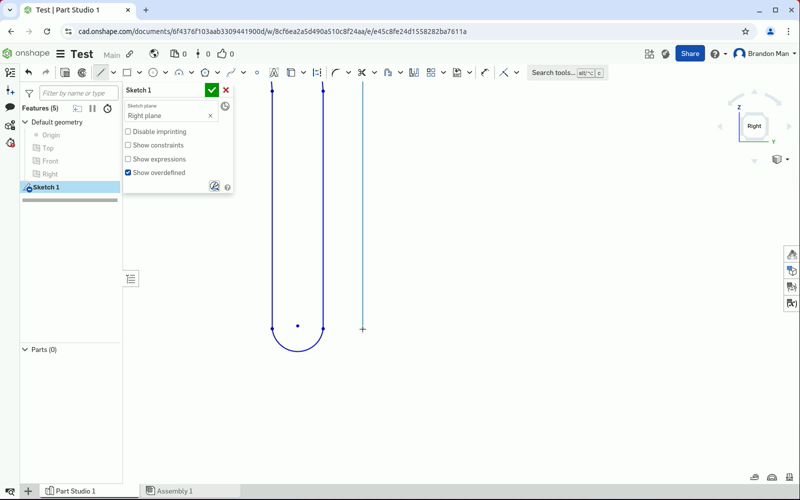
click(362, 328)
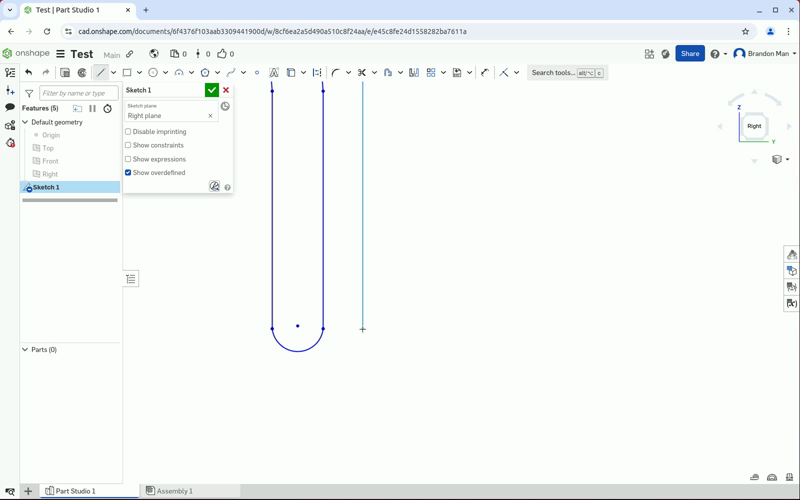
scroll(-6)
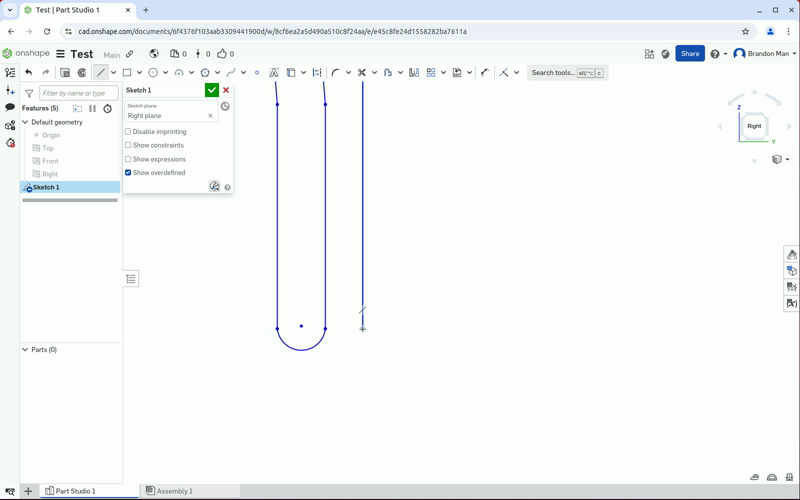
scroll(-6)
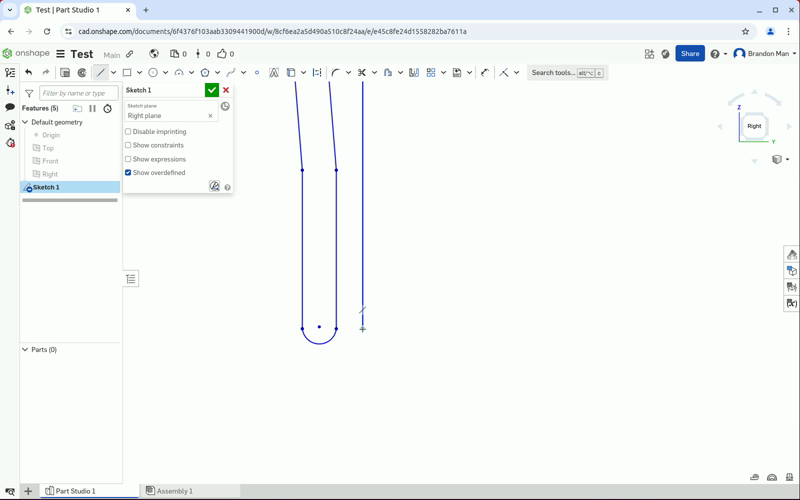
scroll(-6)
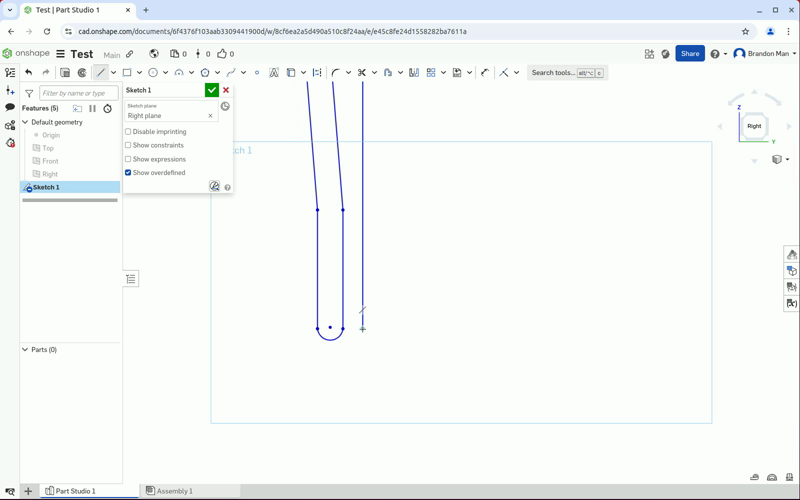
scroll(-6)
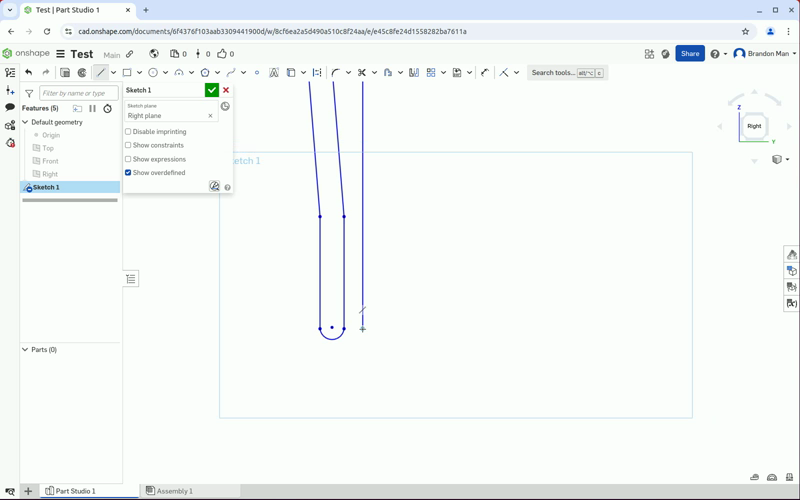
scroll(-6)
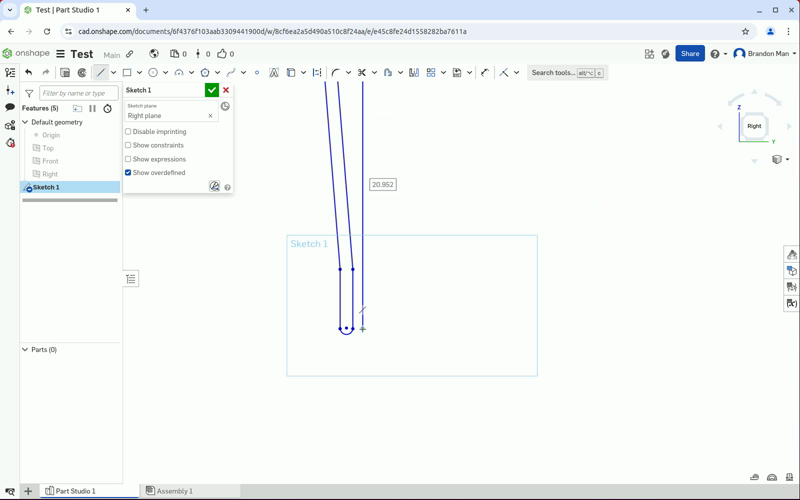
scroll(-6)
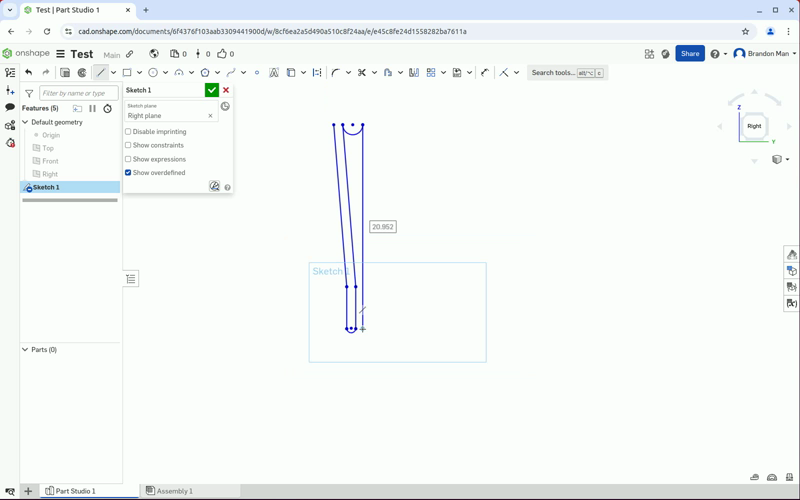
scroll(-6)
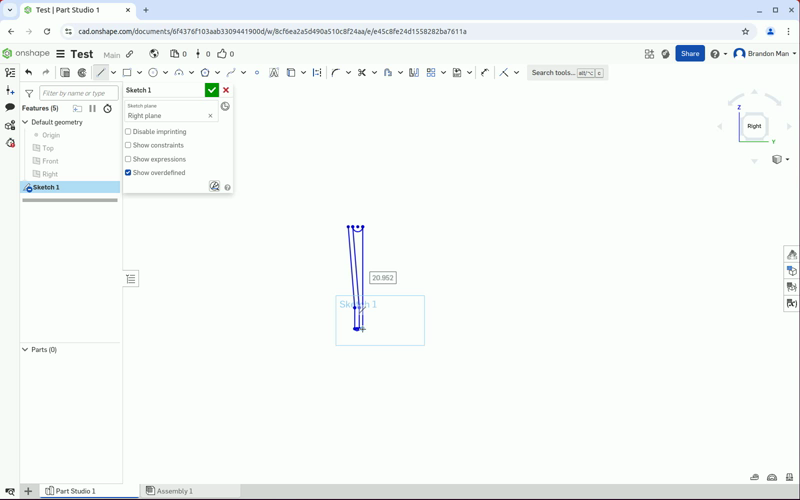
key_up(shift)
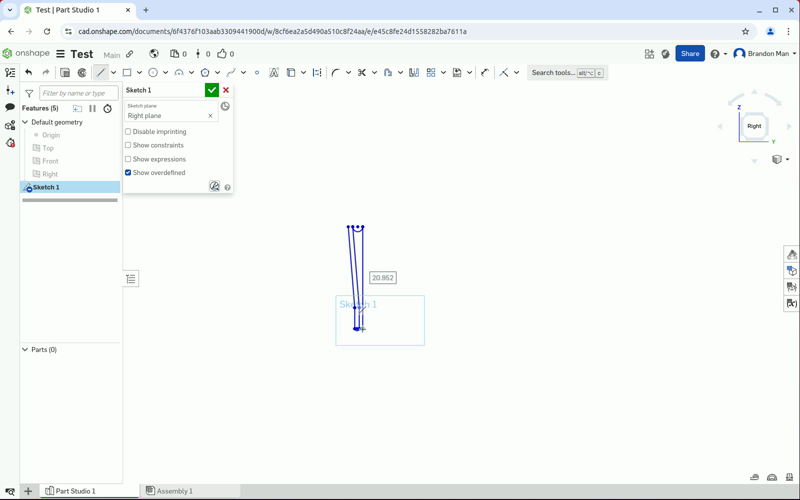
key(esc)
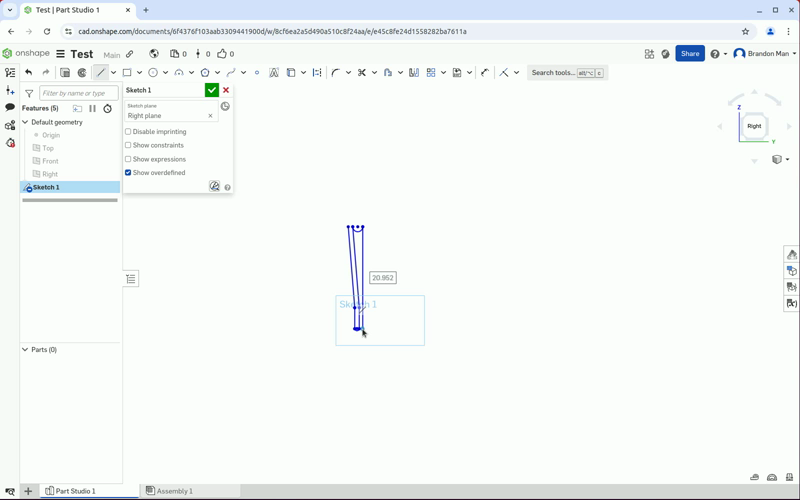
key(a)
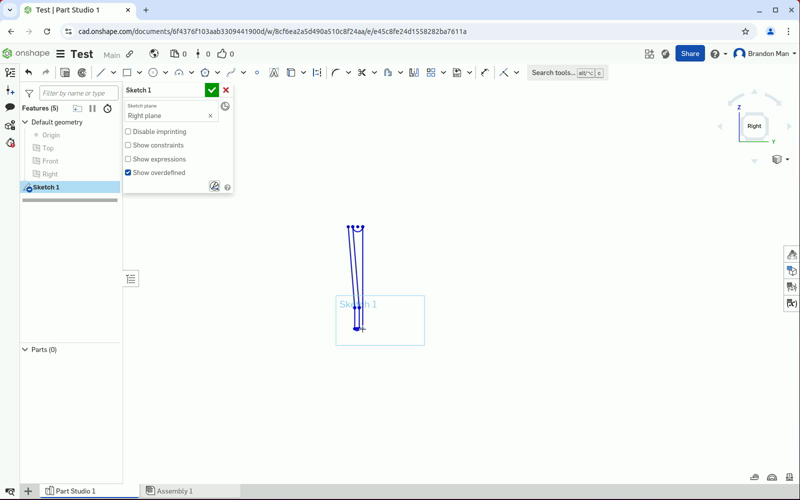
mouse_move(362, 328)
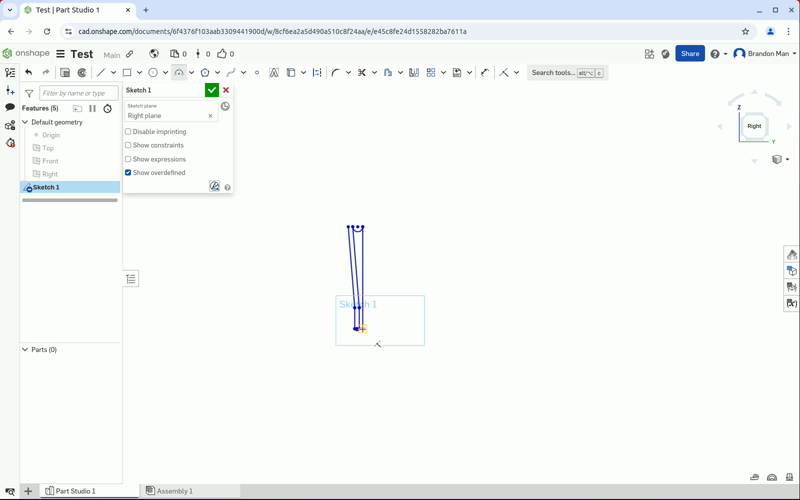
scroll(6)
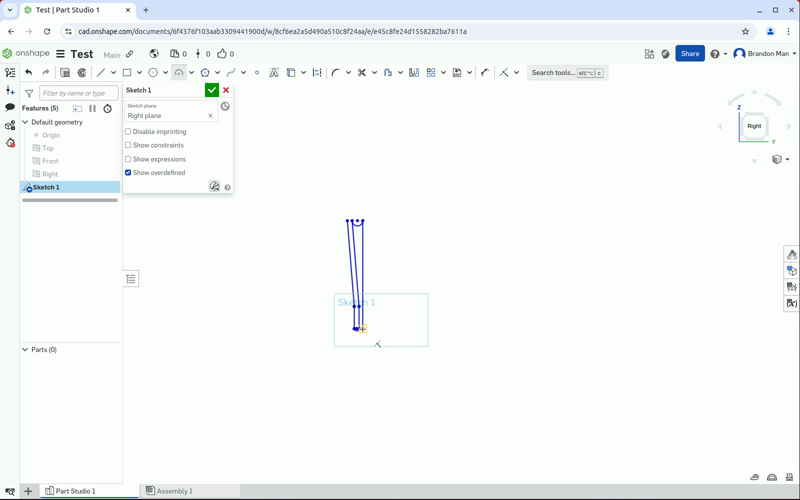
scroll(6)
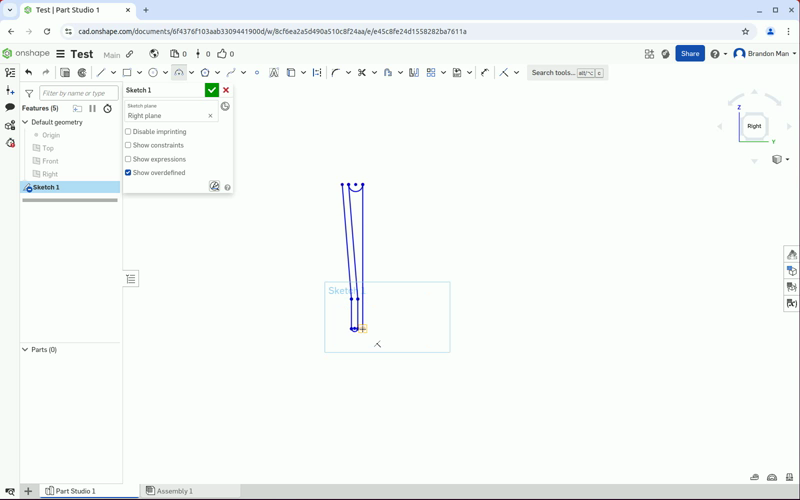
scroll(6)
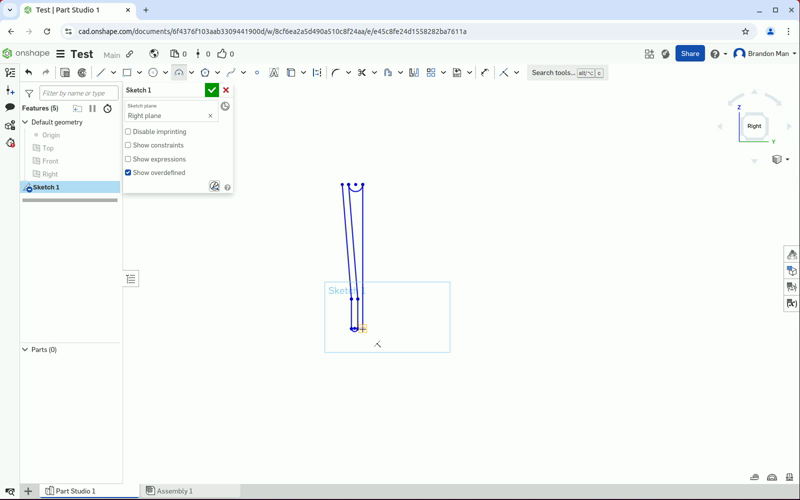
scroll(6)
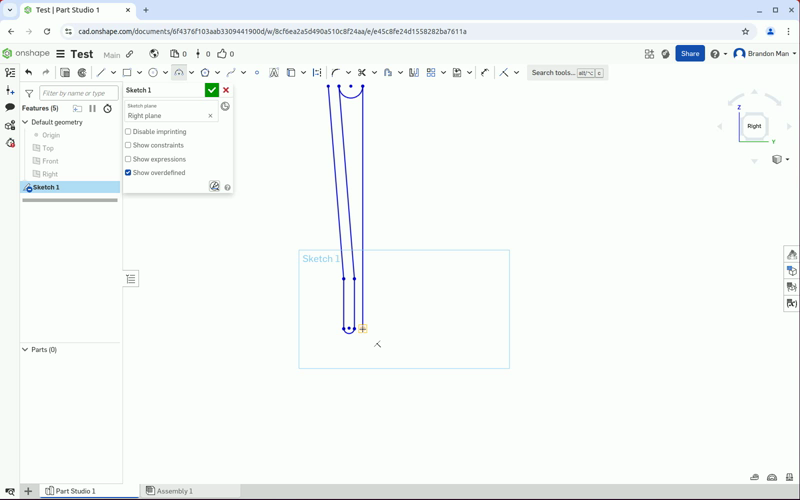
scroll(6)
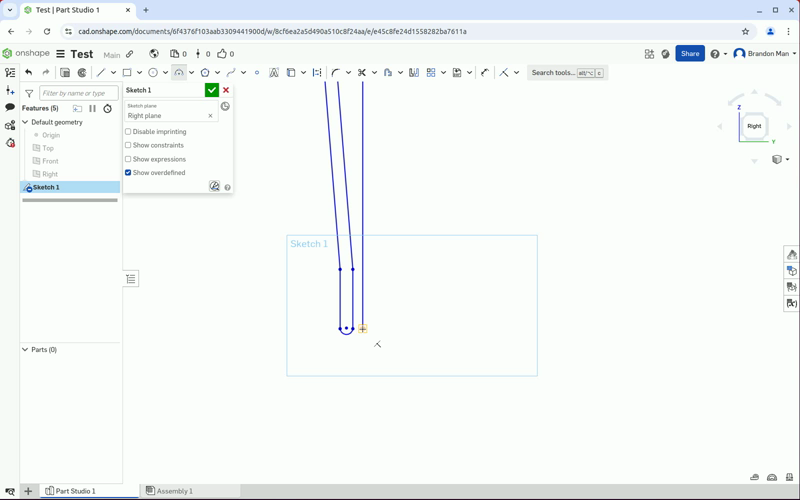
scroll(6)
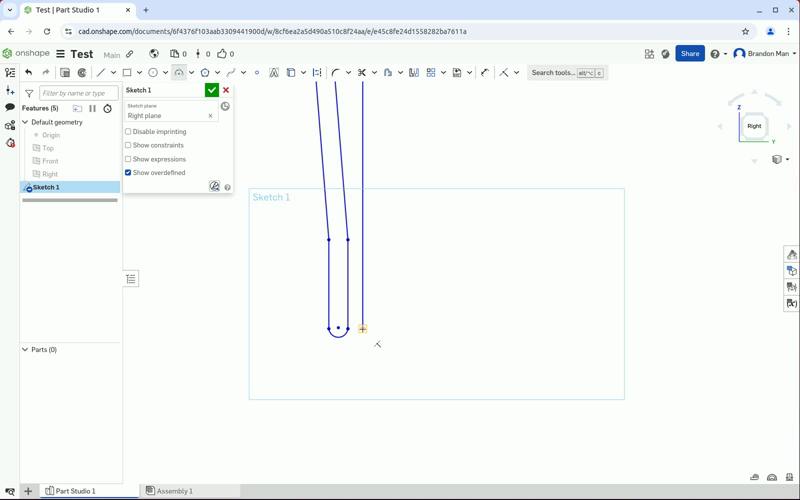
scroll(6)
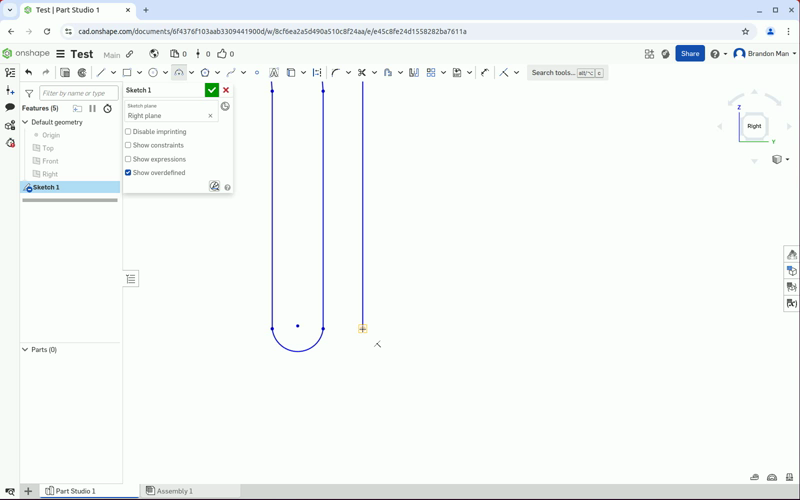
click(362, 328)
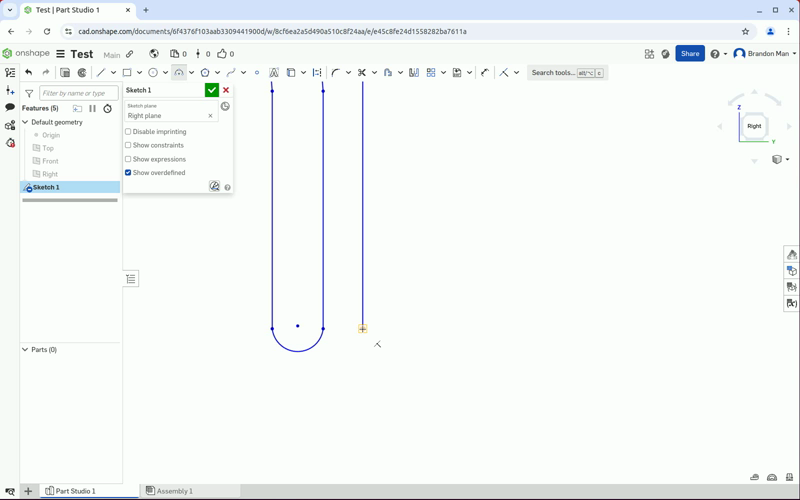
scroll(-6)
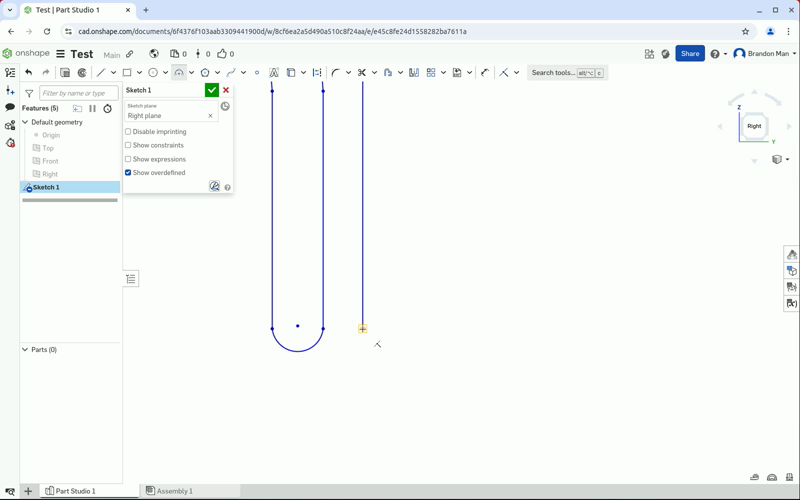
scroll(-6)
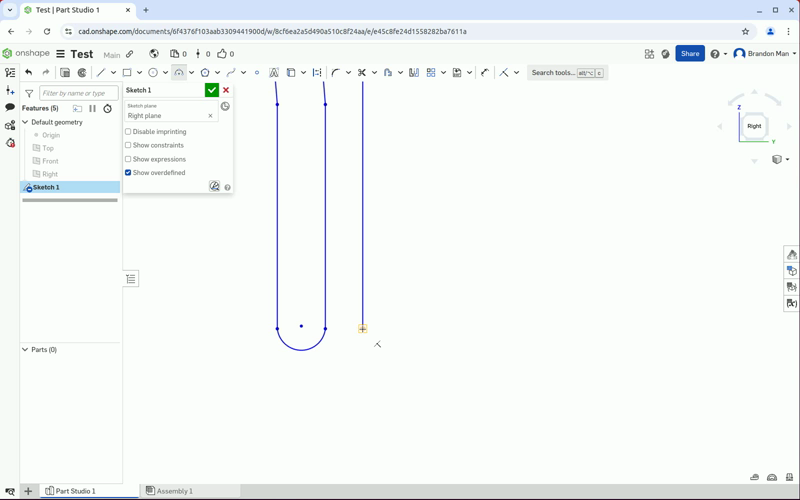
scroll(-6)
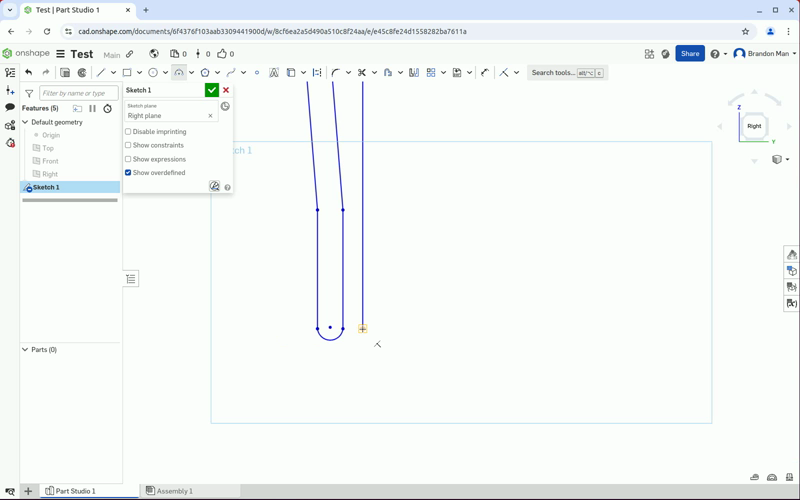
scroll(-6)
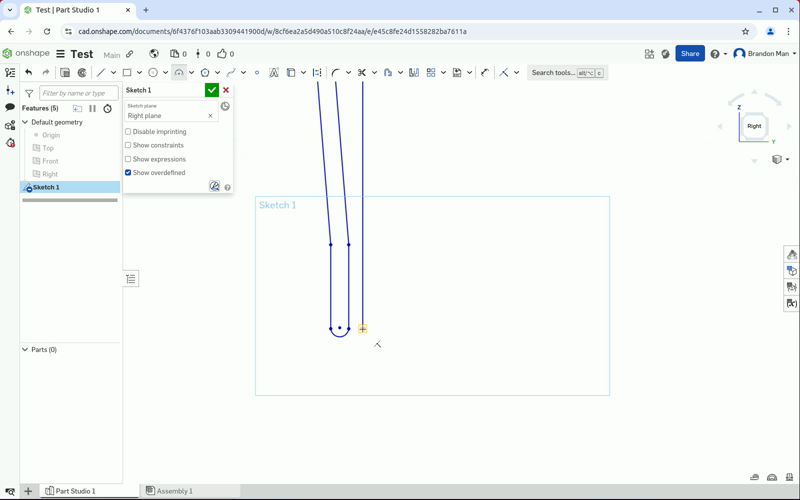
scroll(-6)
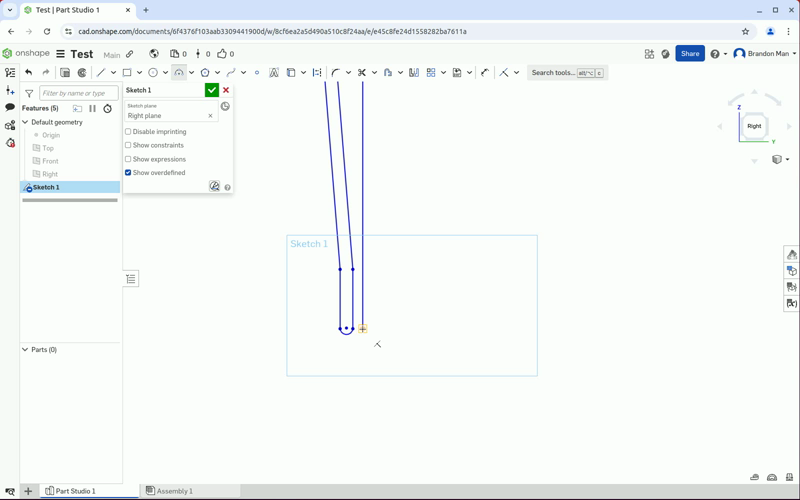
scroll(-6)
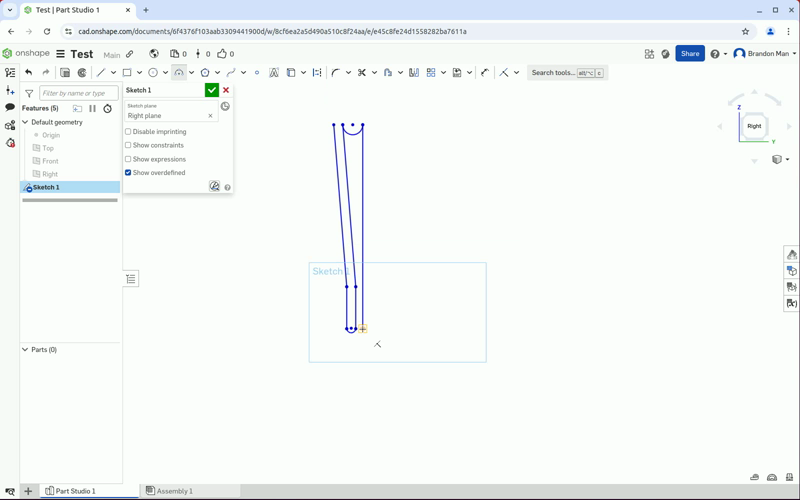
scroll(-6)
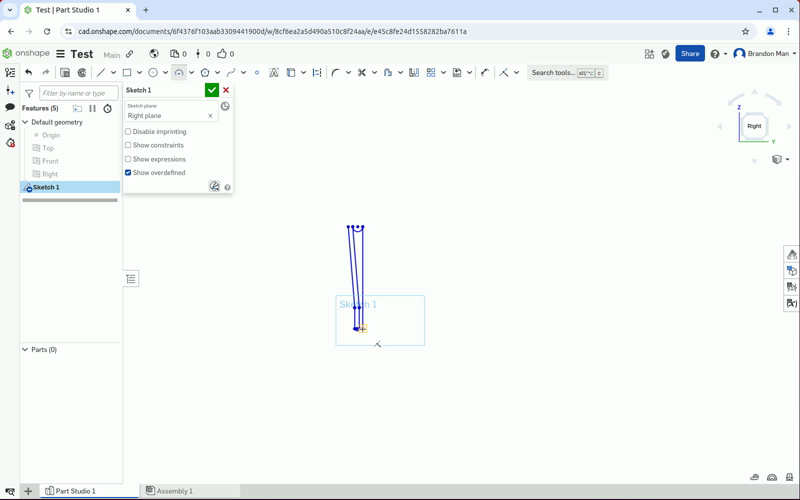
key_down(shift)
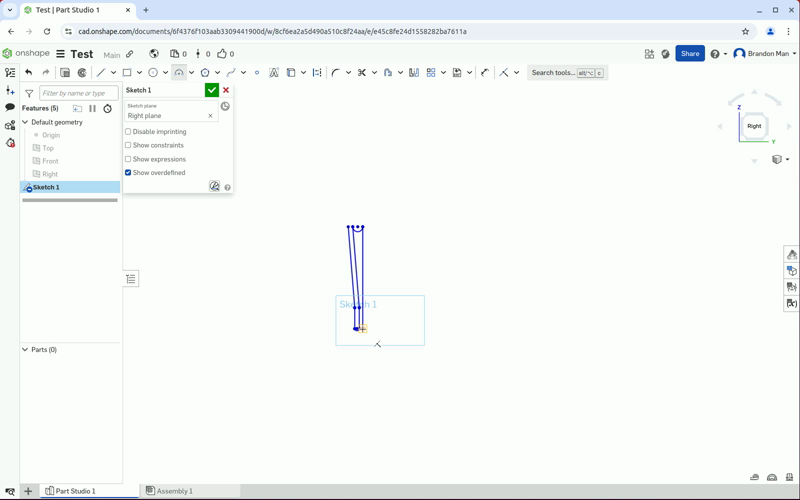
mouse_move(365, 328)
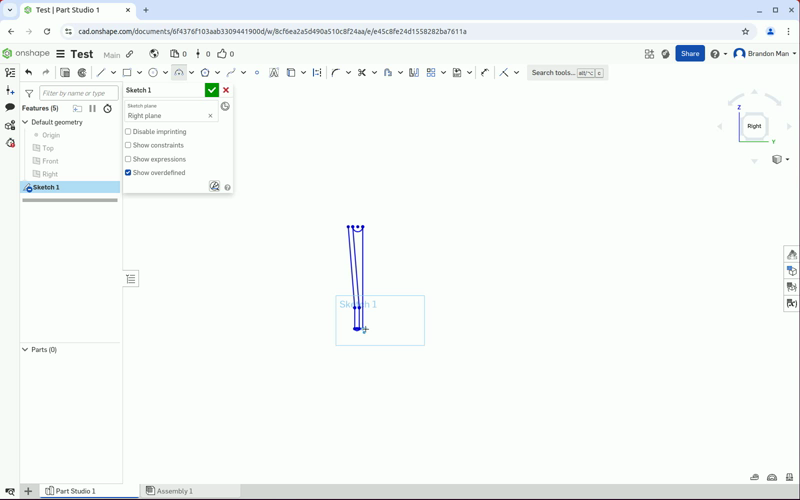
scroll(6)
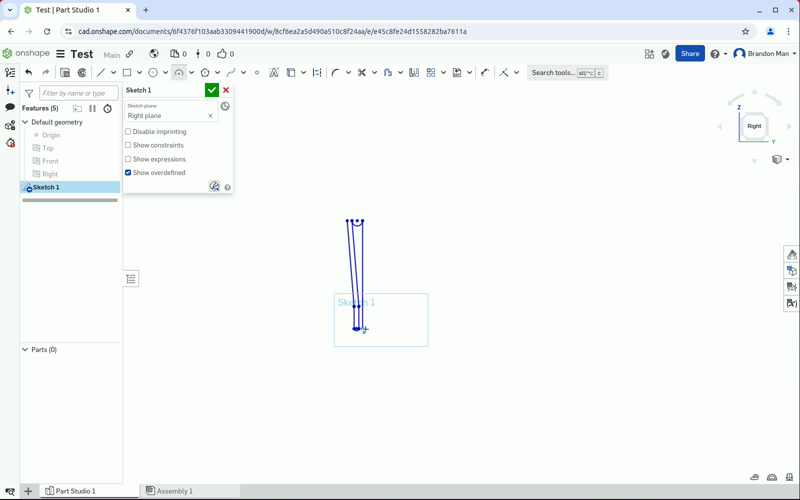
scroll(6)
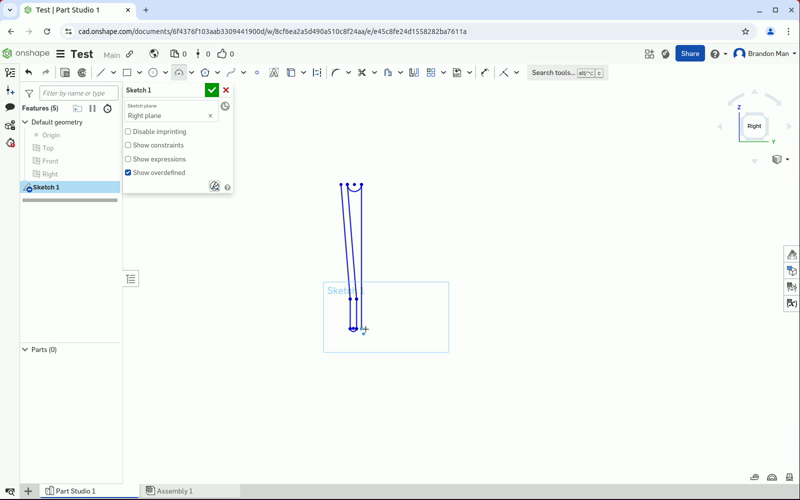
scroll(6)
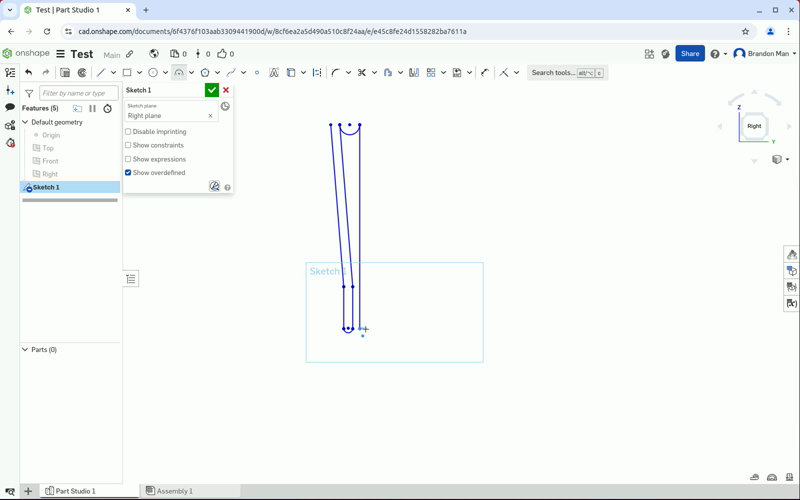
scroll(6)
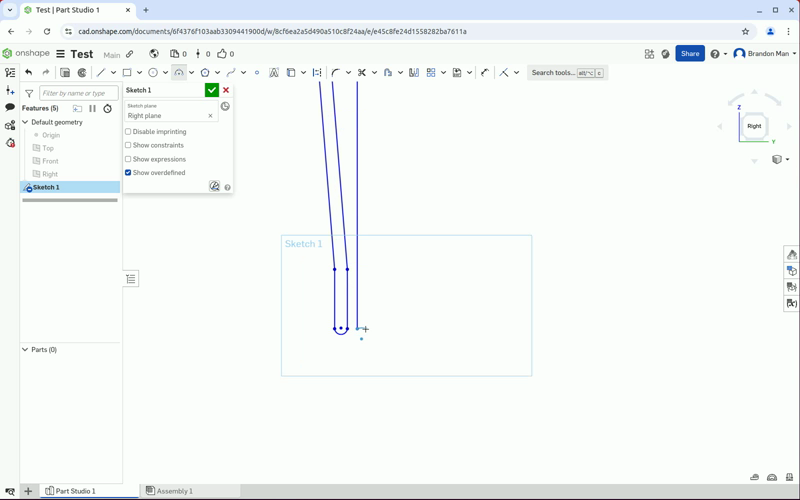
scroll(6)
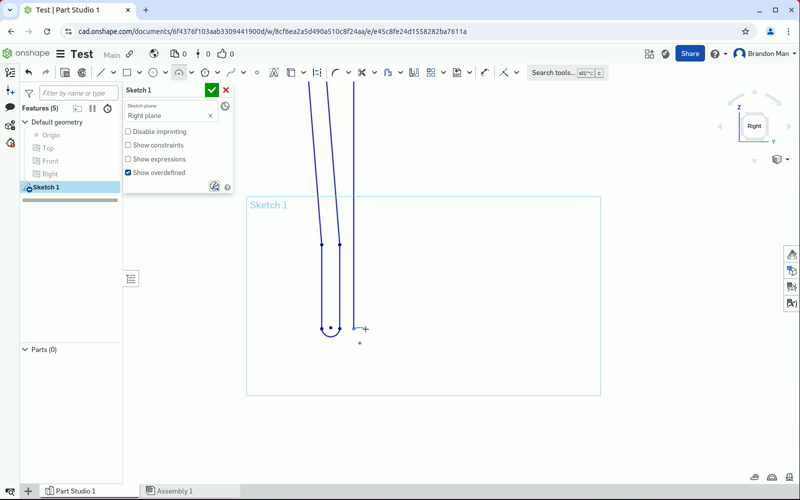
scroll(6)
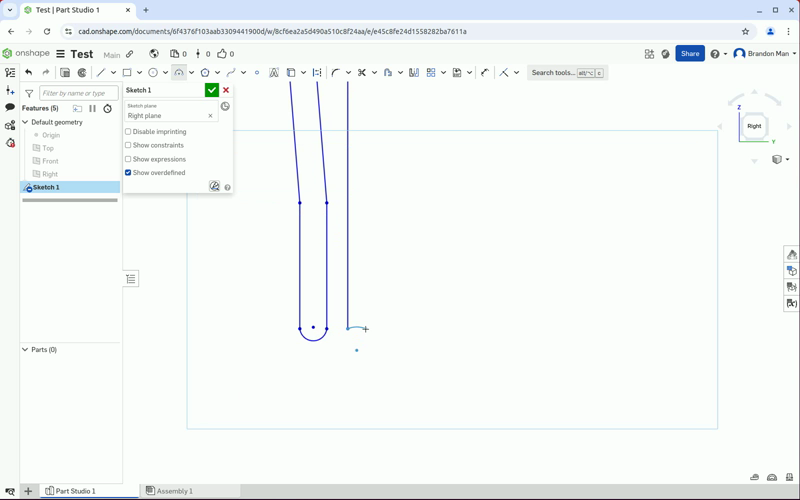
scroll(6)
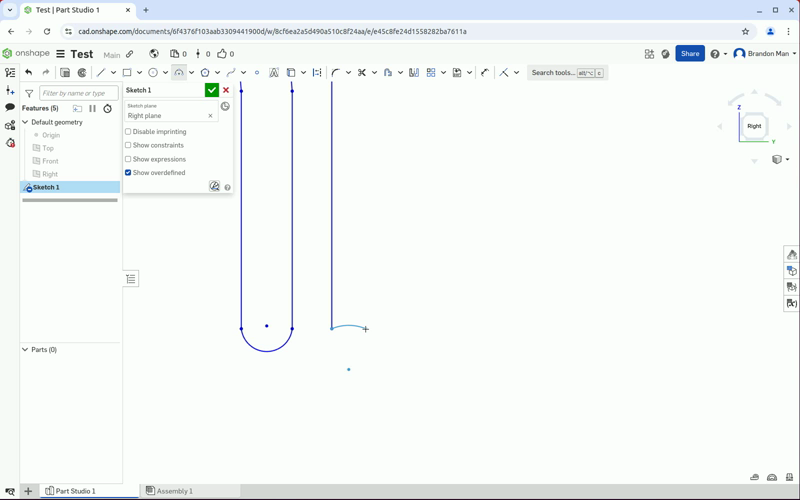
click(365, 328)
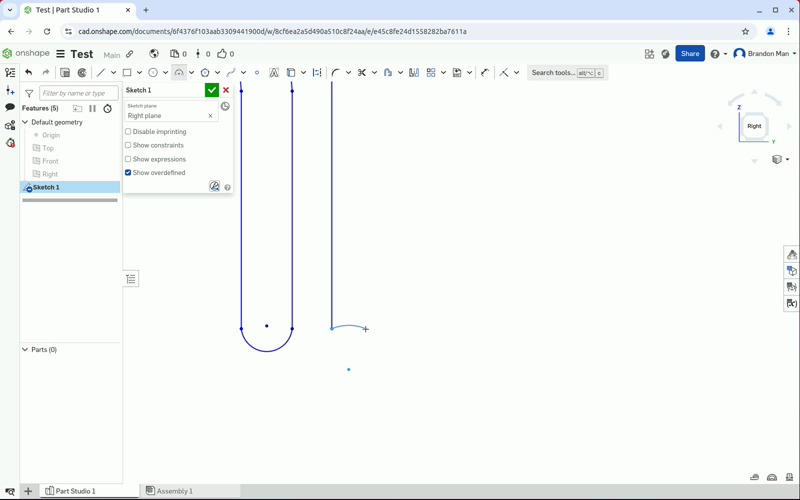
scroll(-6)
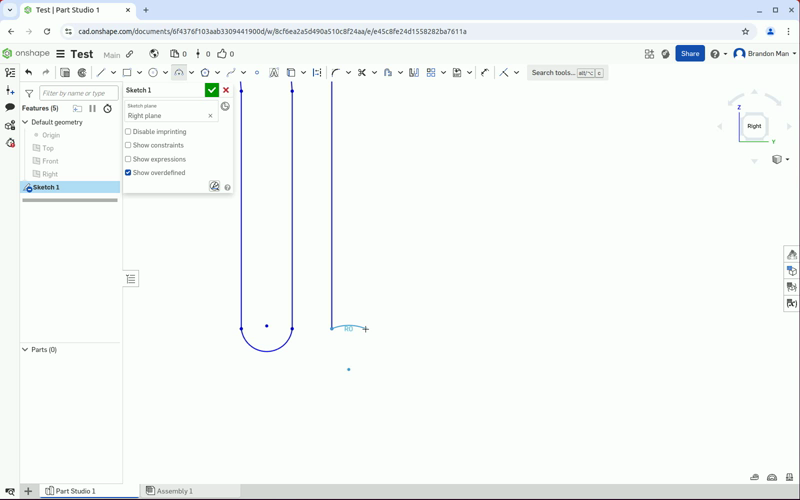
scroll(-6)
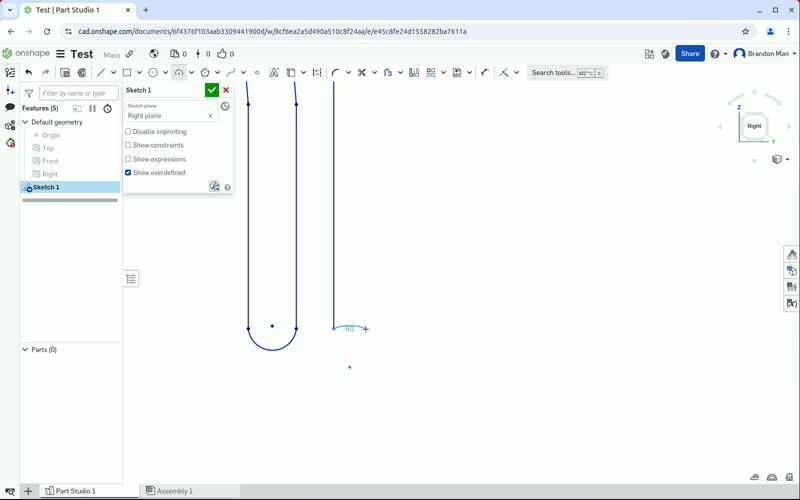
scroll(-6)
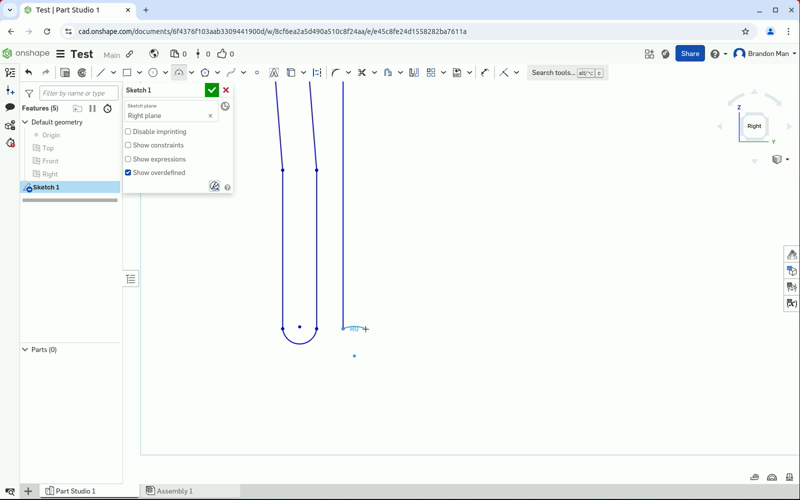
scroll(-6)
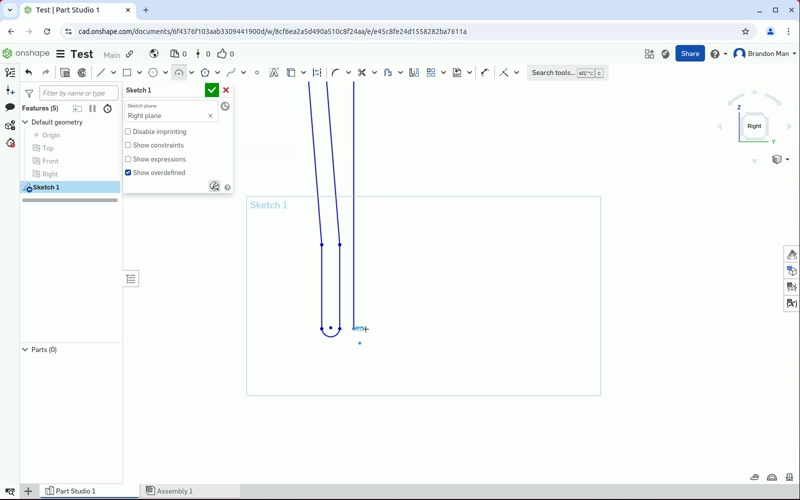
scroll(-6)
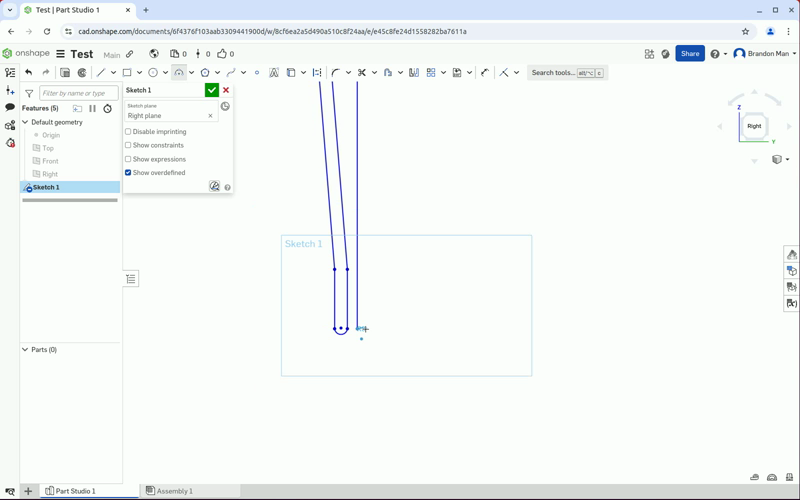
scroll(-6)
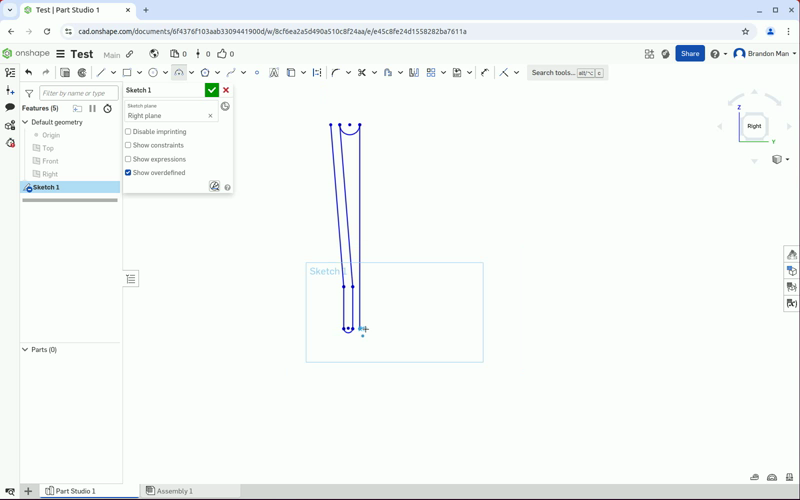
scroll(-6)
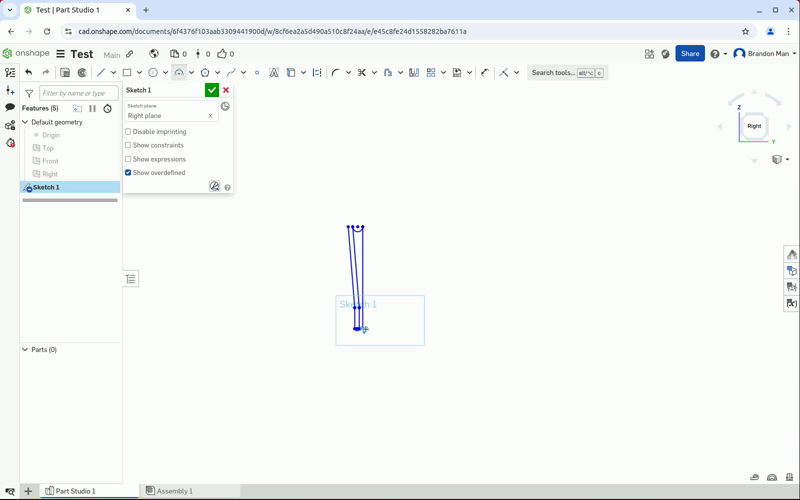
mouse_move(364, 330)
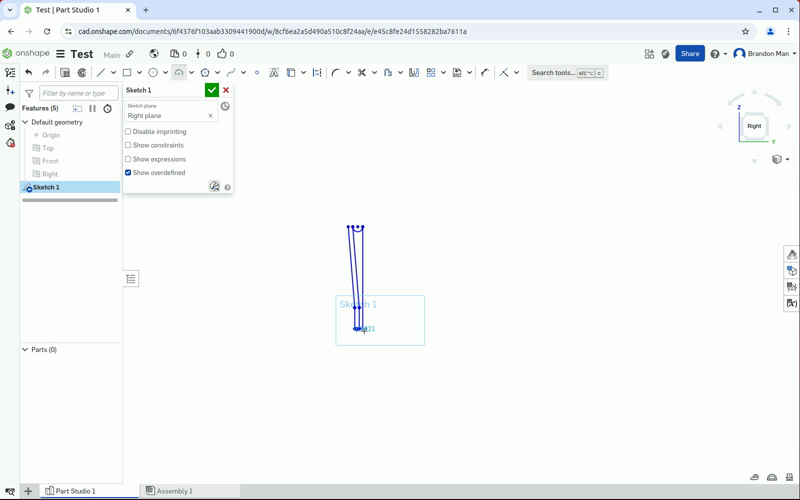
scroll(6)
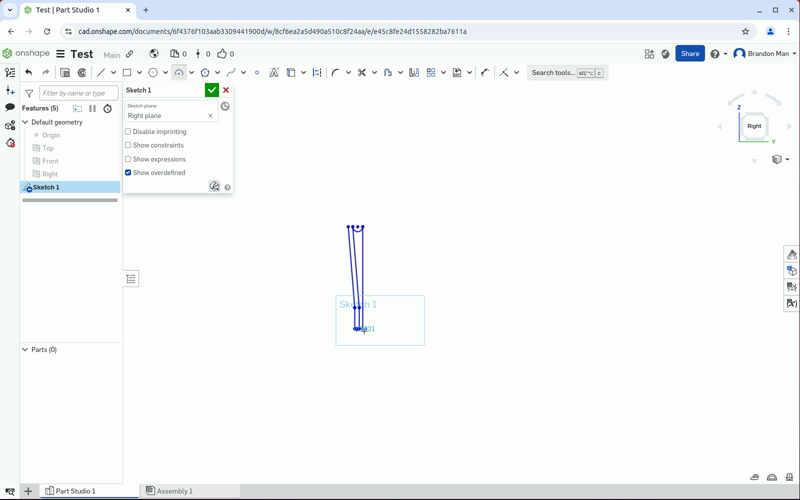
scroll(6)
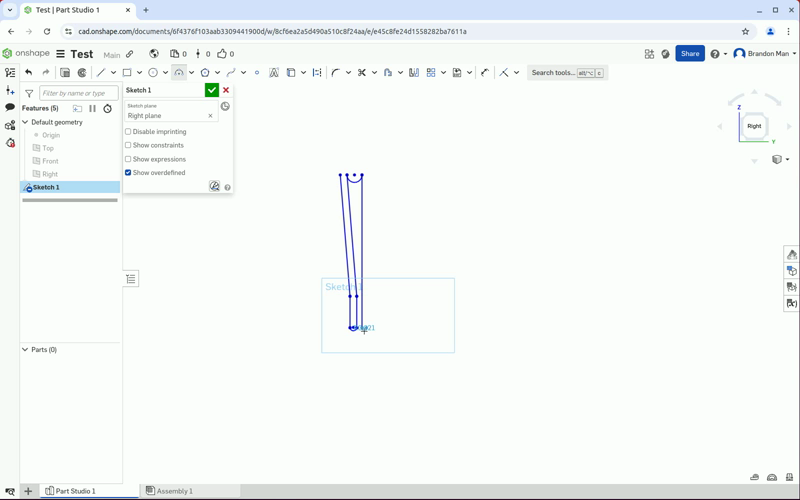
scroll(6)
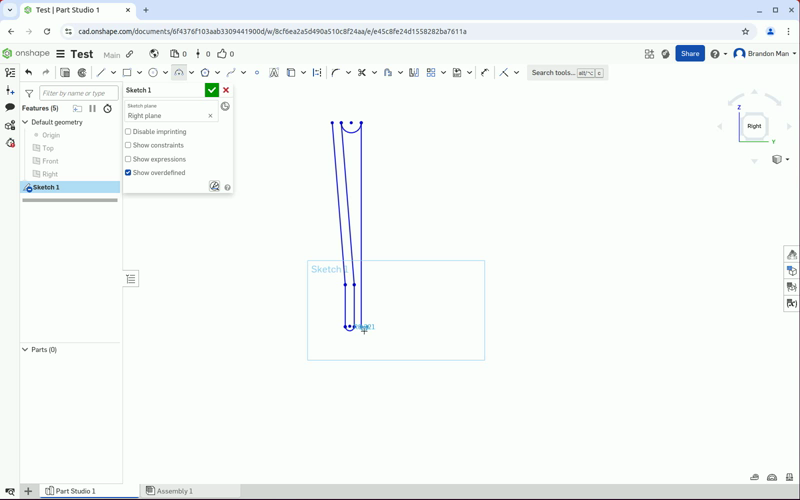
scroll(6)
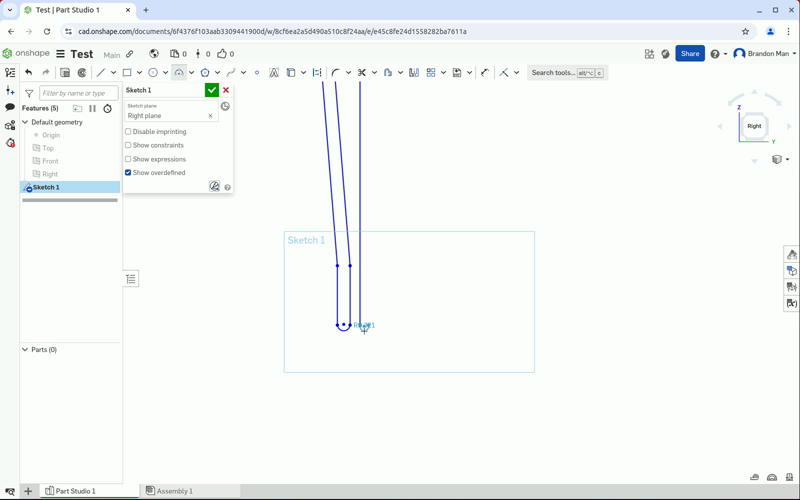
scroll(6)
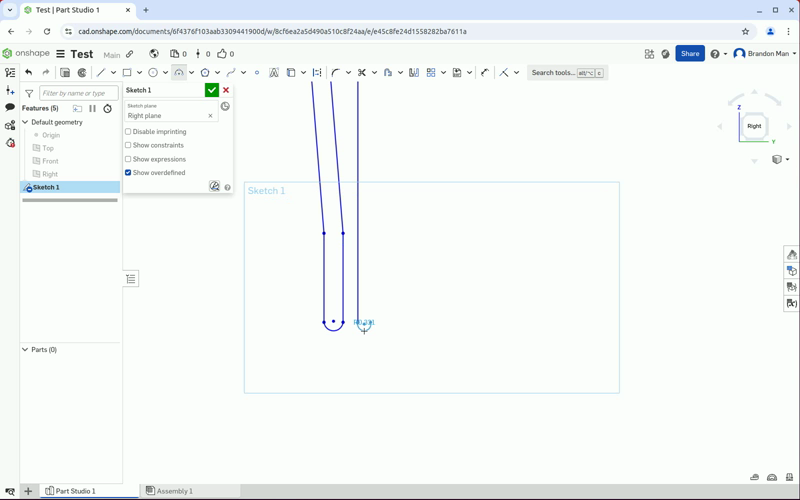
scroll(6)
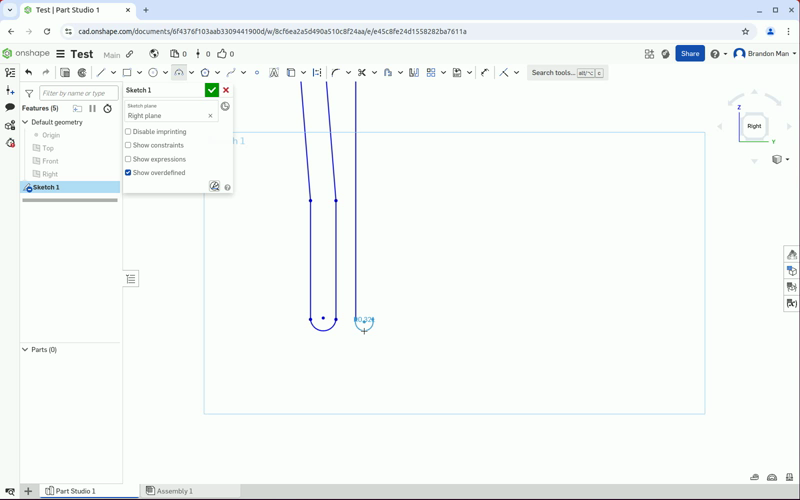
scroll(6)
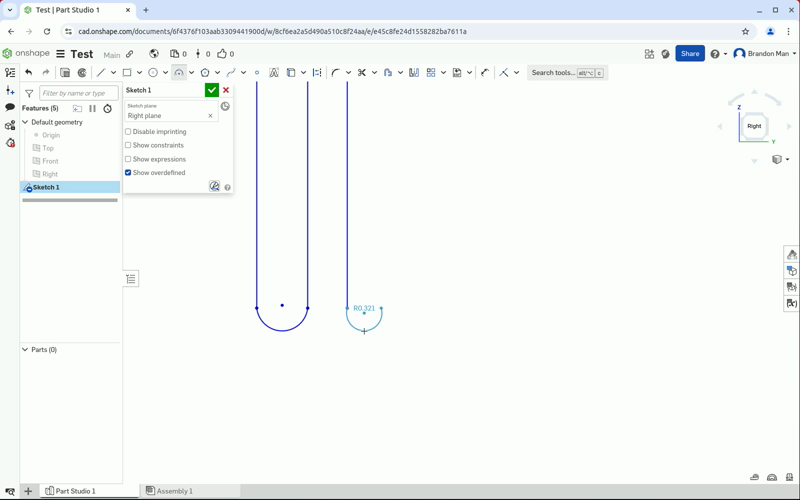
click(364, 330)
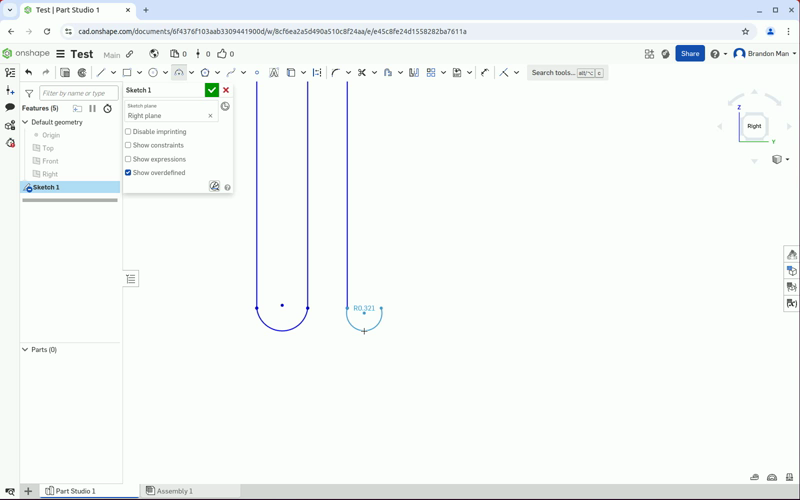
scroll(-6)
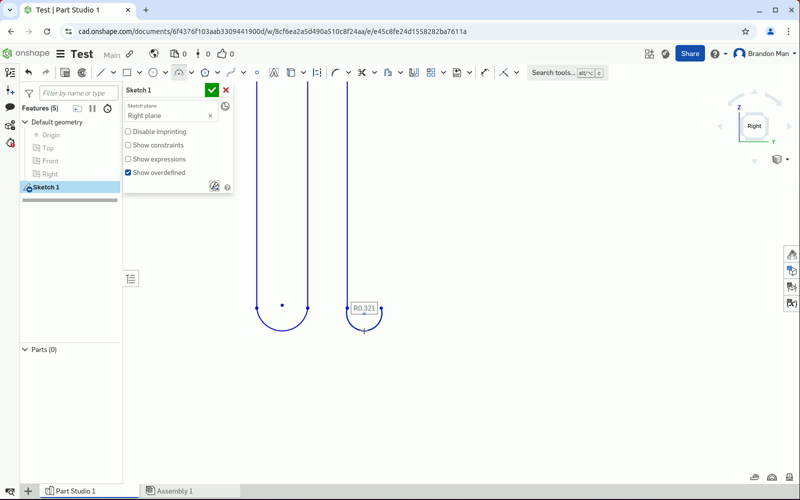
scroll(-6)
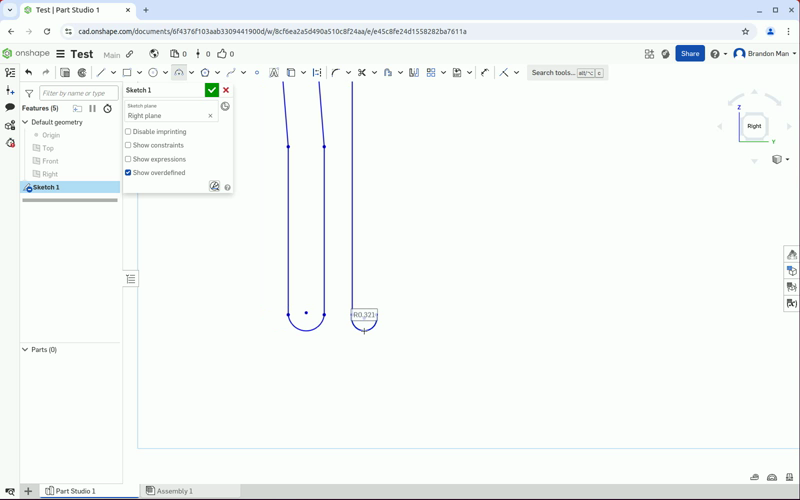
scroll(-6)
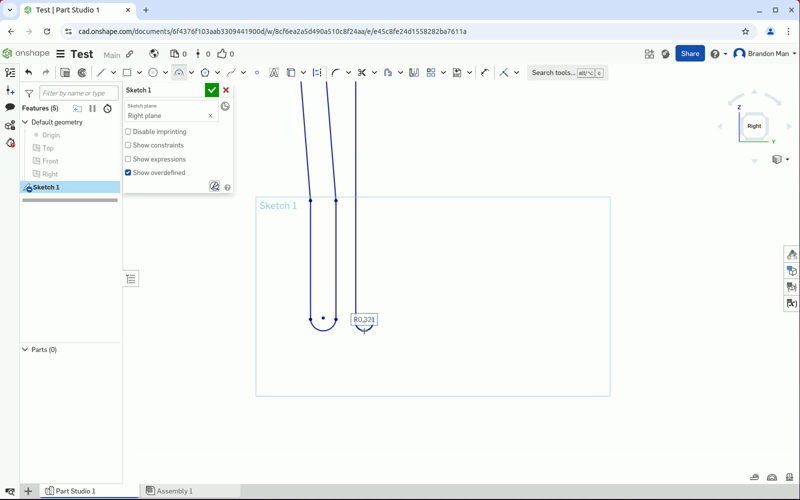
scroll(-6)
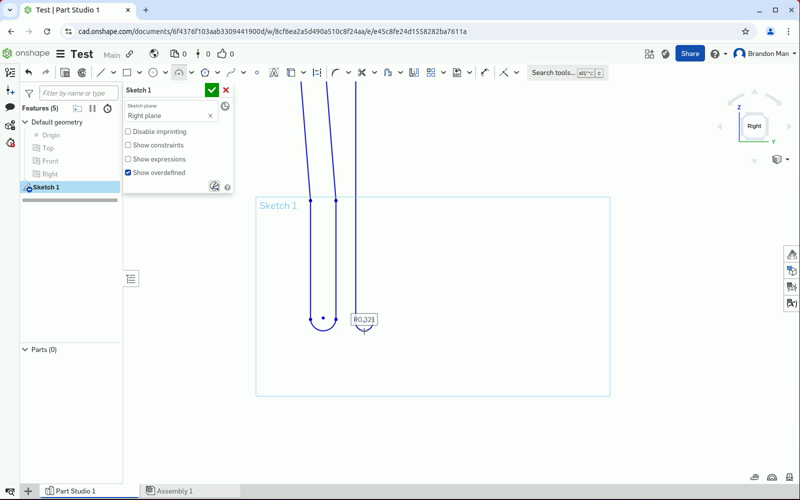
scroll(-6)
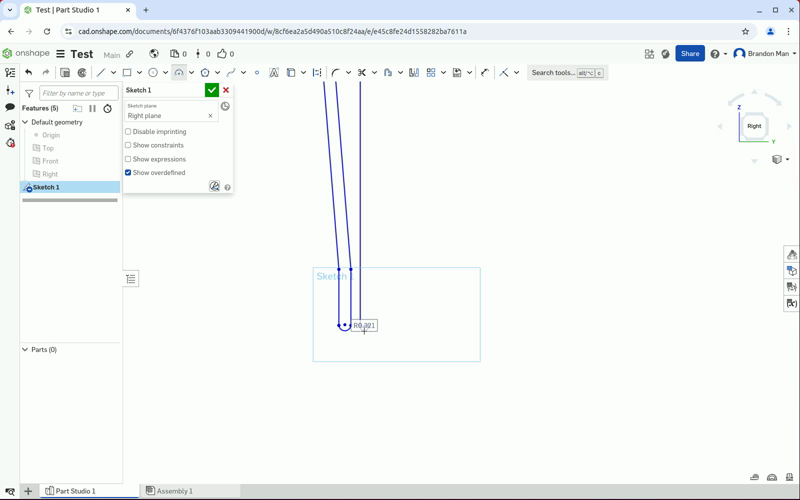
scroll(-6)
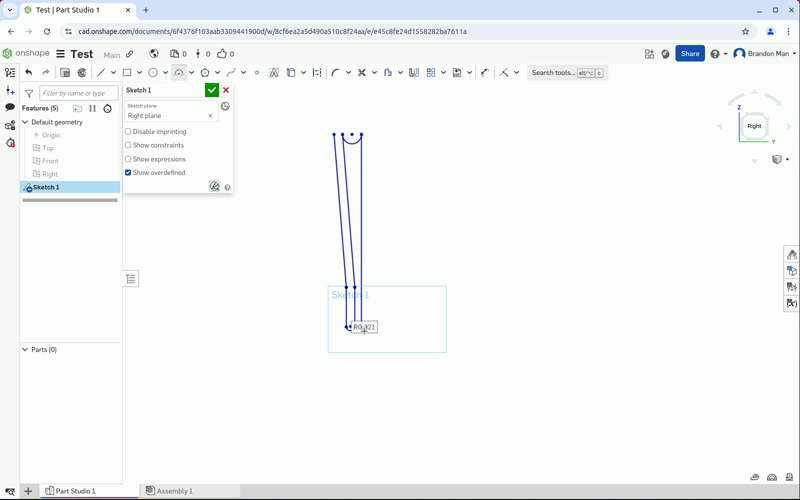
scroll(-6)
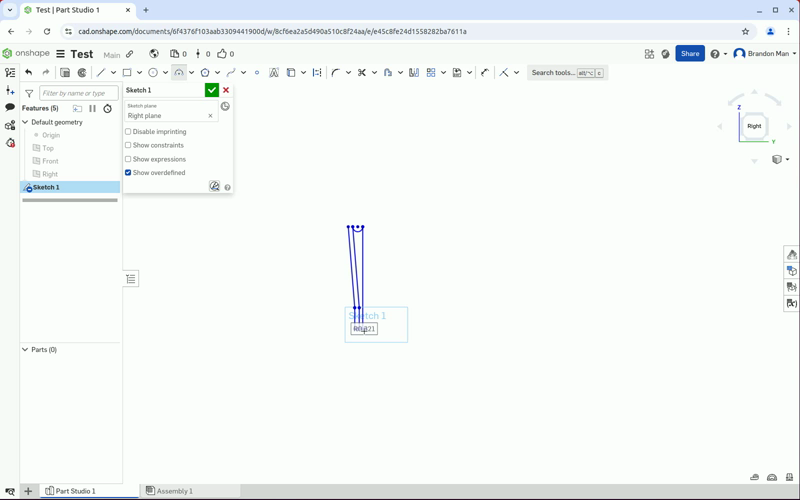
key_up(shift)
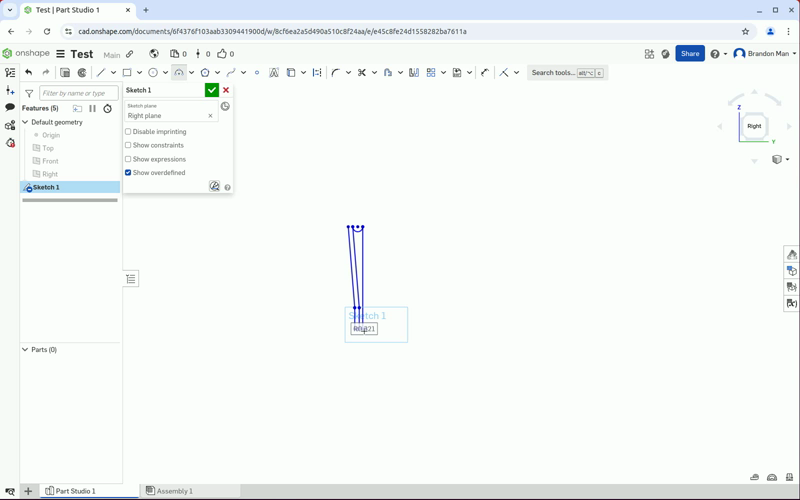
key(esc)
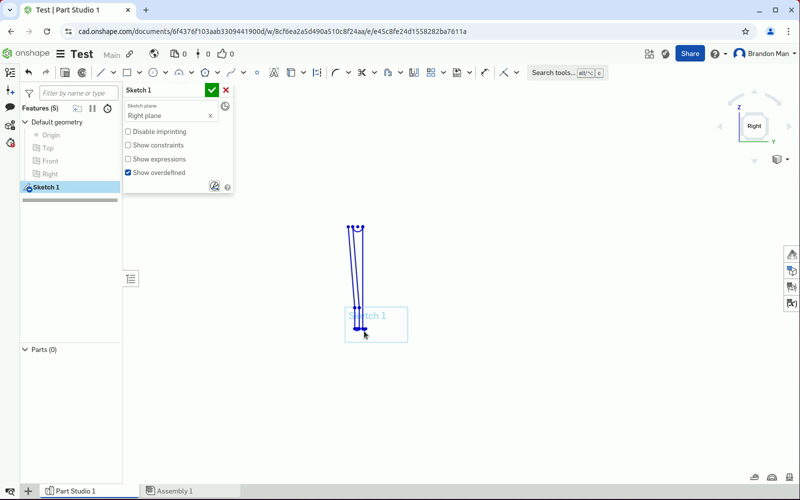
key(l)
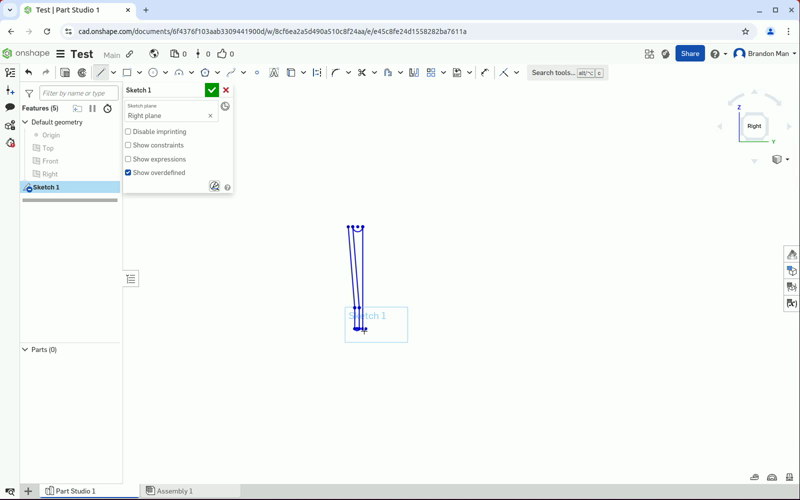
mouse_move(365, 328)
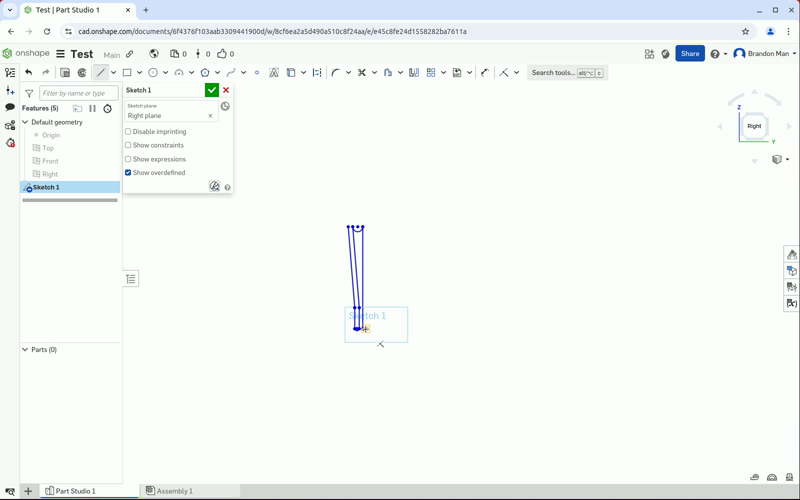
scroll(6)
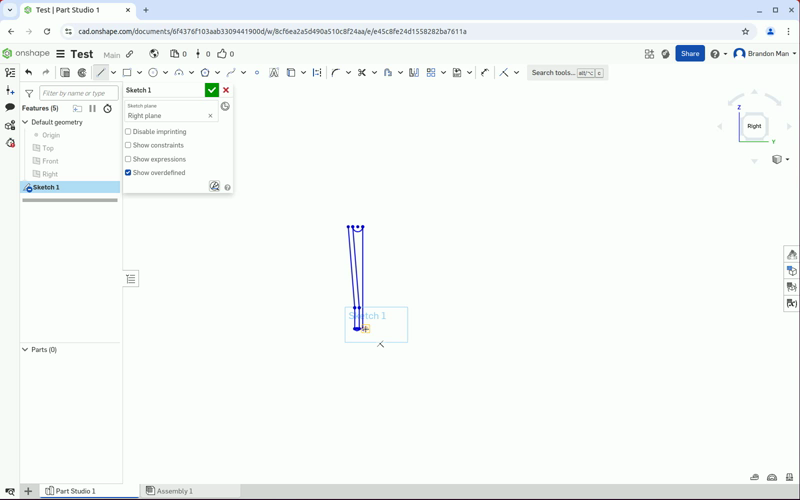
scroll(6)
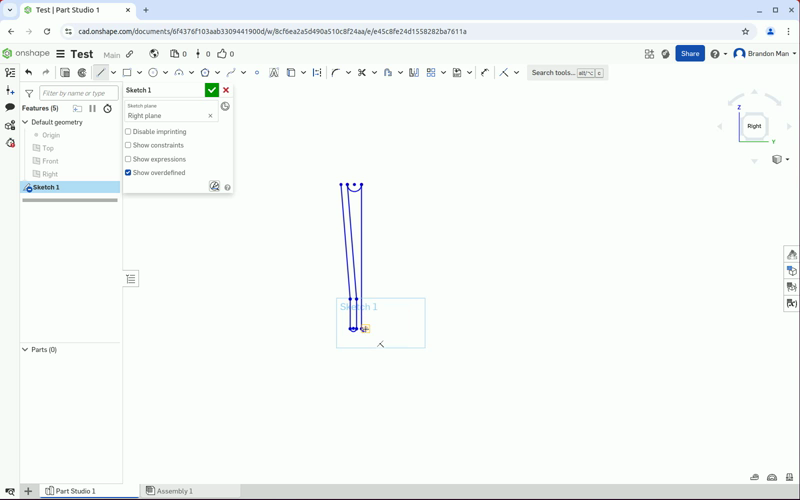
scroll(6)
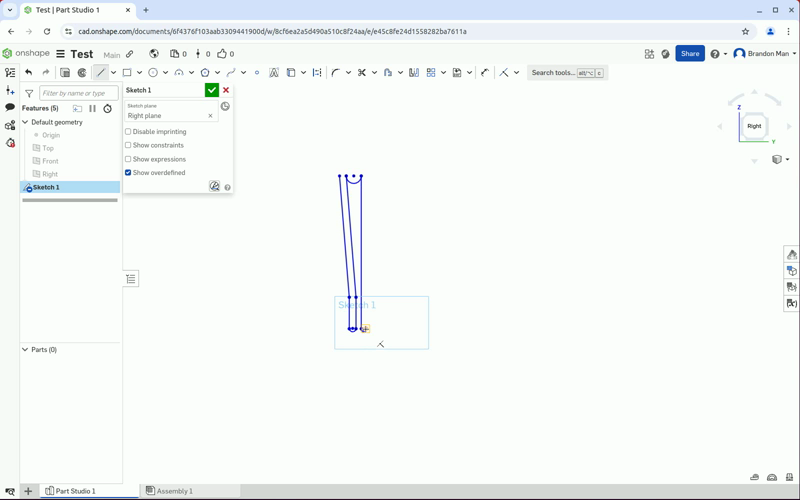
scroll(6)
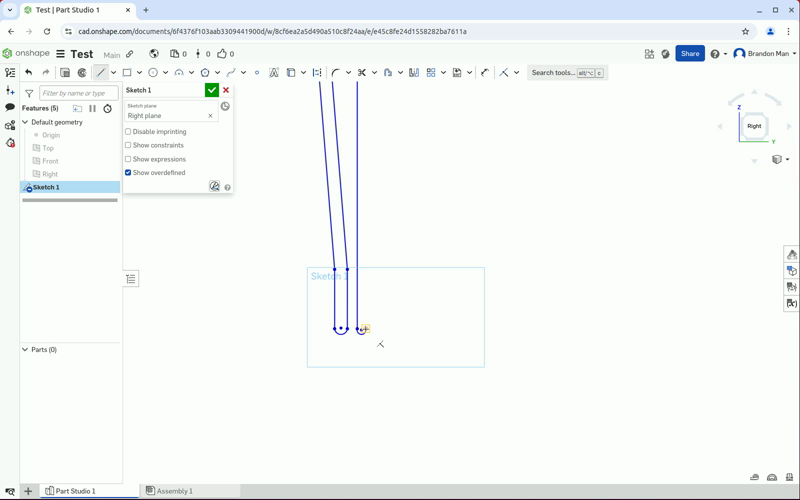
scroll(6)
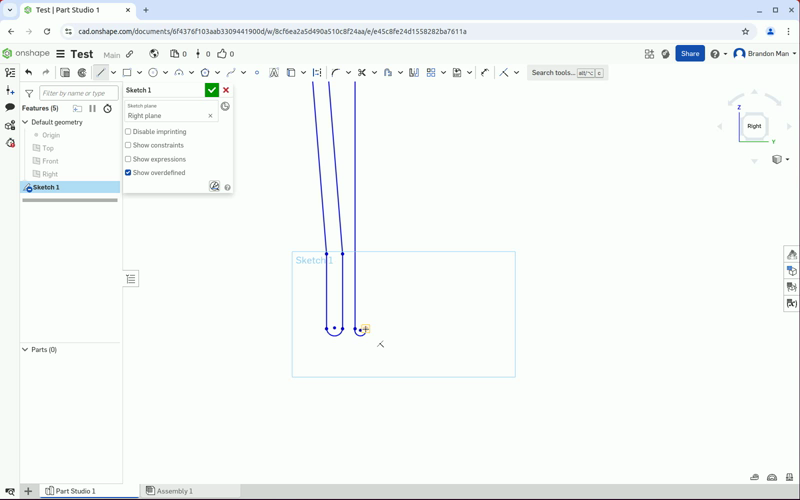
scroll(6)
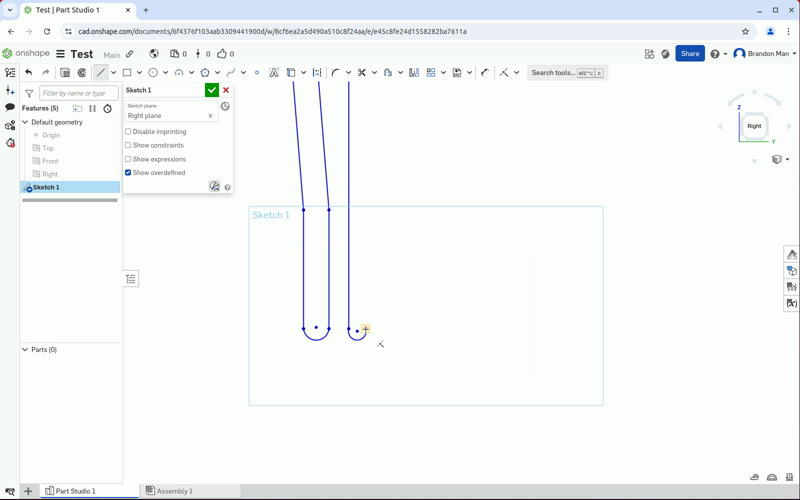
scroll(6)
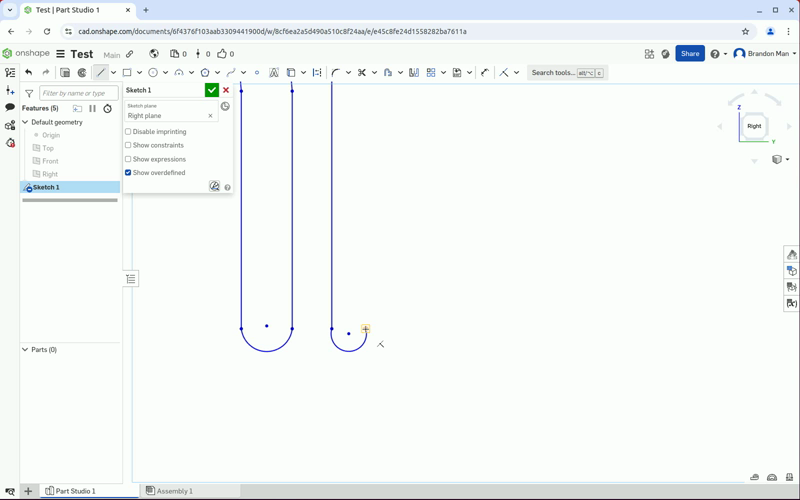
click(365, 328)
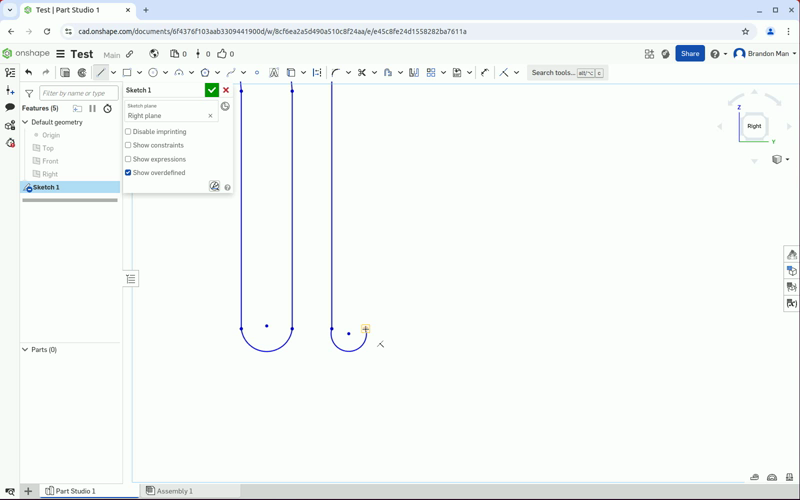
scroll(-6)
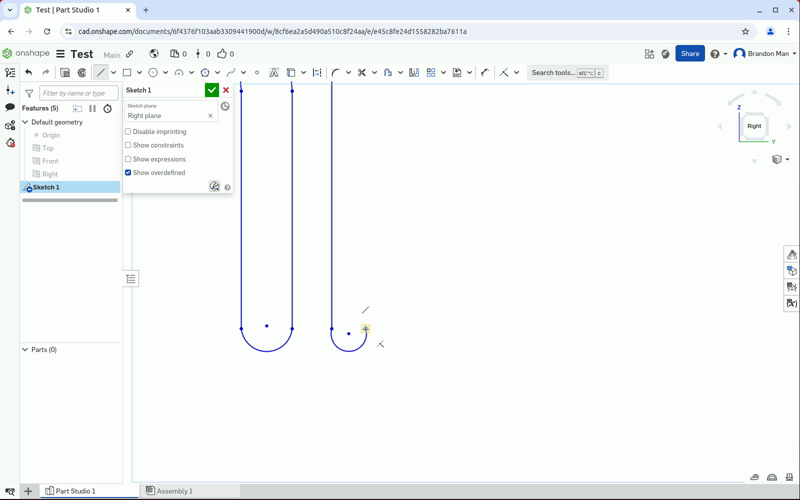
scroll(-6)
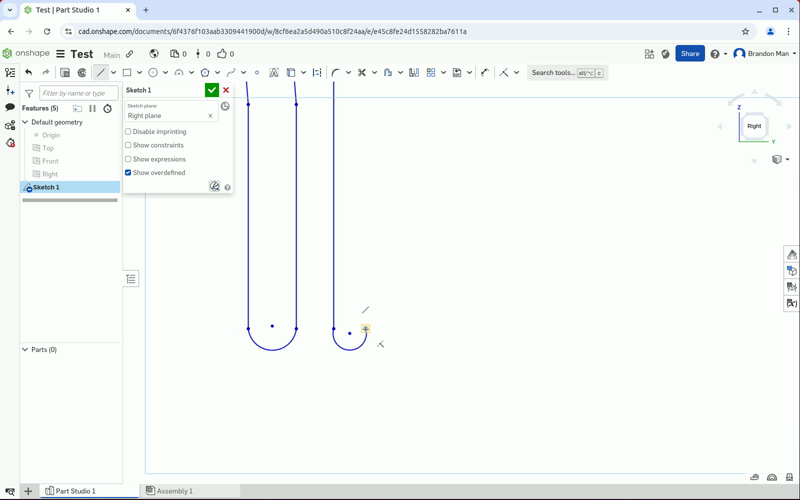
scroll(-6)
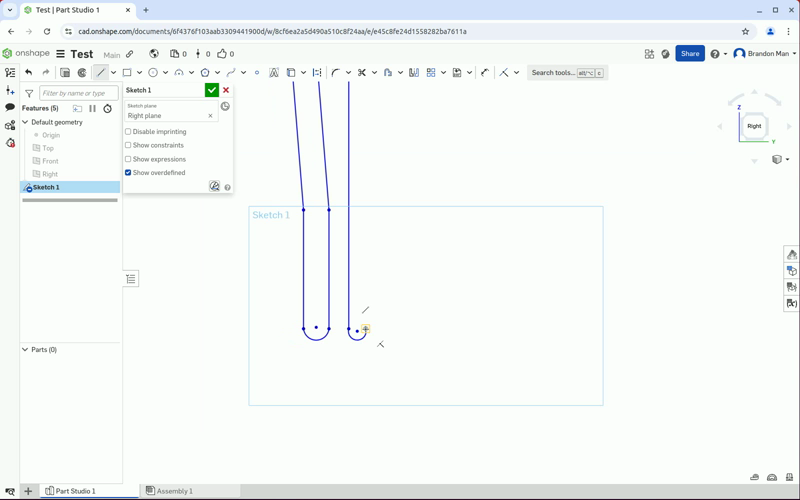
scroll(-6)
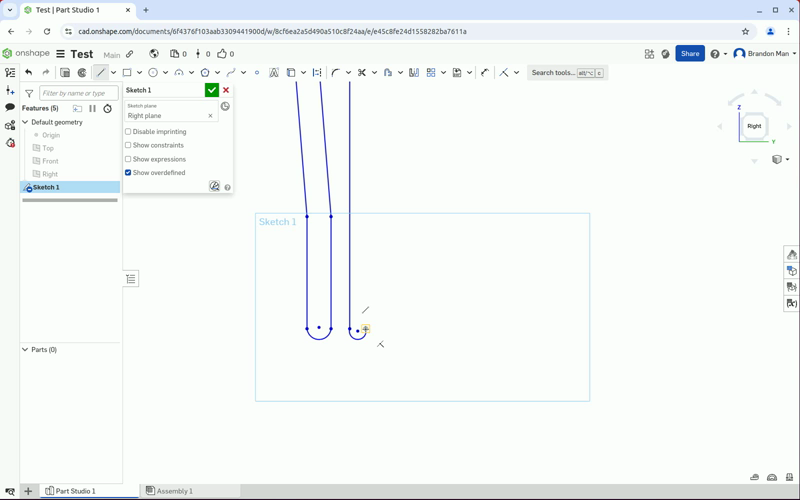
scroll(-6)
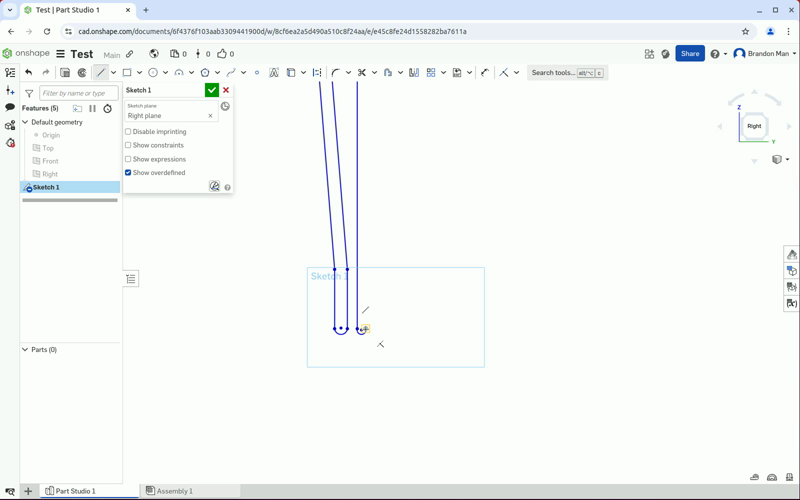
scroll(-6)
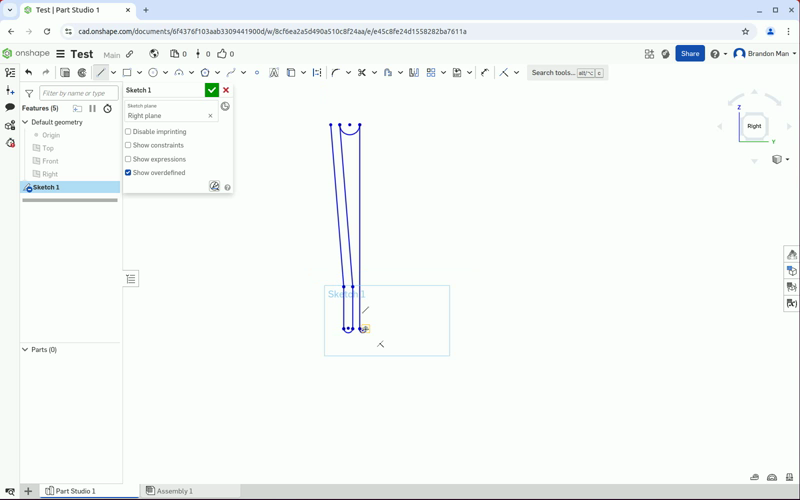
scroll(-6)
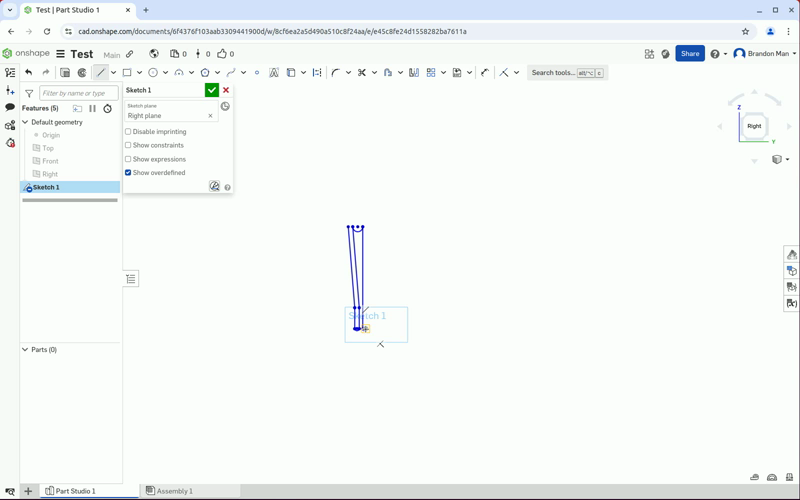
key_down(shift)
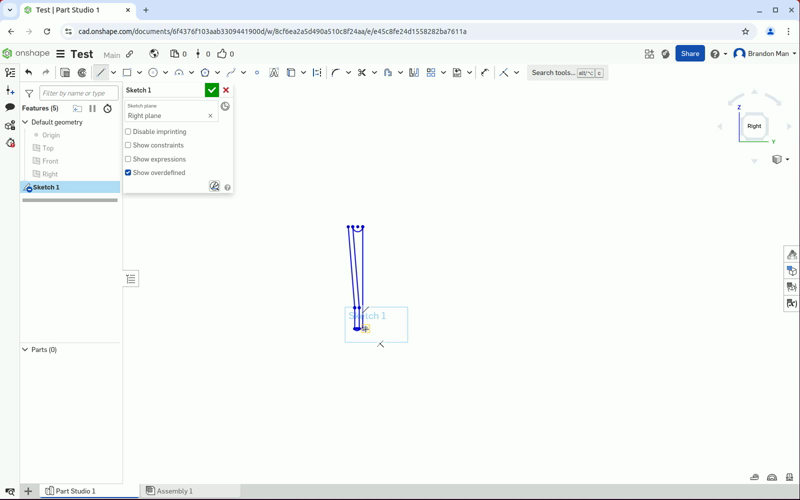
mouse_move(365, 226)
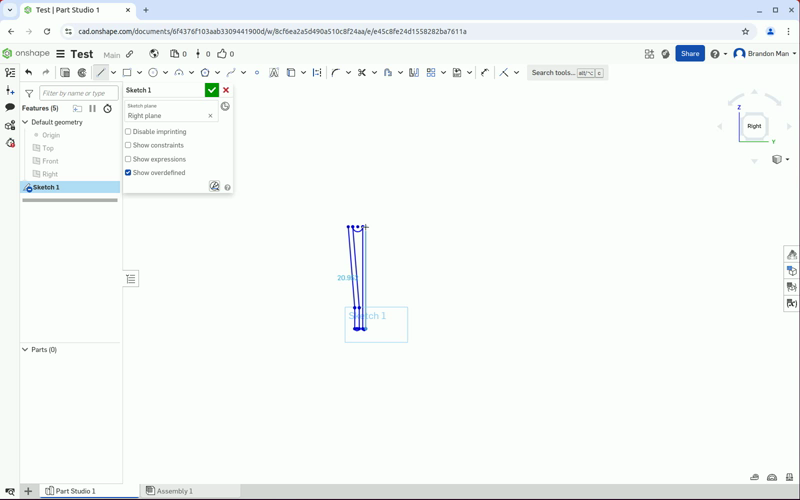
scroll(6)
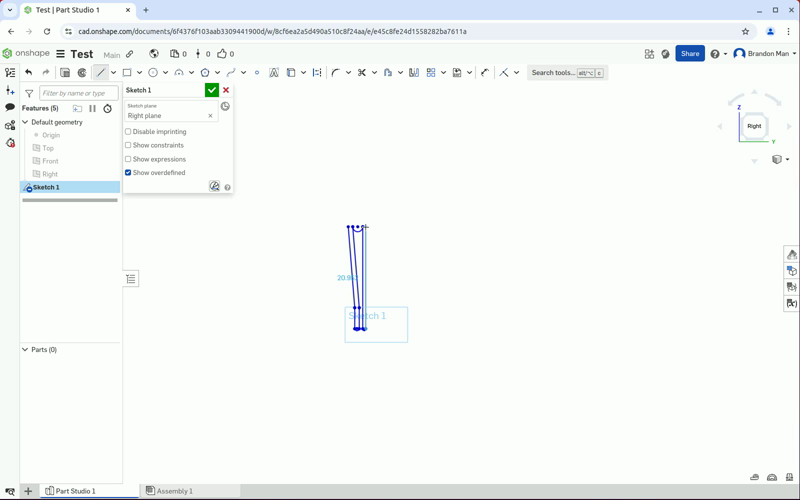
scroll(6)
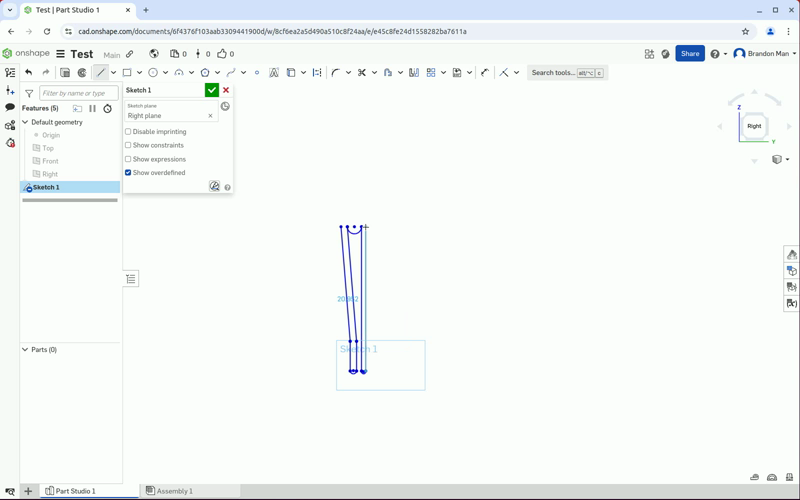
scroll(6)
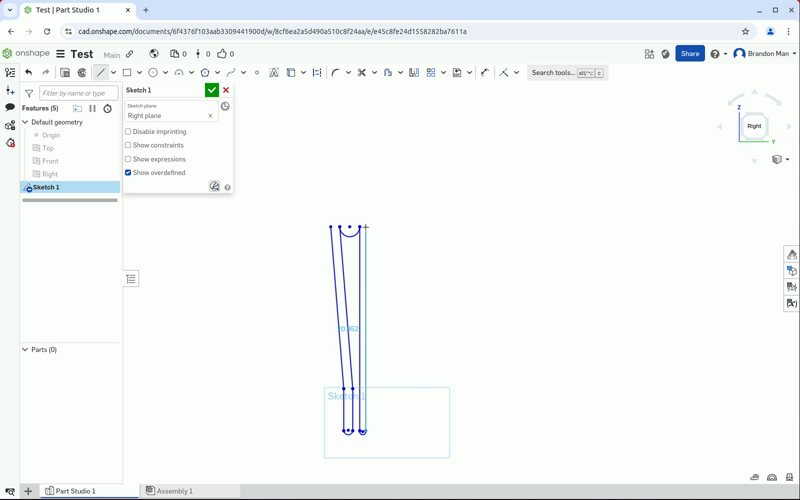
scroll(6)
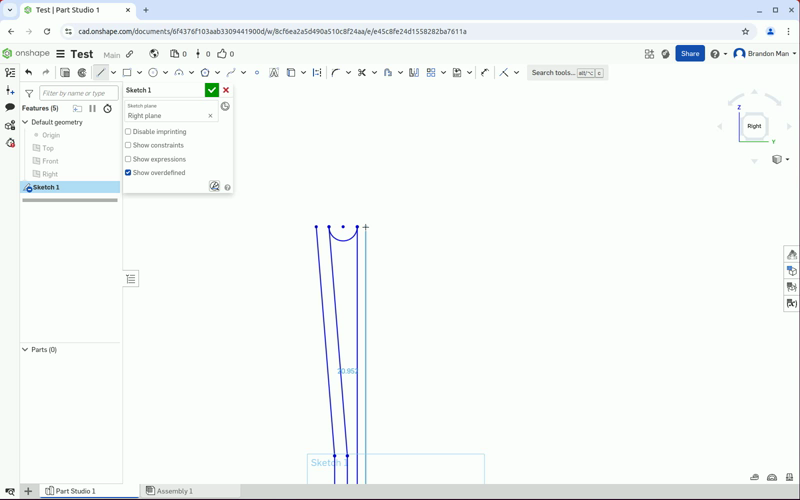
scroll(6)
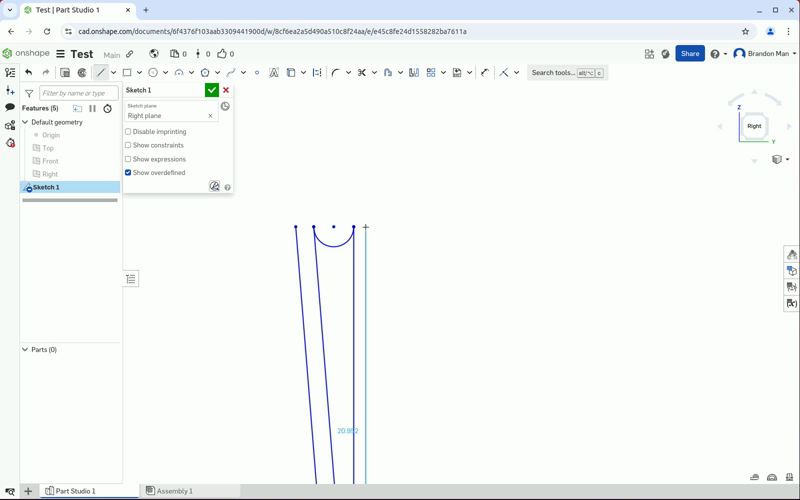
scroll(6)
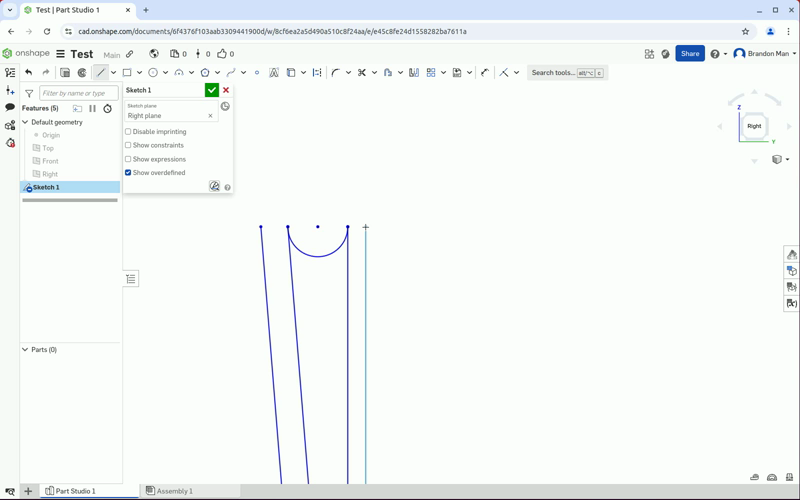
scroll(6)
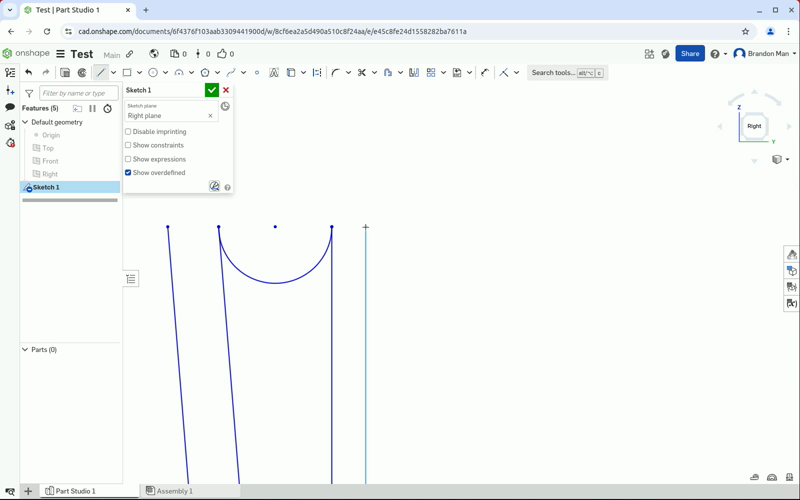
click(365, 226)
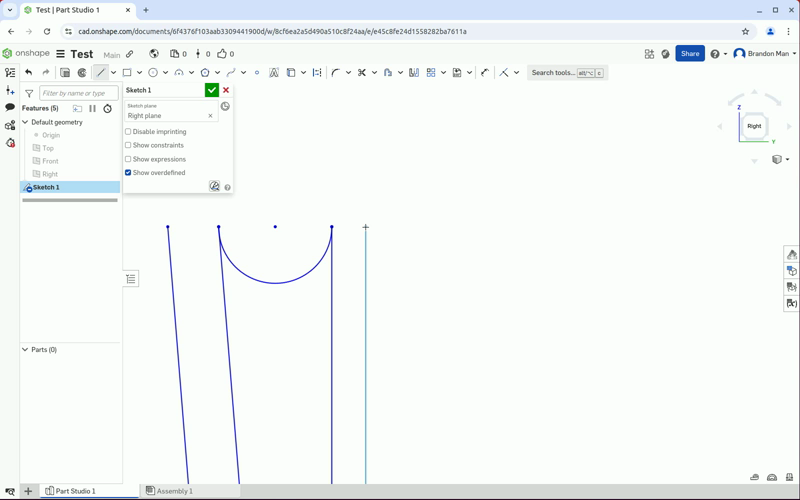
scroll(-6)
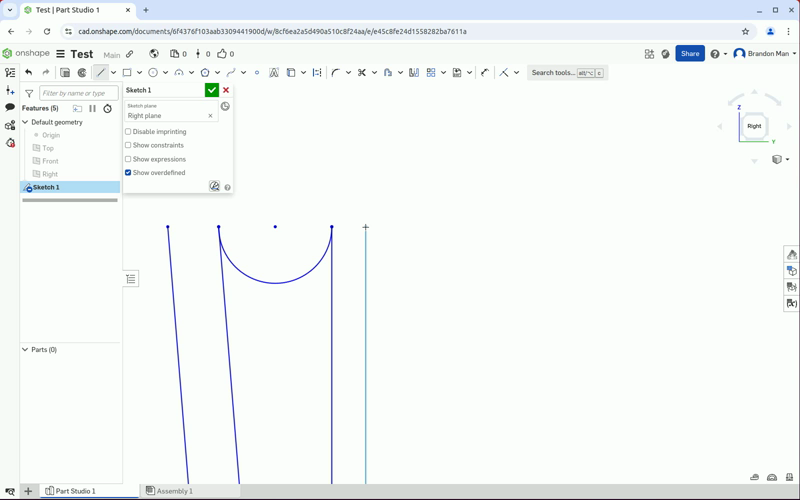
scroll(-6)
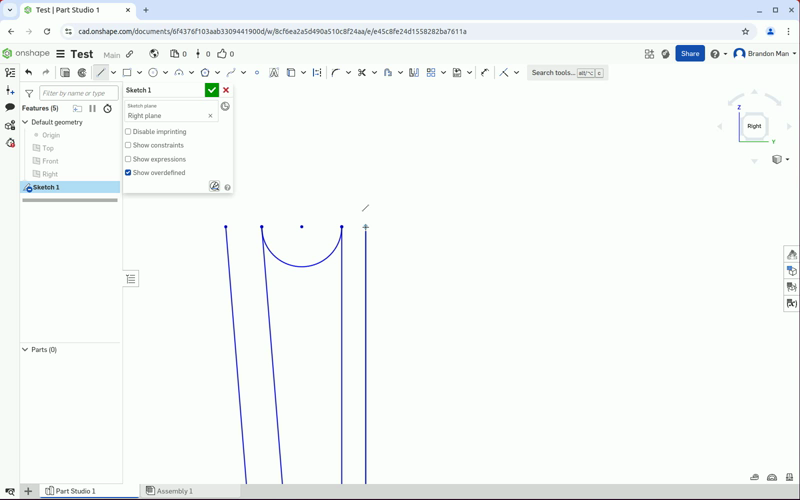
scroll(-6)
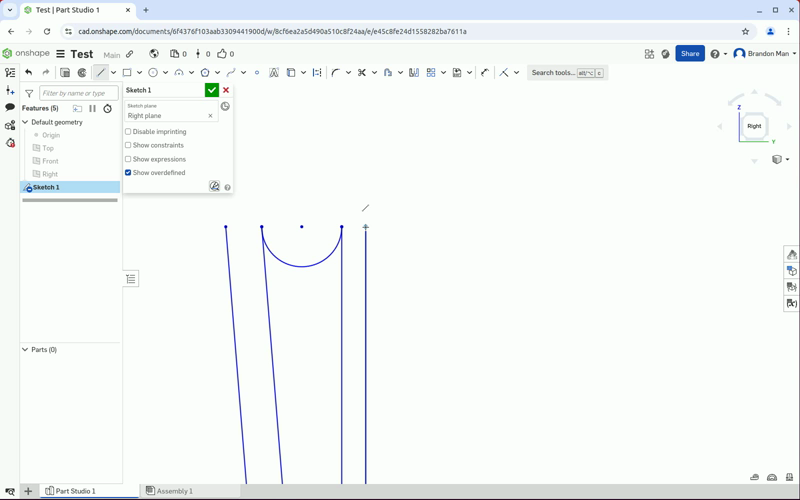
scroll(-6)
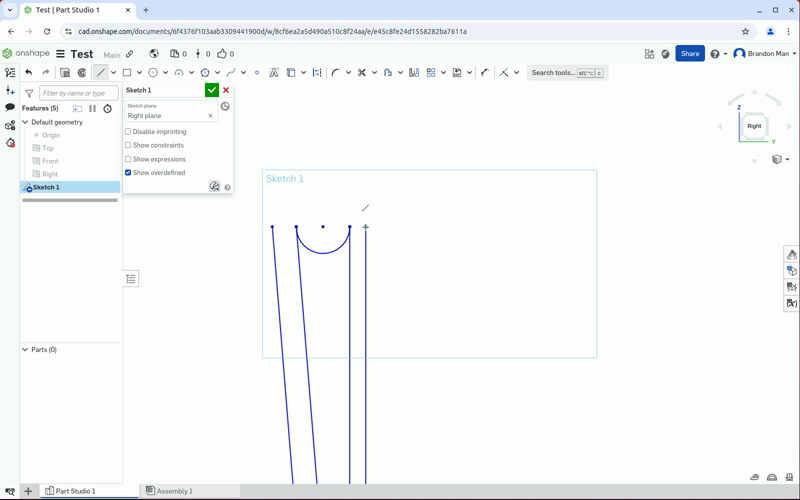
scroll(-6)
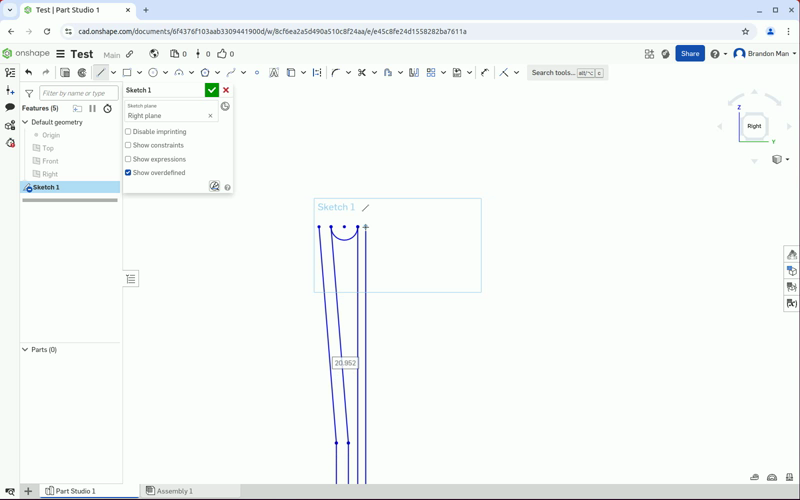
scroll(-6)
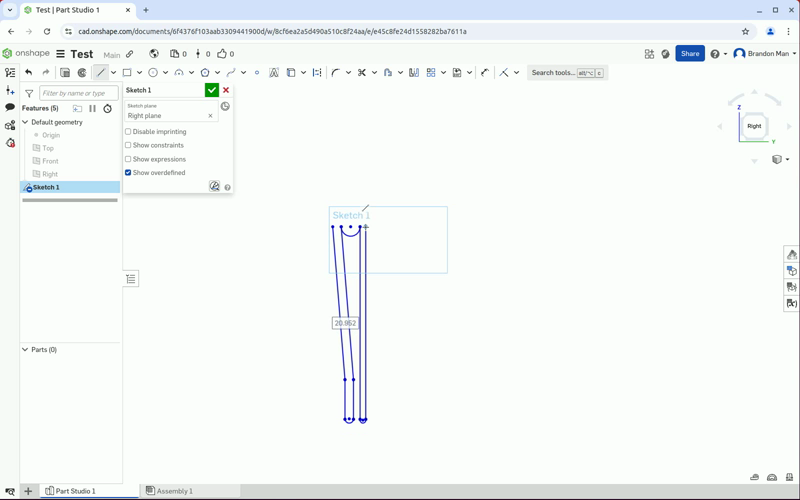
scroll(-6)
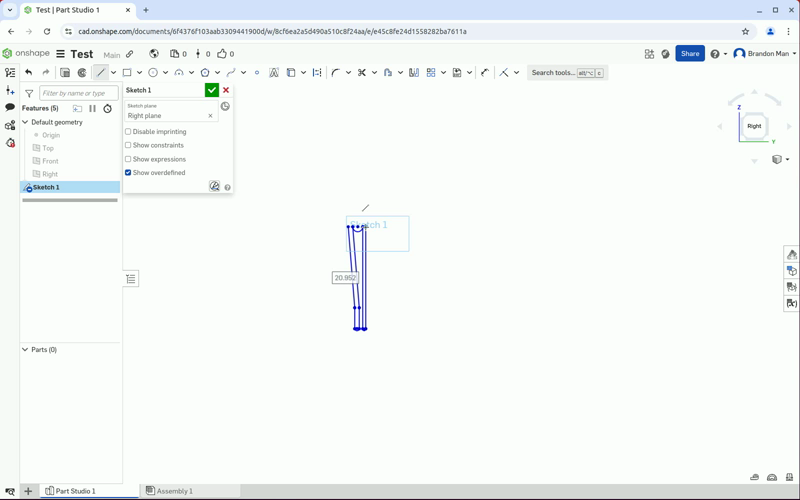
key_up(shift)
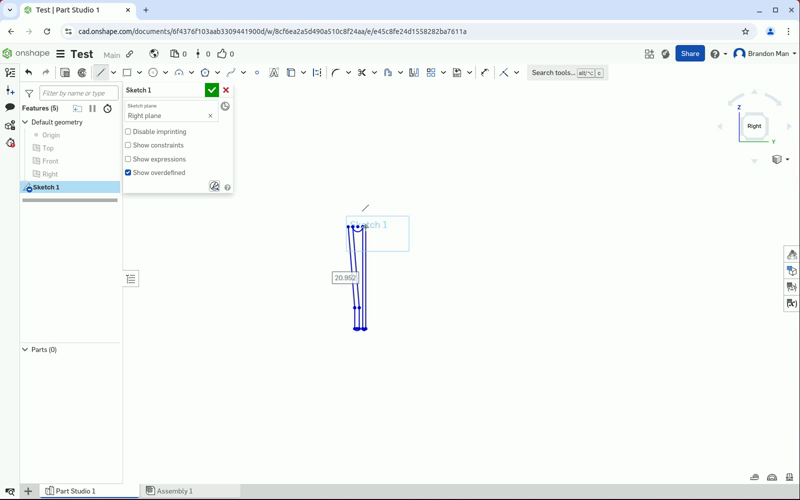
key(esc)
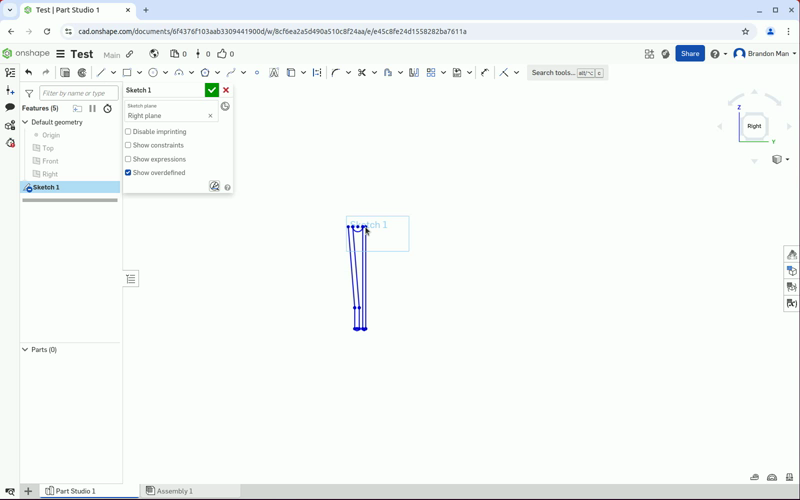
key(a)
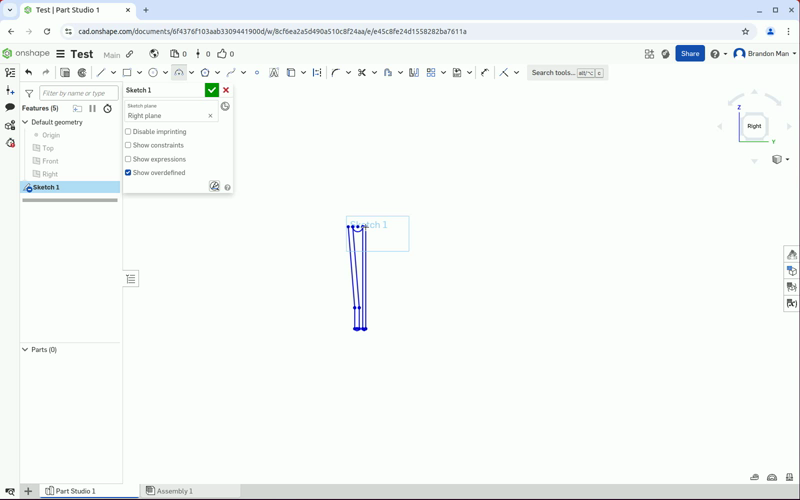
mouse_move(365, 226)
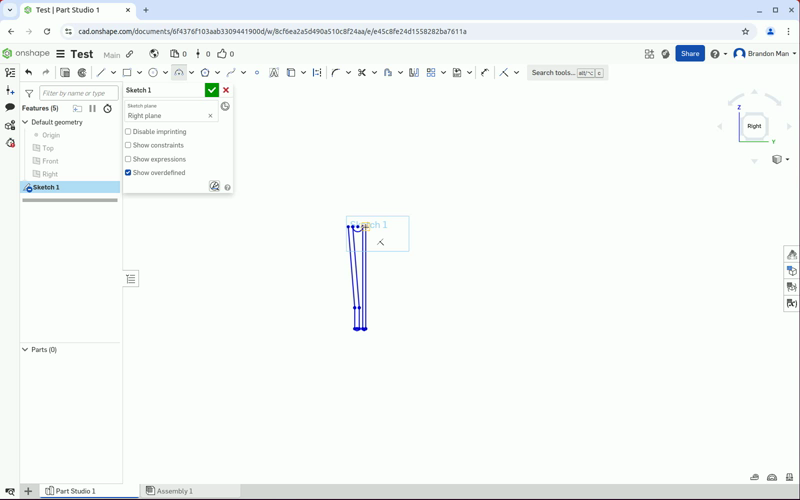
scroll(6)
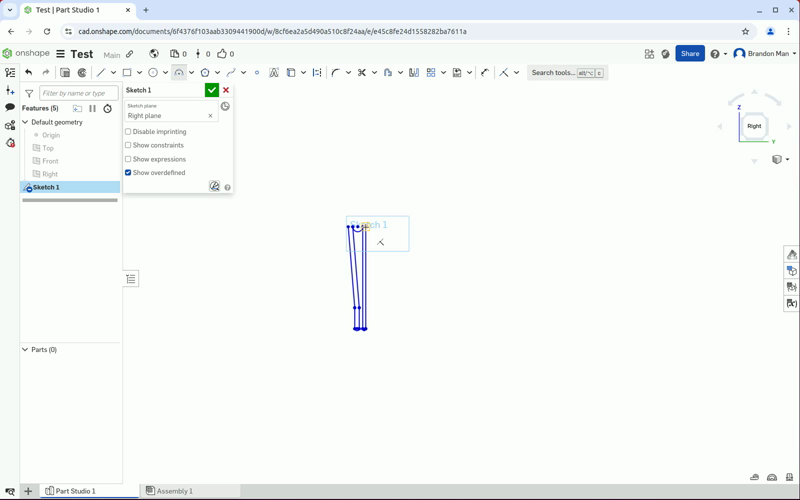
scroll(6)
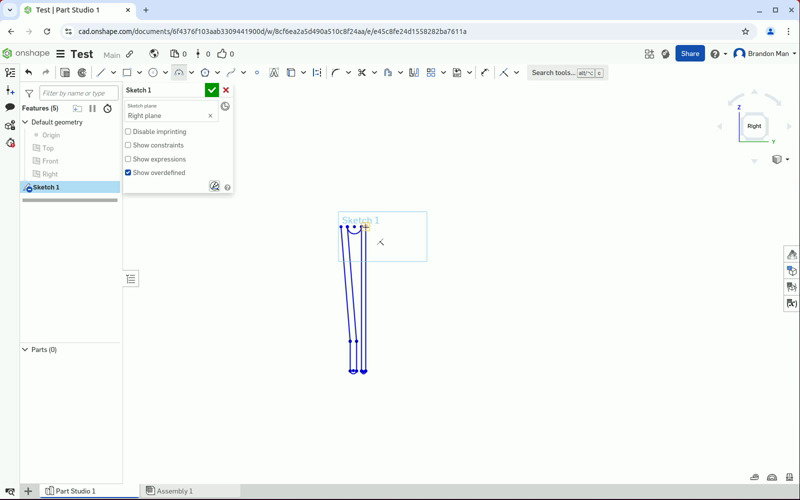
scroll(6)
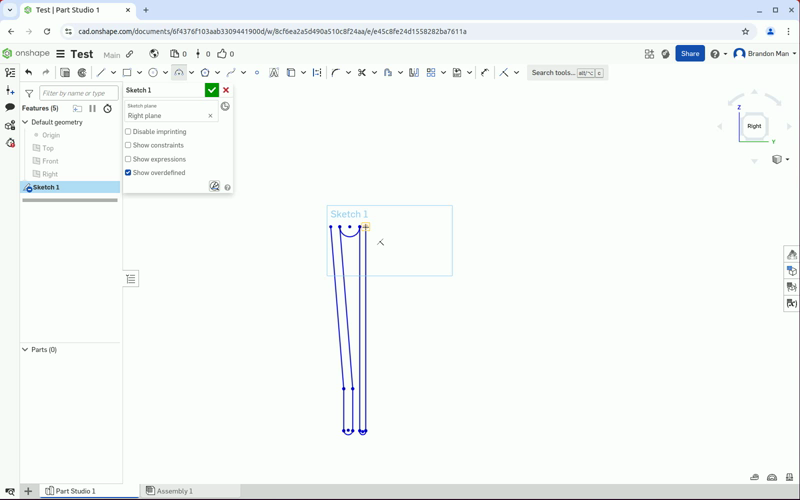
scroll(6)
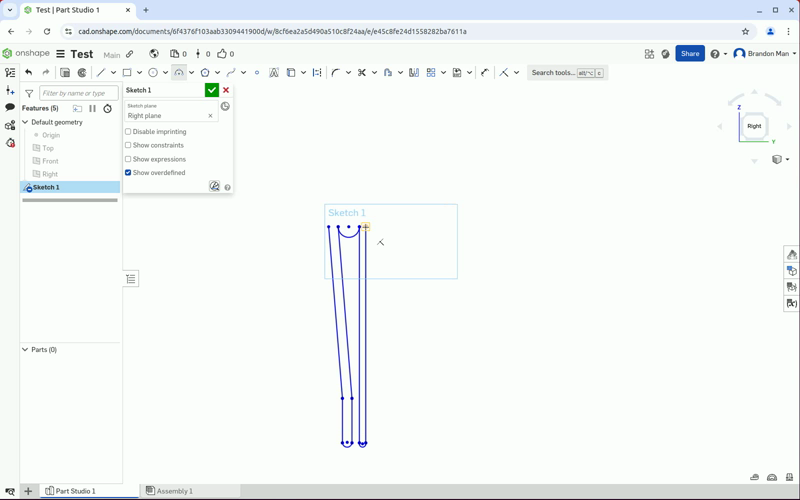
scroll(6)
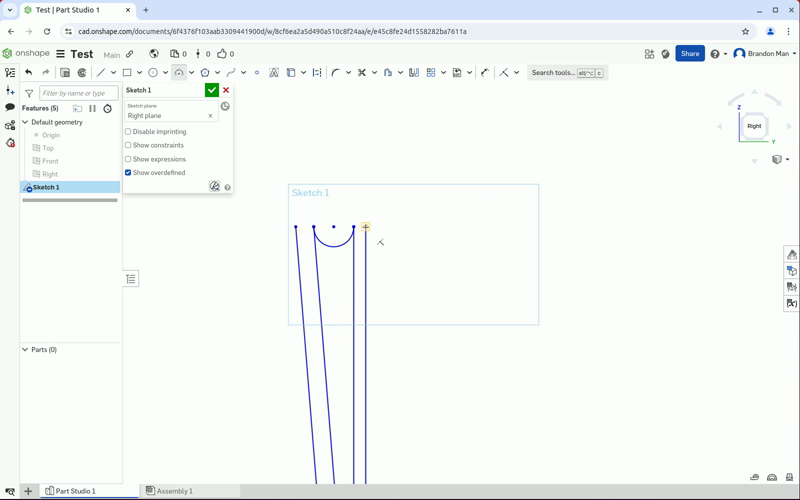
scroll(6)
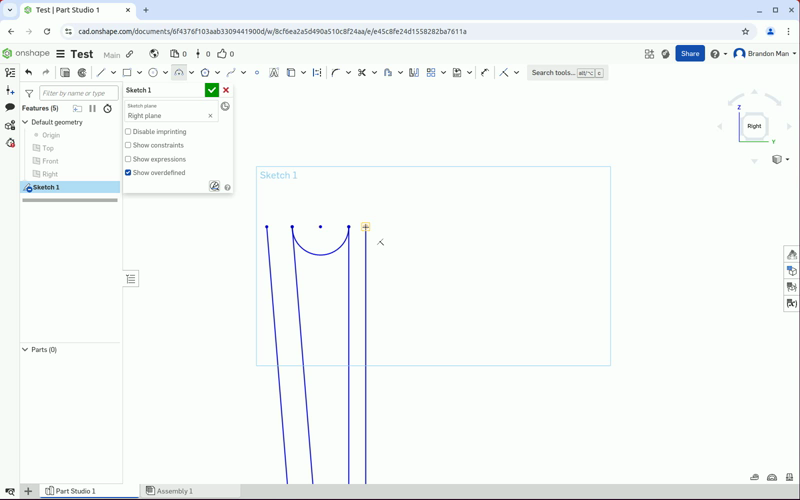
scroll(6)
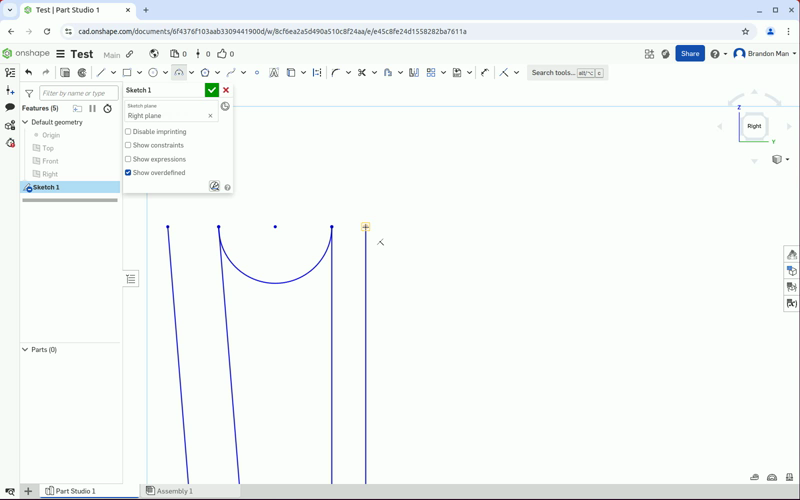
click(365, 226)
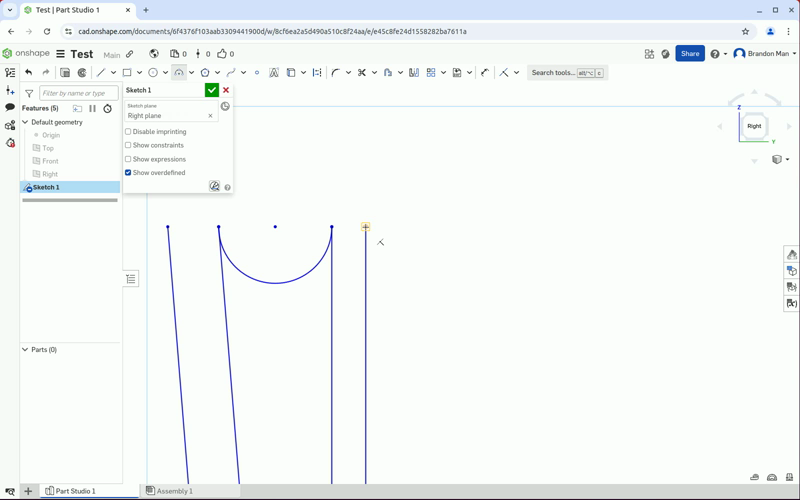
scroll(-6)
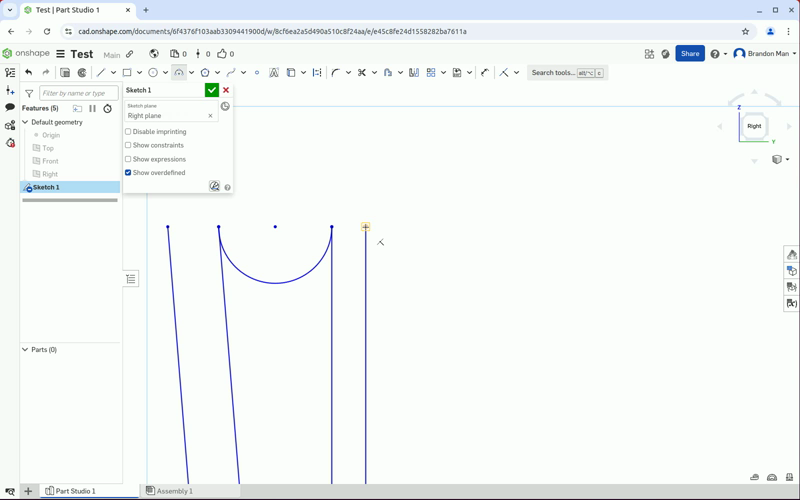
scroll(-6)
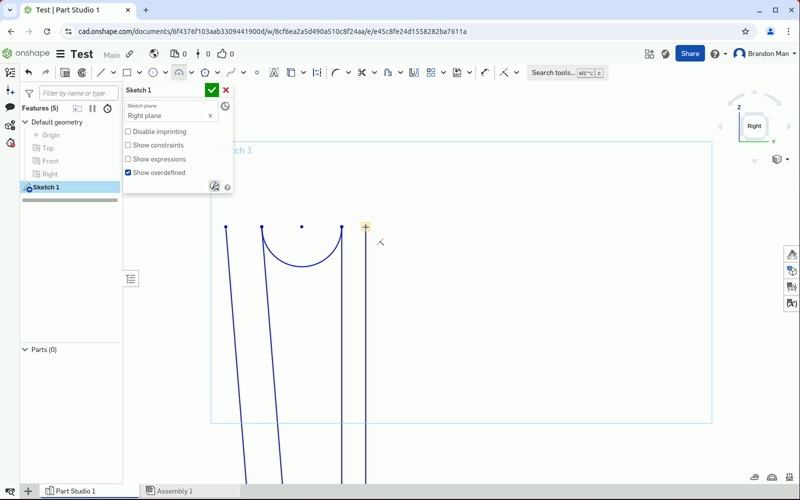
scroll(-6)
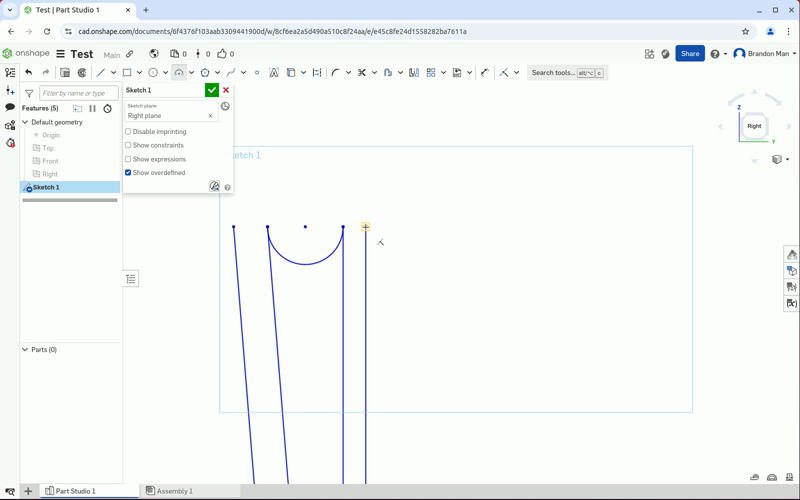
scroll(-6)
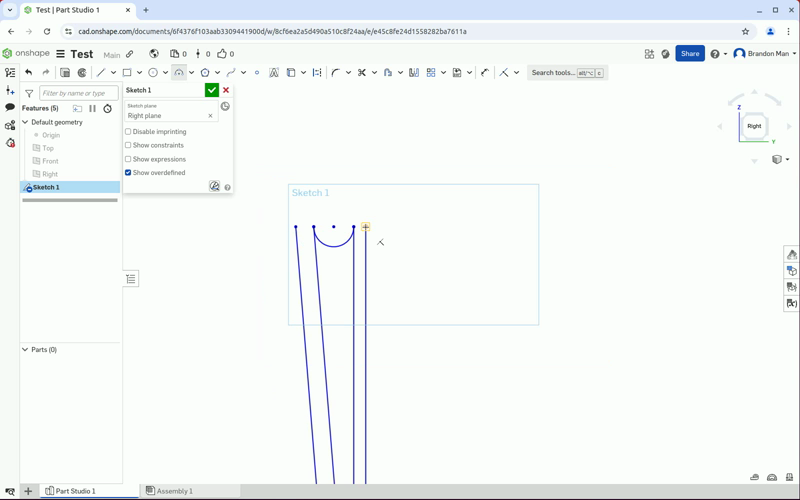
scroll(-6)
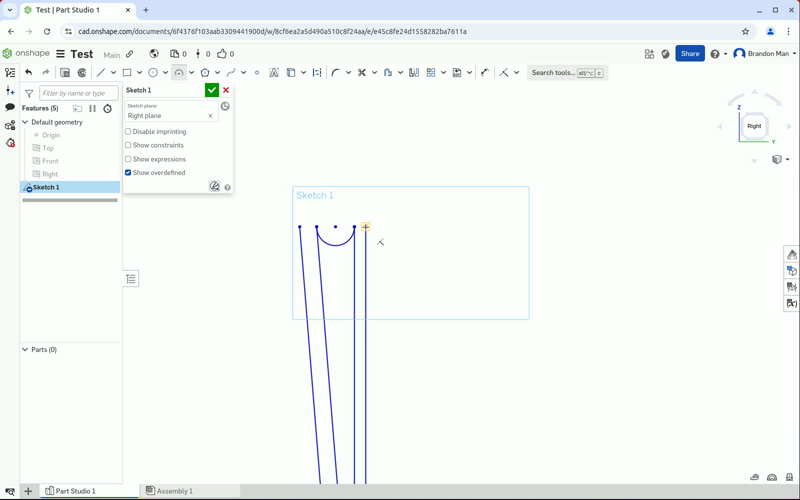
scroll(-6)
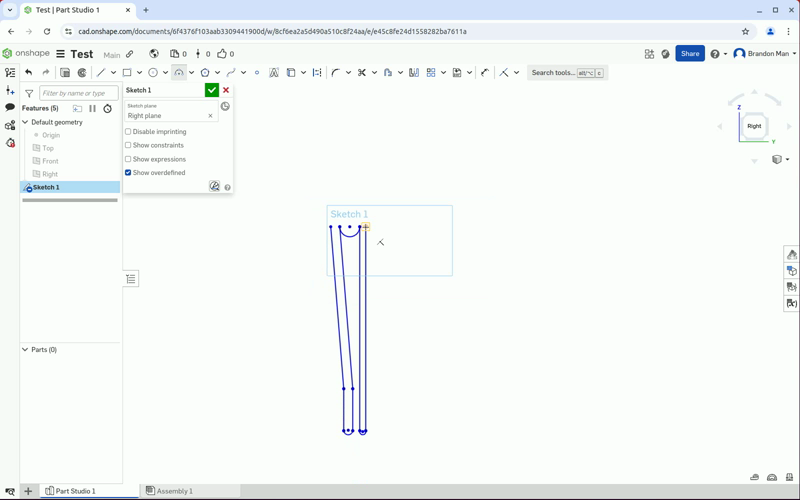
scroll(-6)
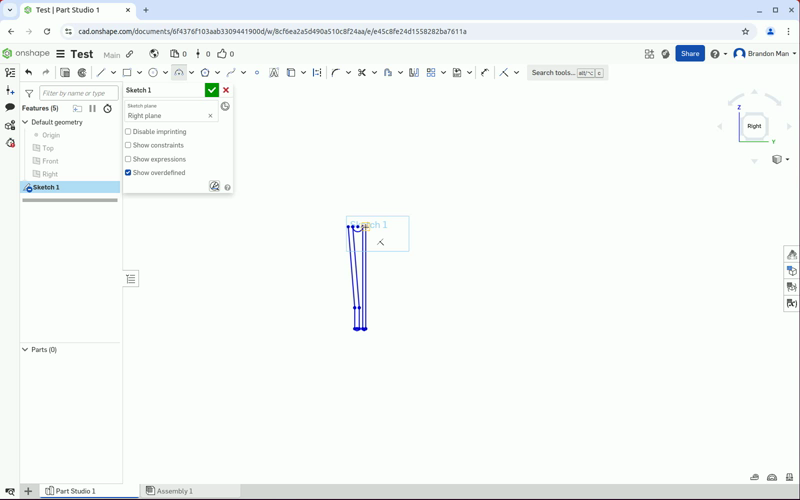
mouse_move(348, 226)
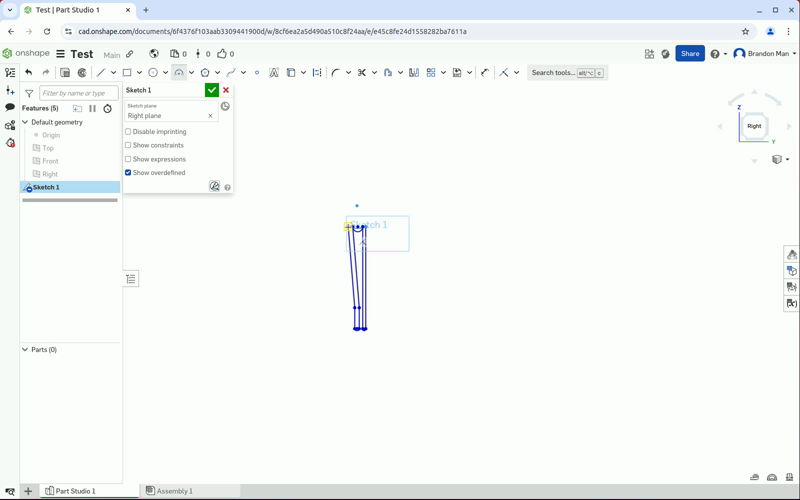
scroll(6)
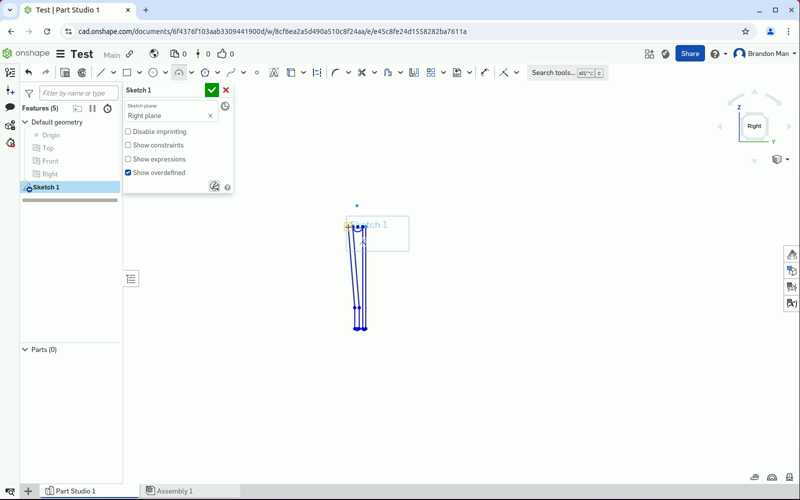
scroll(6)
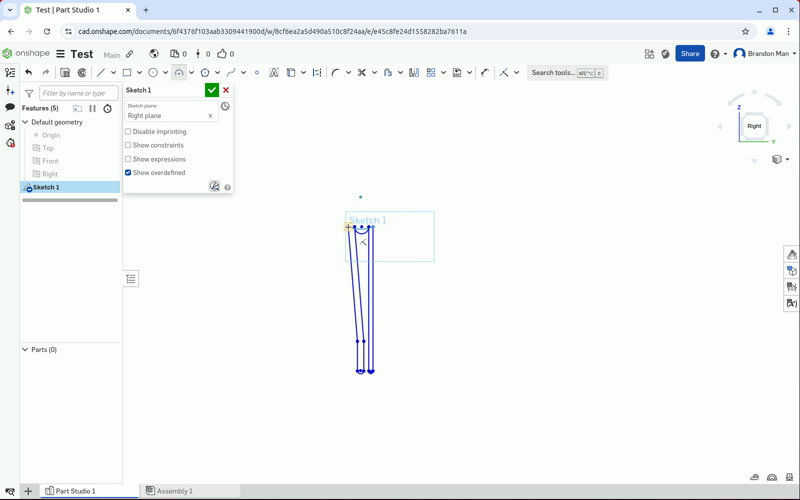
scroll(6)
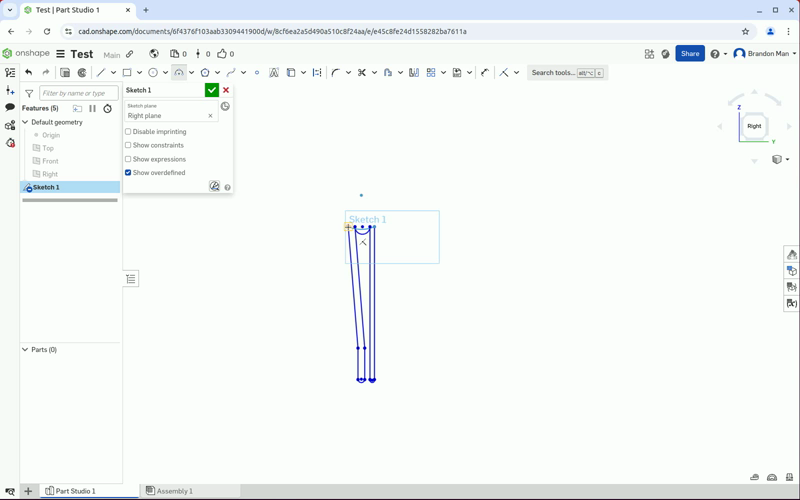
scroll(6)
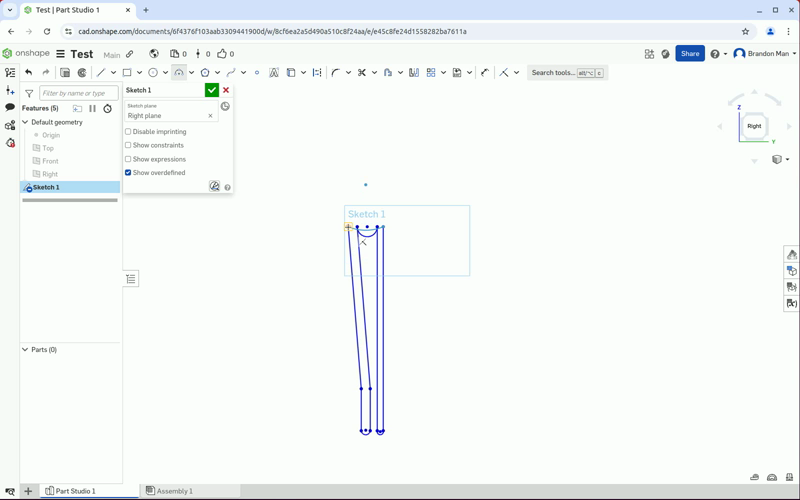
scroll(6)
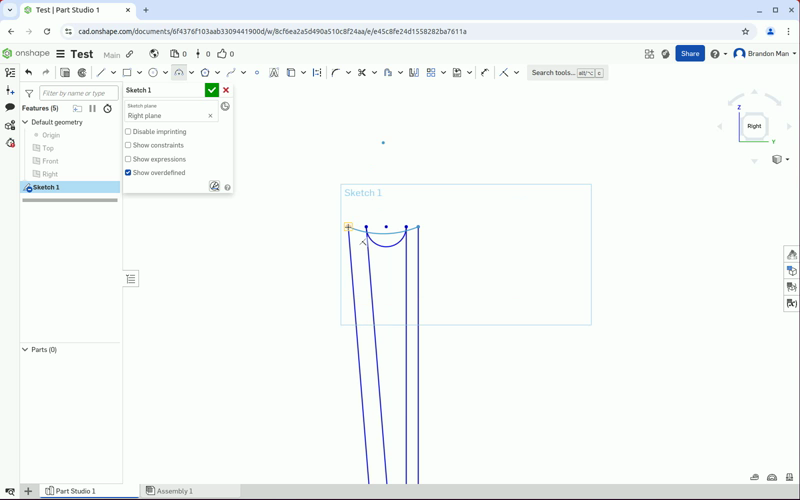
scroll(6)
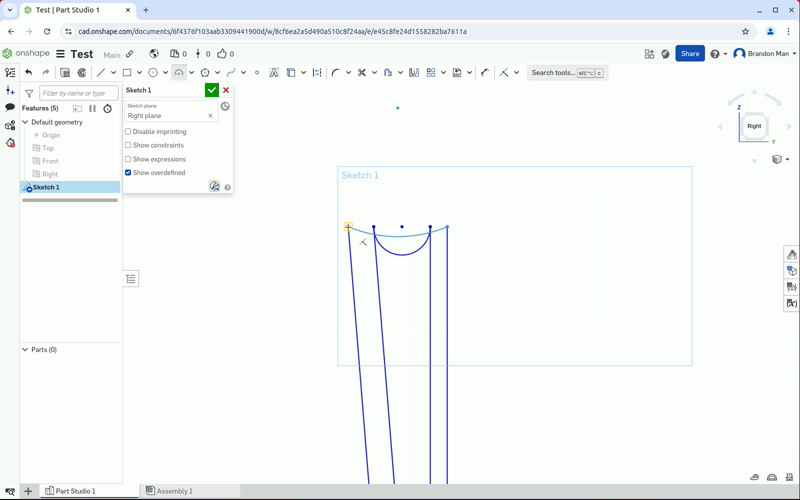
scroll(6)
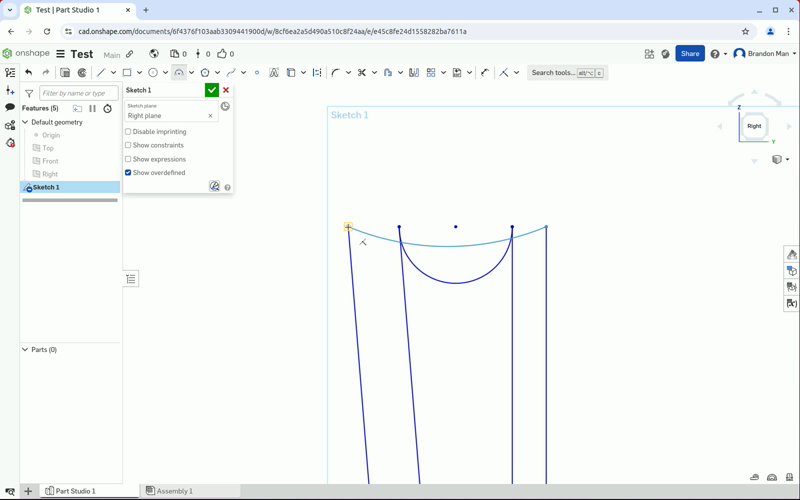
click(348, 226)
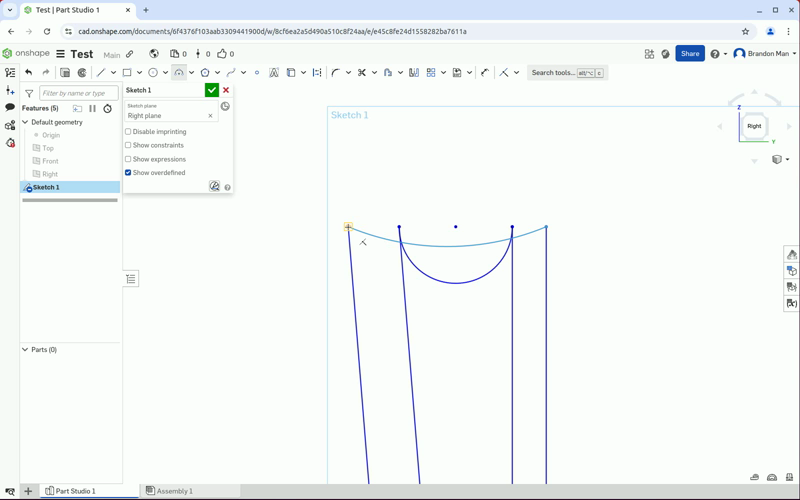
scroll(-6)
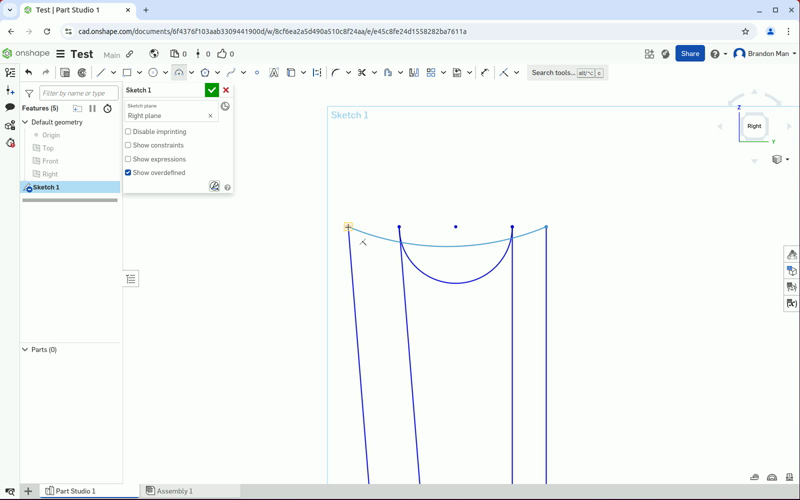
scroll(-6)
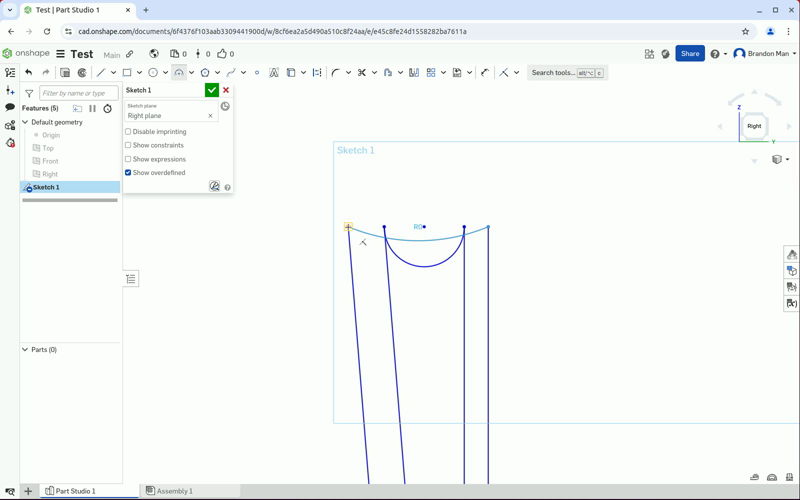
scroll(-6)
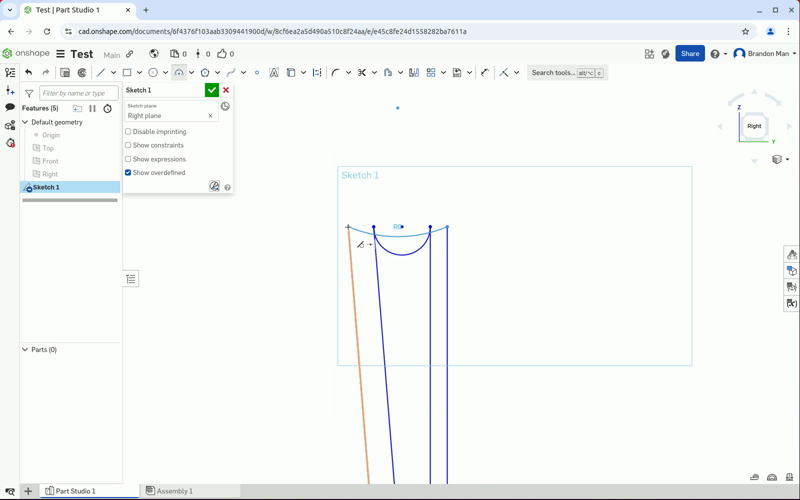
scroll(-6)
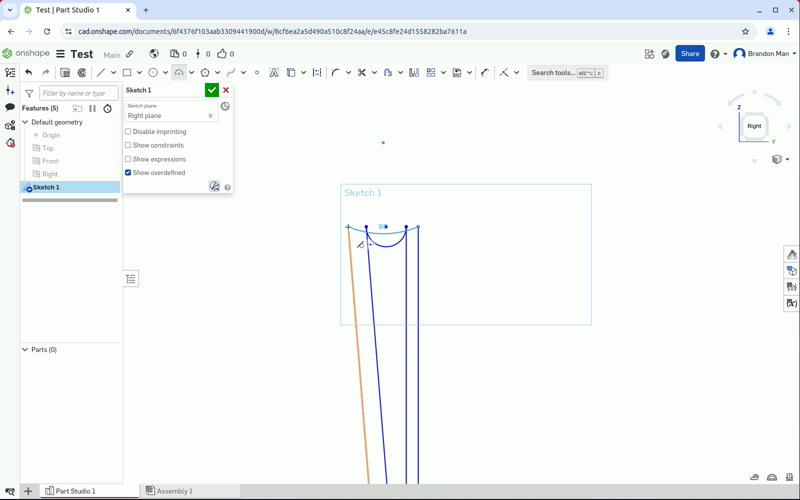
scroll(-6)
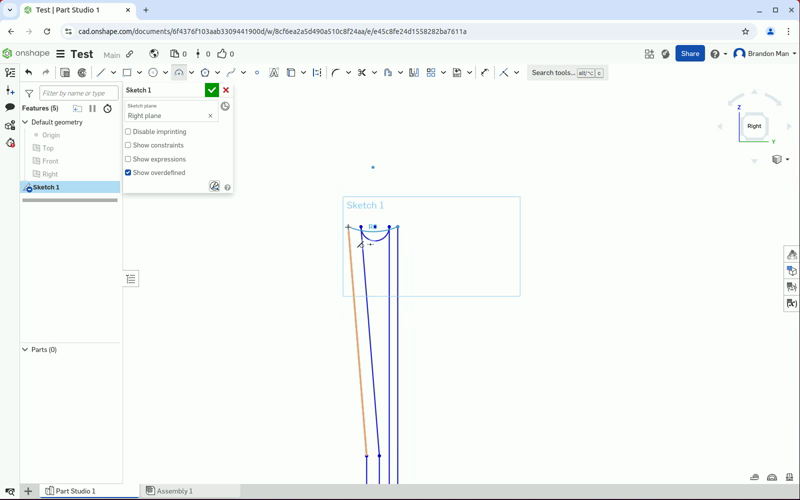
scroll(-6)
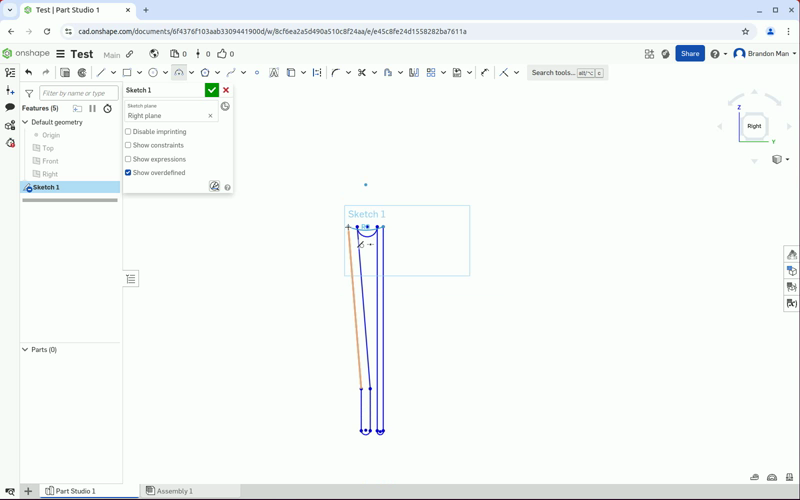
scroll(-6)
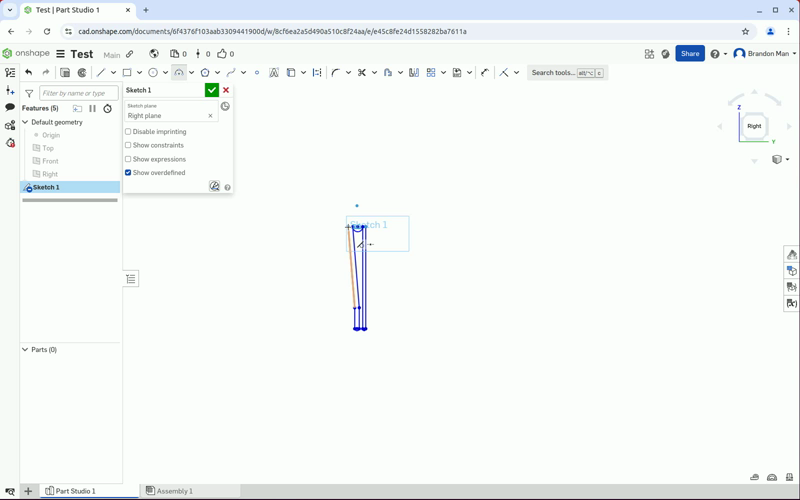
key_down(shift)
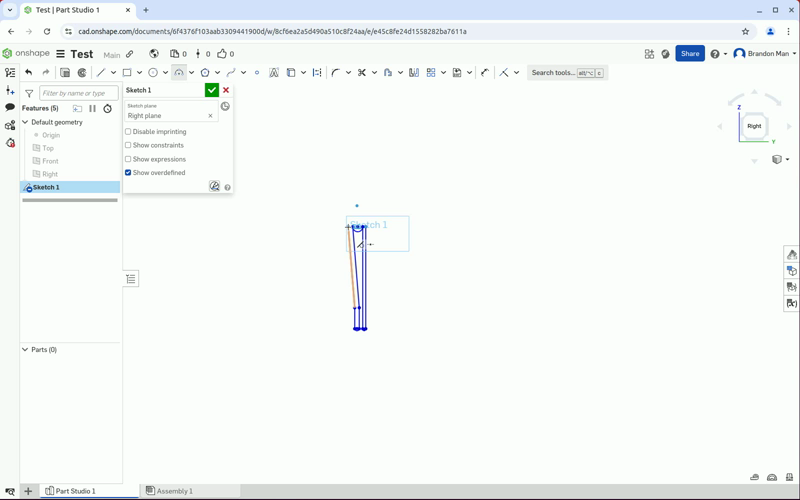
mouse_move(356, 217)
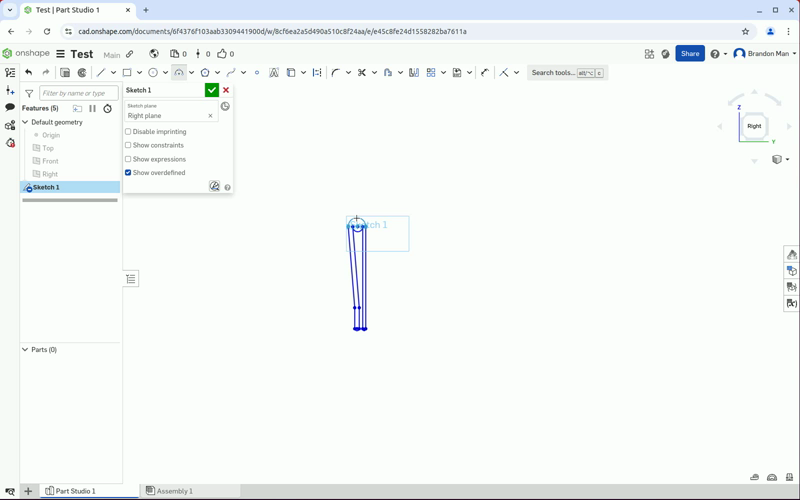
click(356, 217)
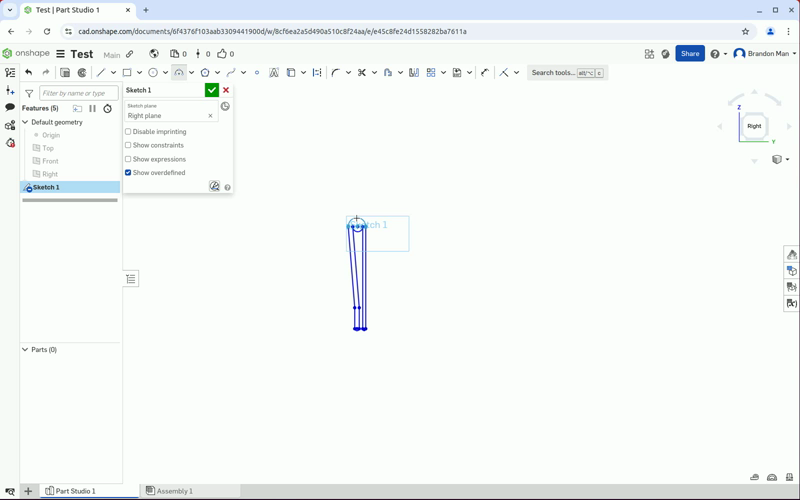
key_up(shift)
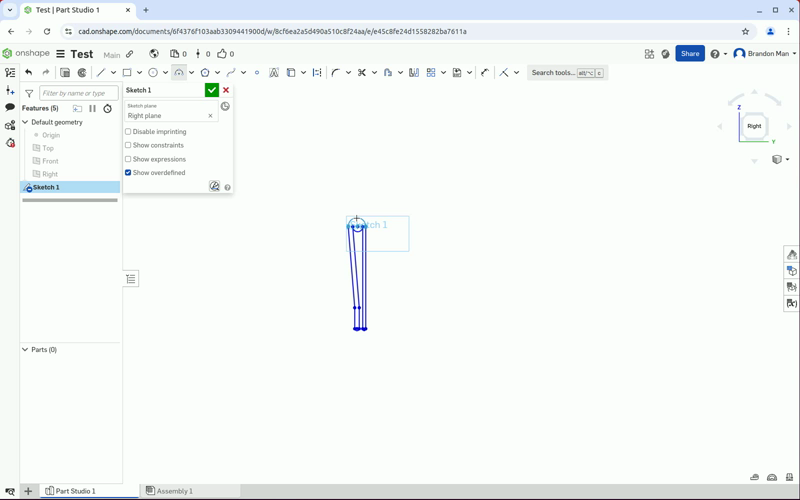
key(esc)
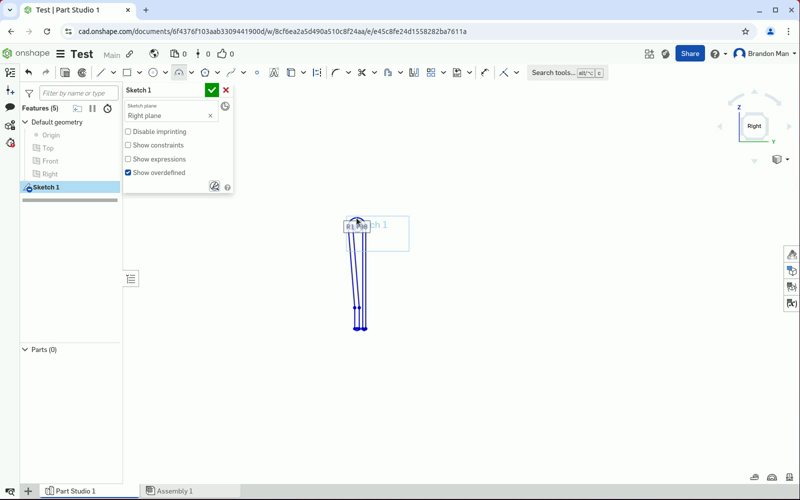
mouse_move(364, 289)
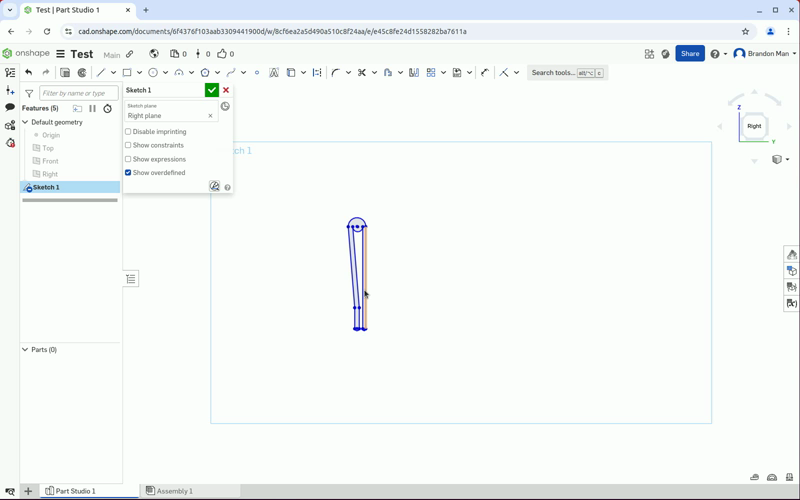
scroll(6)
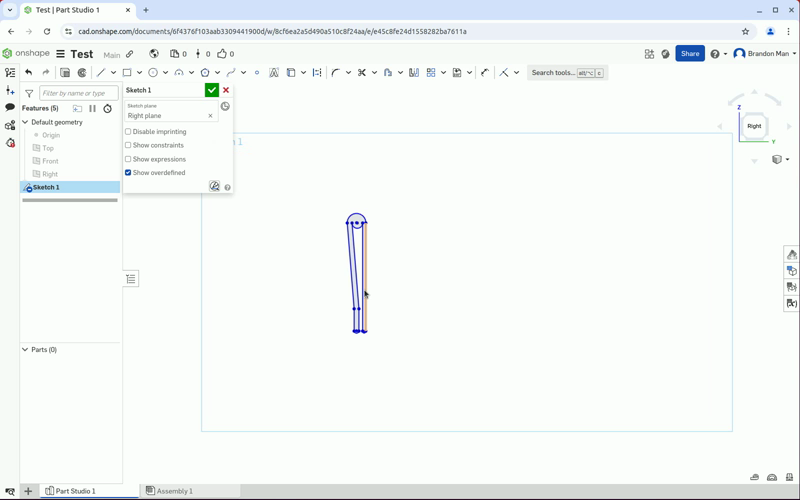
scroll(6)
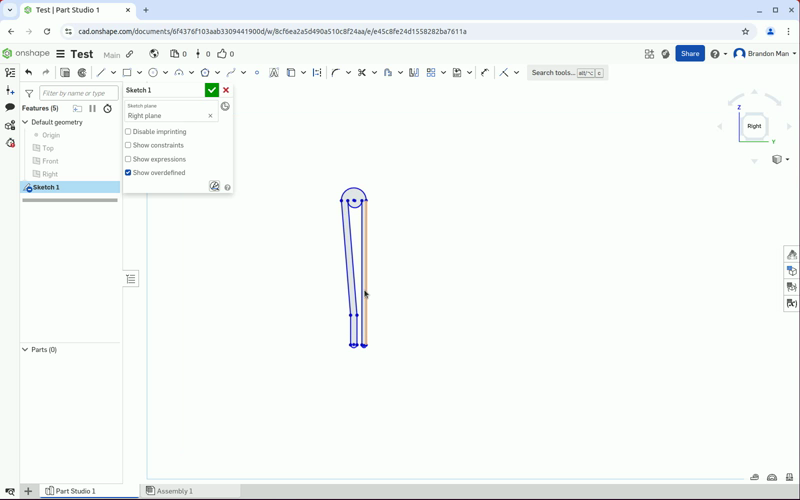
scroll(6)
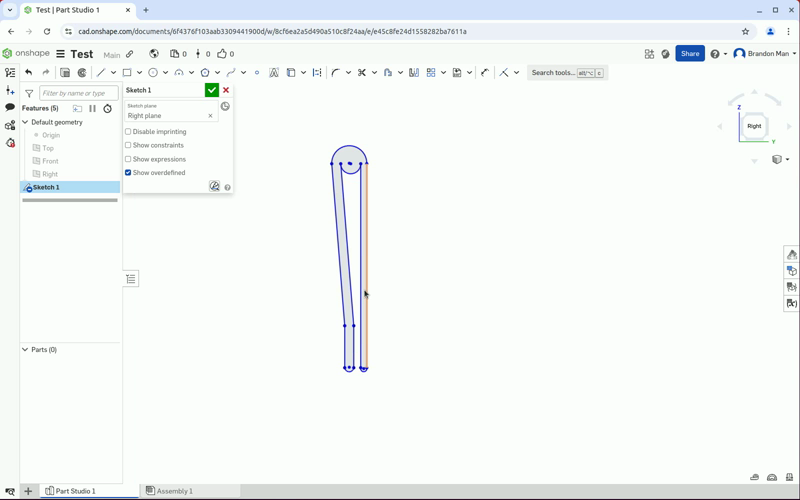
scroll(6)
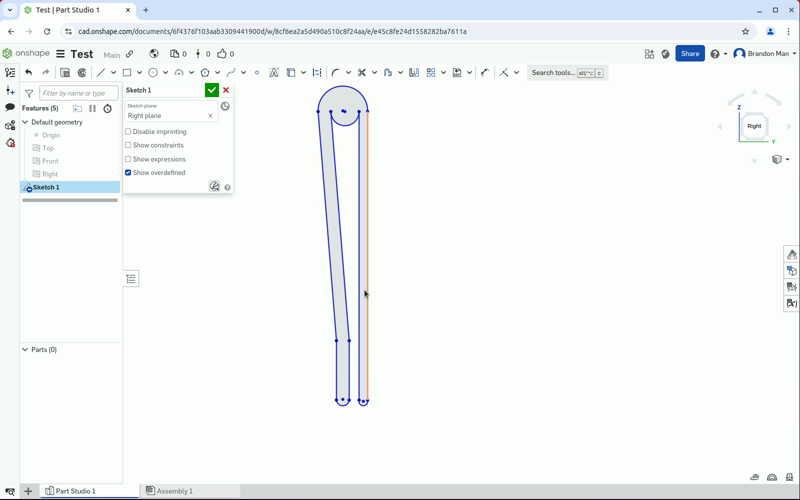
scroll(6)
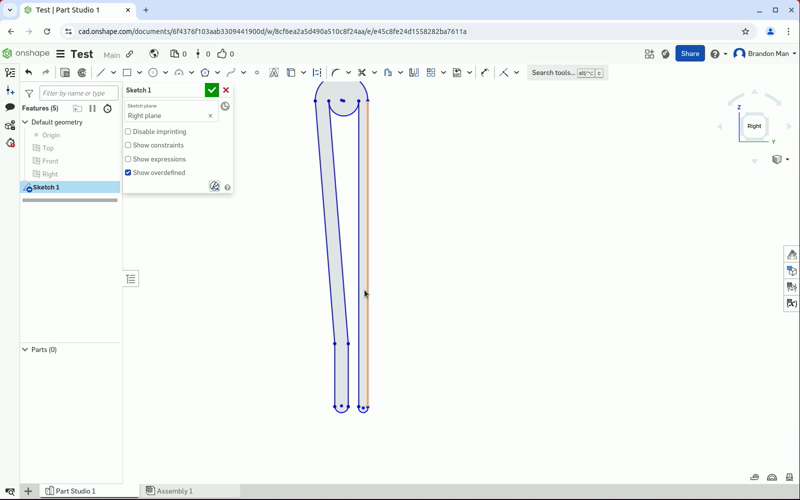
scroll(6)
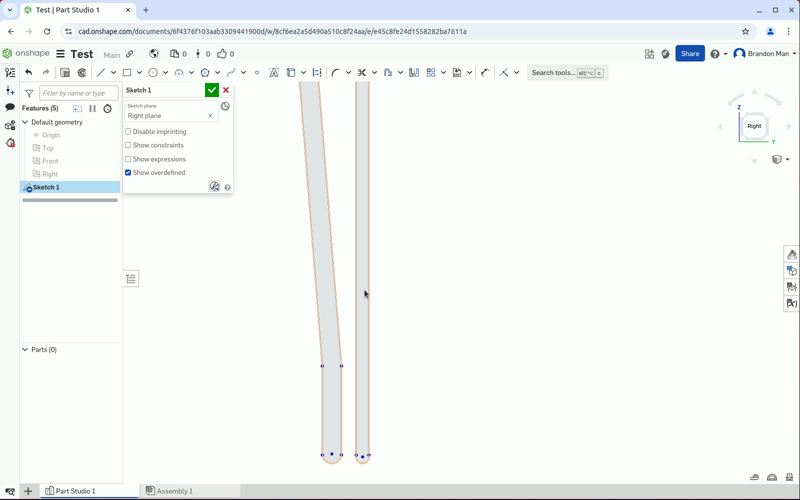
scroll(6)
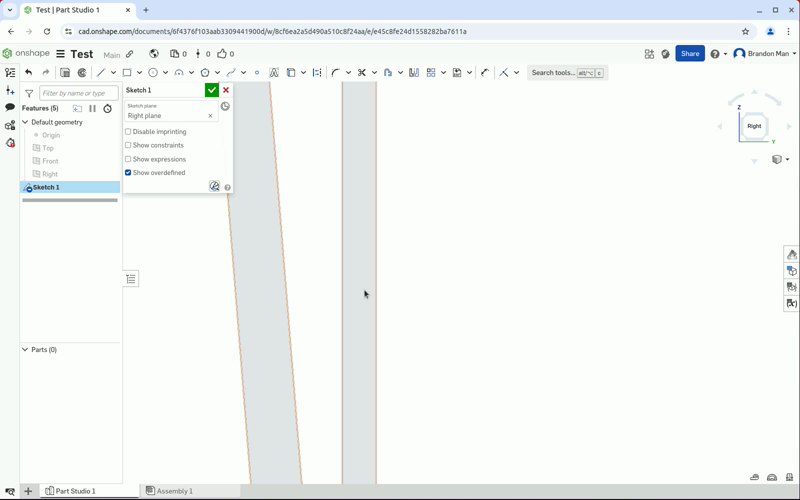
click(364, 289)
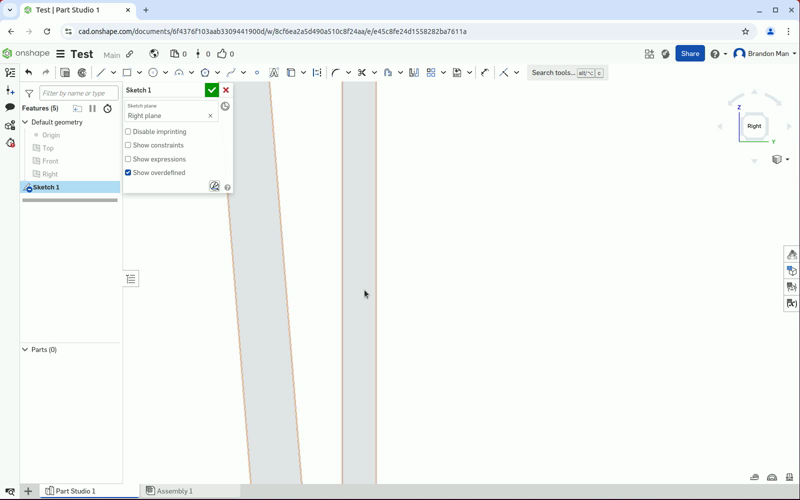
scroll(-6)
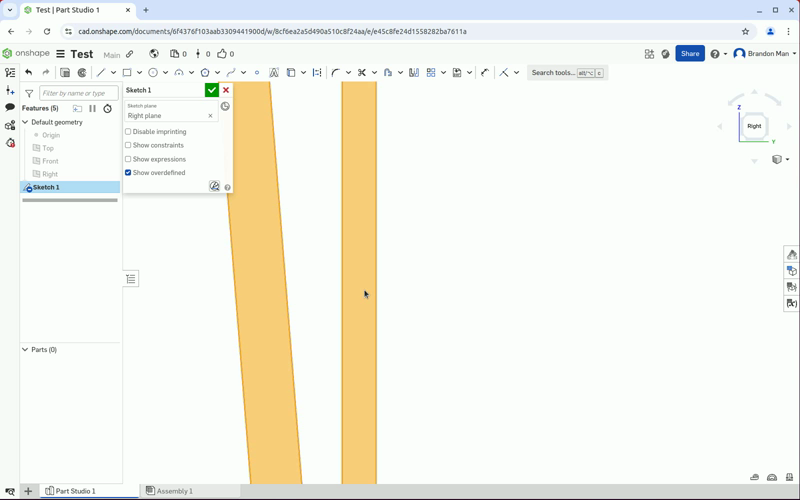
scroll(-6)
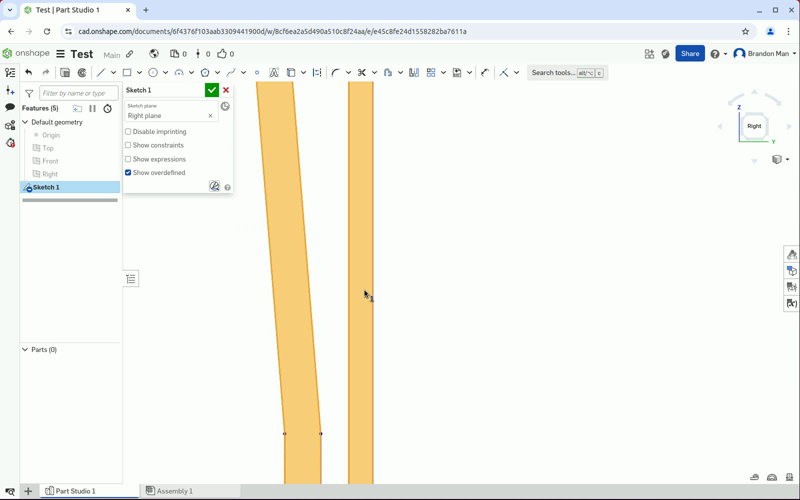
scroll(-6)
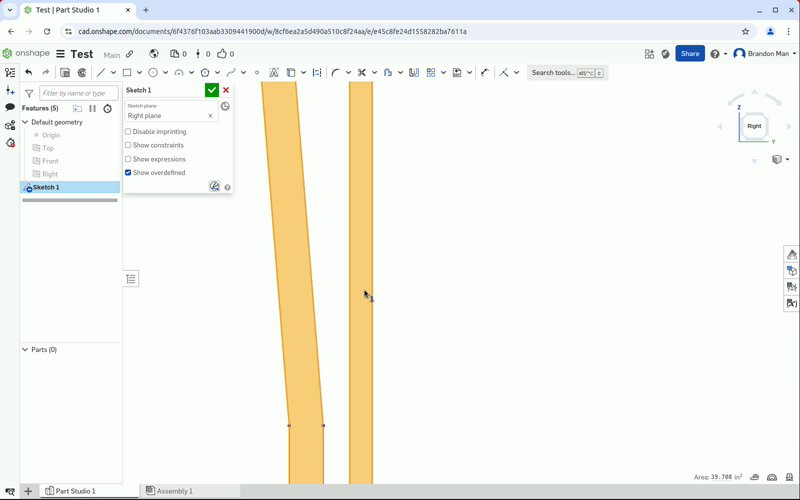
scroll(-6)
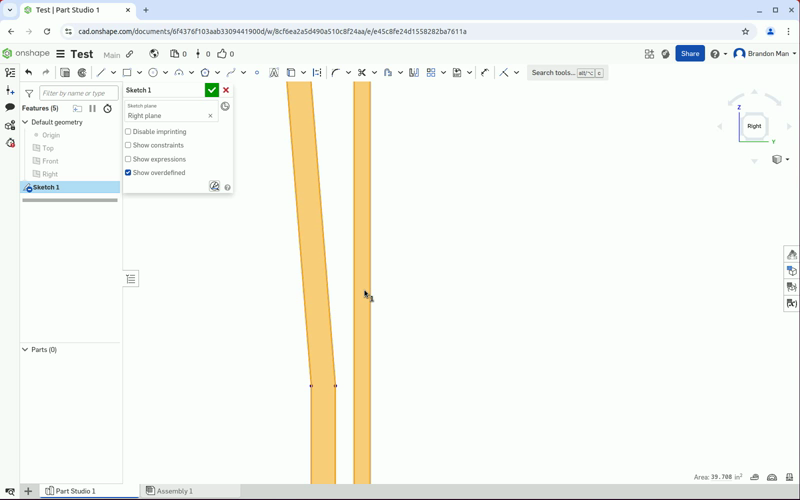
scroll(-6)
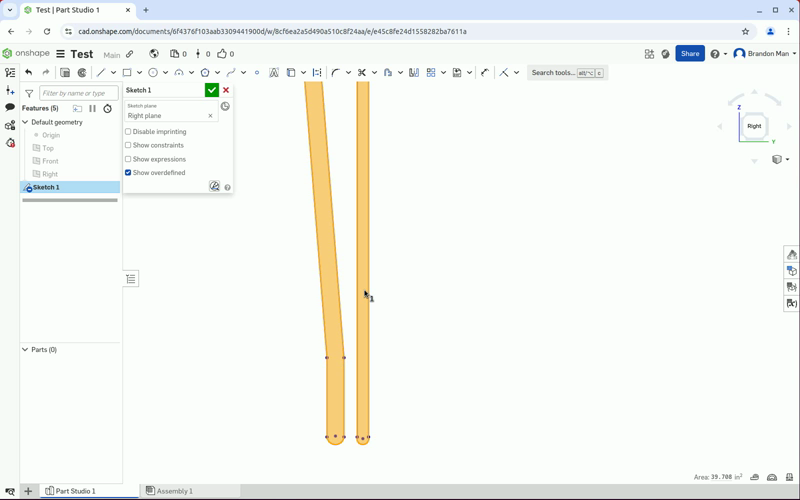
scroll(-6)
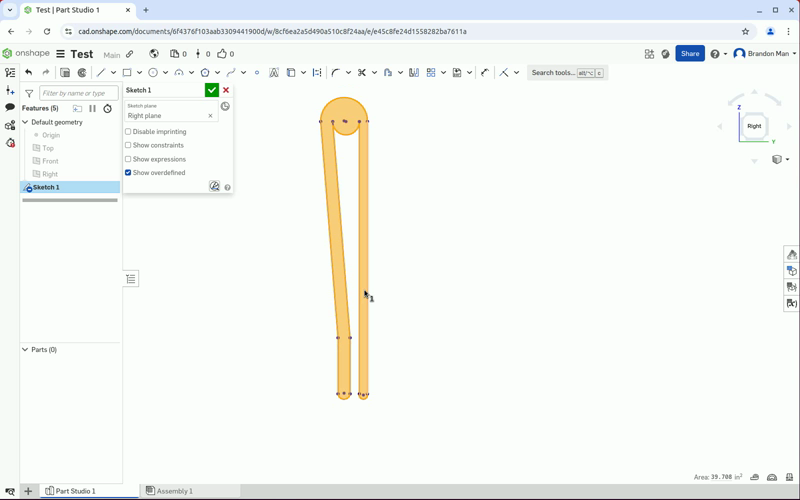
scroll(-6)
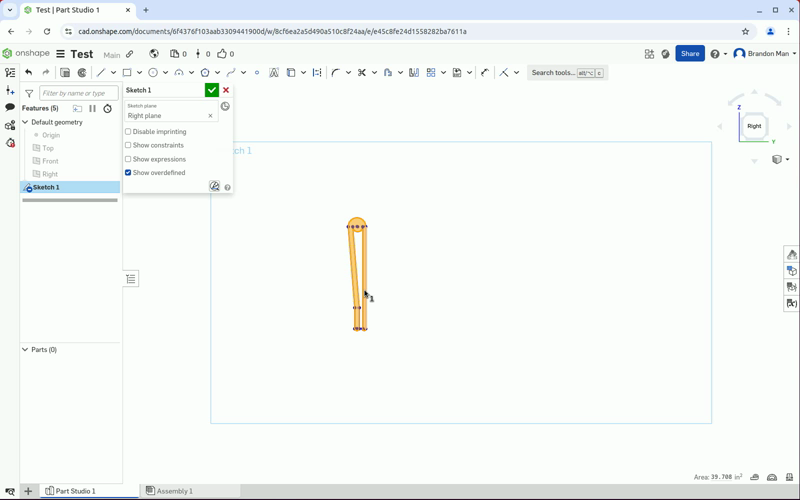
mouse_move(73, 352)
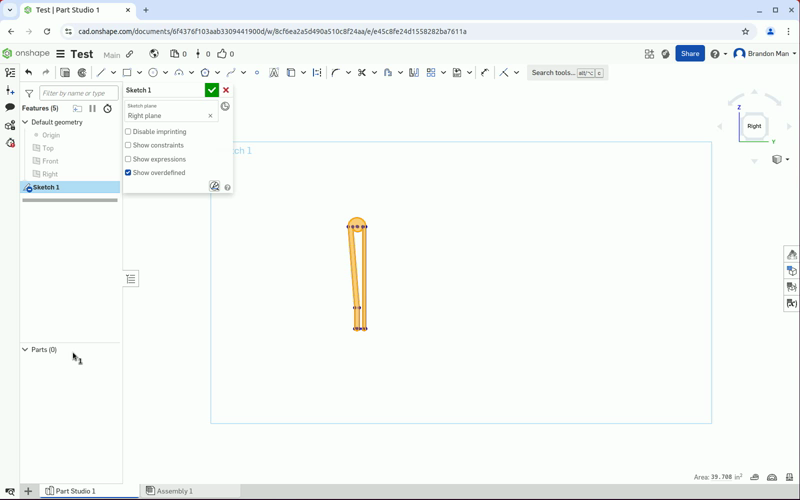
key(shift+y)
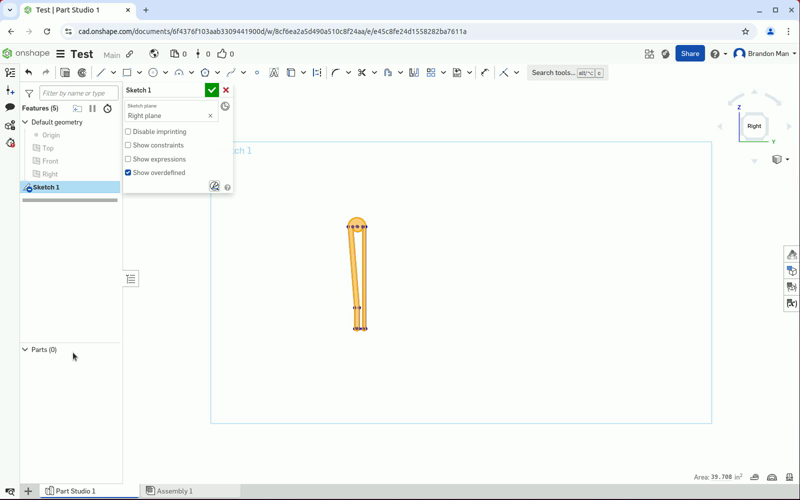
key(shift+e)
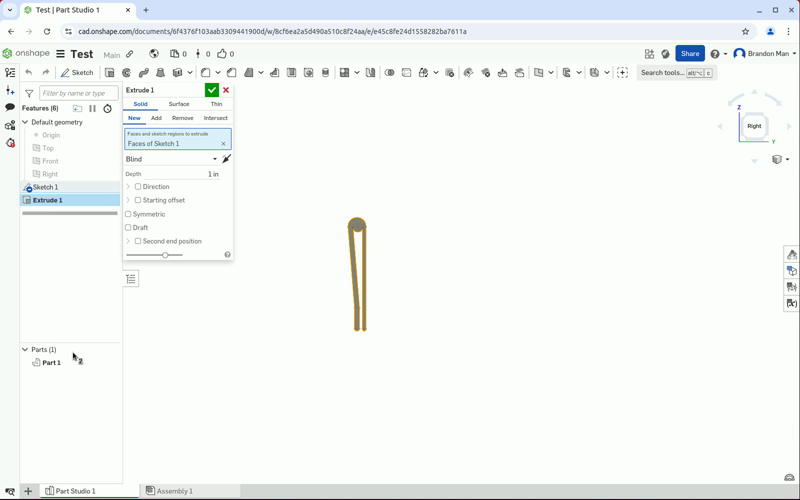
mouse_move(143, 106)
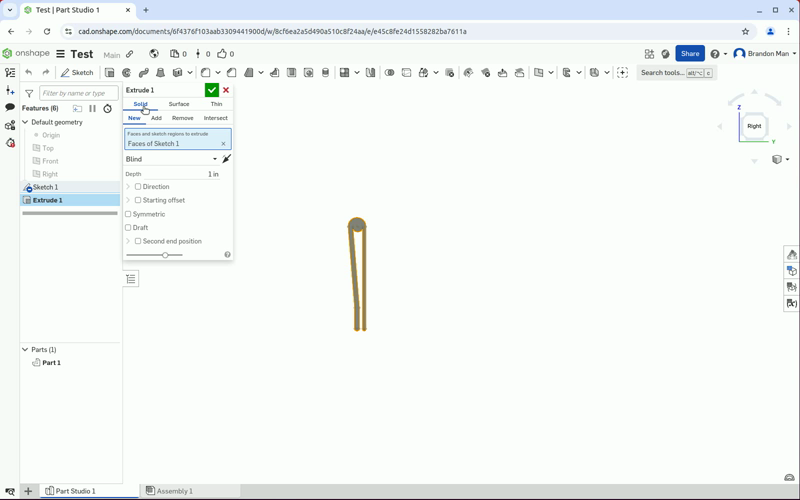
click(143, 106)
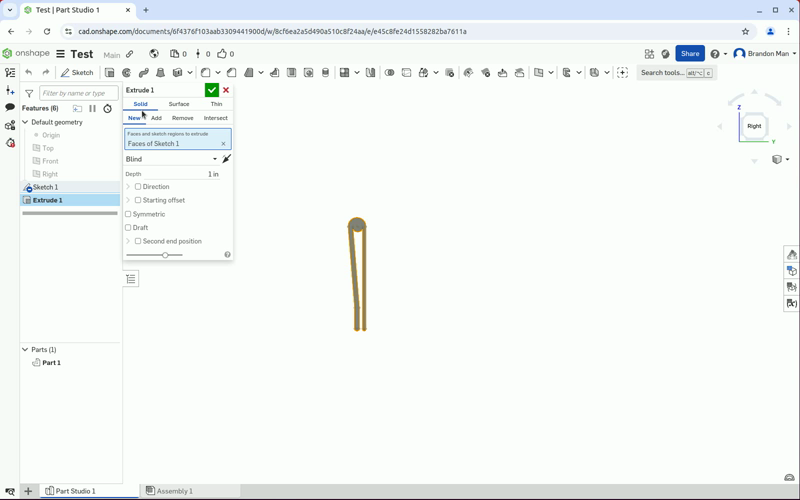
mouse_move(137, 120)
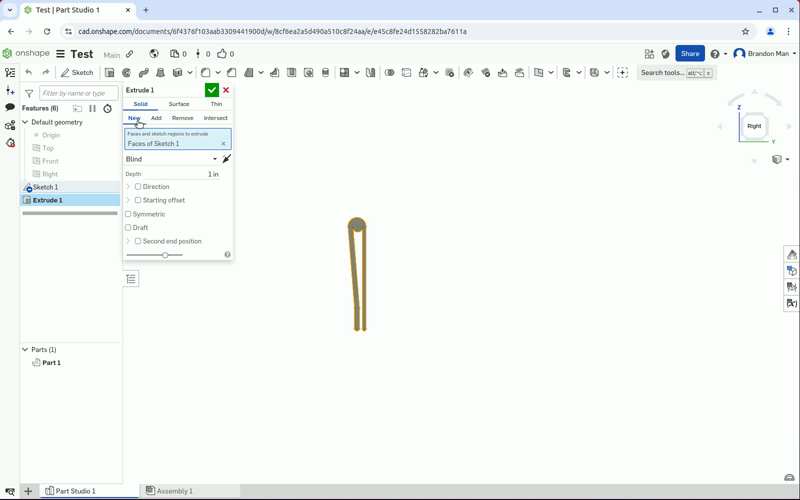
click(137, 120)
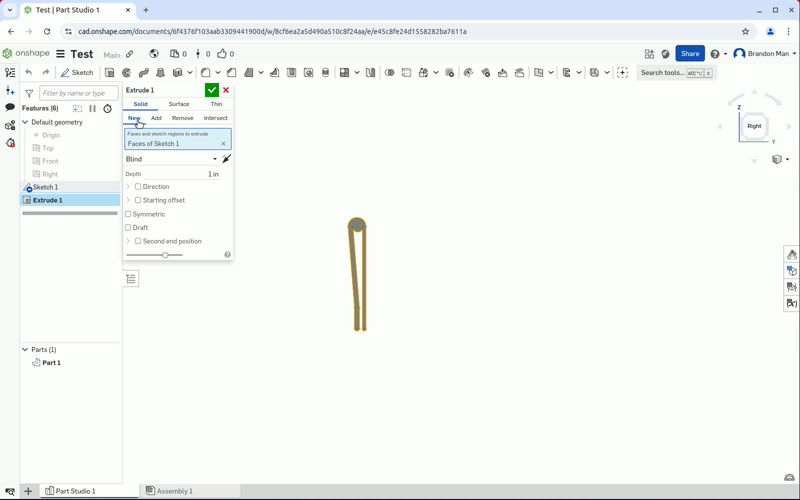
key(tab, 4)
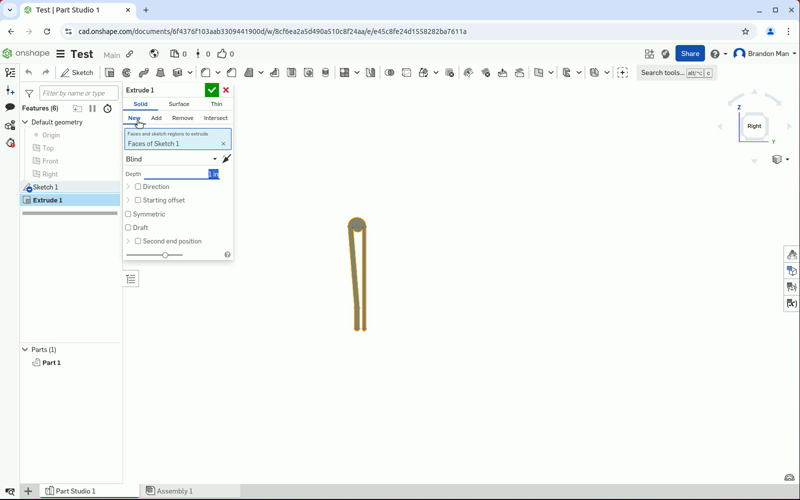
text(20.942)
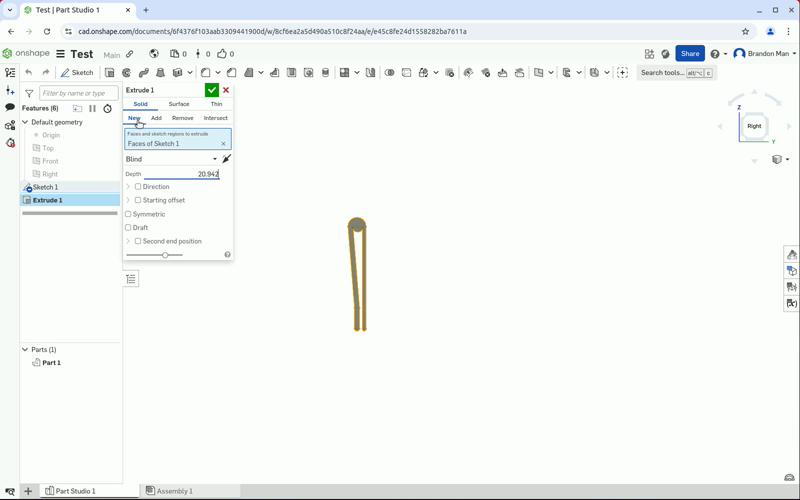
key(enter)
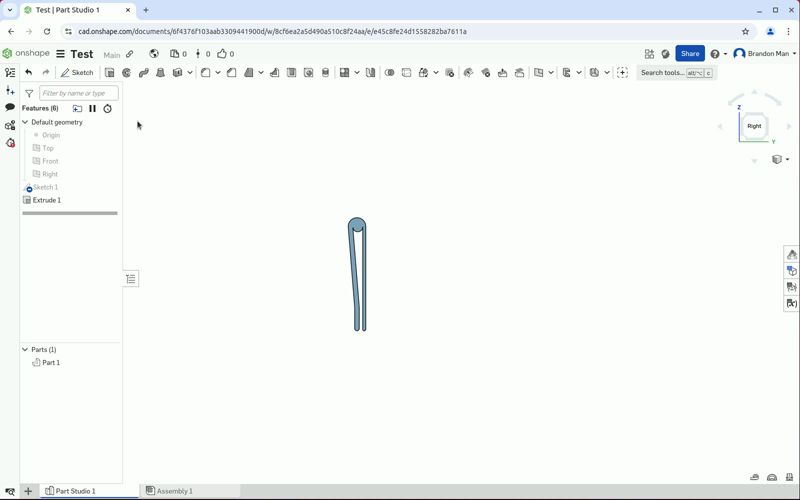
key(shift+h)
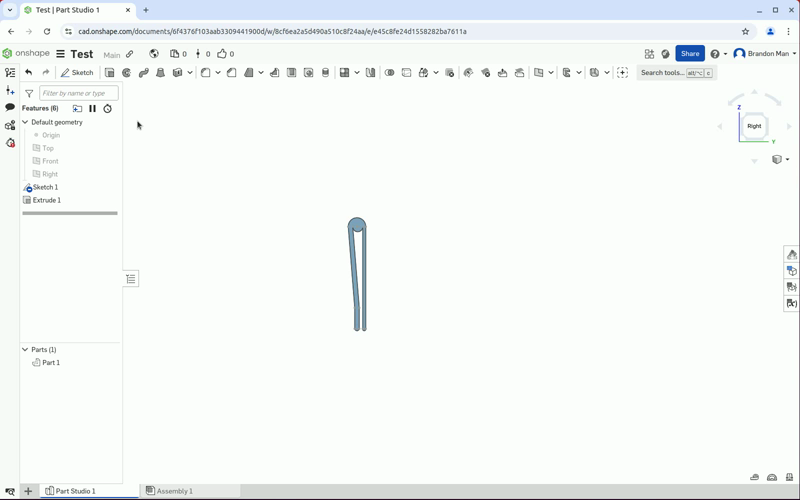
key(shift+h)
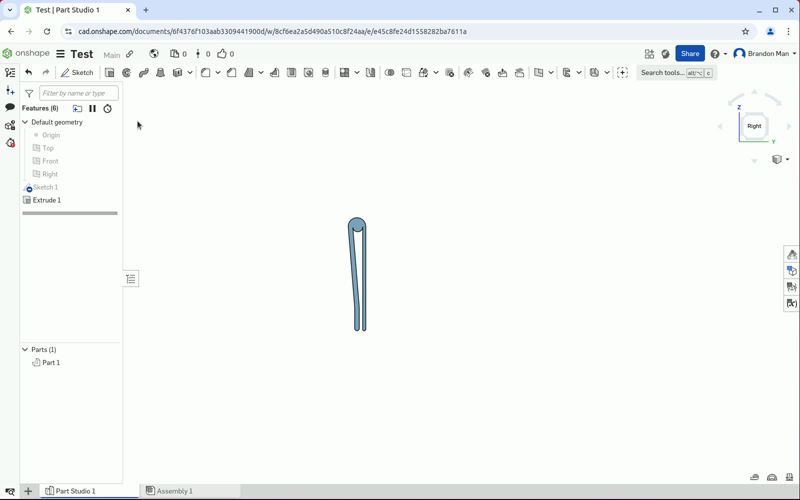
mouse_move(73, 189)
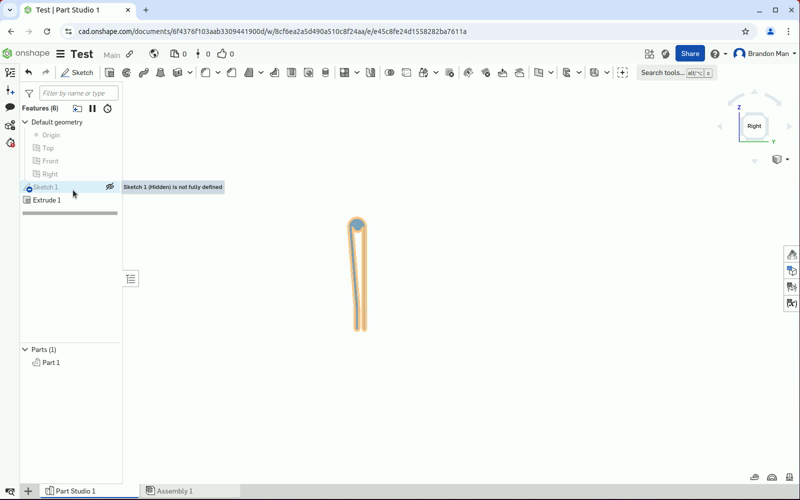
click(73, 189)
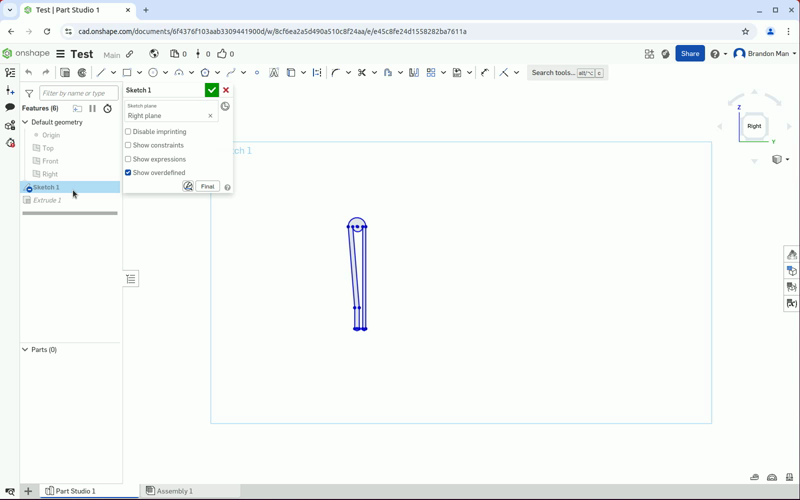
mouse_move(229, 92)
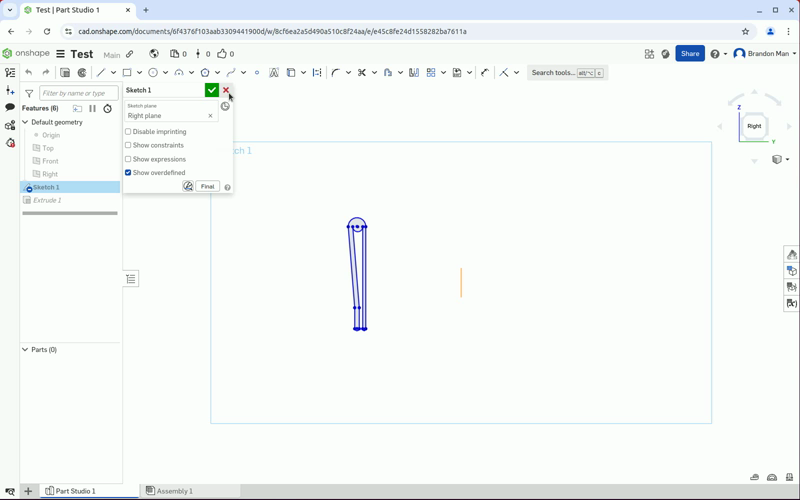
click(229, 92)
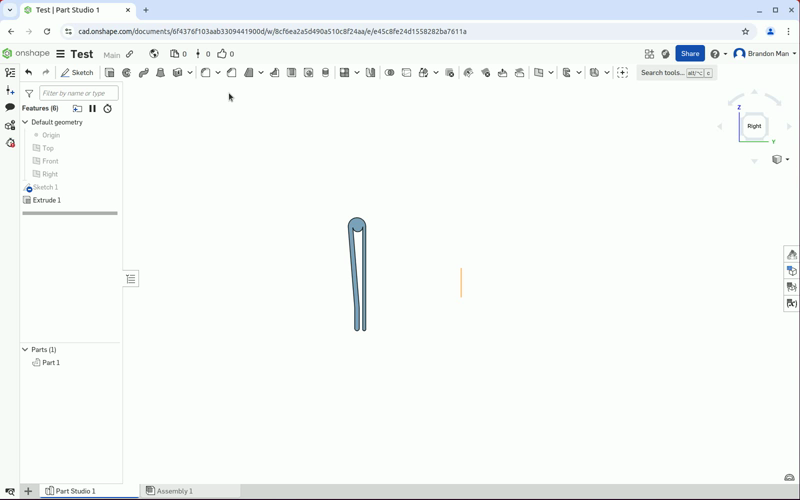
mouse_move(73, 352)
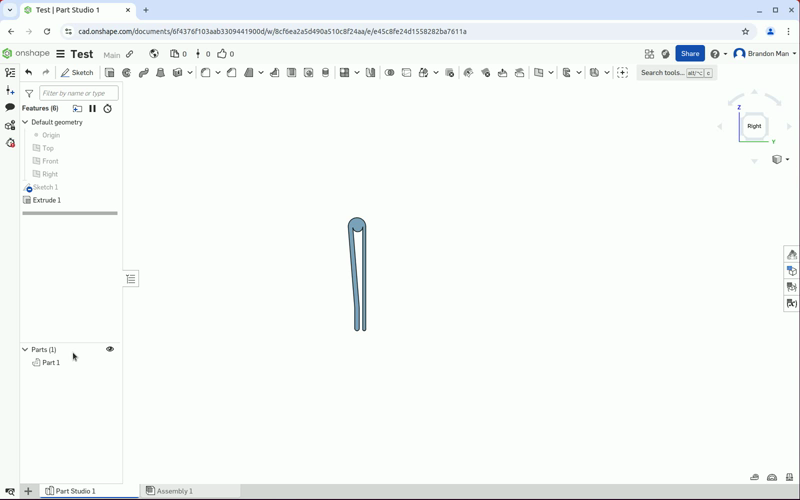
key(y)
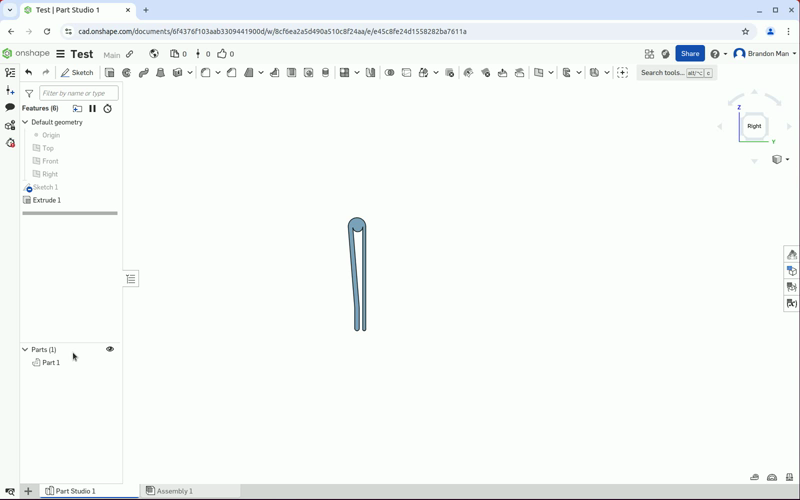
key(shift+p)
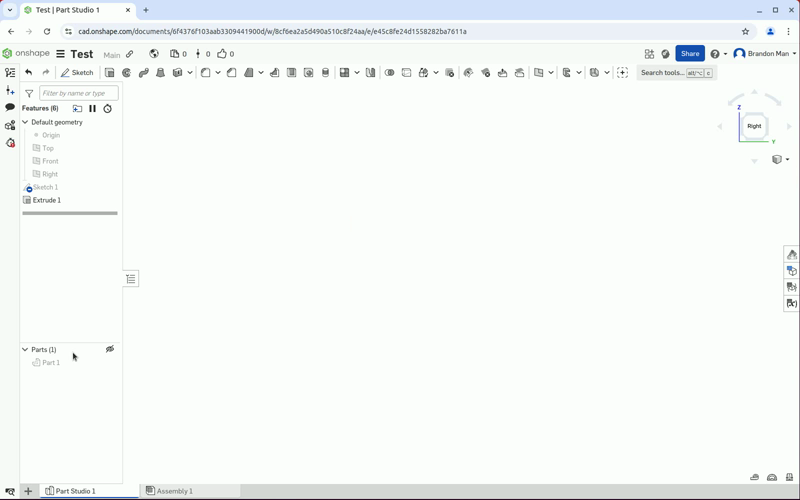
key(space)
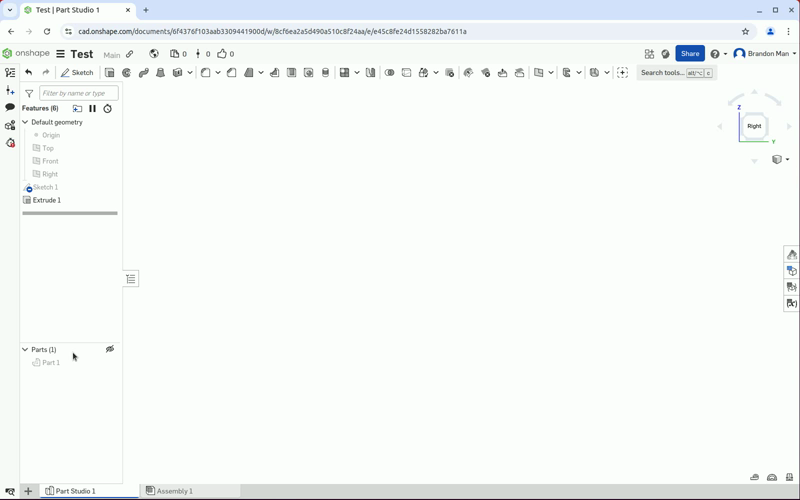
key_down(shift)
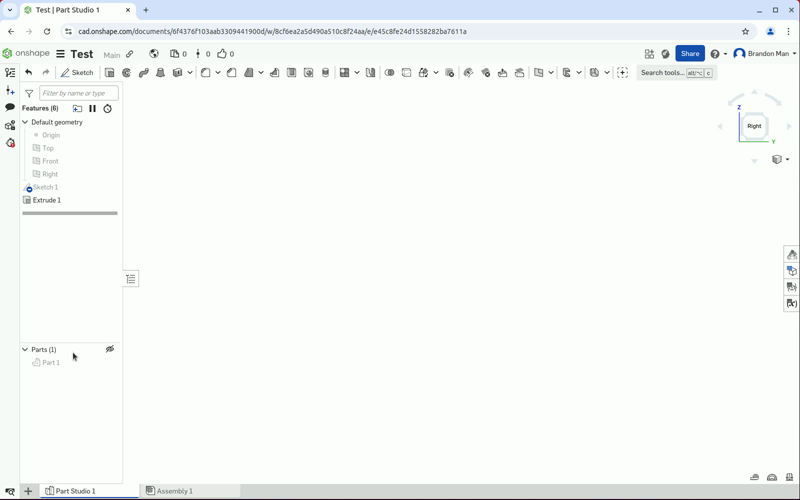
key(right)
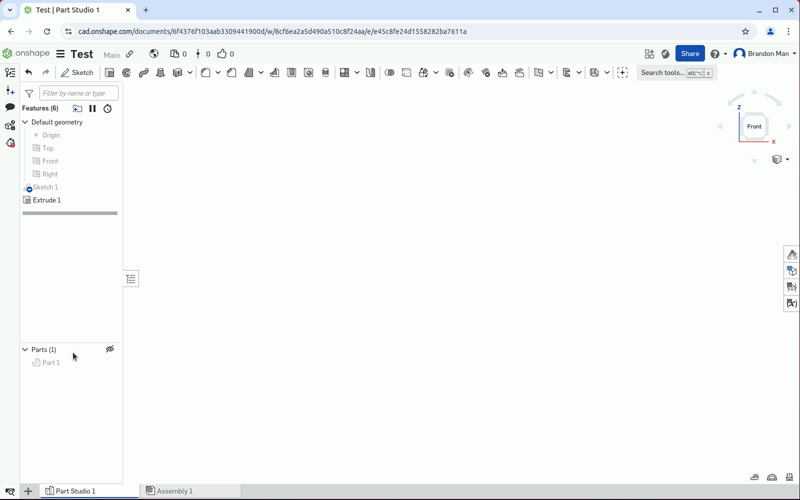
key_up(shift)
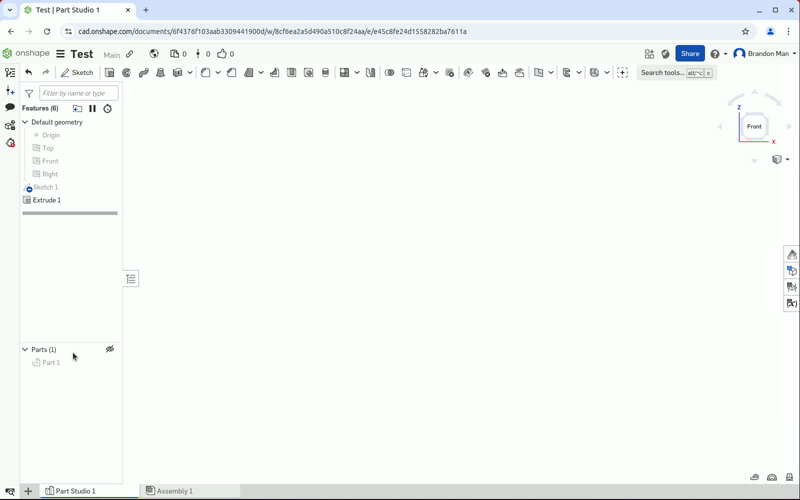
mouse_move(73, 352)
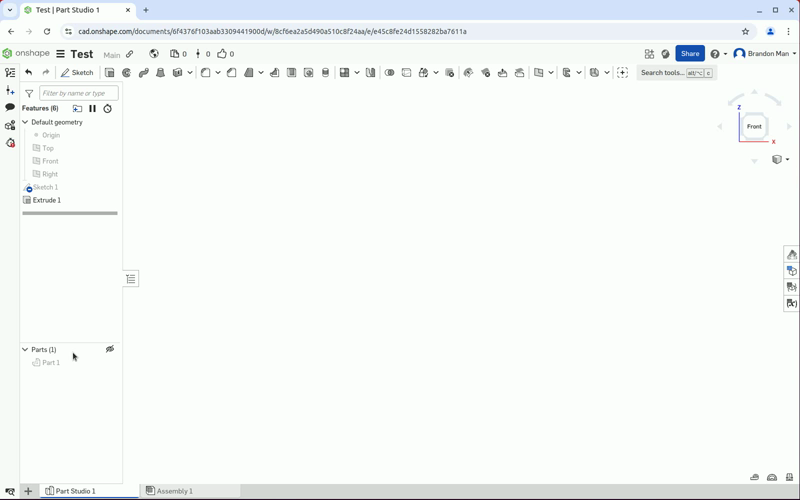
key(shift+y)
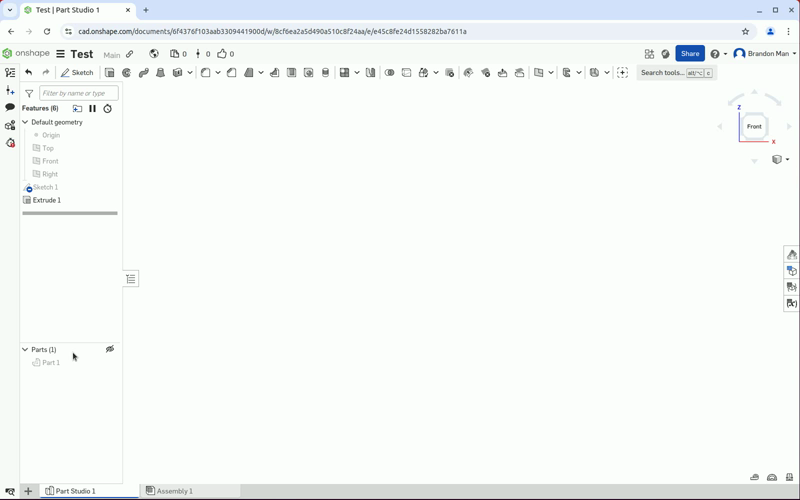
key(shift+s)
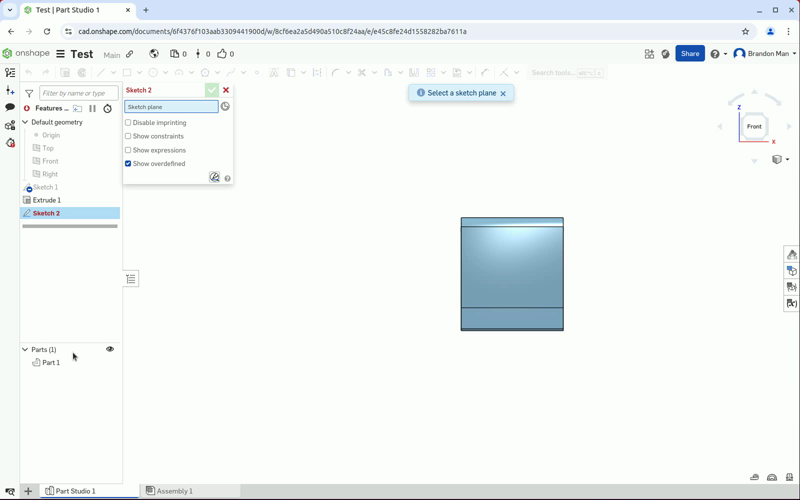
mouse_move(73, 163)
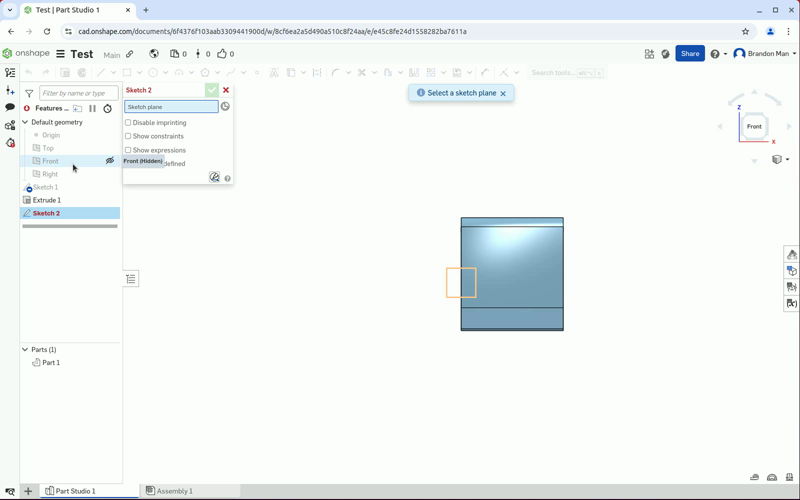
click(73, 163)
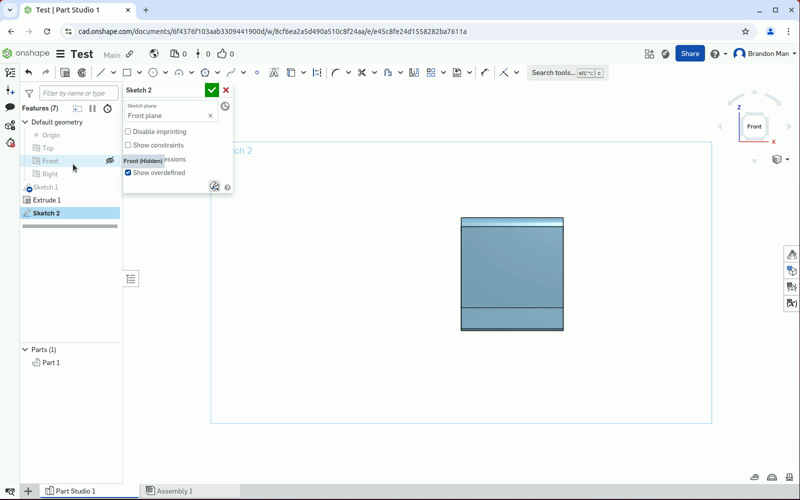
mouse_move(73, 352)
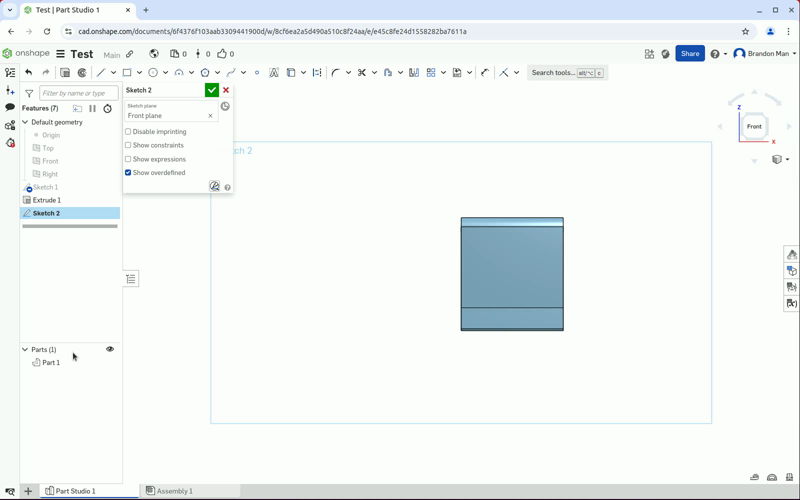
key(y)
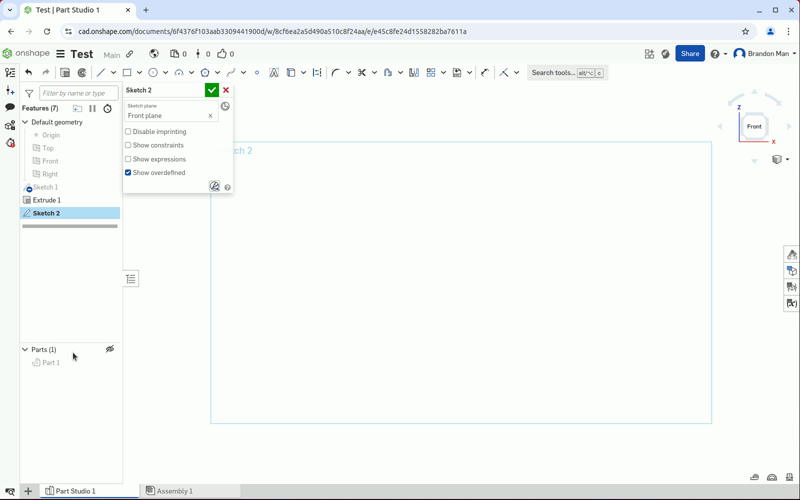
key(l)
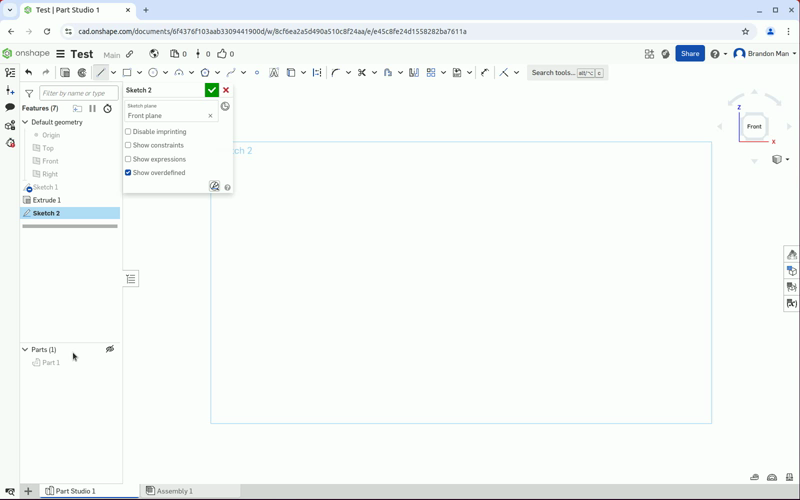
key_down(shift)
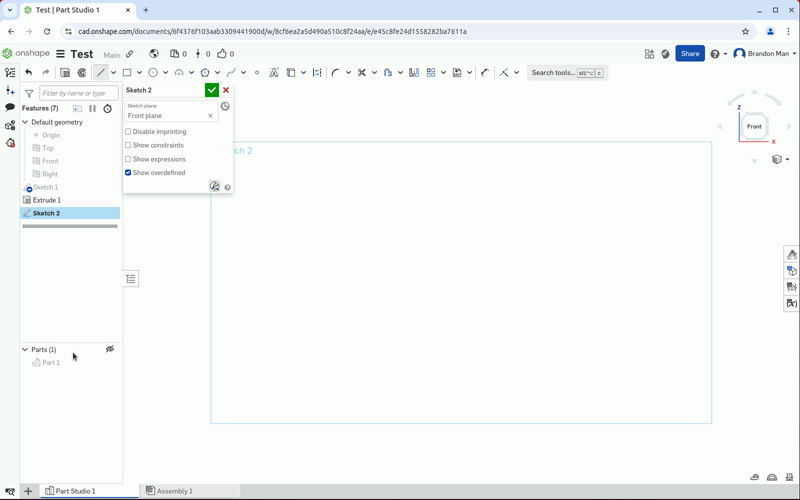
mouse_move(505, 356)
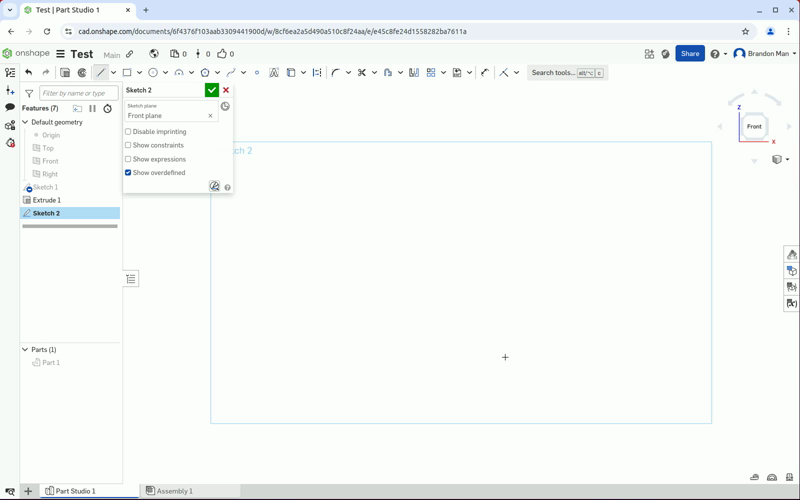
click(505, 356)
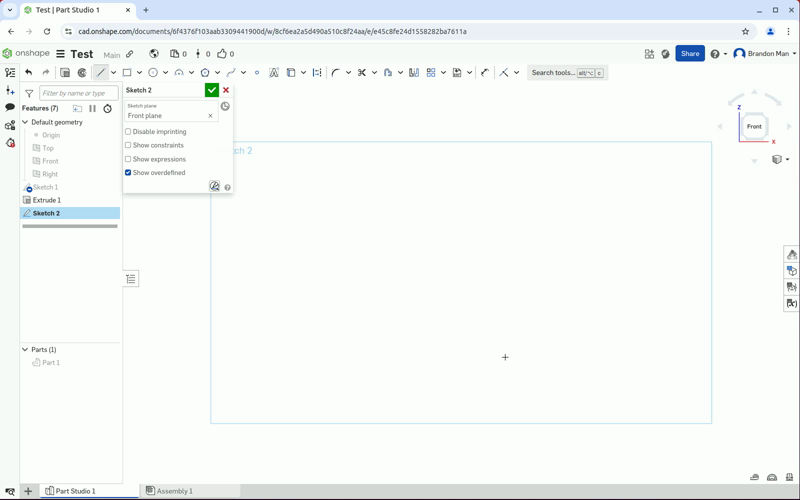
key_up(shift)
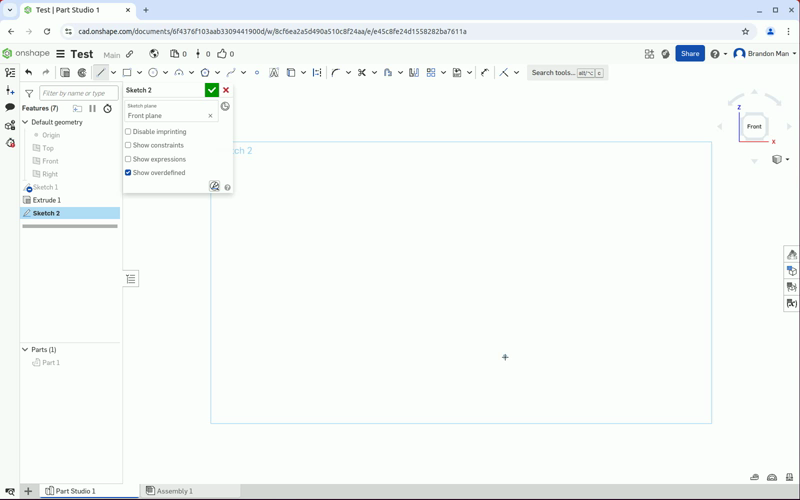
key_down(shift)
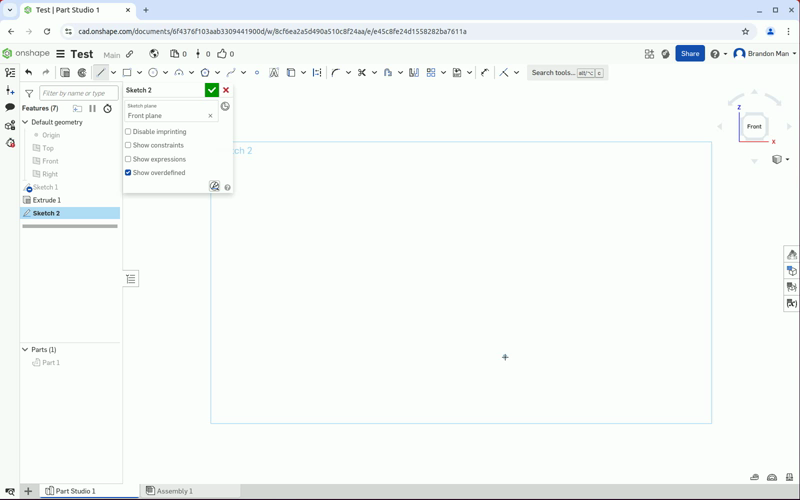
mouse_move(535, 356)
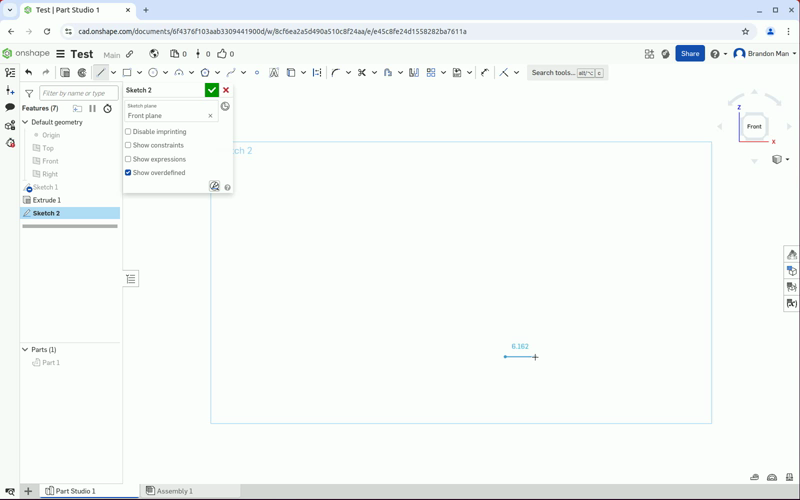
mouse_move(523, 356)
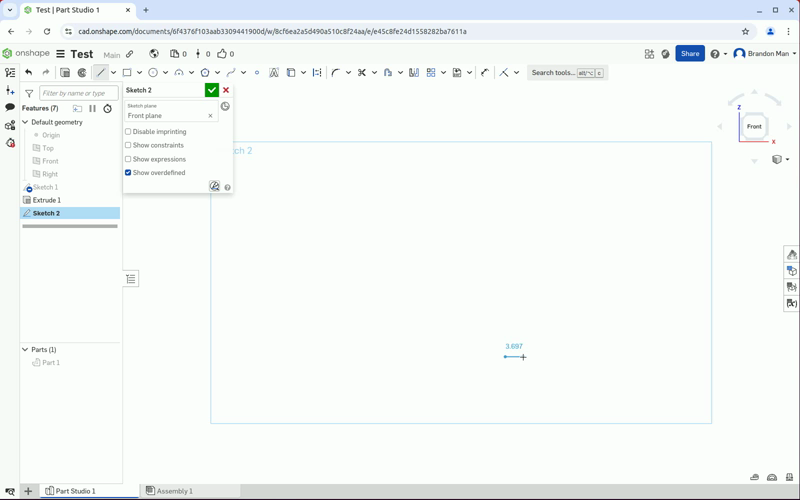
click(523, 356)
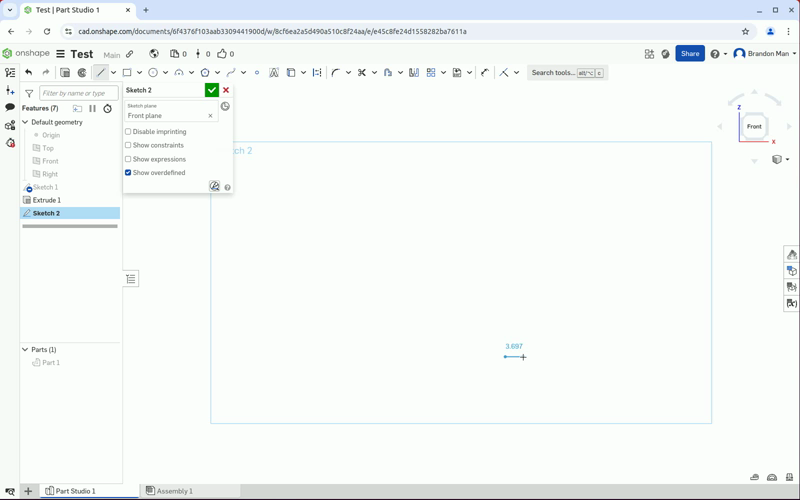
key_up(shift)
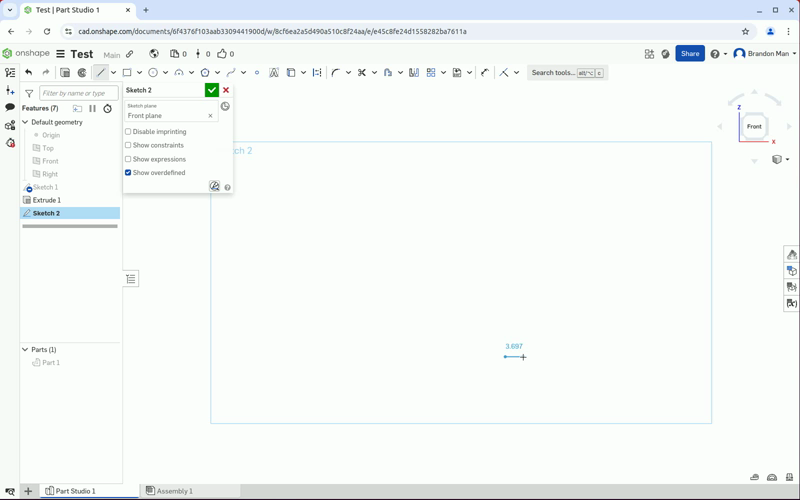
key_down(shift)
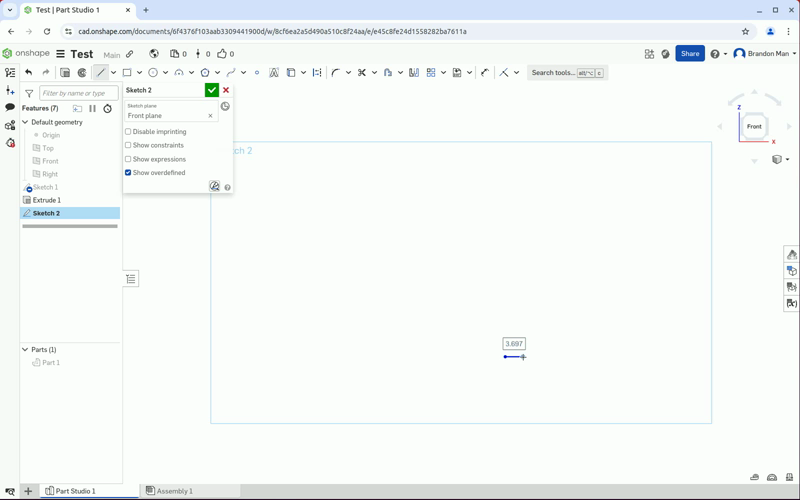
mouse_move(523, 226)
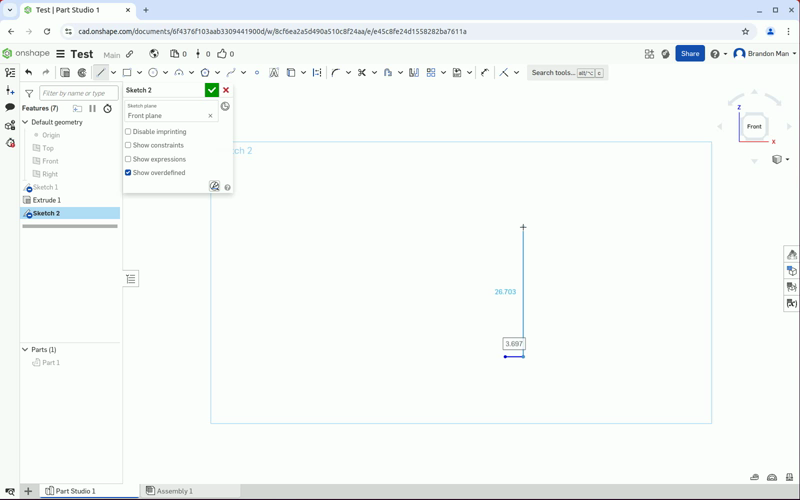
click(523, 226)
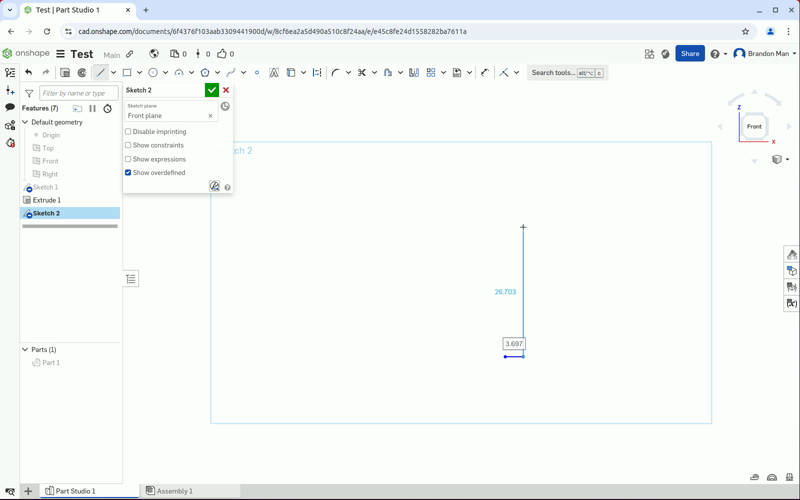
key_up(shift)
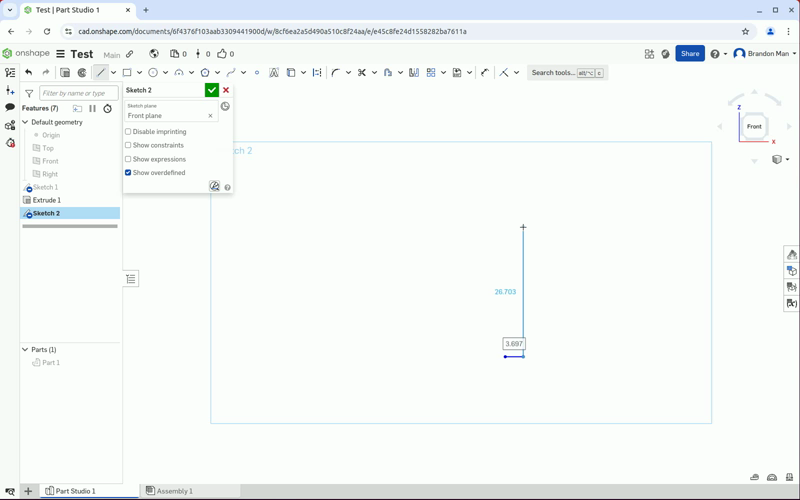
key_down(shift)
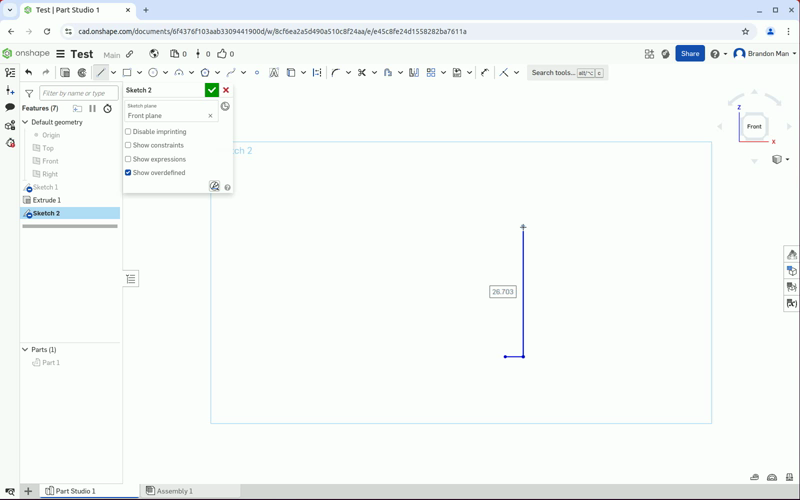
mouse_move(553, 226)
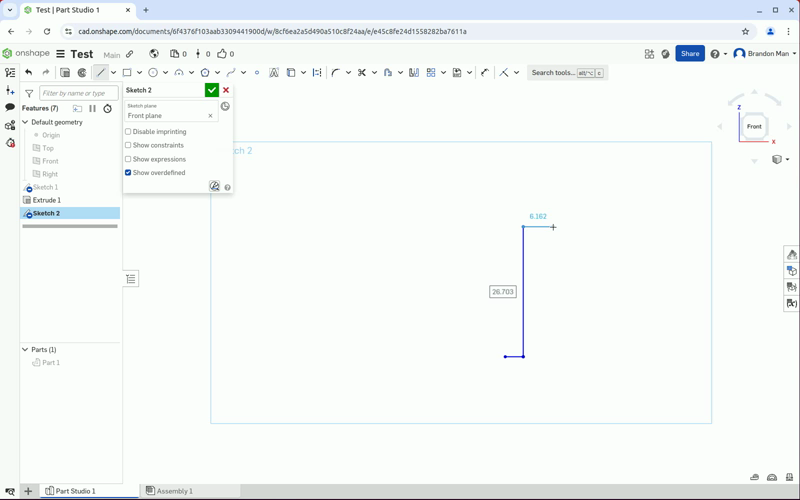
mouse_move(505, 226)
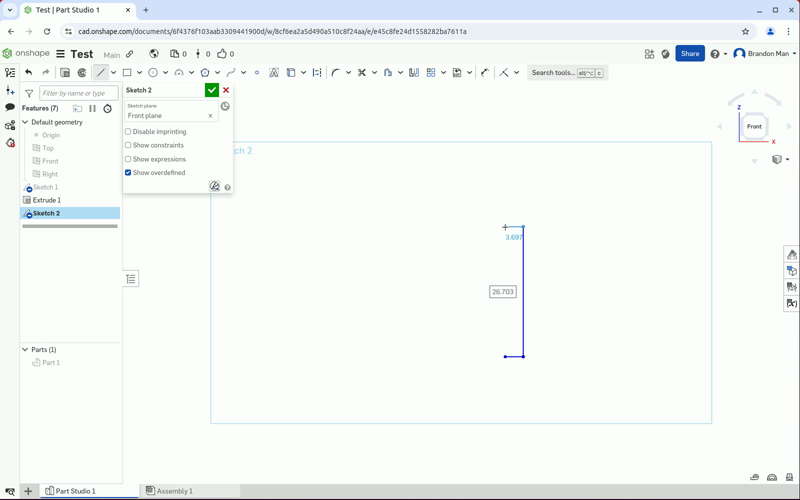
click(505, 226)
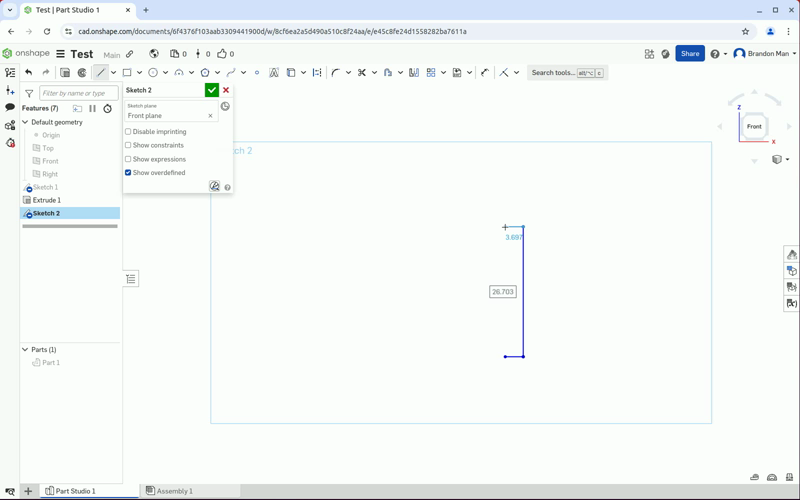
key_up(shift)
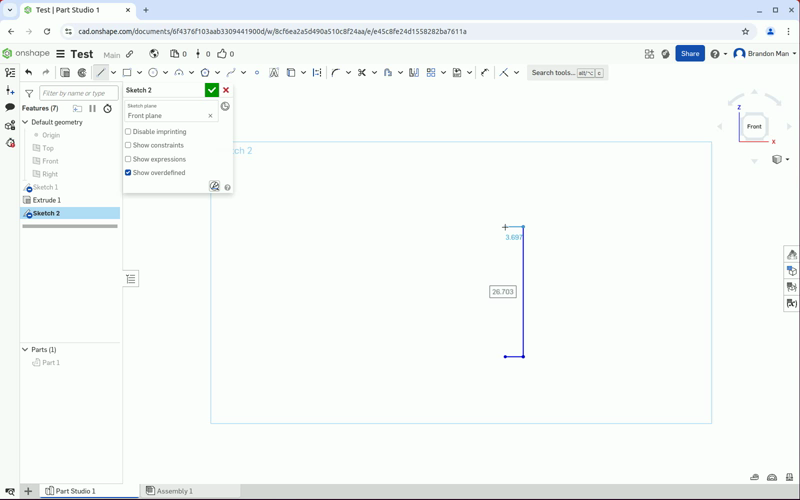
key_down(shift)
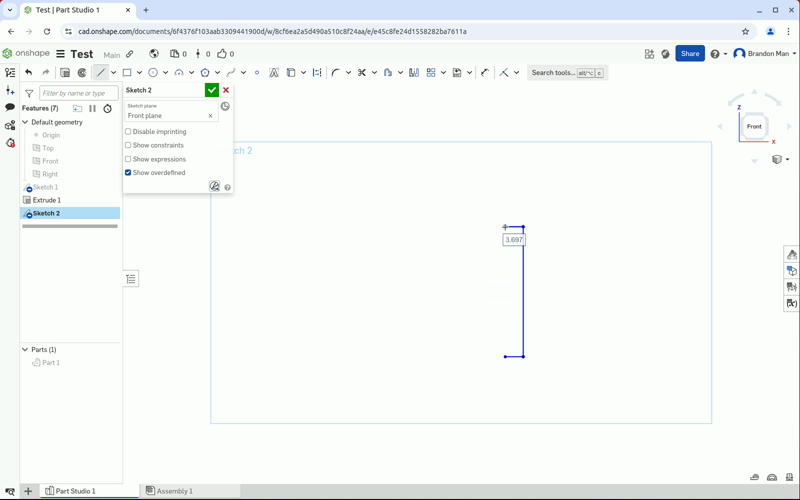
mouse_move(505, 356)
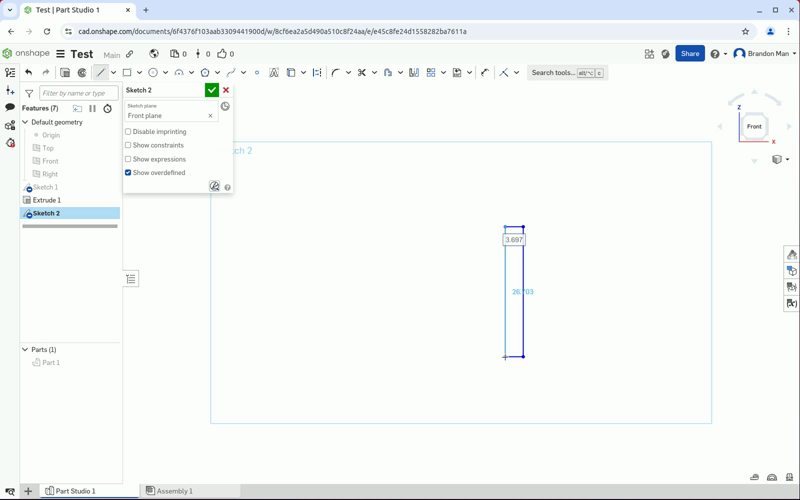
key_up(shift)
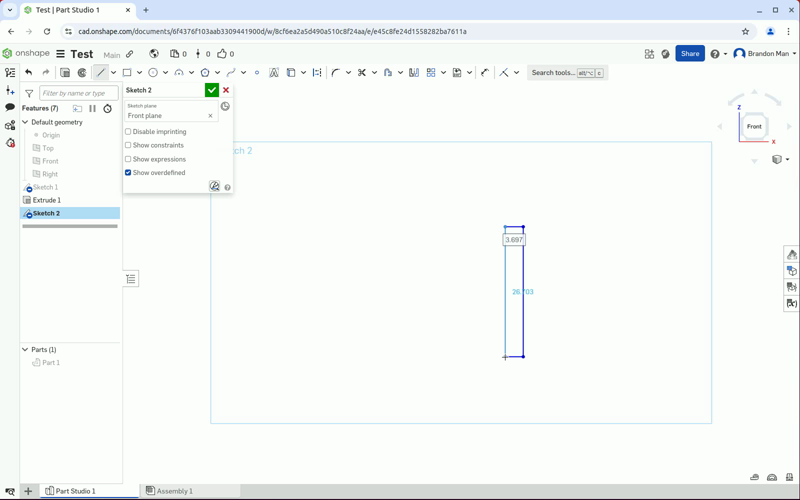
click(505, 356)
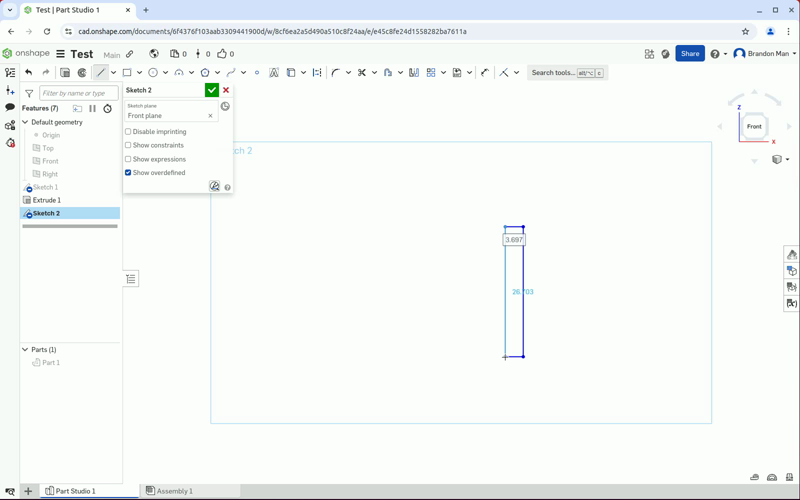
key(esc)
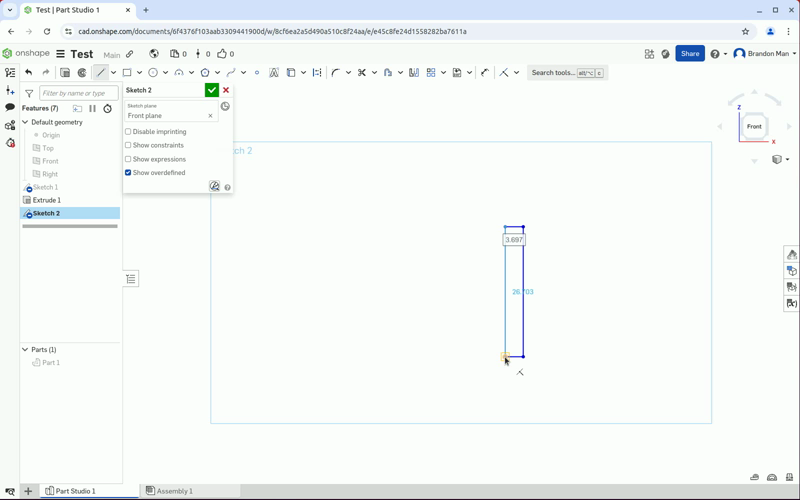
mouse_move(521, 310)
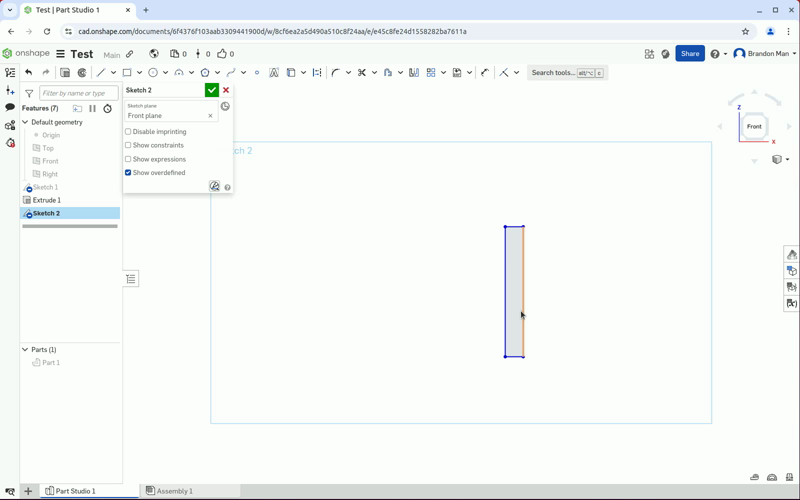
click(521, 310)
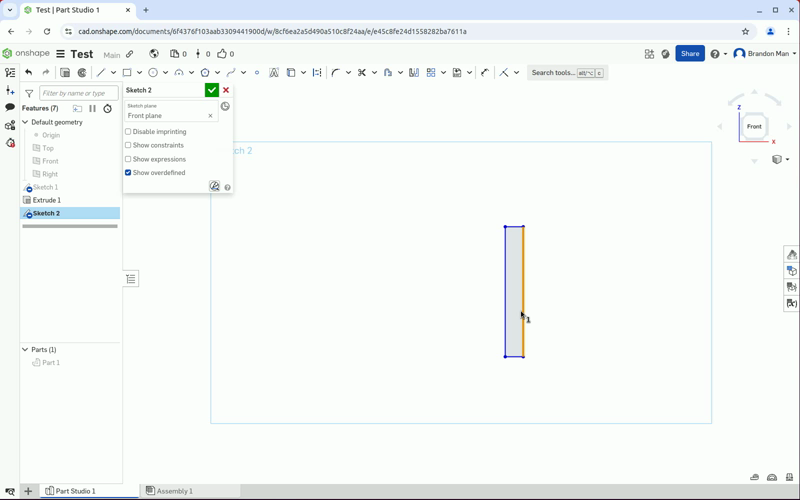
mouse_move(73, 352)
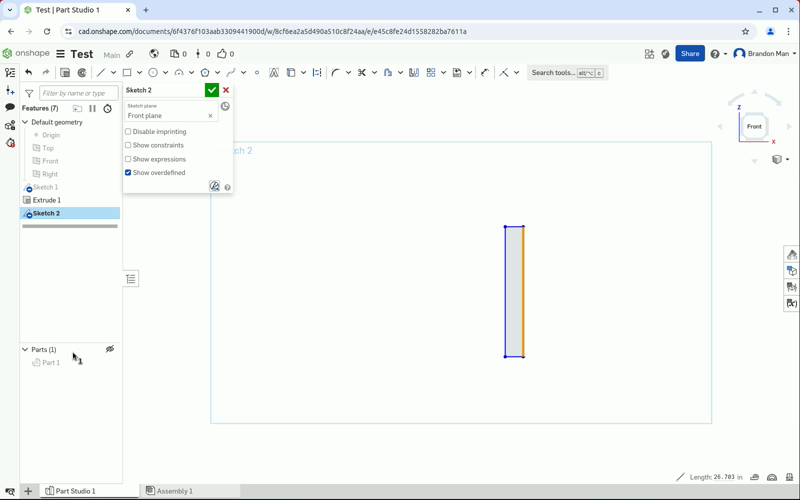
key(shift+y)
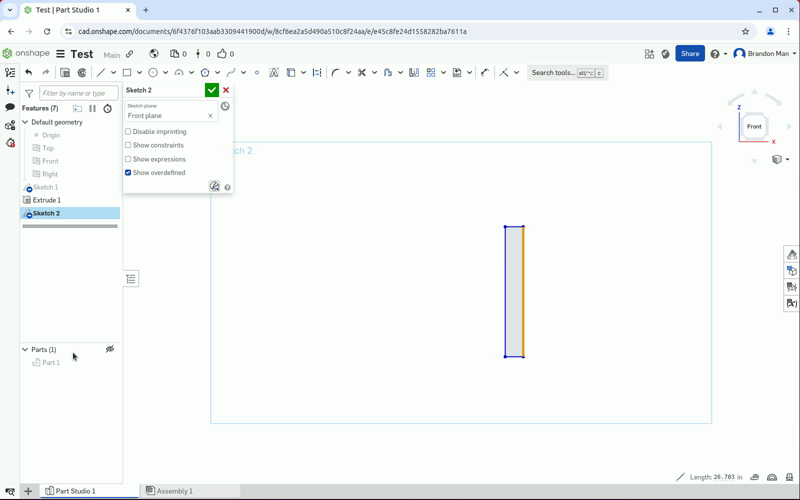
key(shift+e)
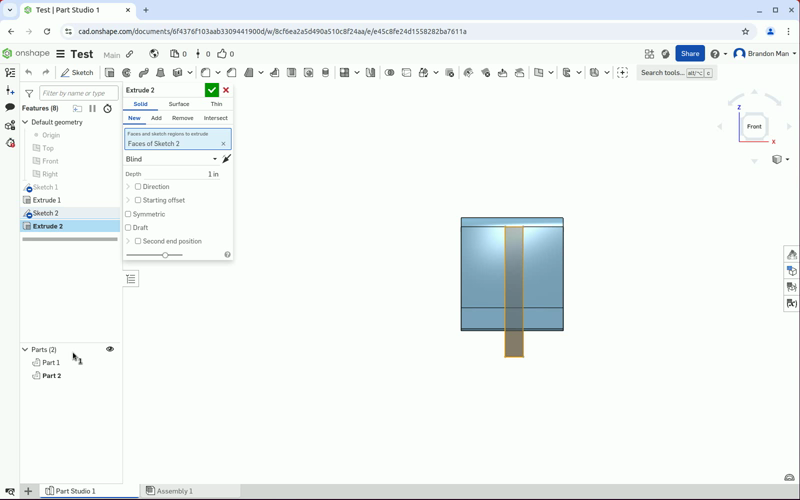
mouse_move(143, 106)
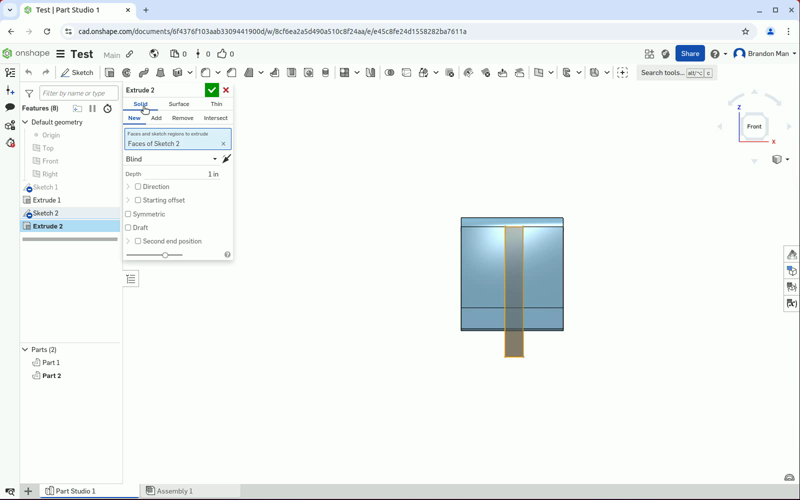
click(143, 106)
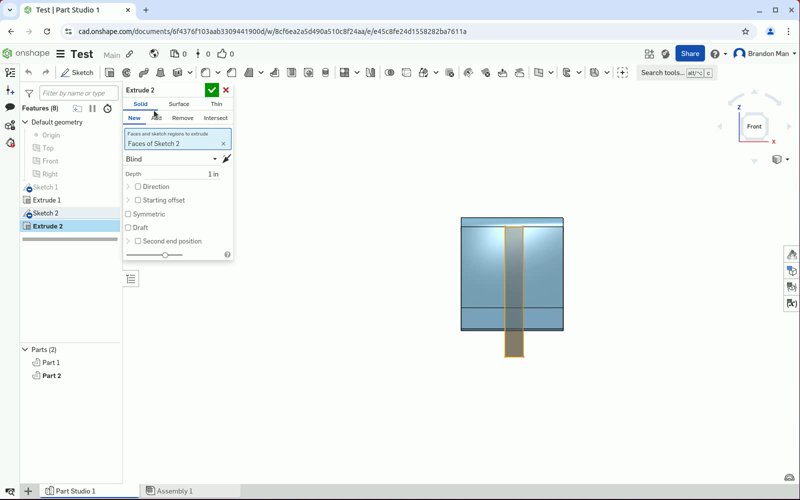
mouse_move(186, 120)
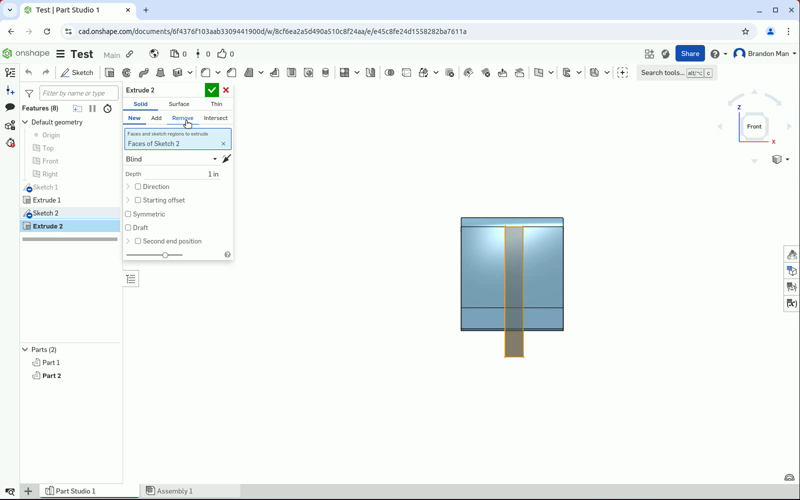
click(186, 120)
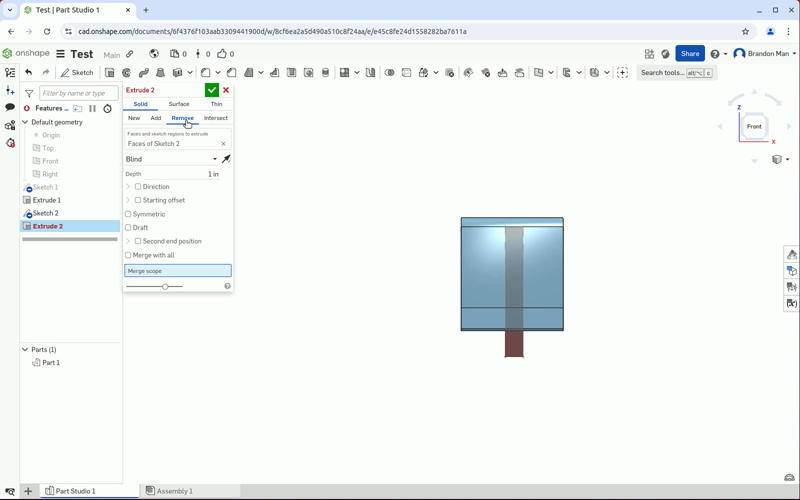
key(tab, 4)
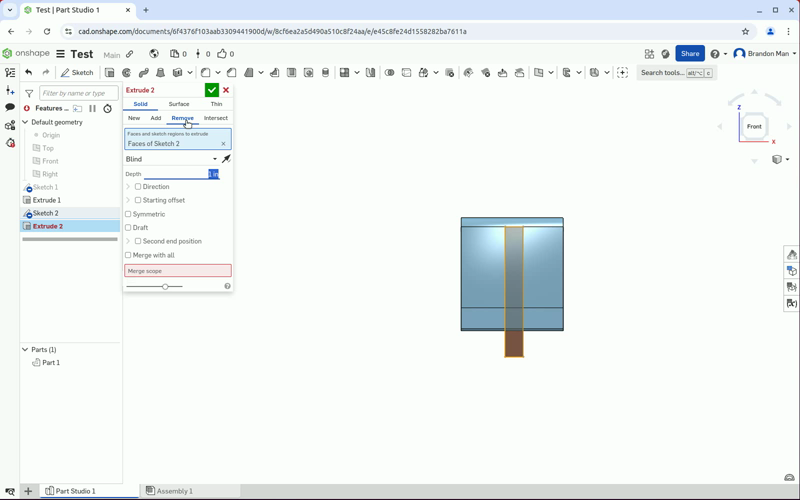
text(-20.701)
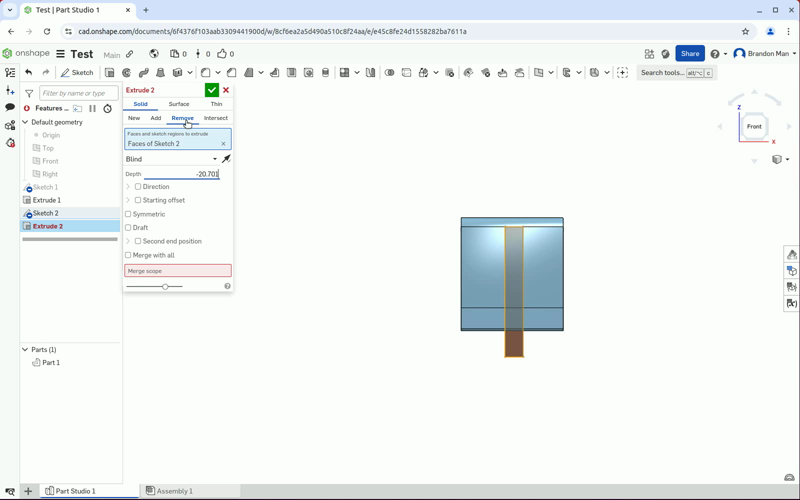
key(tab, 6)
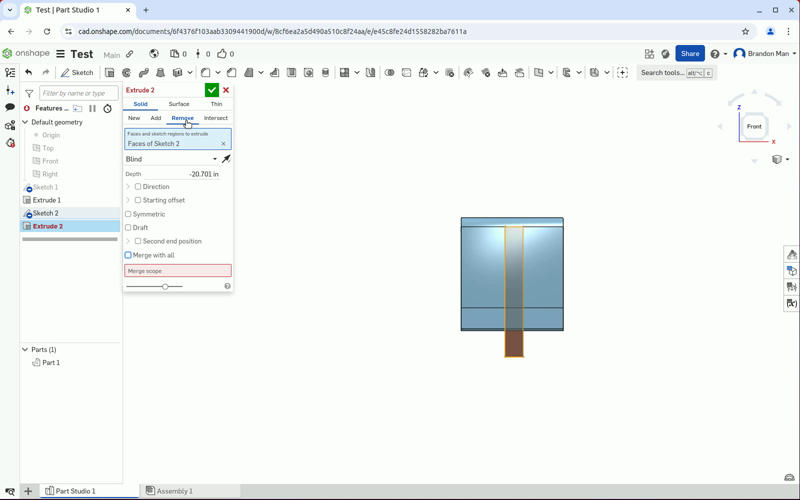
key(space)
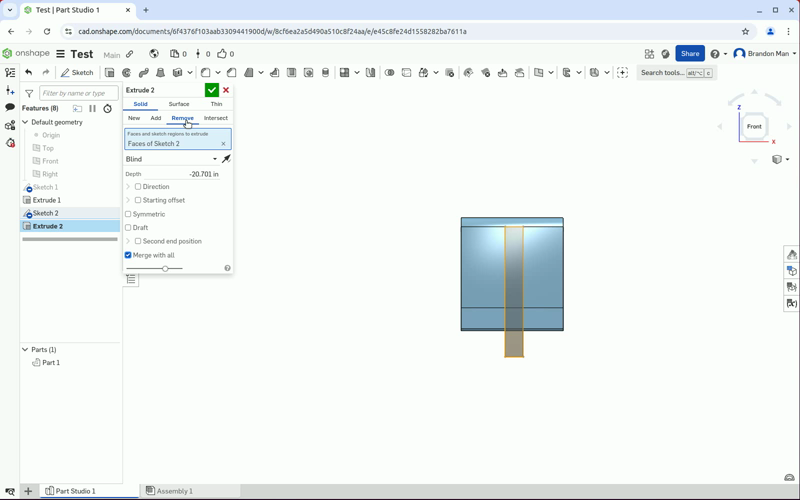
key(enter)
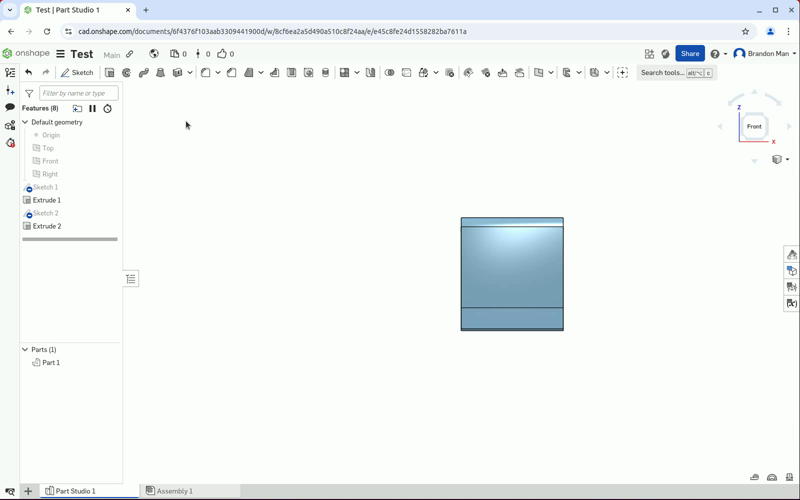
key(shift+h)
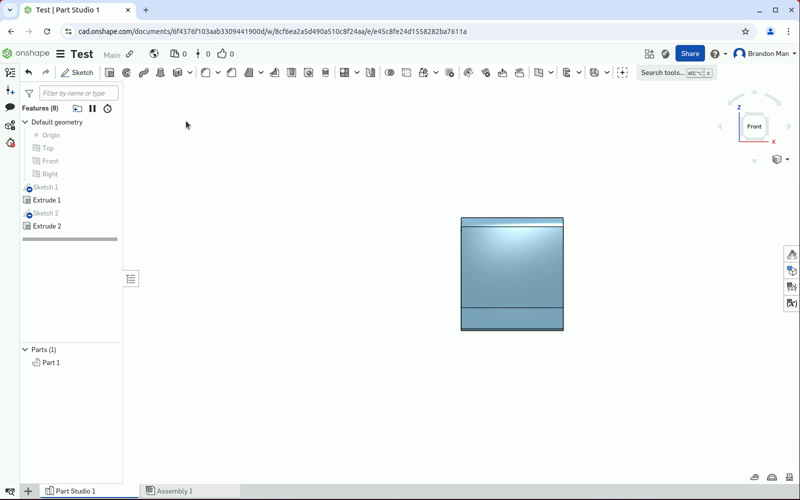
key(shift+h)
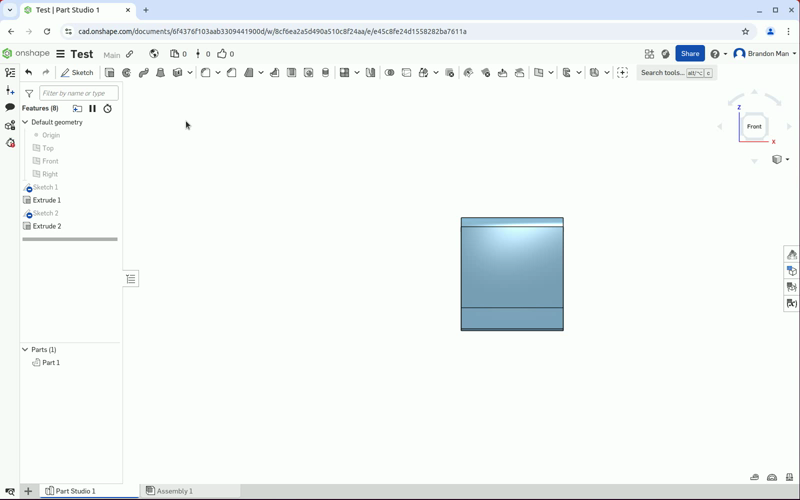
key(shift+7)
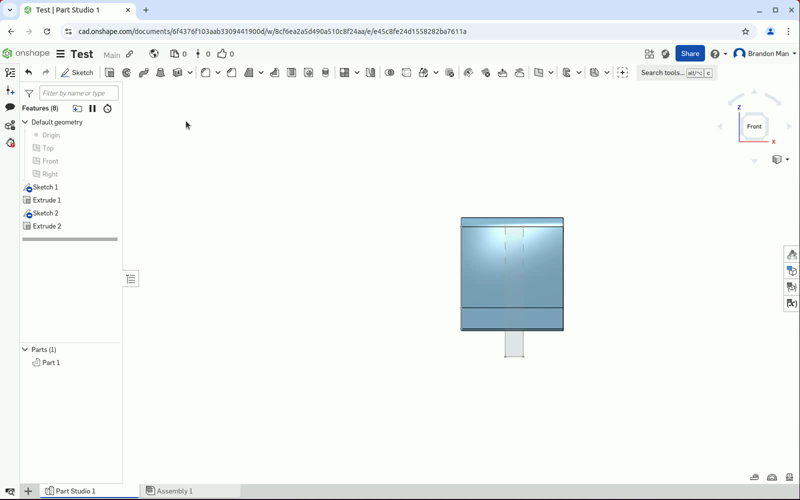
key(left, 2)
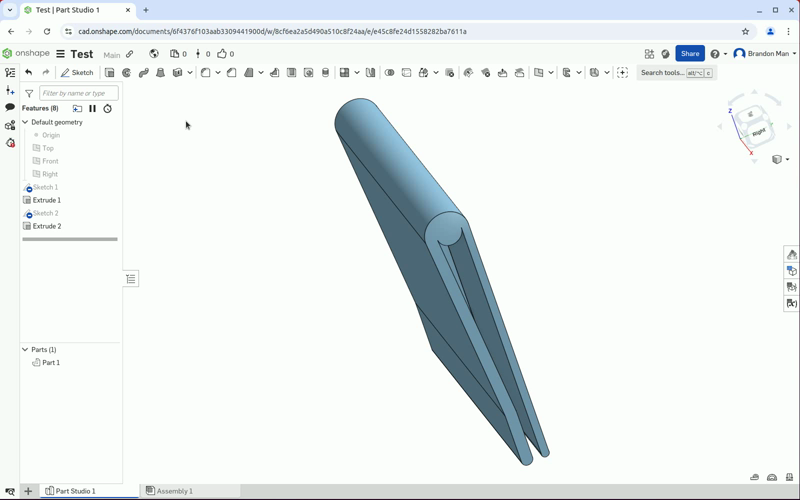
key(down, 2)
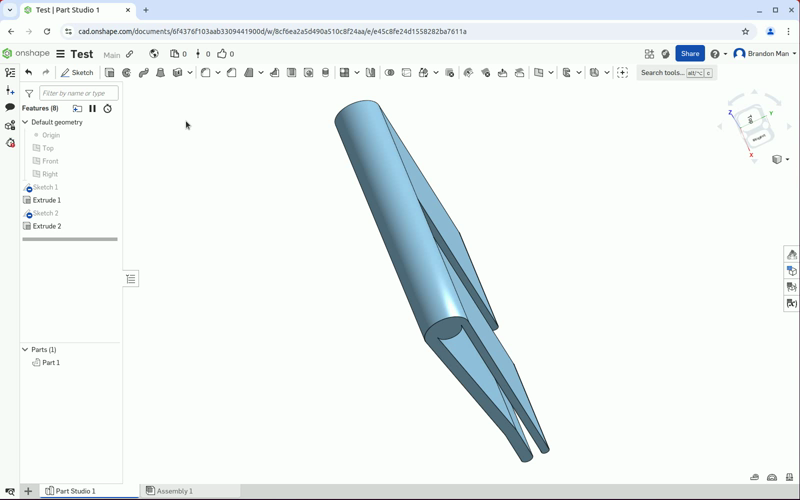
key(up, 2)
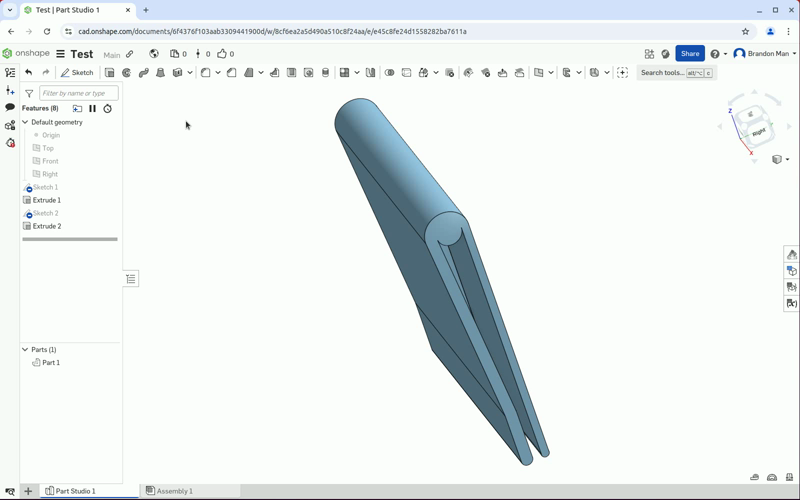
key(right, 2)
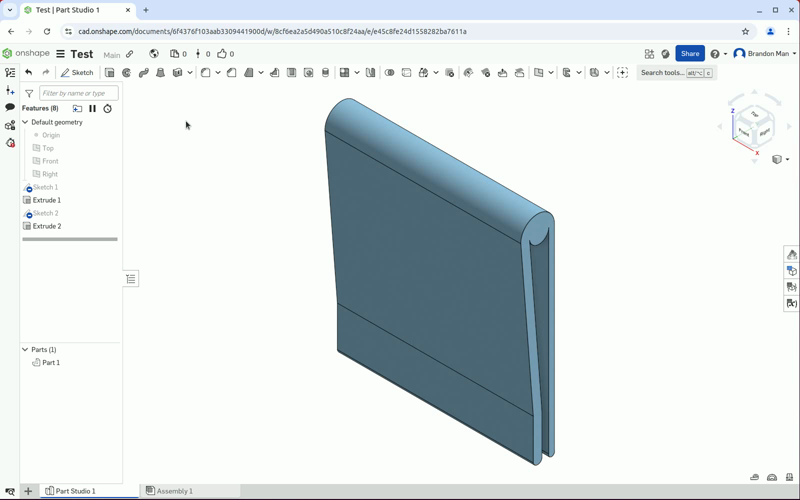
mouse_move(73, 189)
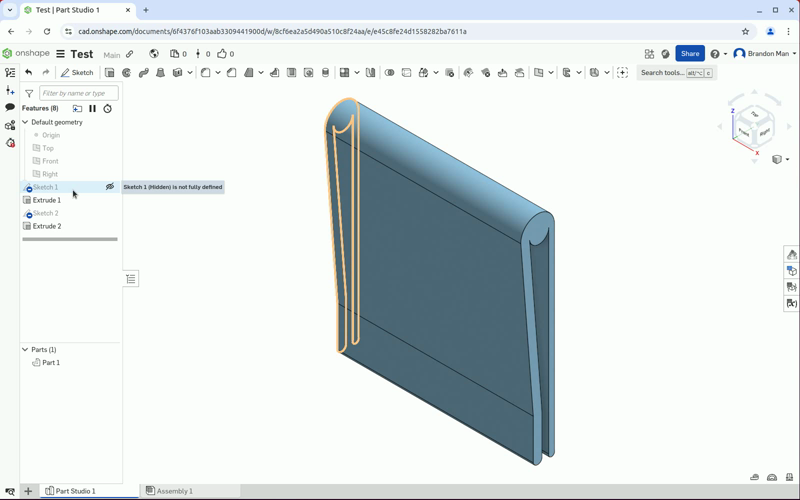
click(73, 189)